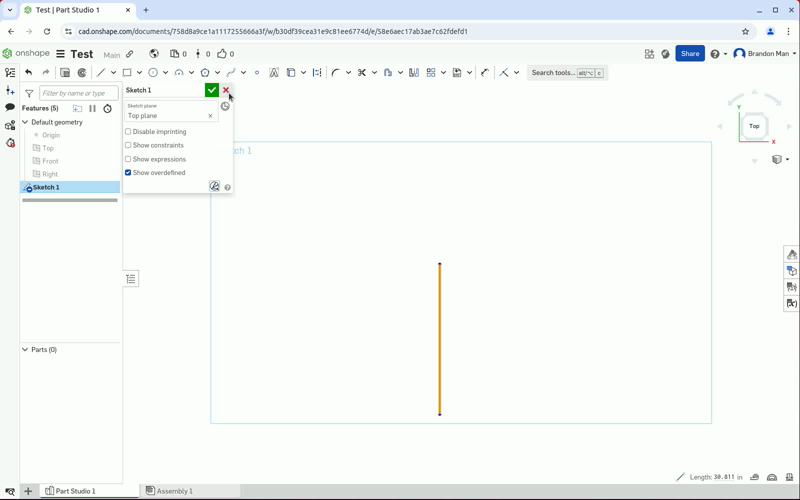
key(shift+h)
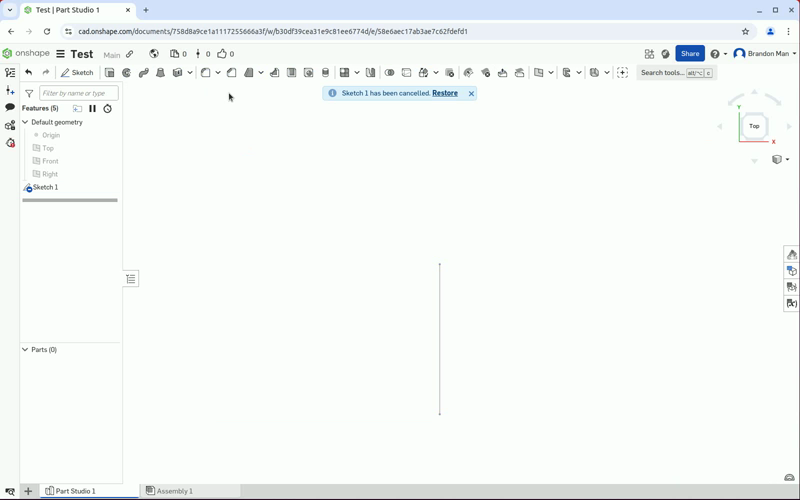
key(shift+s)
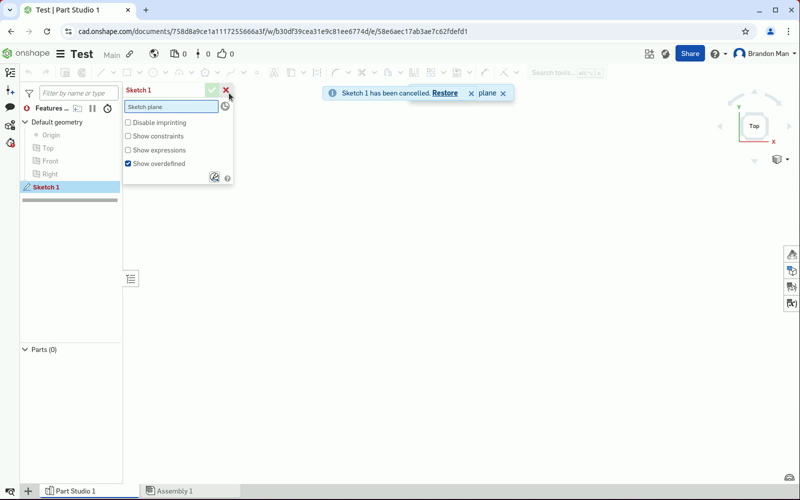
mouse_move(73, 150)
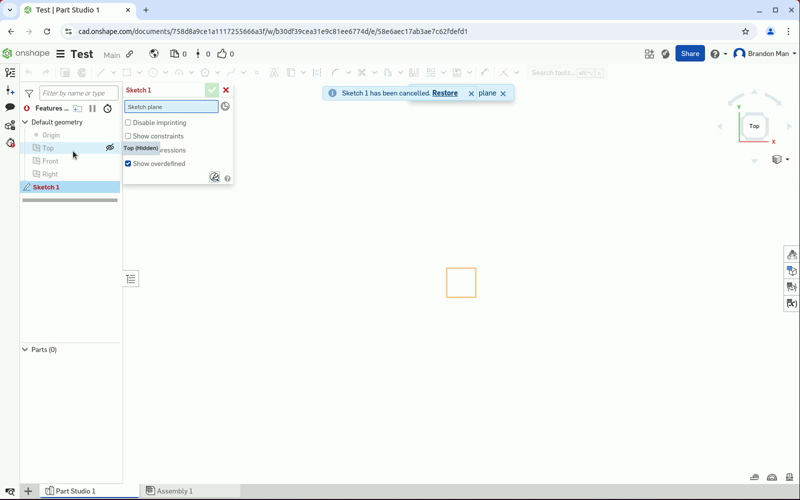
click(73, 150)
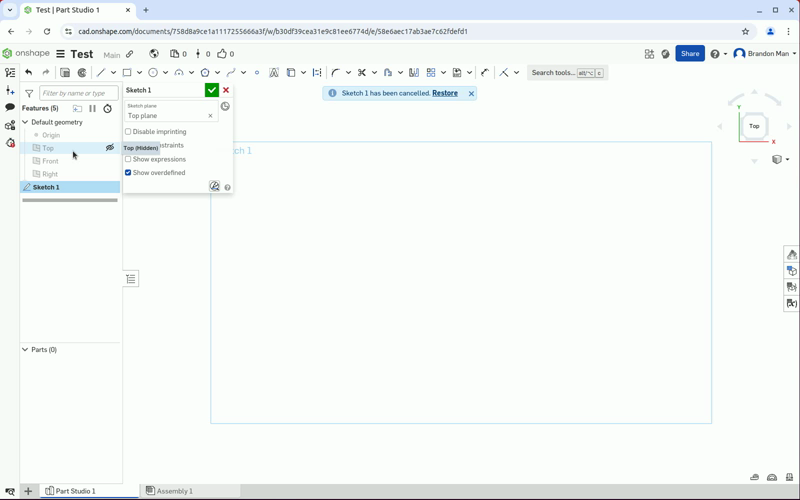
mouse_move(73, 352)
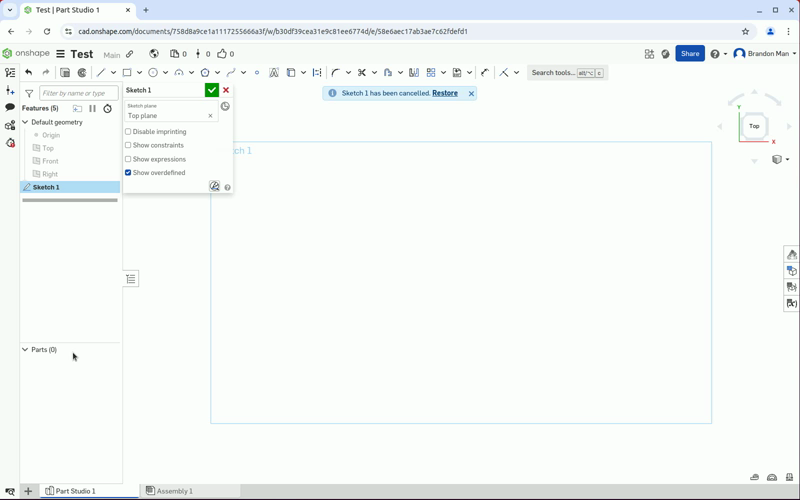
key(y)
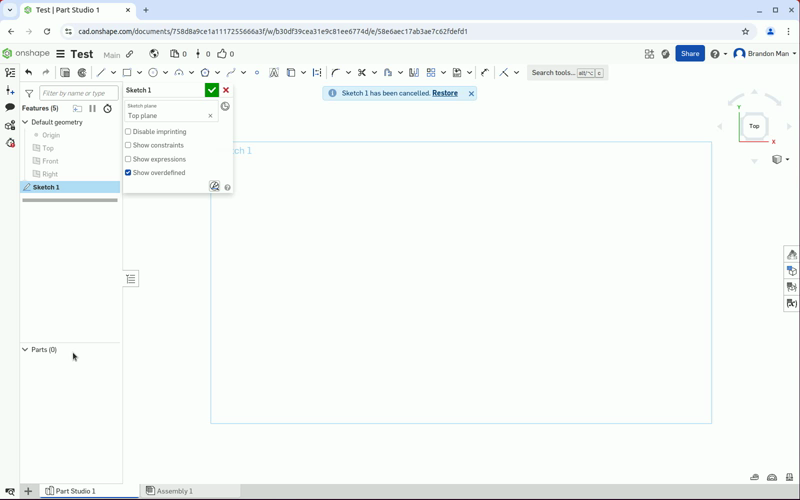
key(l)
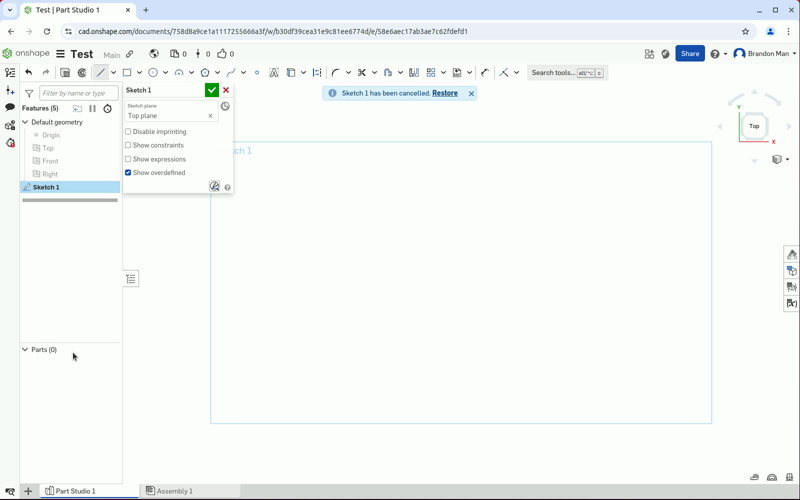
key_down(shift)
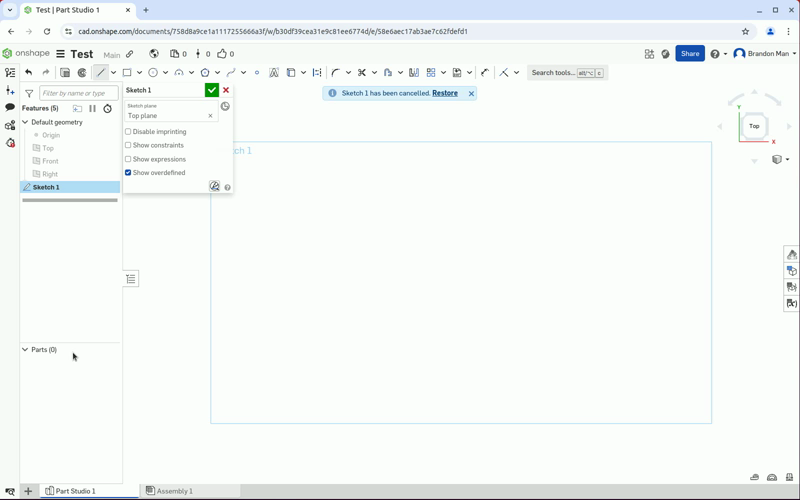
mouse_move(370, 368)
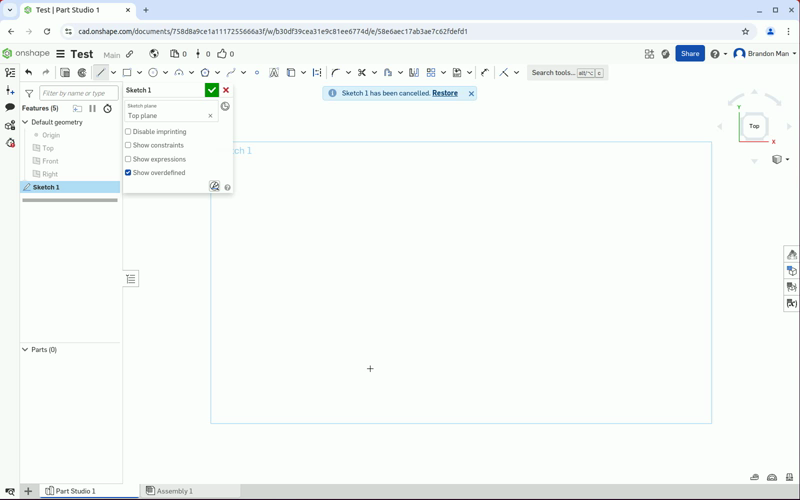
click(370, 368)
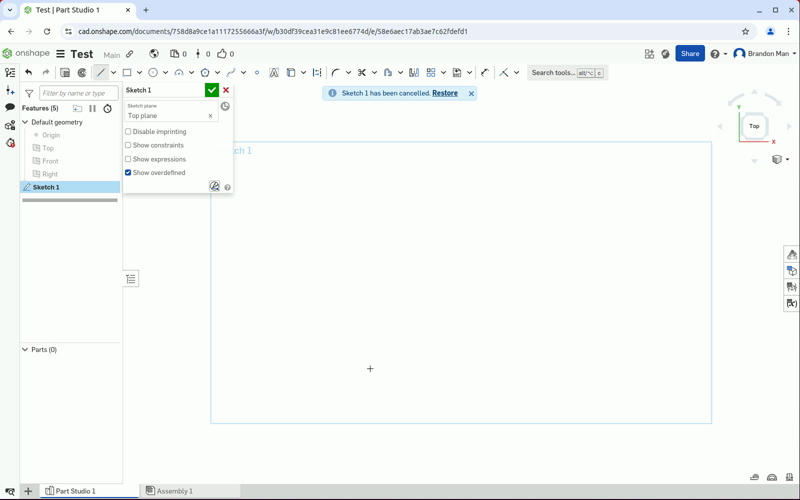
key_up(shift)
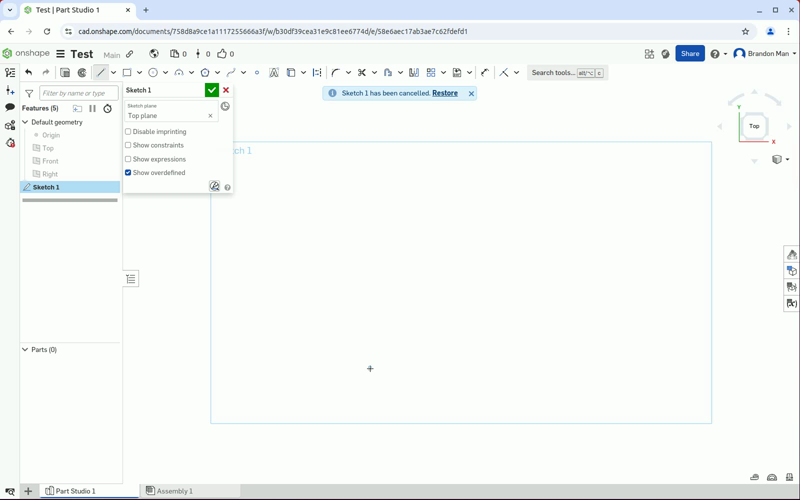
key_down(shift)
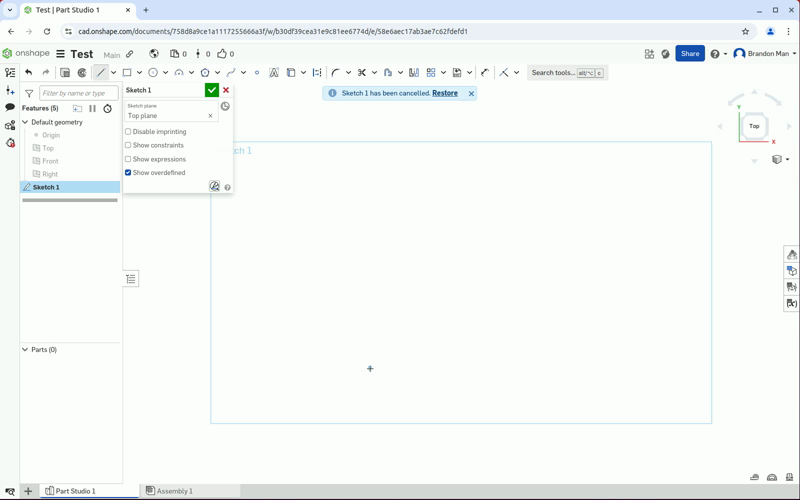
mouse_move(572, 368)
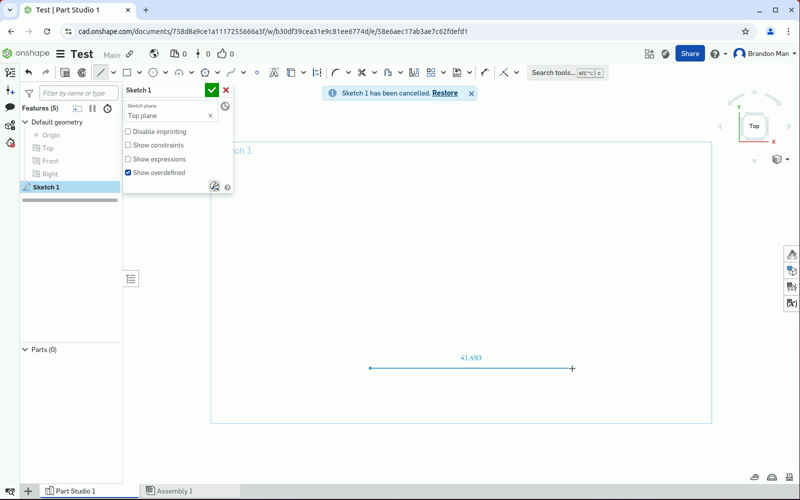
click(572, 368)
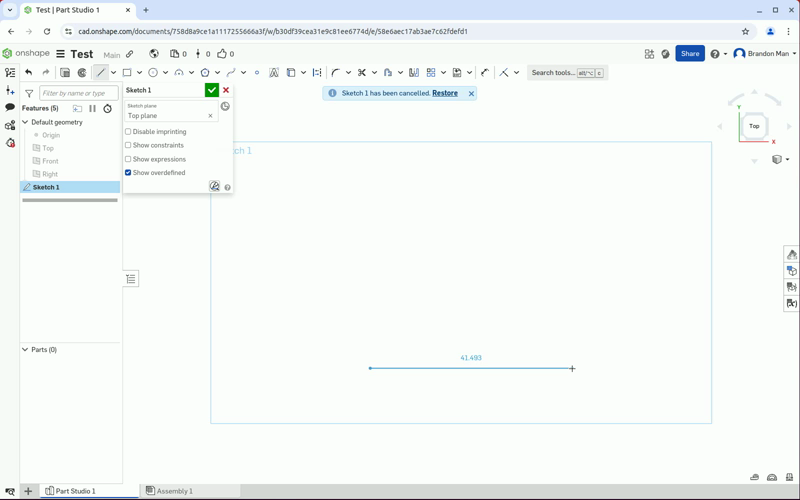
key_up(shift)
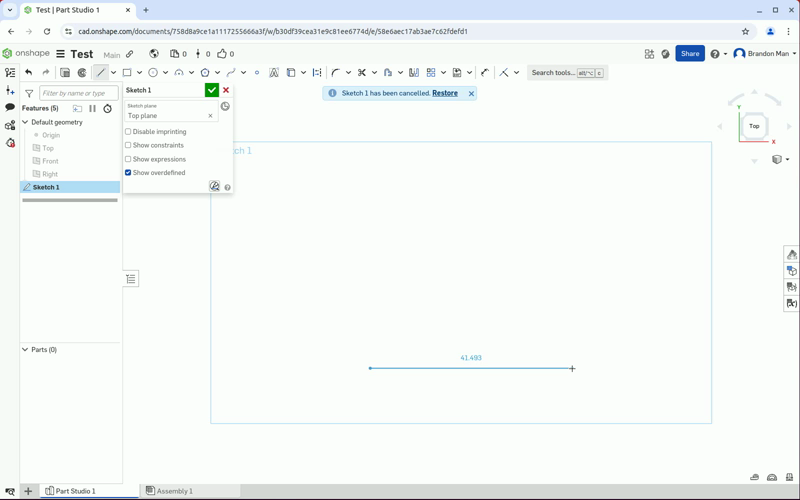
key_down(shift)
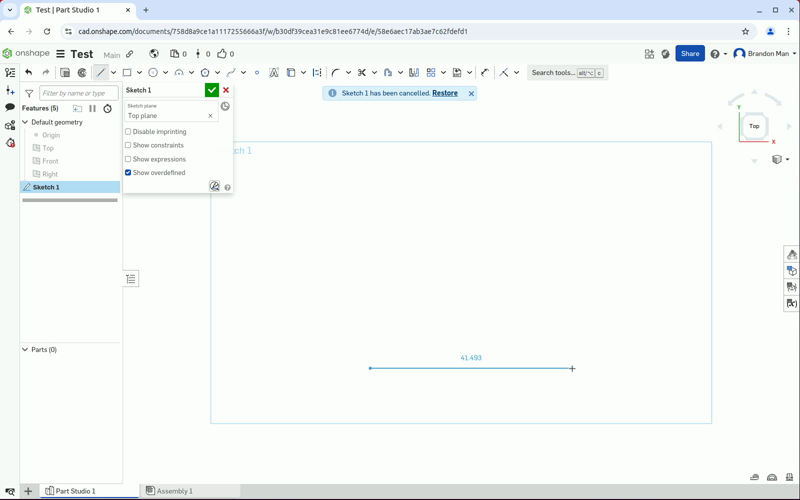
mouse_move(572, 189)
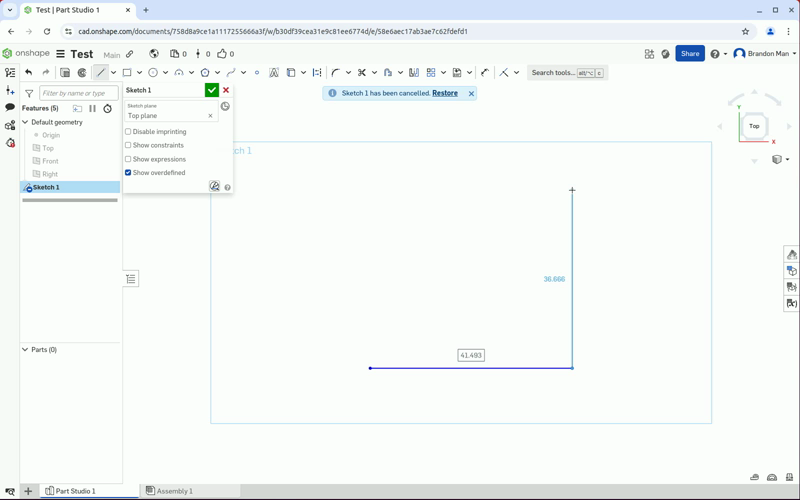
click(572, 189)
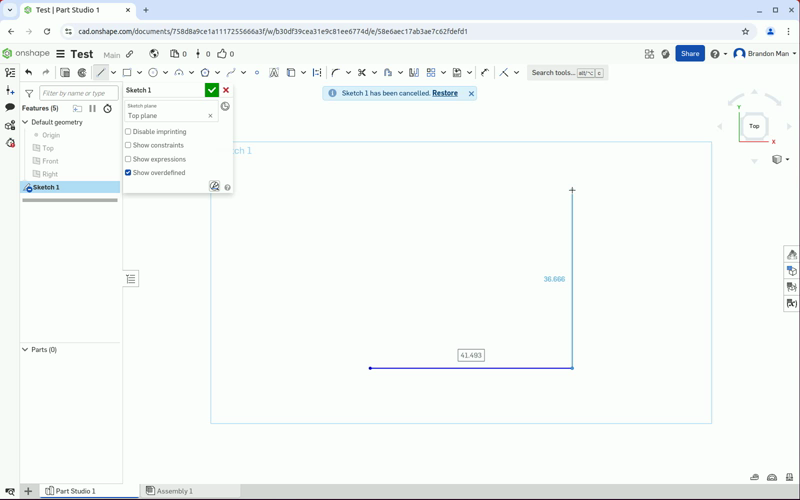
key_up(shift)
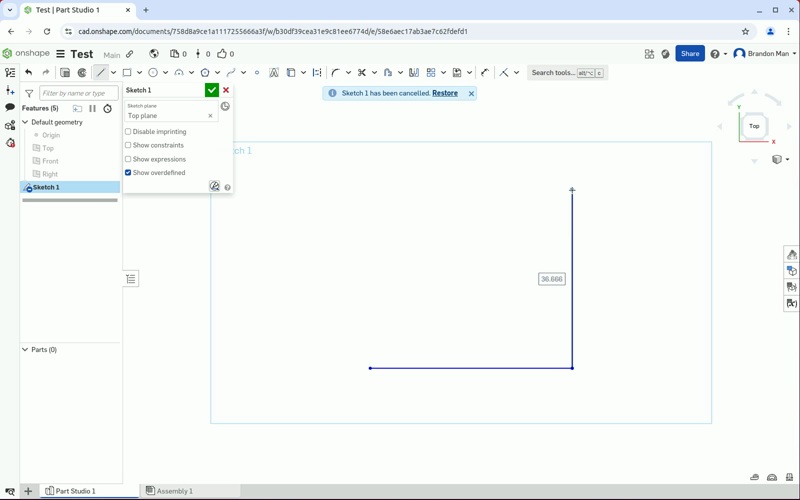
key_down(shift)
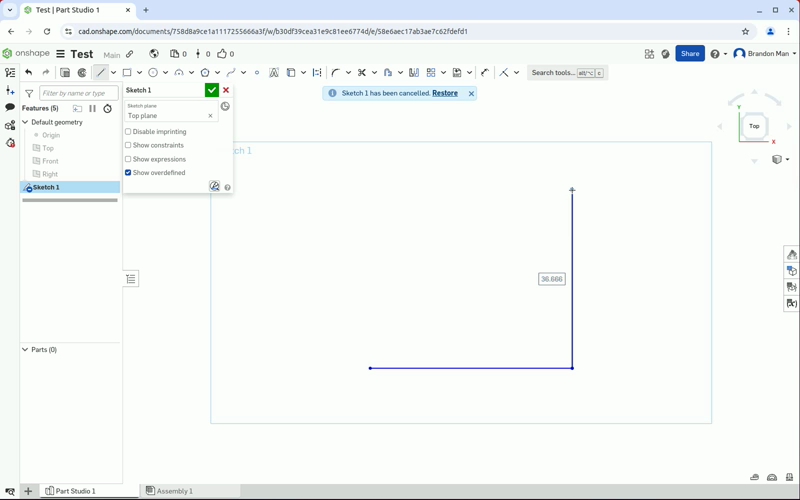
mouse_move(370, 189)
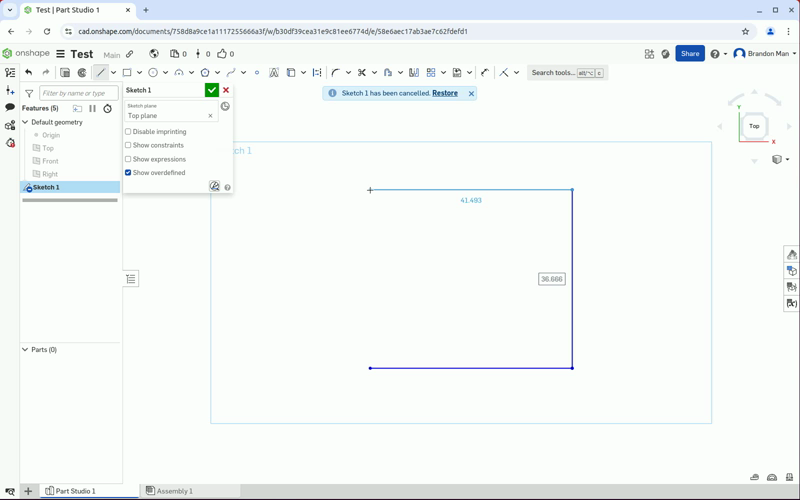
click(370, 189)
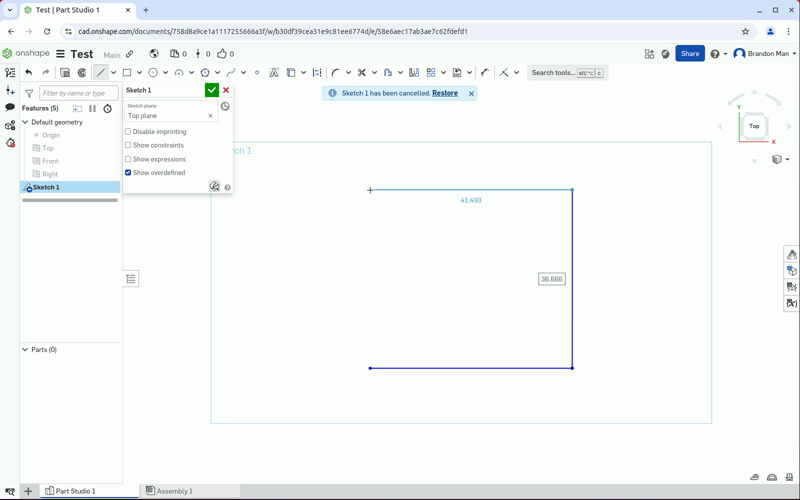
key_up(shift)
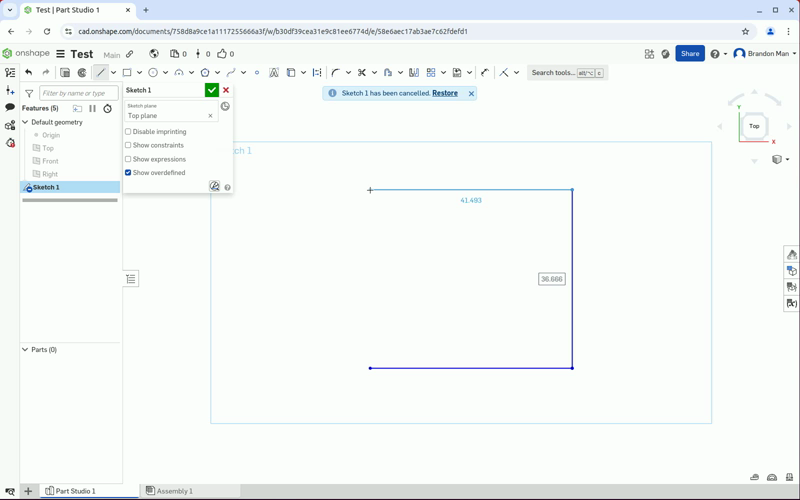
key_down(shift)
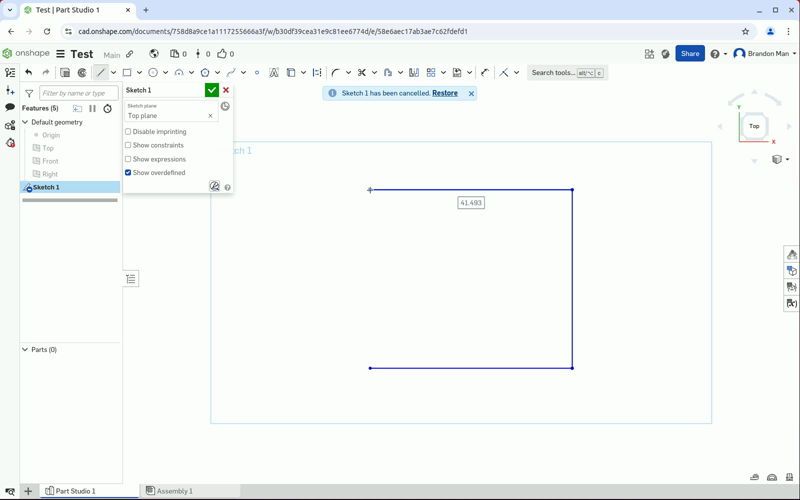
mouse_move(370, 368)
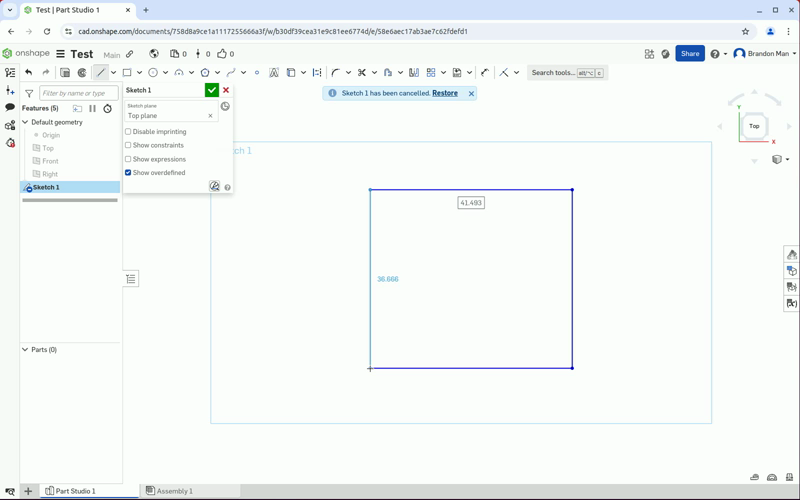
key_up(shift)
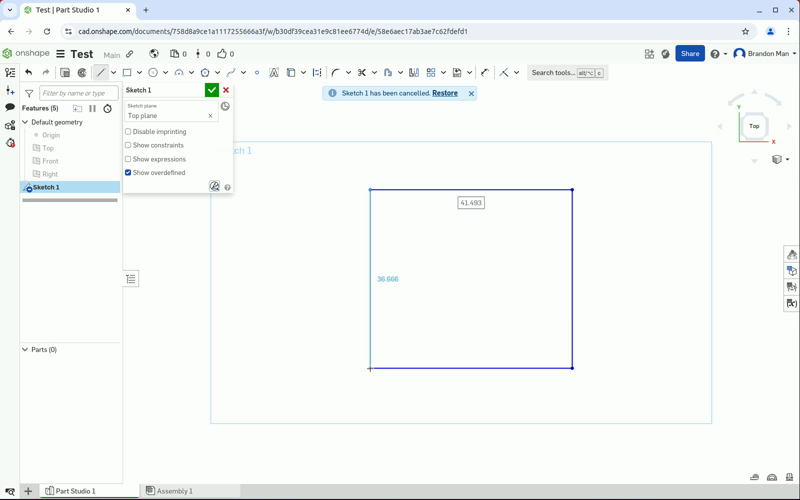
click(370, 368)
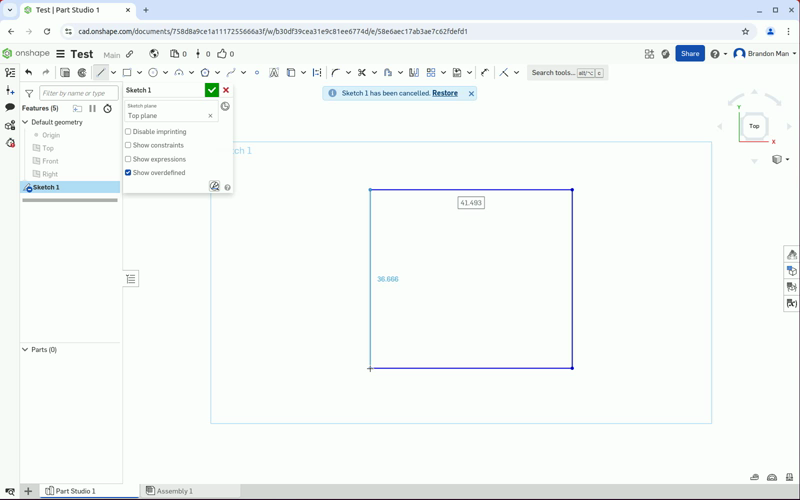
key(esc)
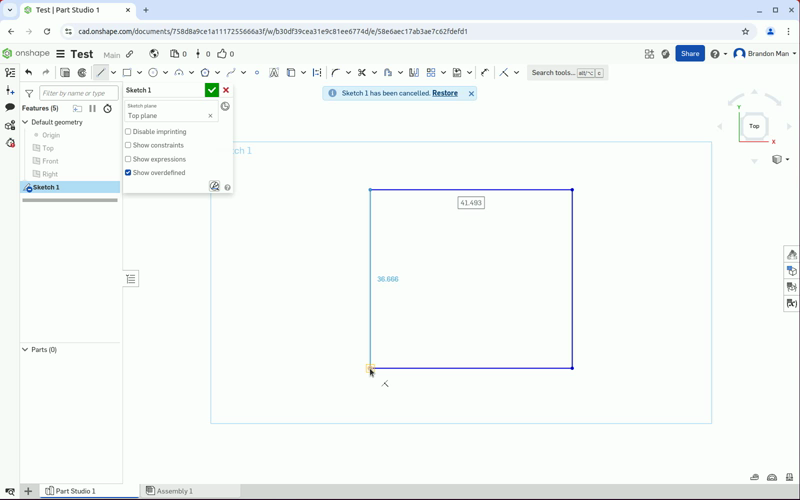
key(c)
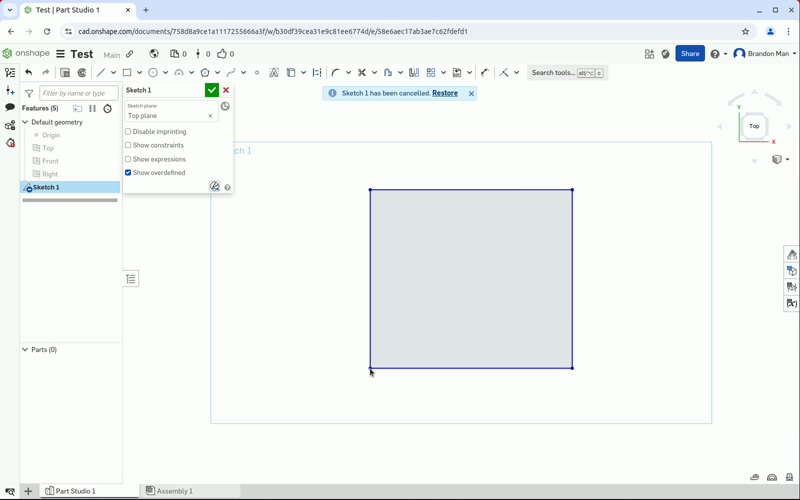
key_down(shift)
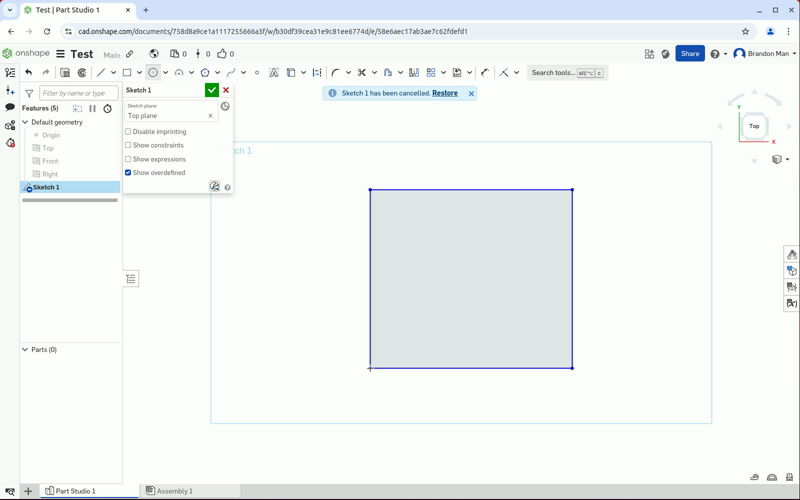
mouse_move(427, 325)
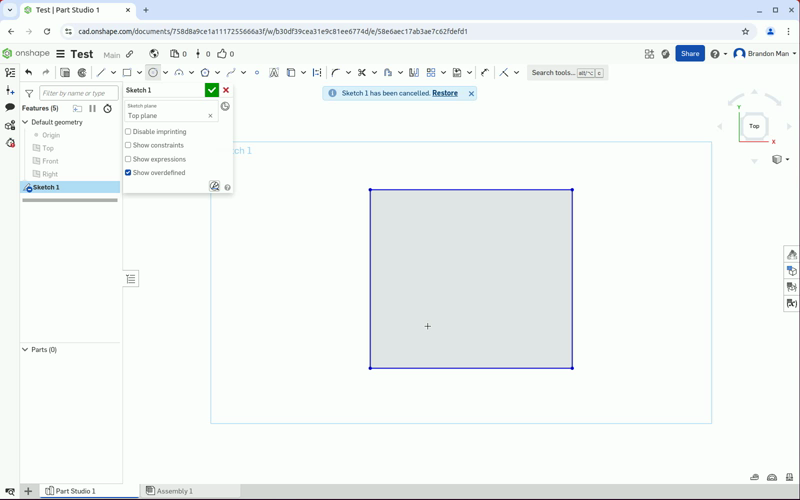
click(427, 325)
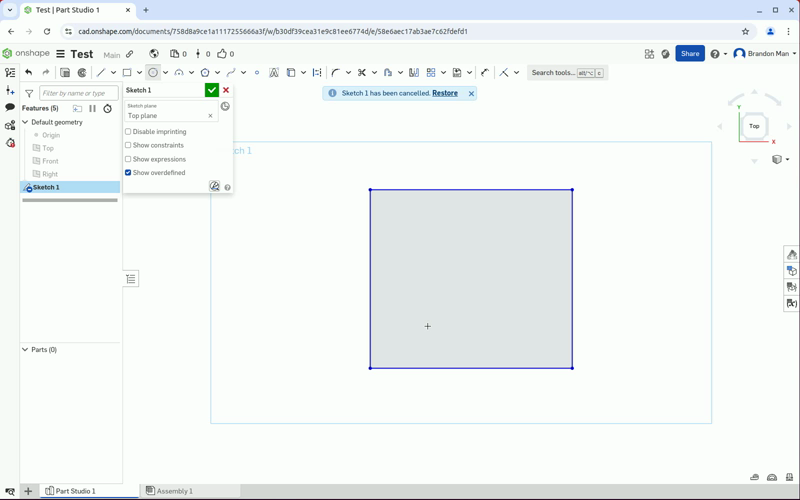
key_up(shift)
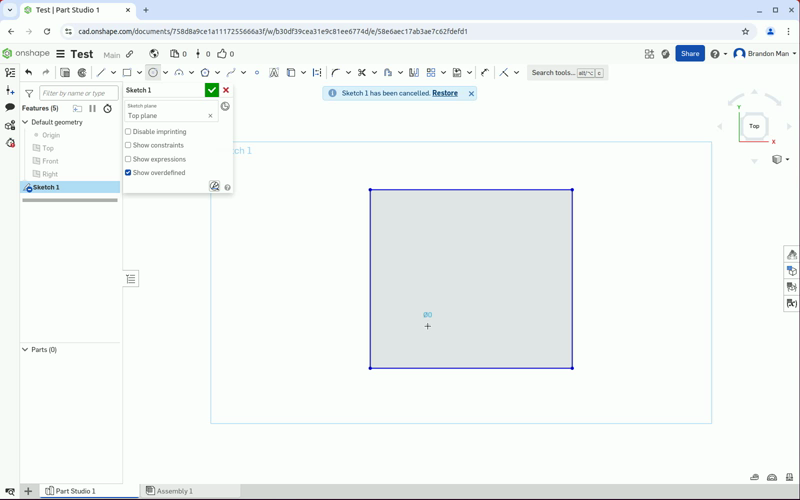
mouse_move(434, 325)
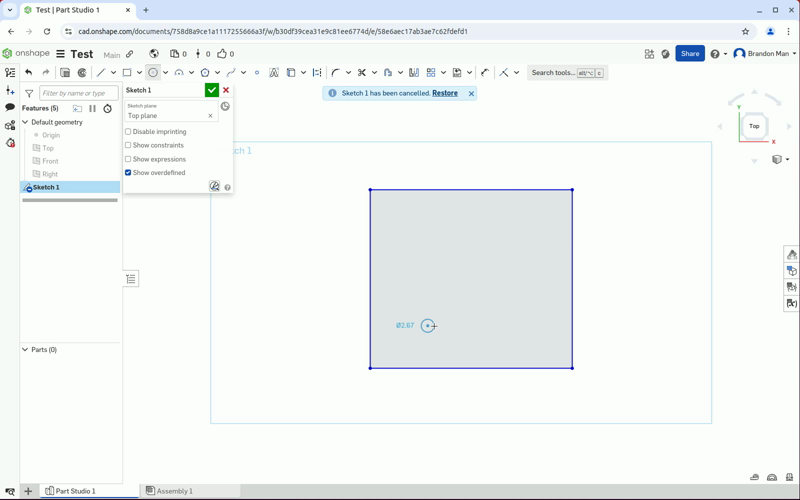
click(434, 325)
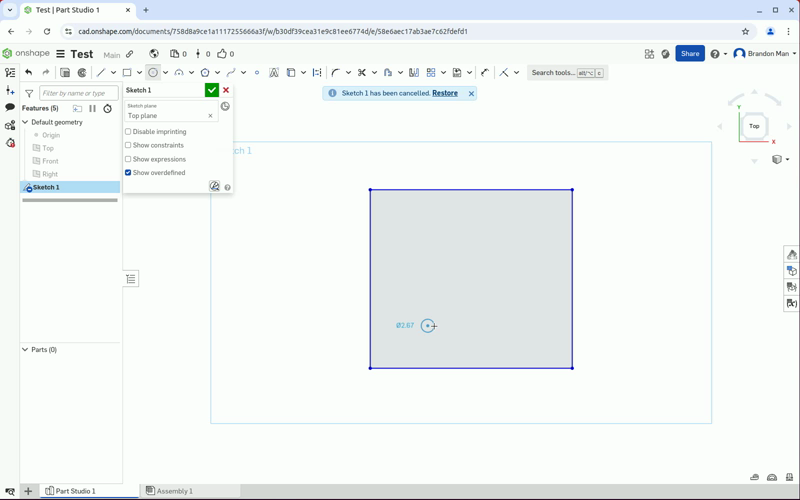
key(esc)
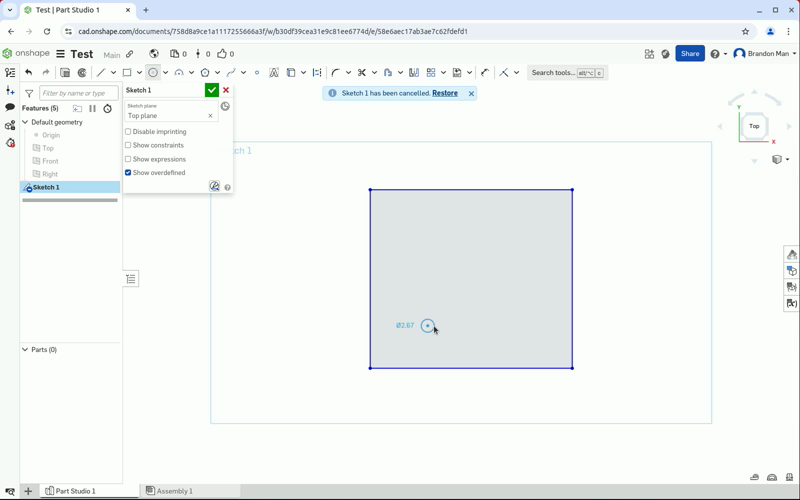
key(c)
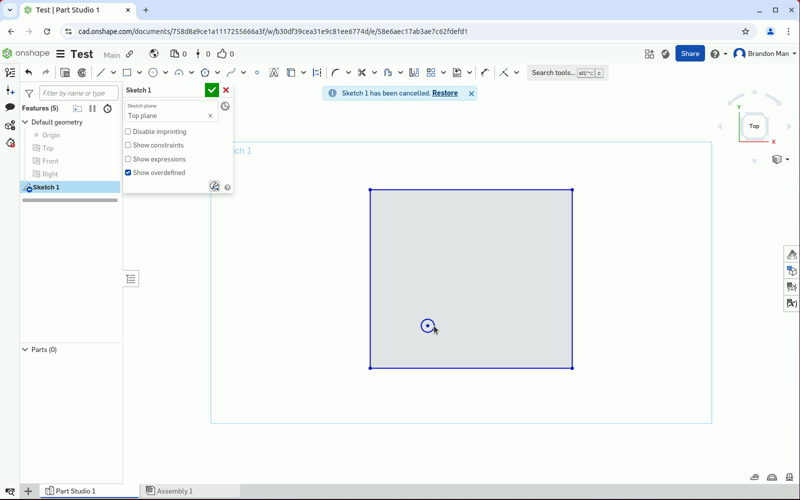
key_down(shift)
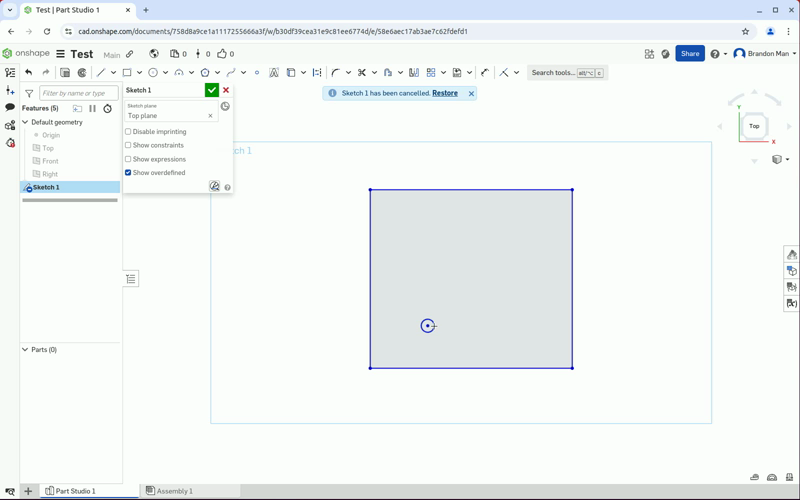
mouse_move(427, 243)
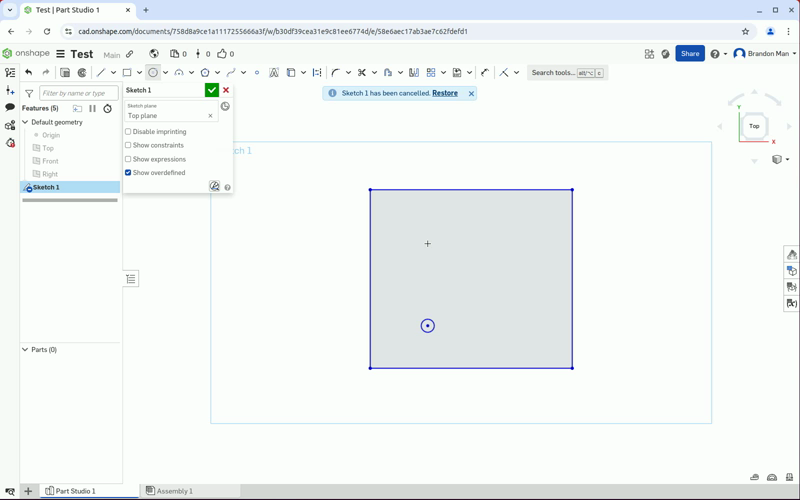
click(427, 243)
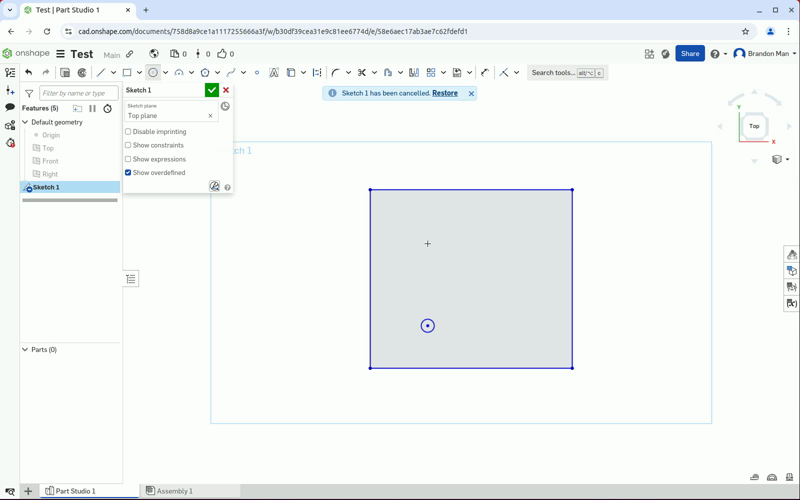
key_up(shift)
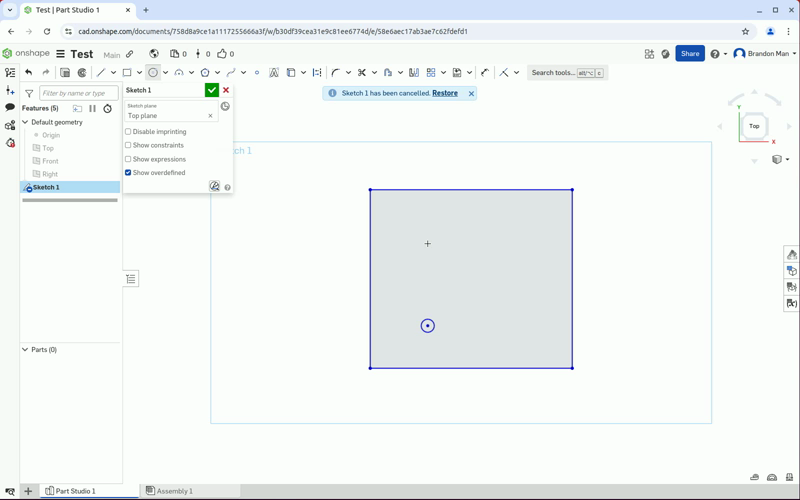
mouse_move(434, 243)
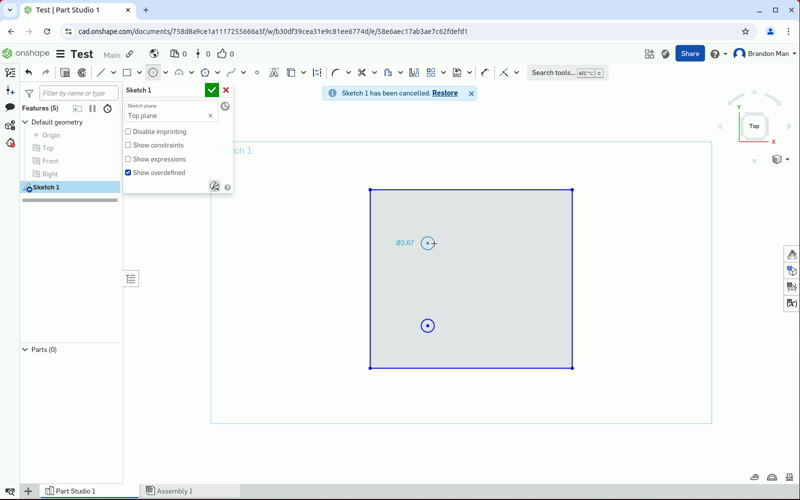
click(434, 243)
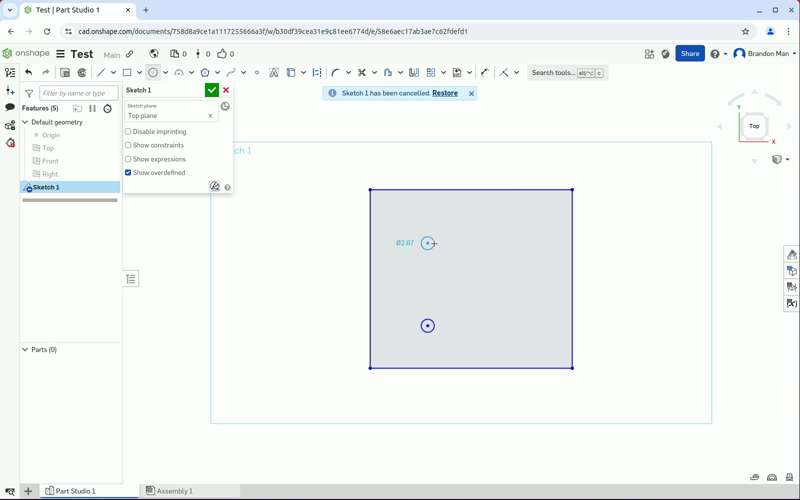
key(esc)
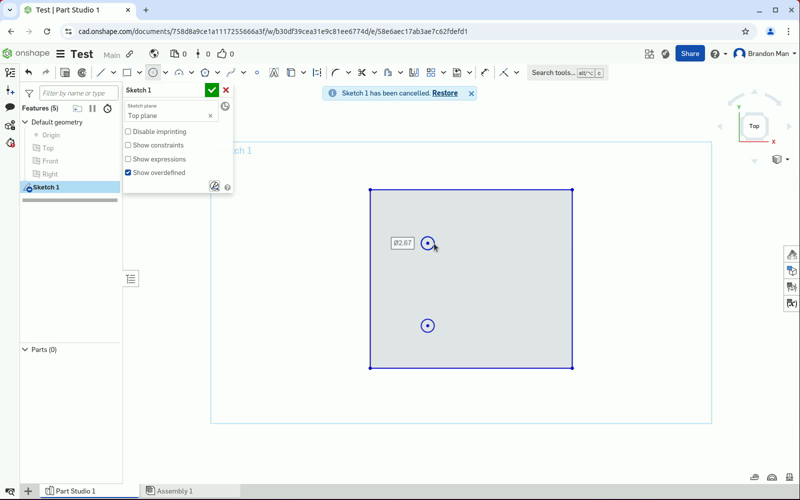
key(c)
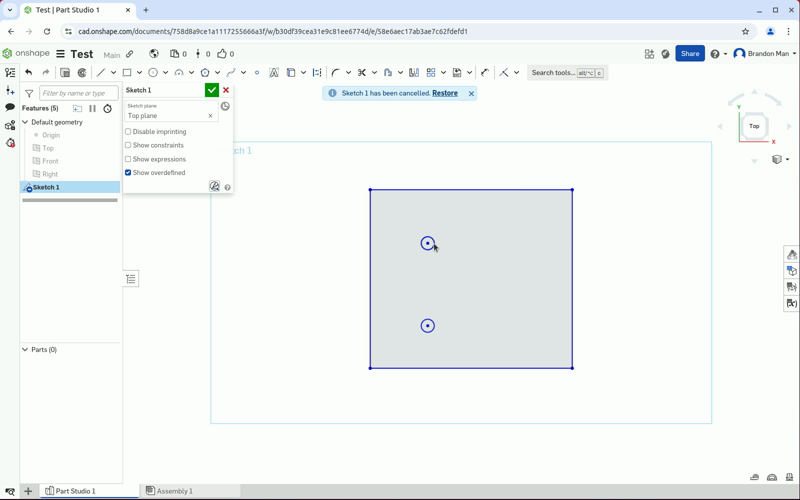
key_down(shift)
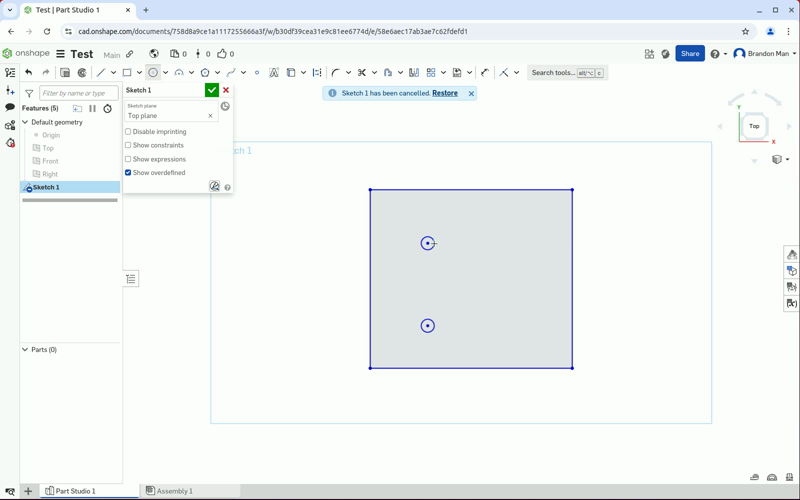
mouse_move(523, 325)
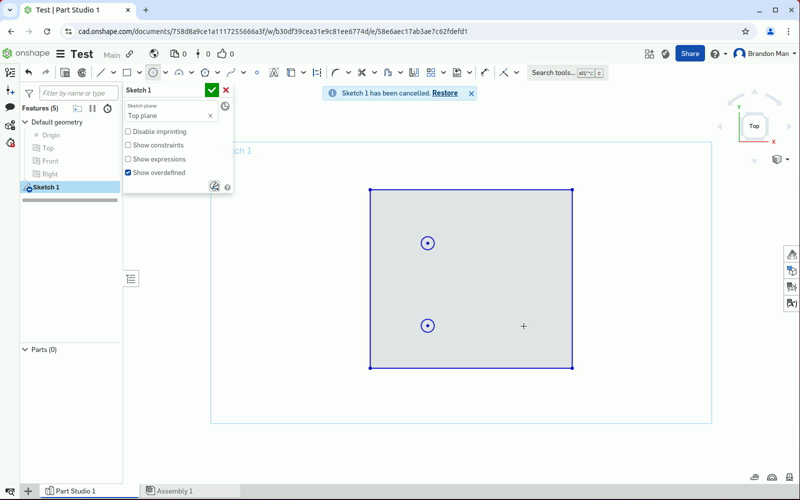
click(523, 325)
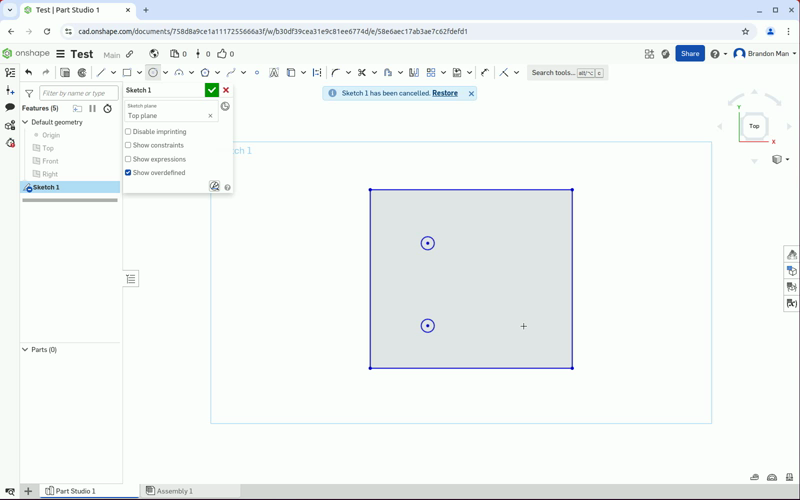
key_up(shift)
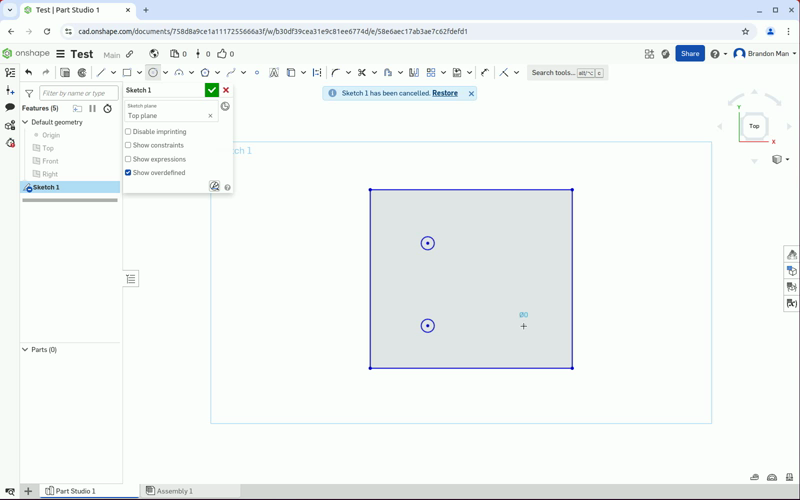
mouse_move(529, 325)
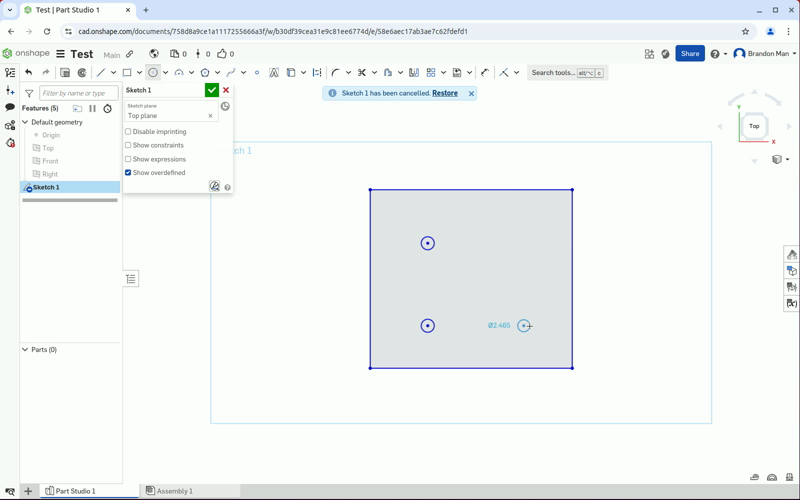
click(529, 325)
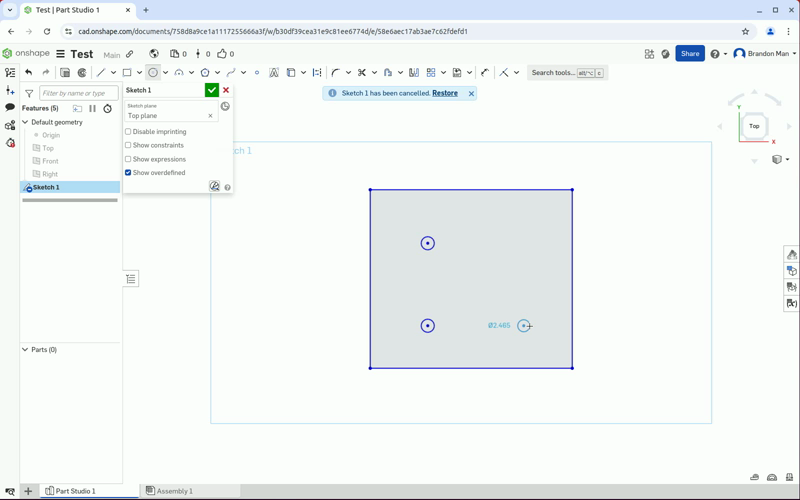
key(esc)
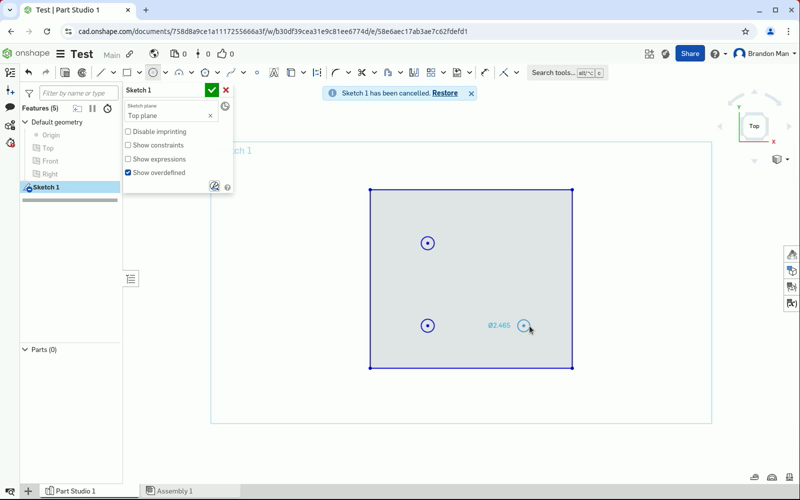
key(c)
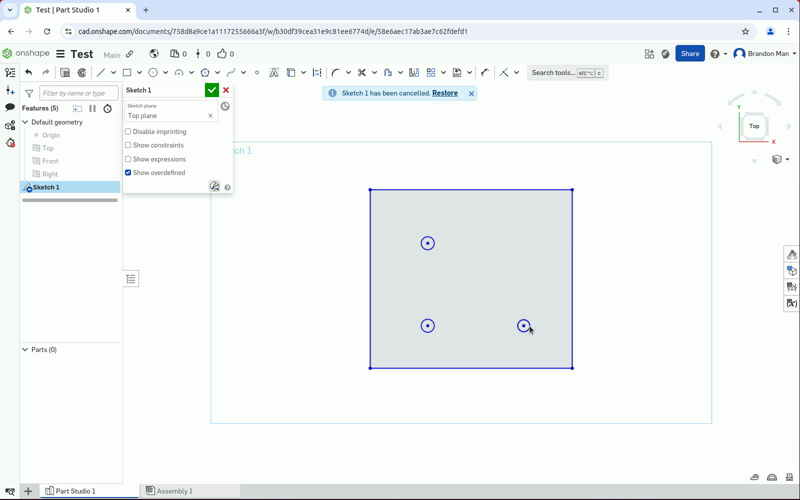
key_down(shift)
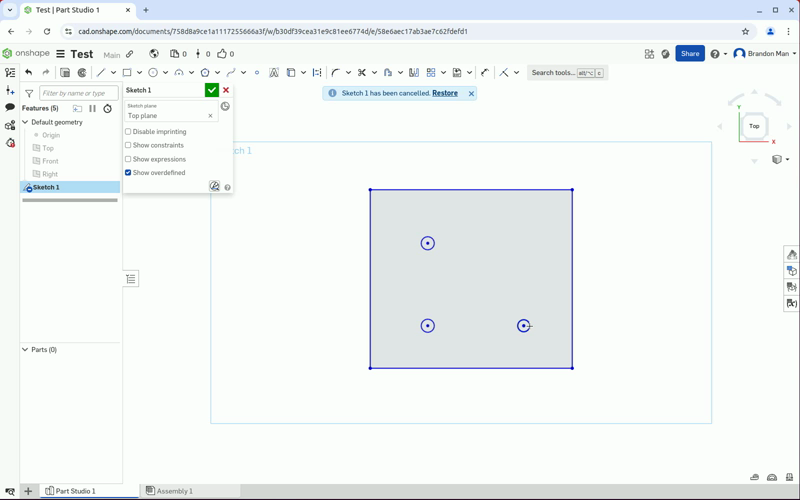
mouse_move(523, 243)
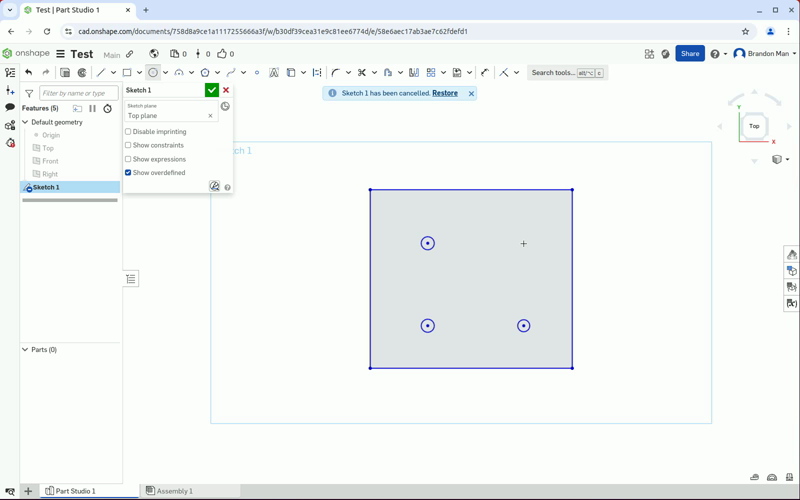
click(523, 243)
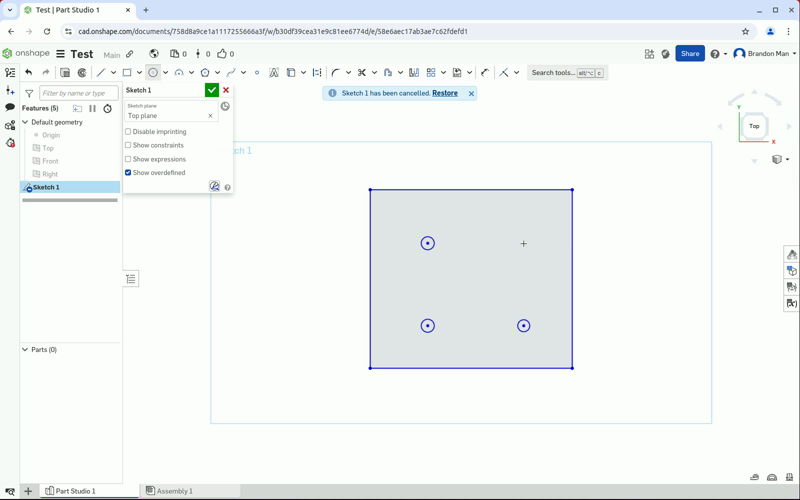
key_up(shift)
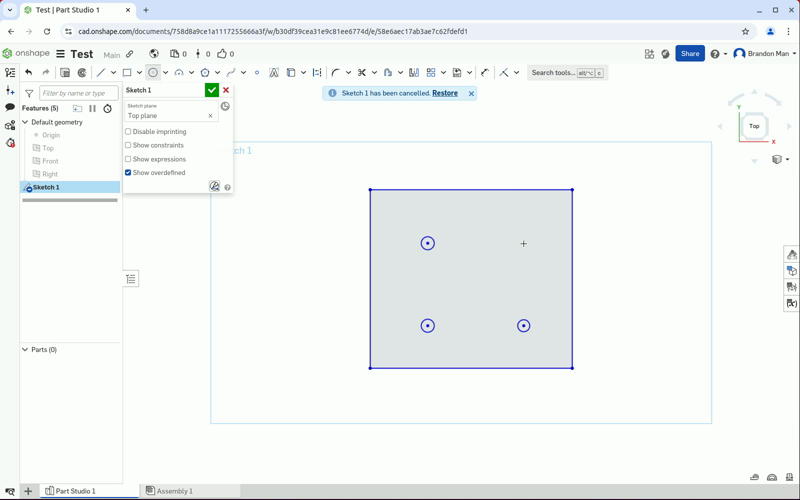
mouse_move(529, 243)
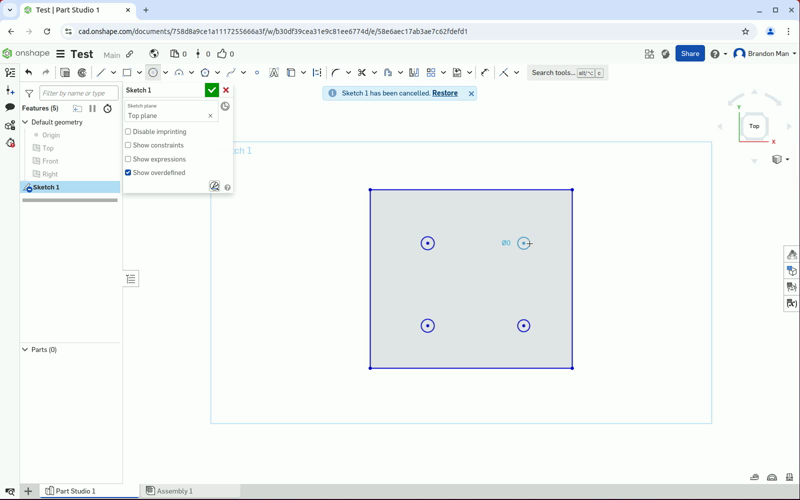
click(529, 243)
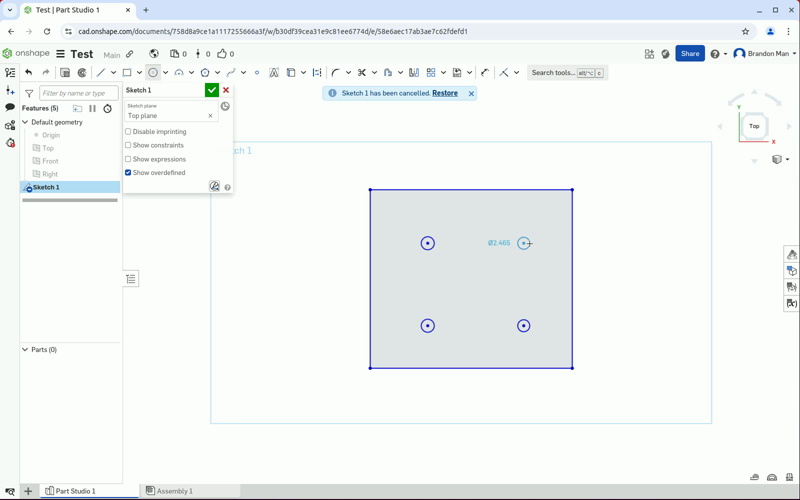
key(esc)
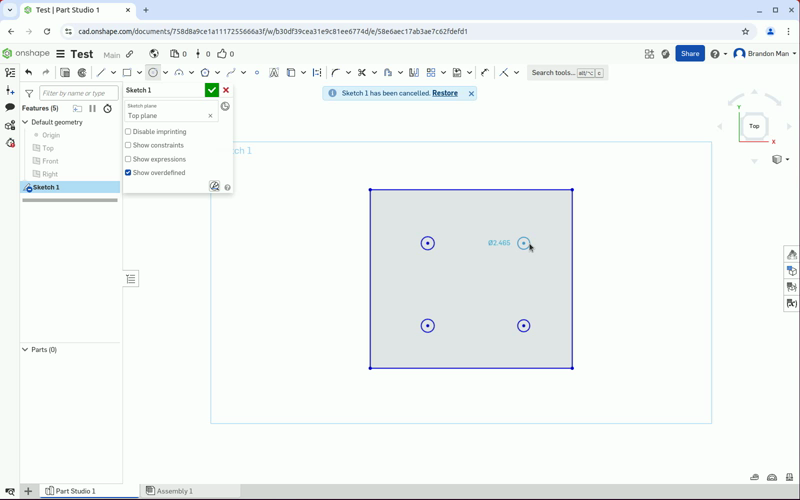
mouse_move(403, 221)
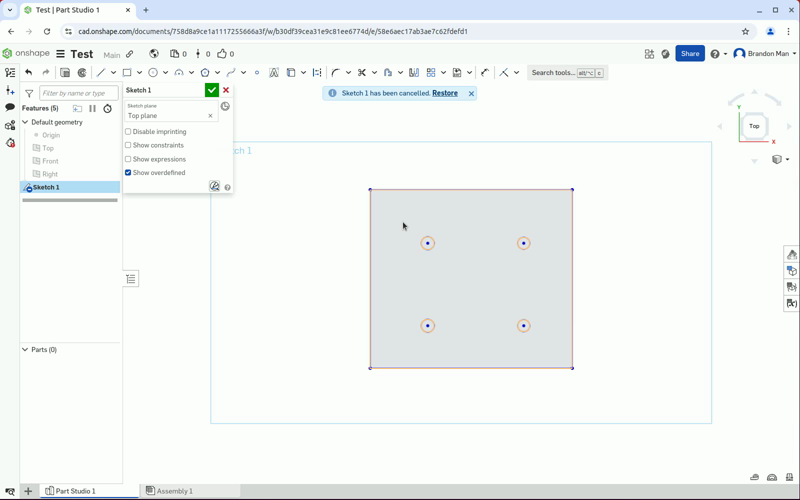
click(403, 221)
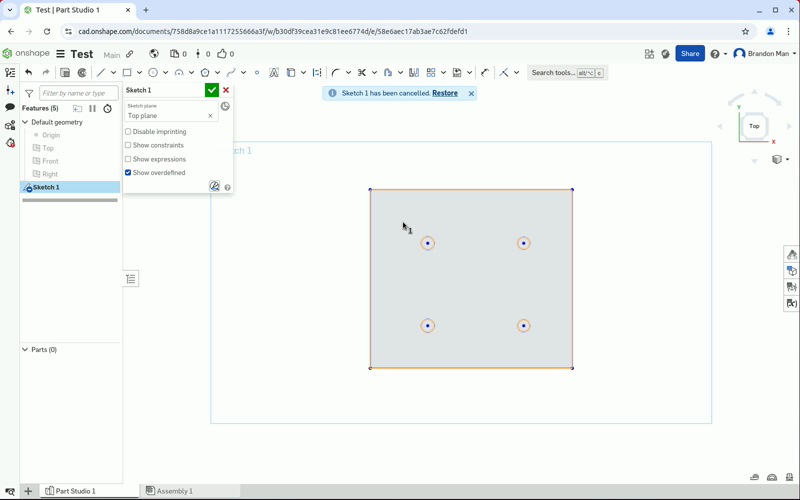
mouse_move(73, 352)
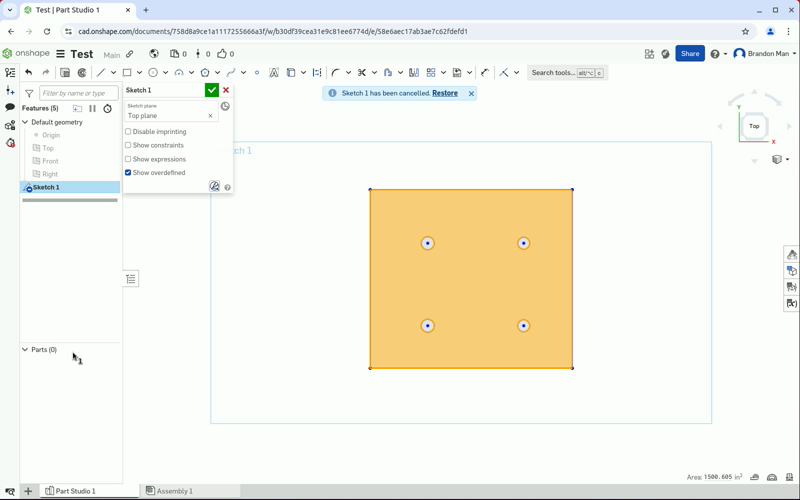
key(shift+y)
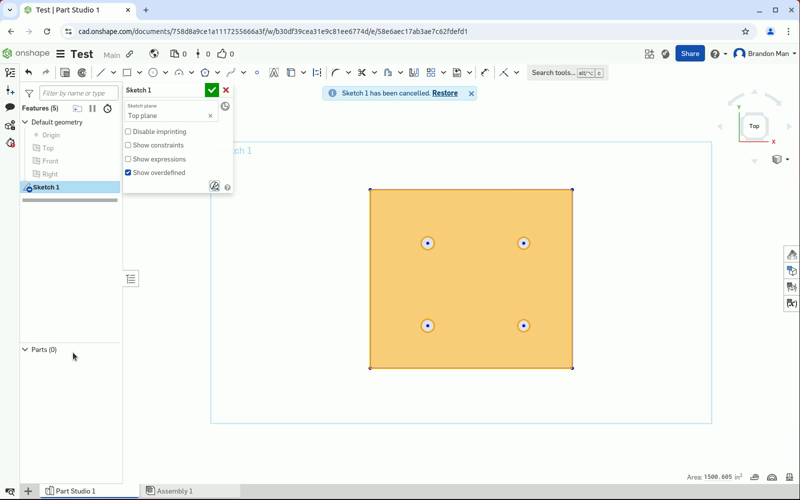
key(shift+e)
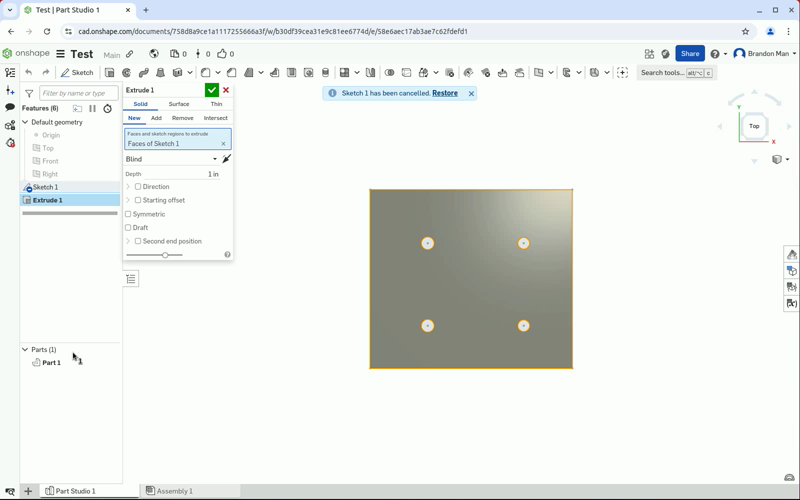
mouse_move(143, 106)
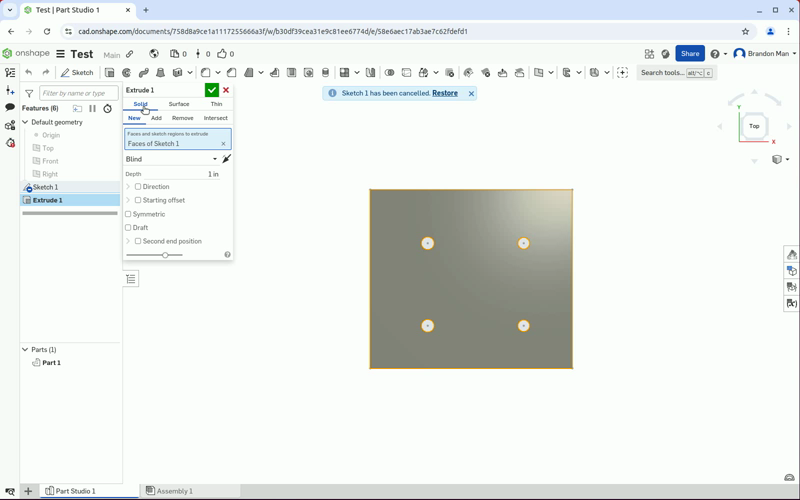
click(143, 106)
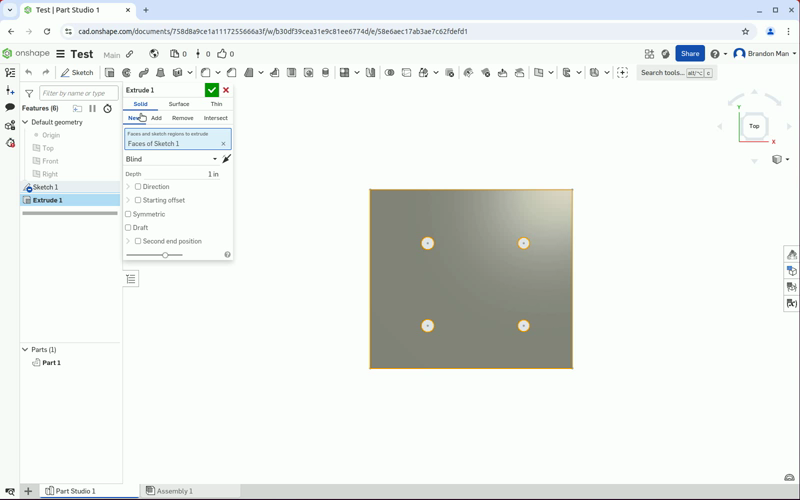
mouse_move(137, 120)
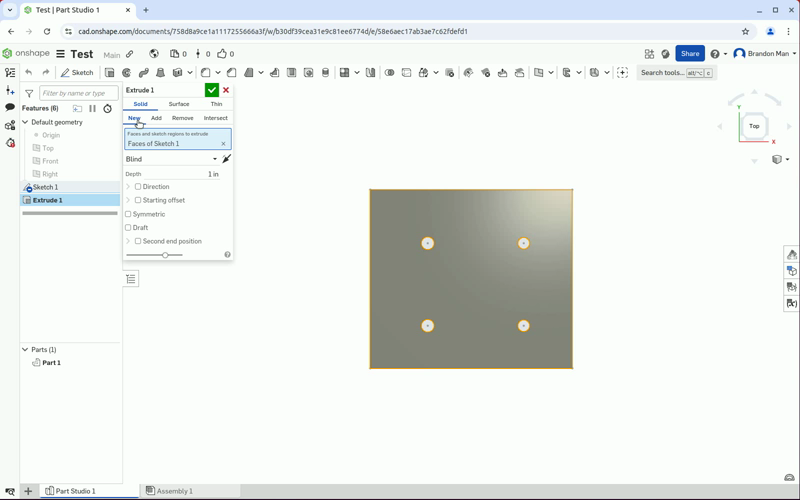
click(137, 120)
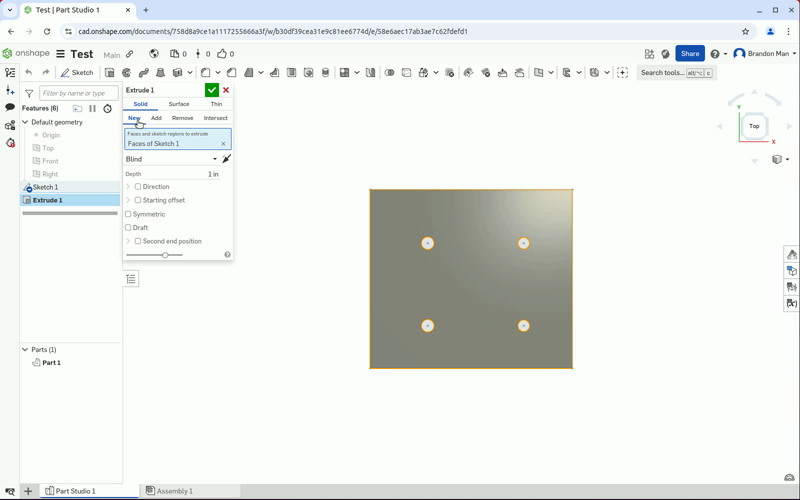
key(tab, 4)
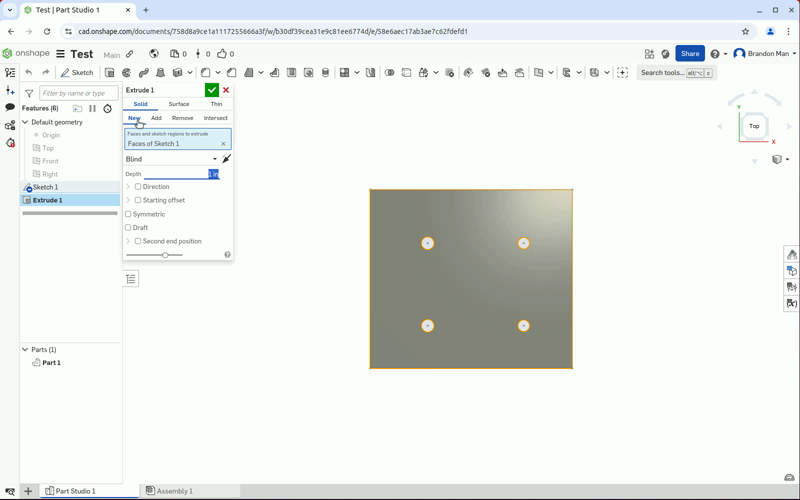
text(19.498)
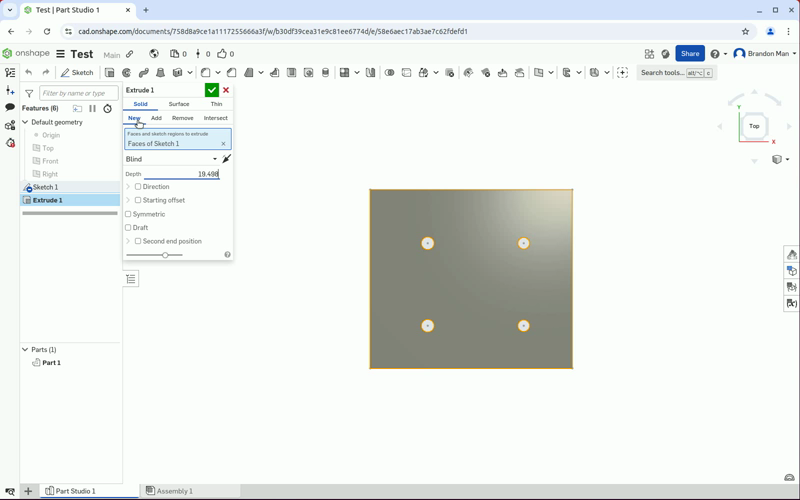
key(enter)
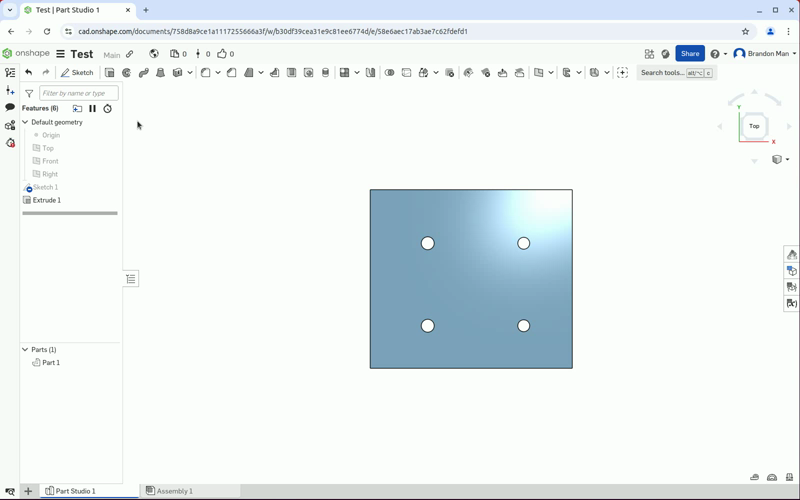
key(shift+h)
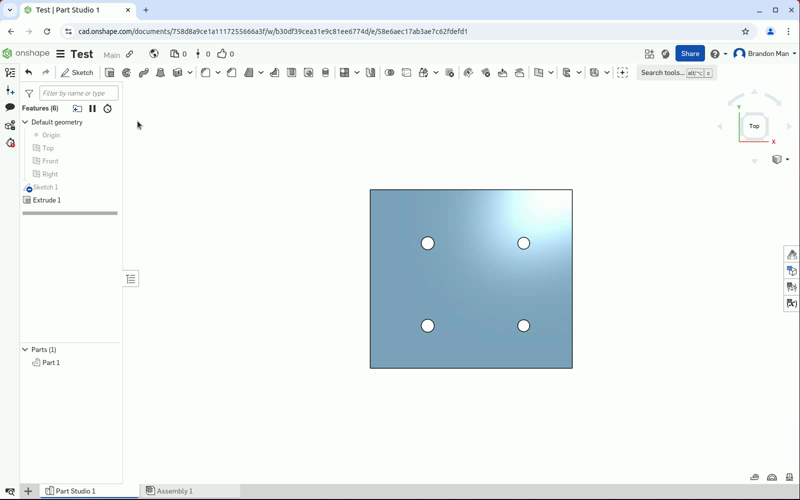
key(shift+h)
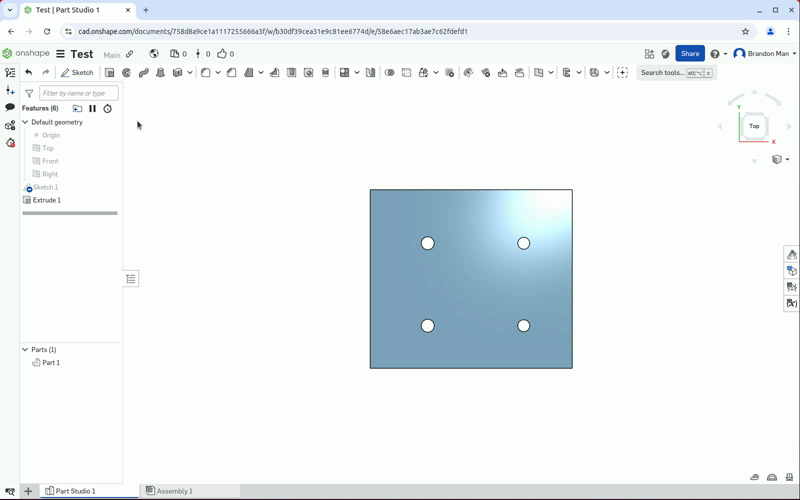
mouse_move(73, 189)
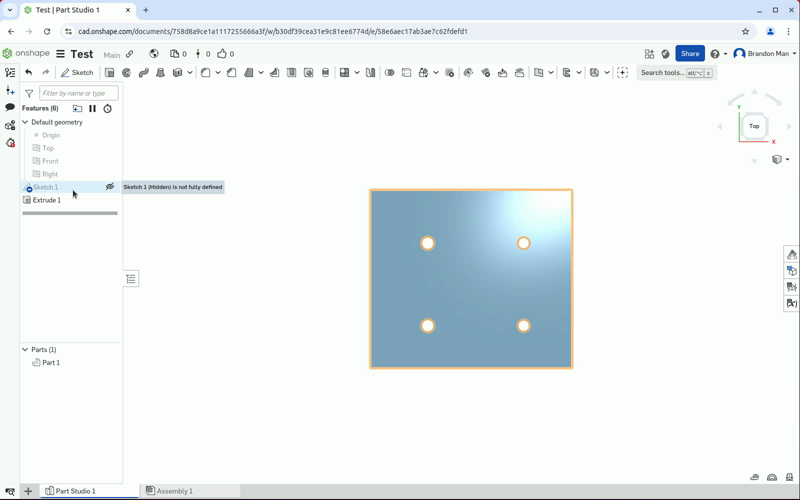
click(73, 189)
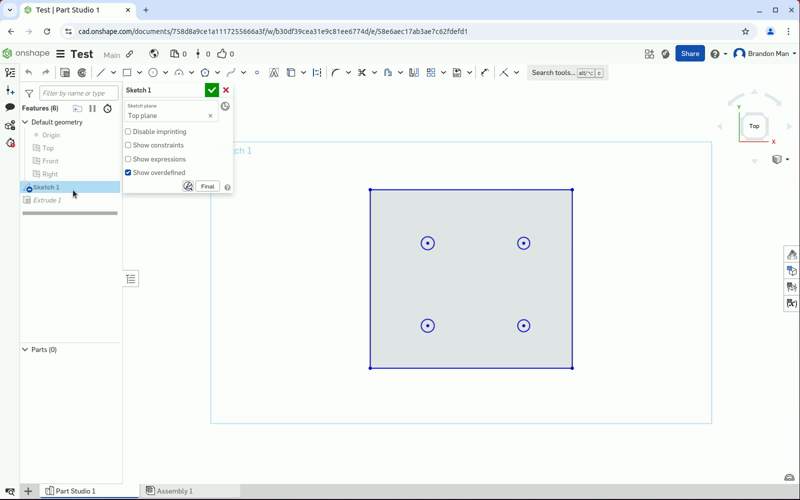
mouse_move(229, 92)
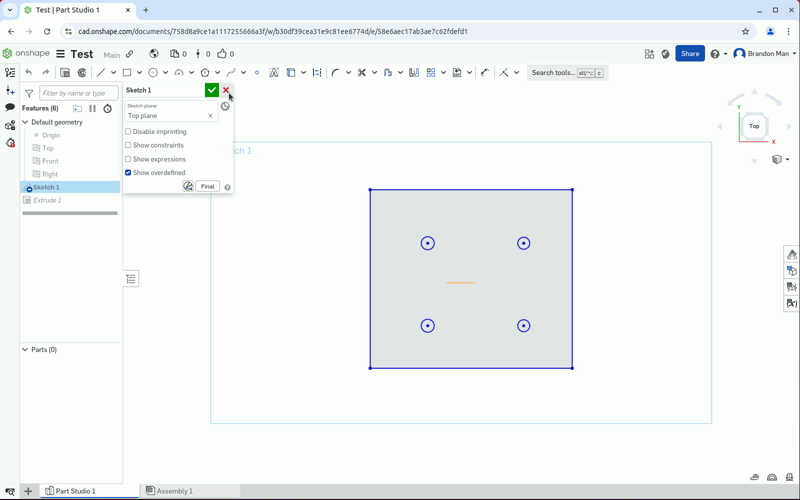
click(229, 92)
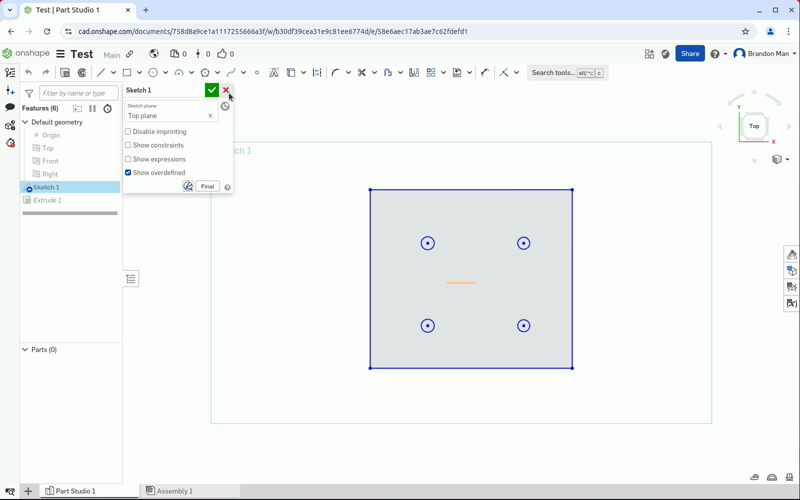
key(shift+s)
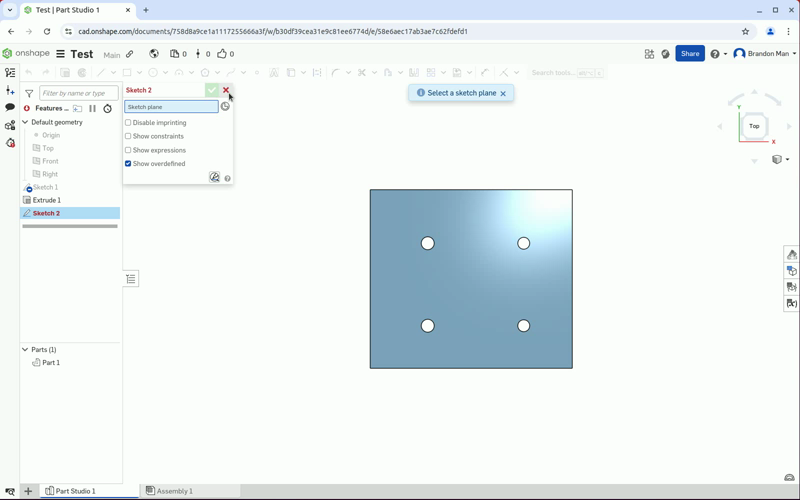
mouse_move(73, 150)
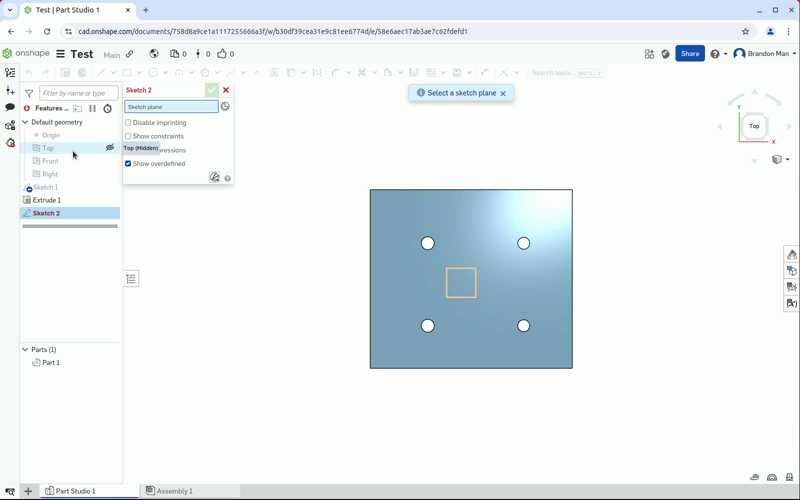
click(73, 150)
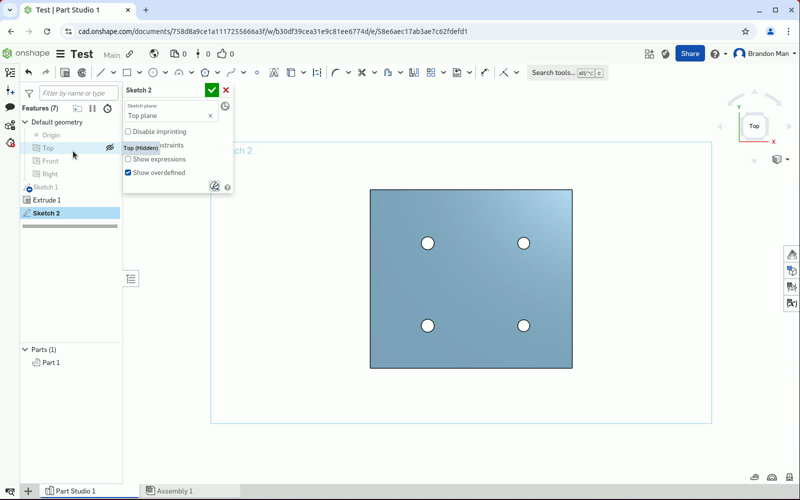
mouse_move(73, 352)
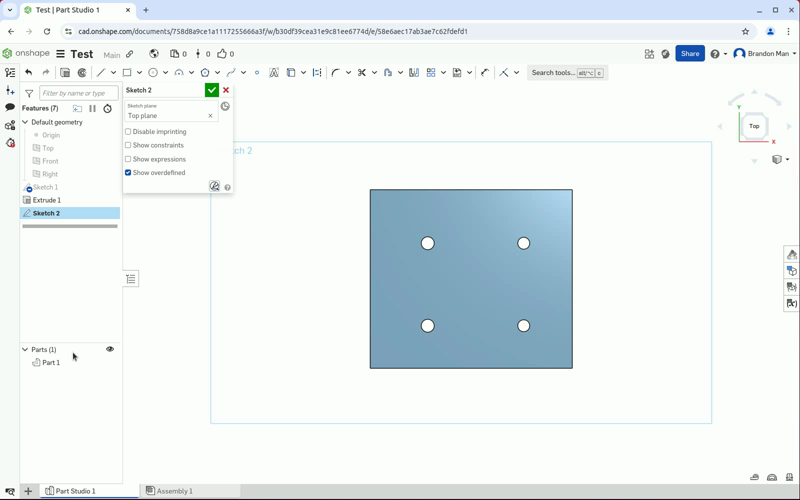
key(y)
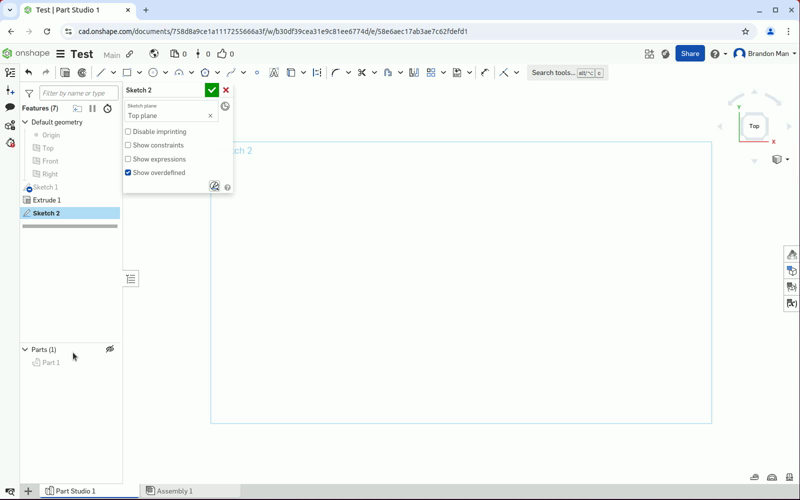
key(c)
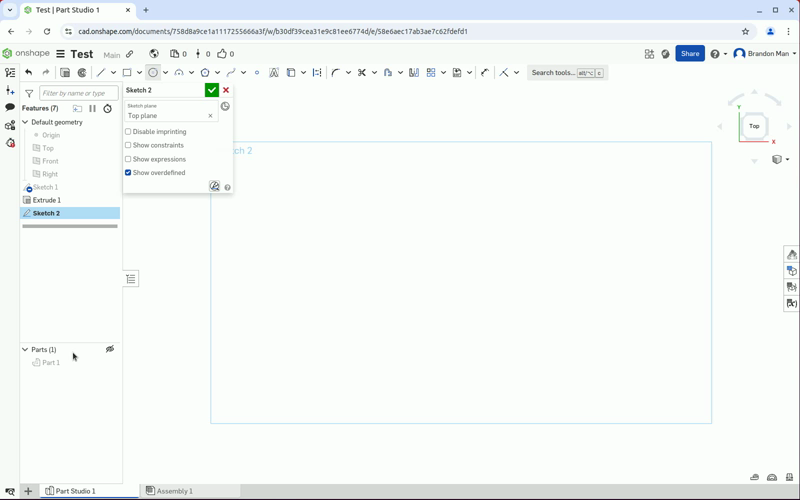
key_down(shift)
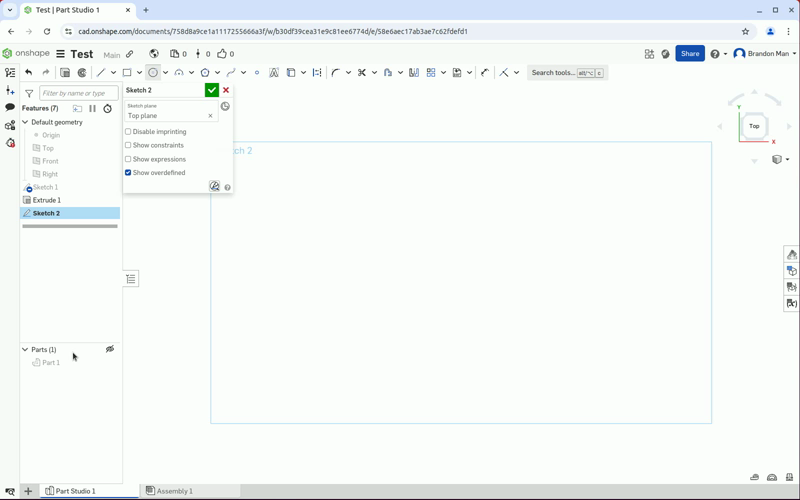
mouse_move(427, 241)
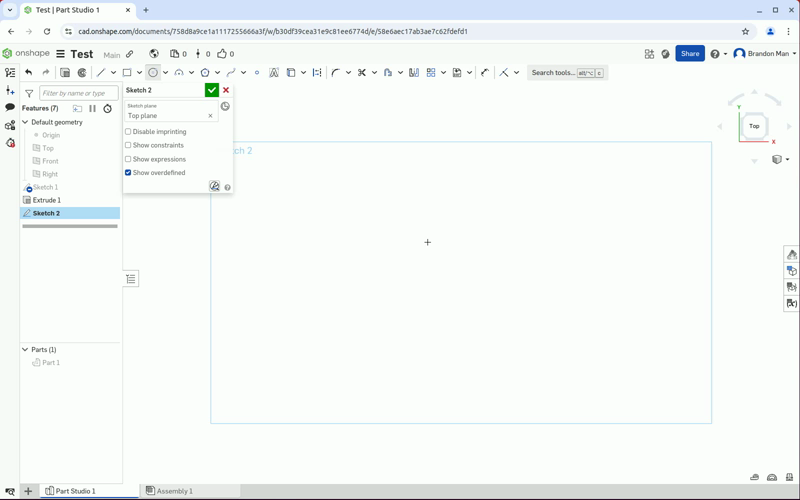
click(427, 241)
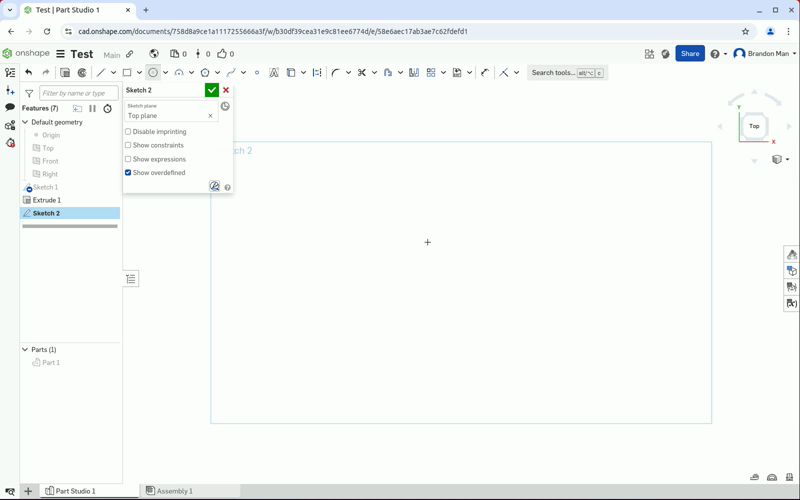
key_up(shift)
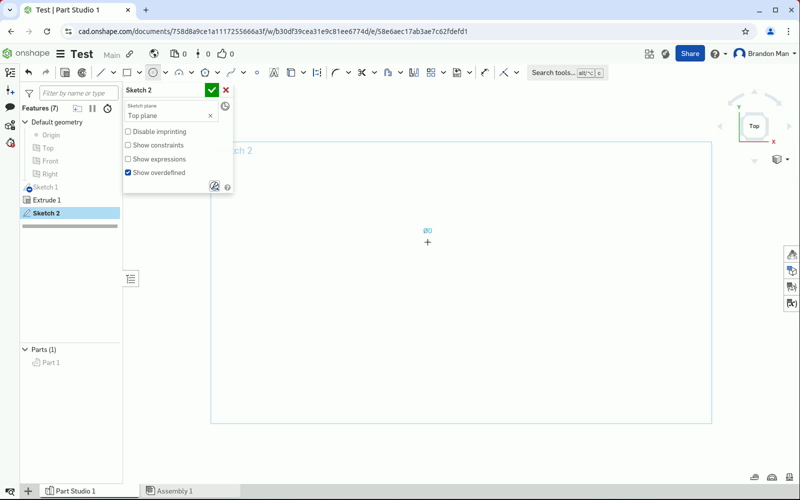
mouse_move(434, 241)
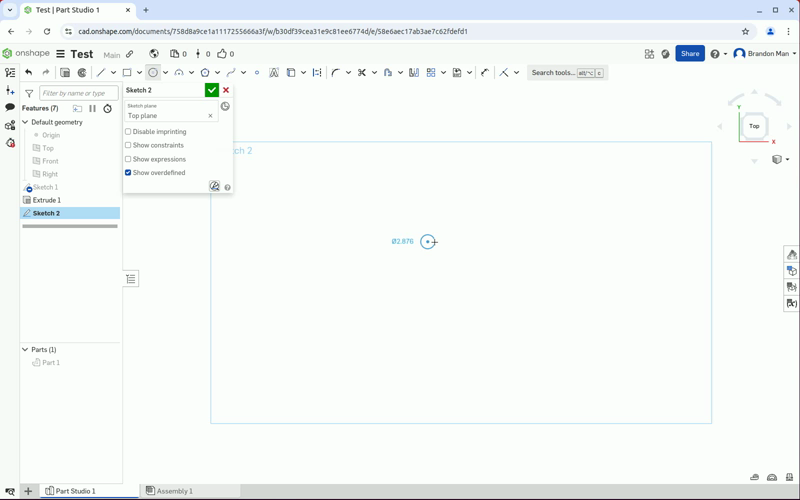
click(434, 241)
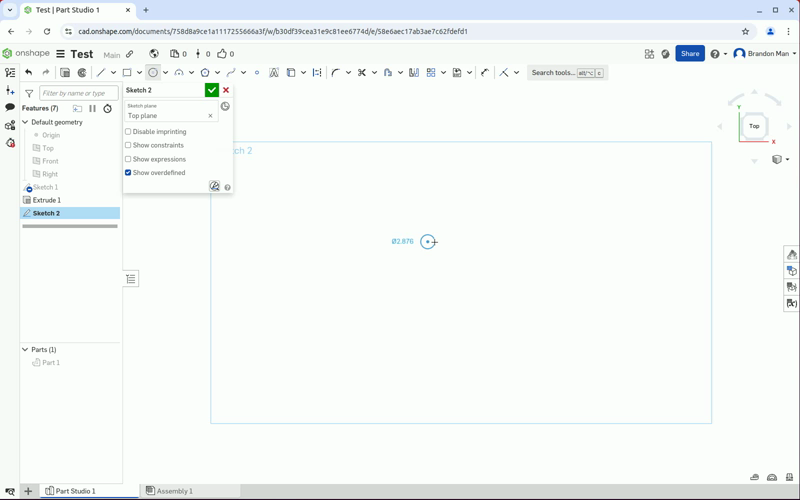
key(esc)
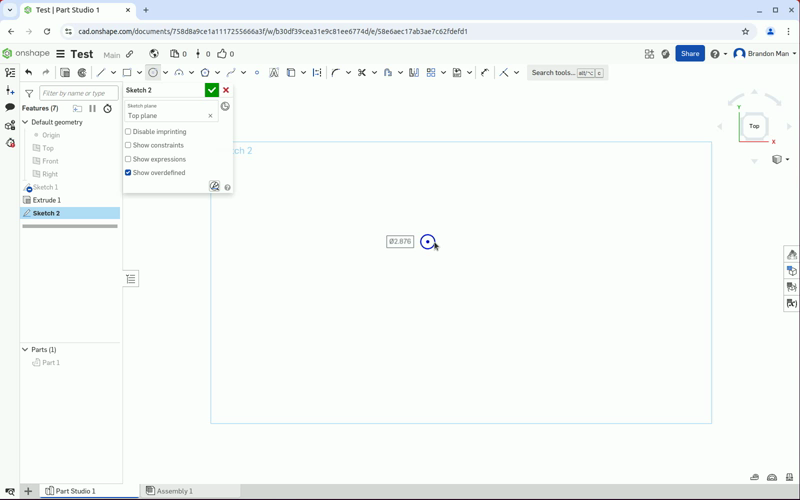
mouse_move(427, 243)
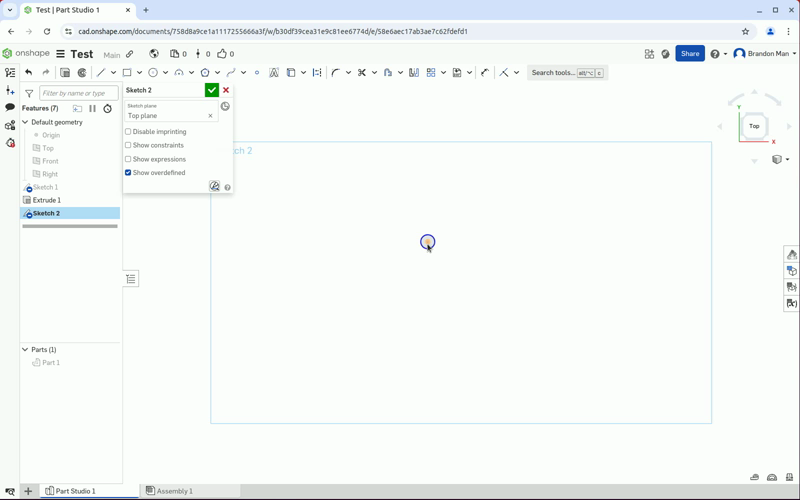
scroll(6)
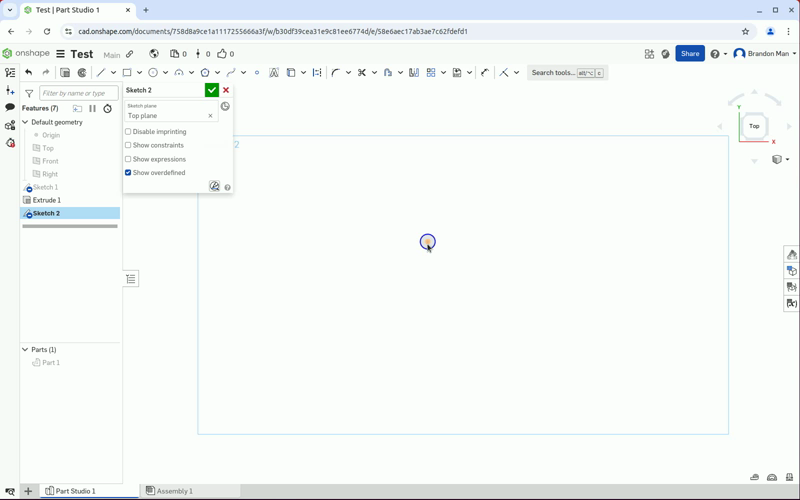
scroll(6)
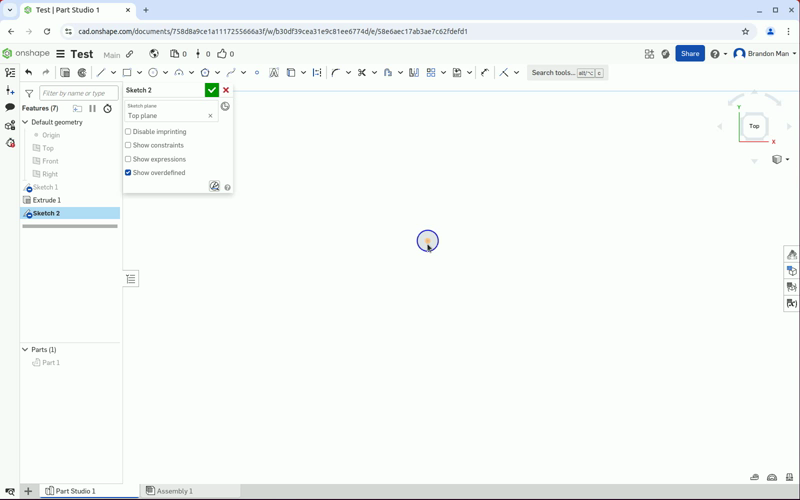
scroll(6)
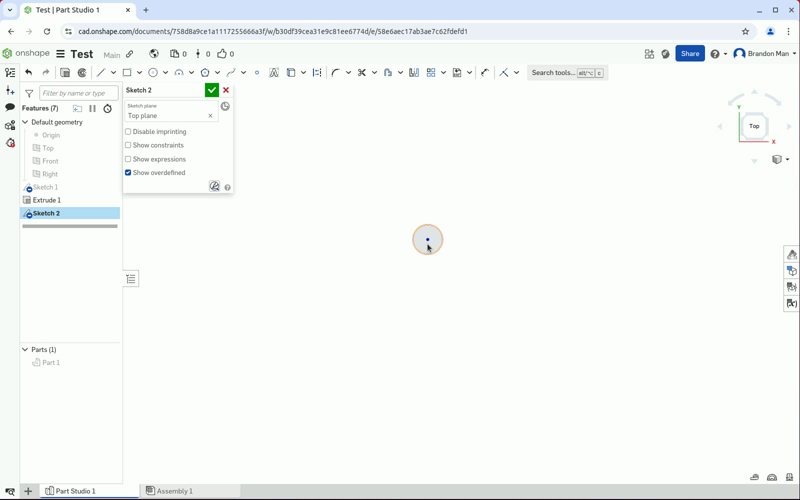
scroll(6)
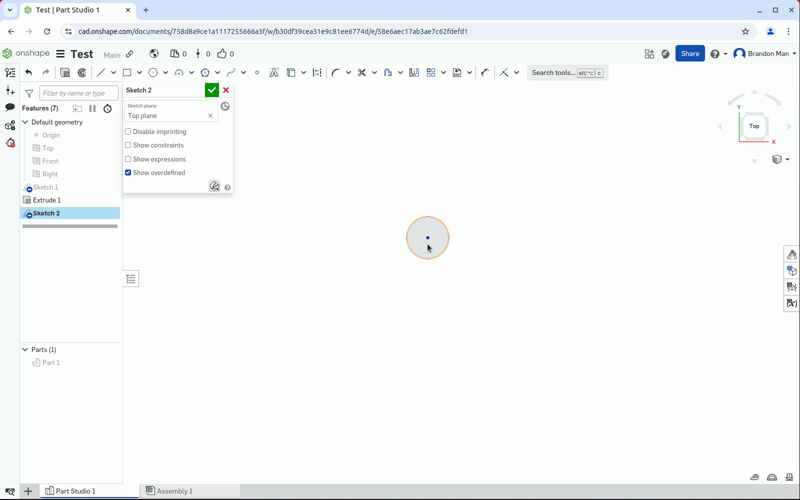
scroll(6)
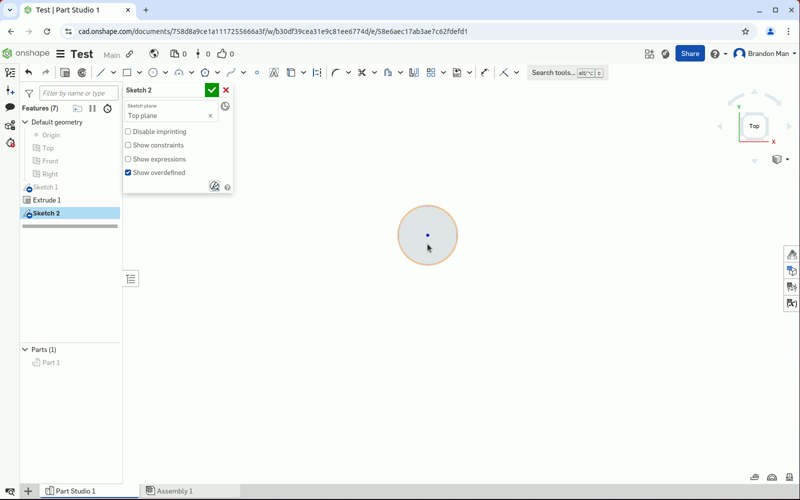
scroll(6)
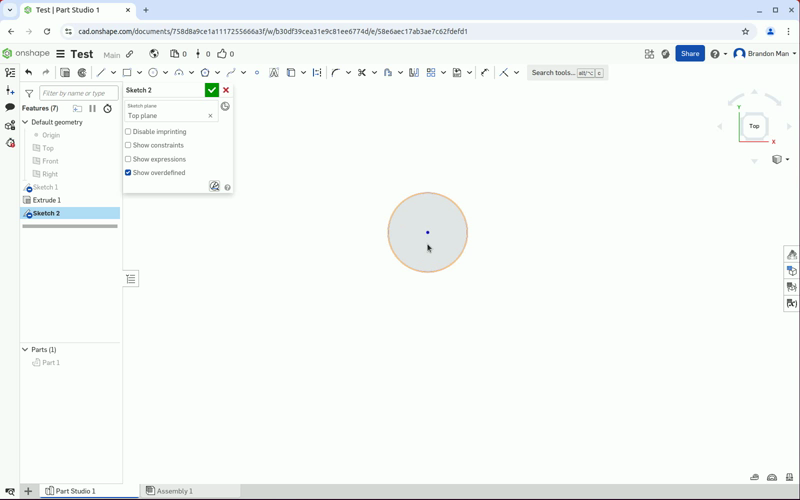
scroll(6)
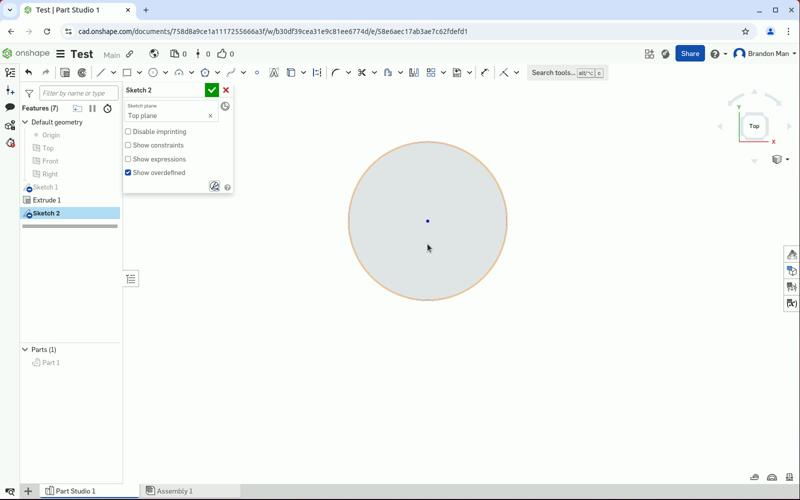
click(427, 243)
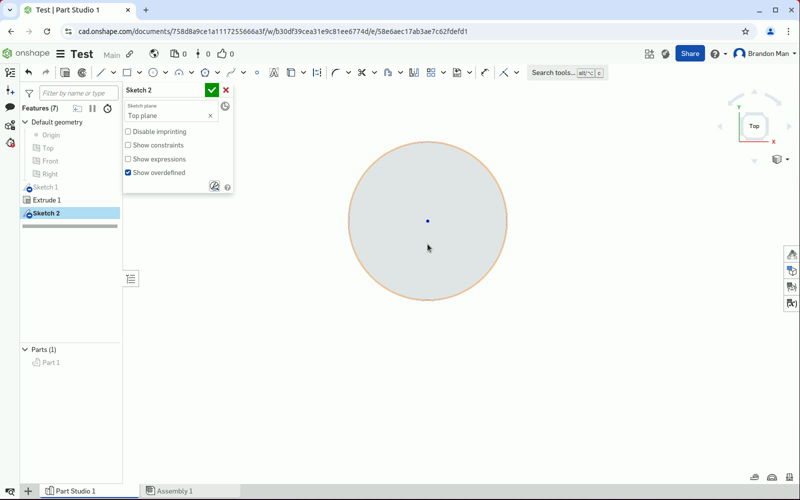
scroll(-6)
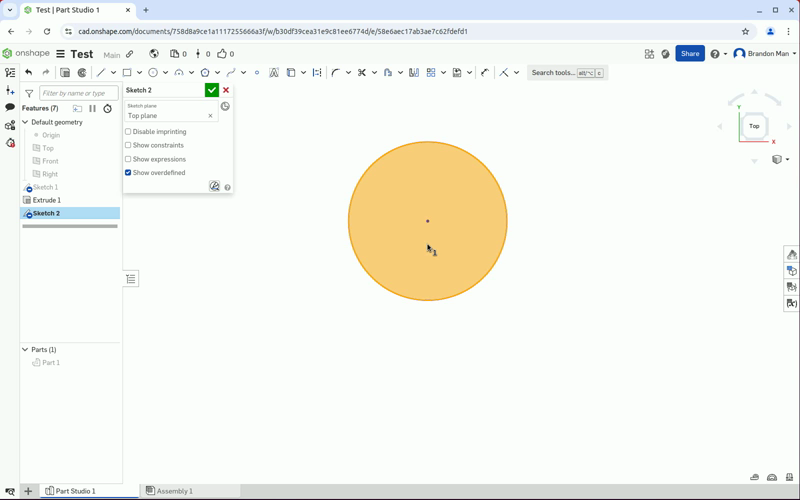
scroll(-6)
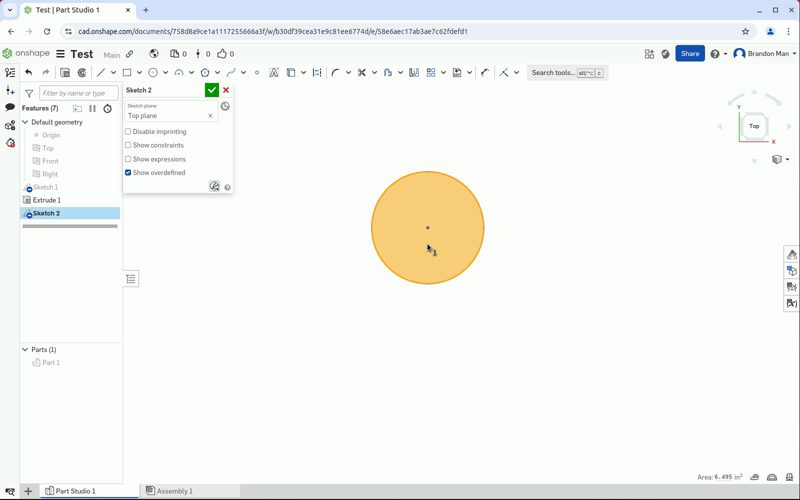
scroll(-6)
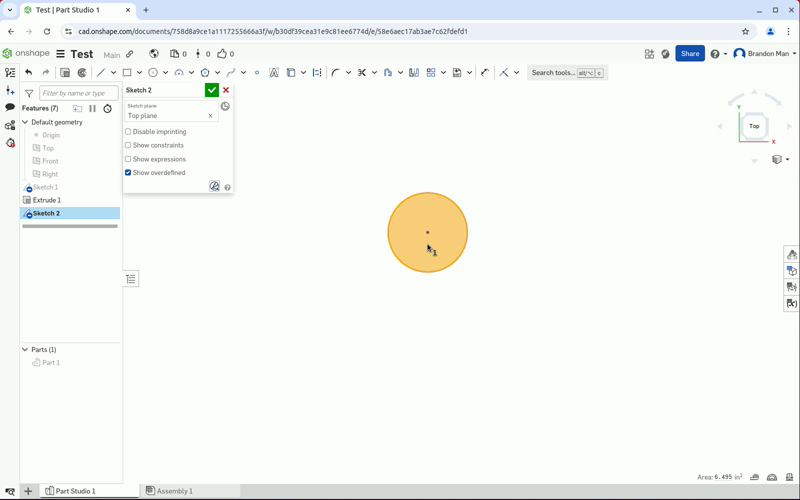
scroll(-6)
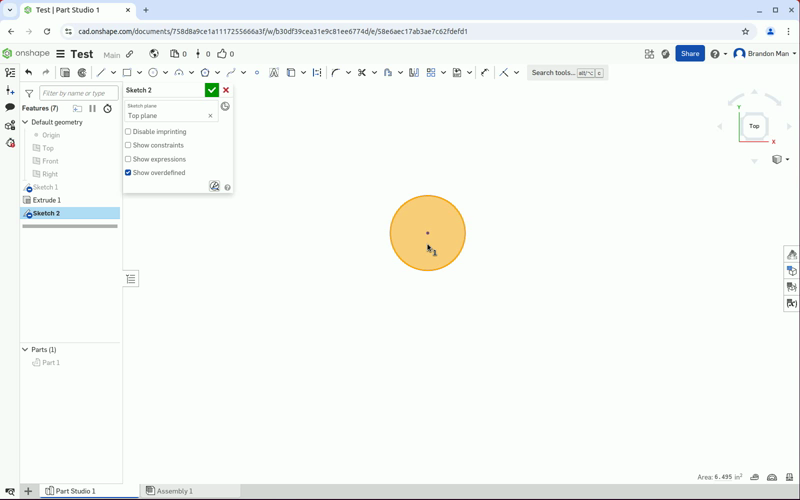
scroll(-6)
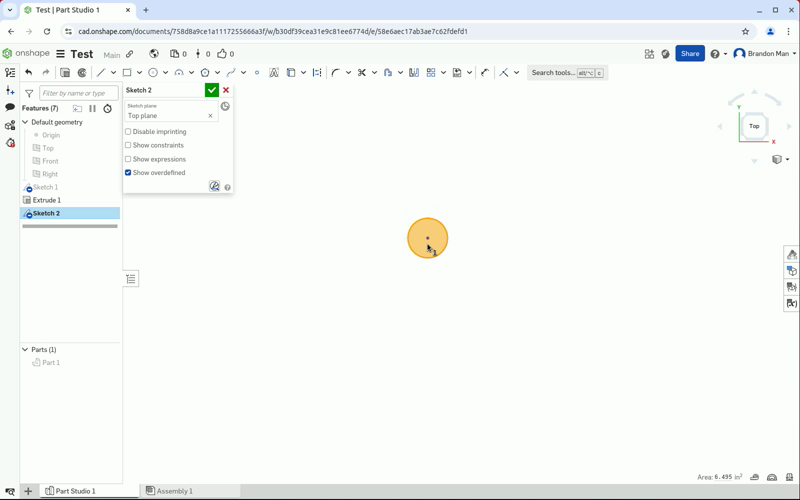
scroll(-6)
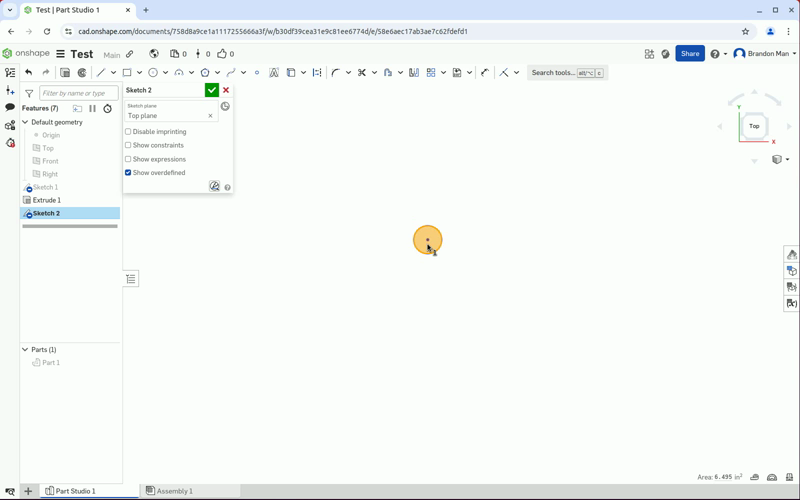
scroll(-6)
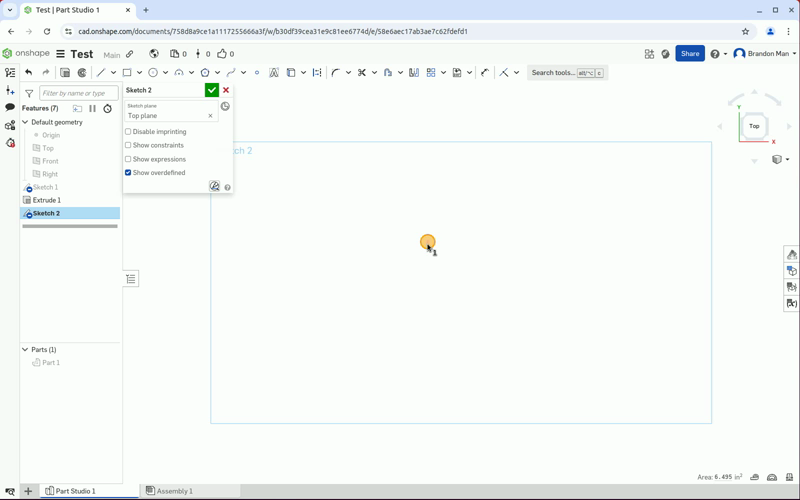
mouse_move(73, 352)
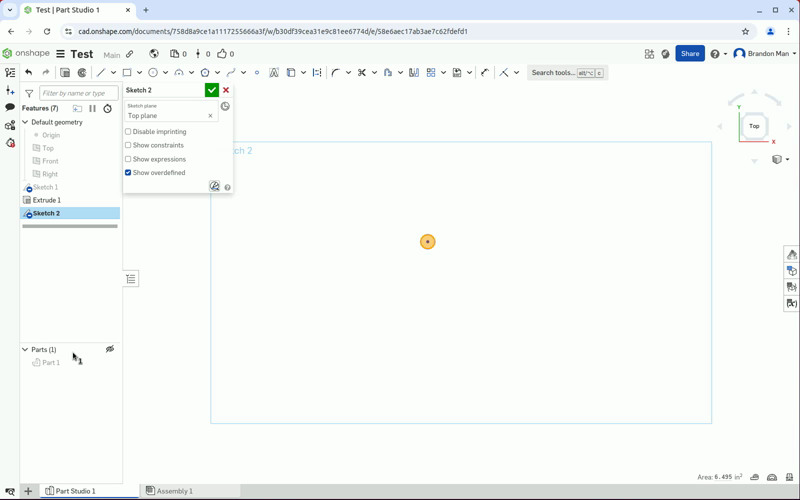
key(shift+y)
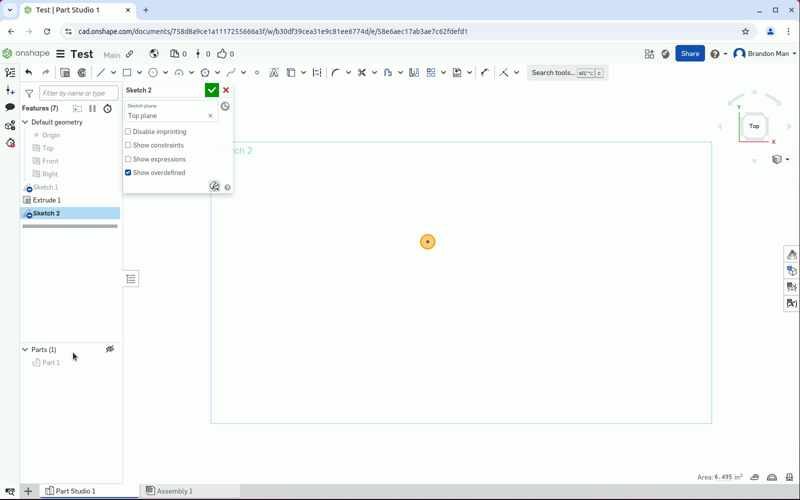
key(shift+e)
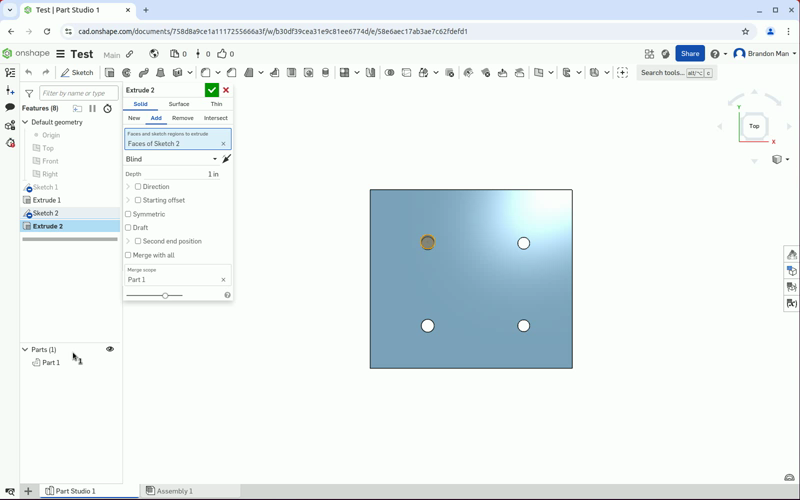
mouse_move(143, 106)
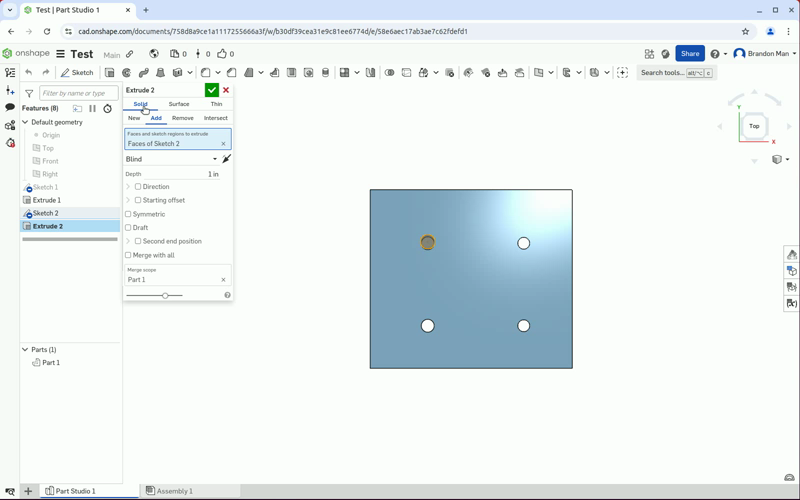
click(143, 106)
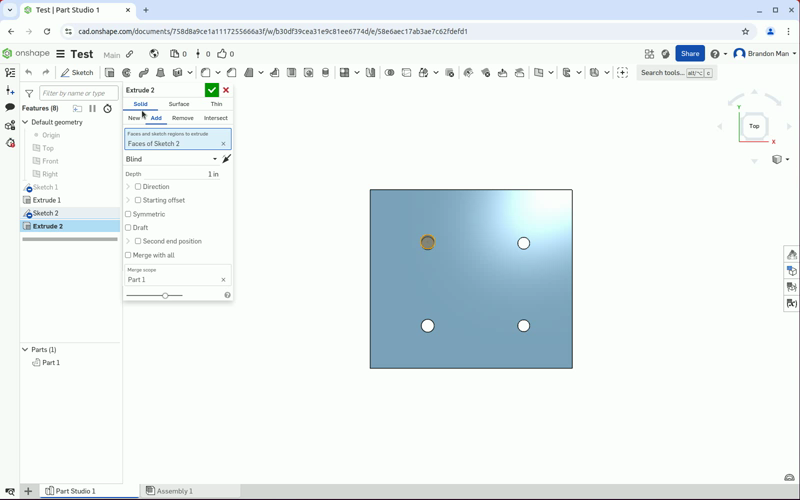
mouse_move(137, 120)
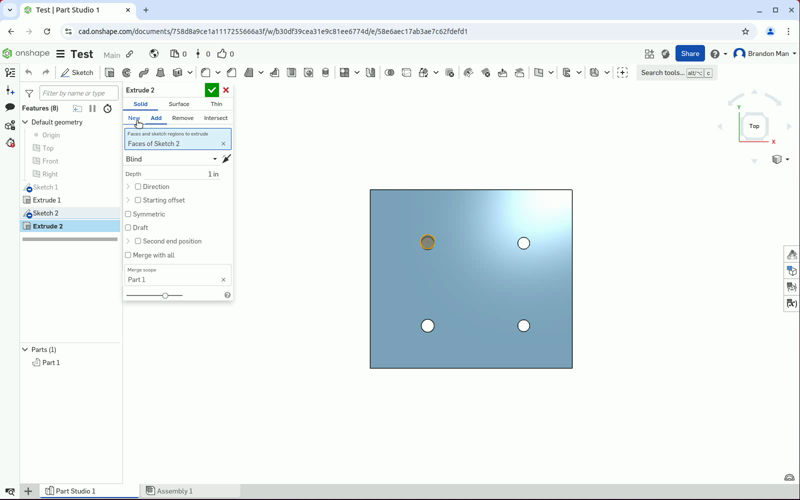
click(137, 120)
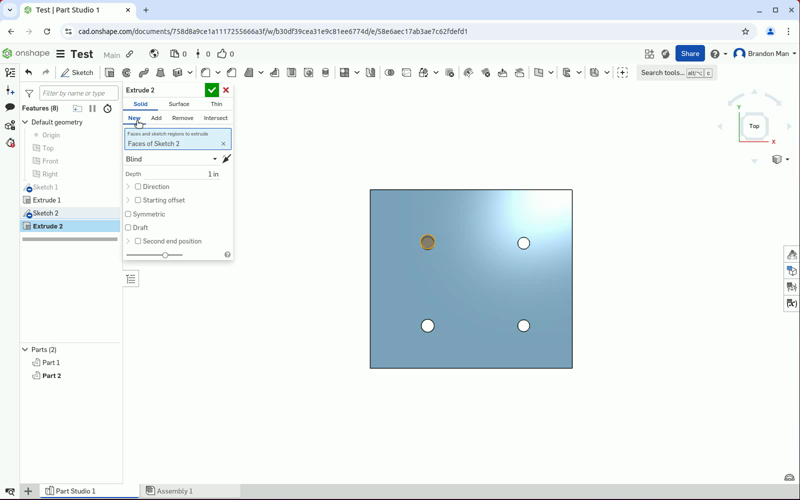
key(tab, 4)
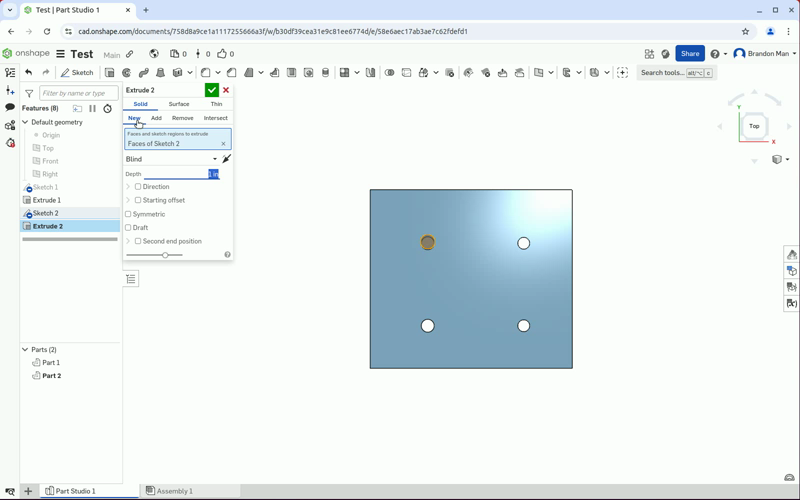
text(19.498)
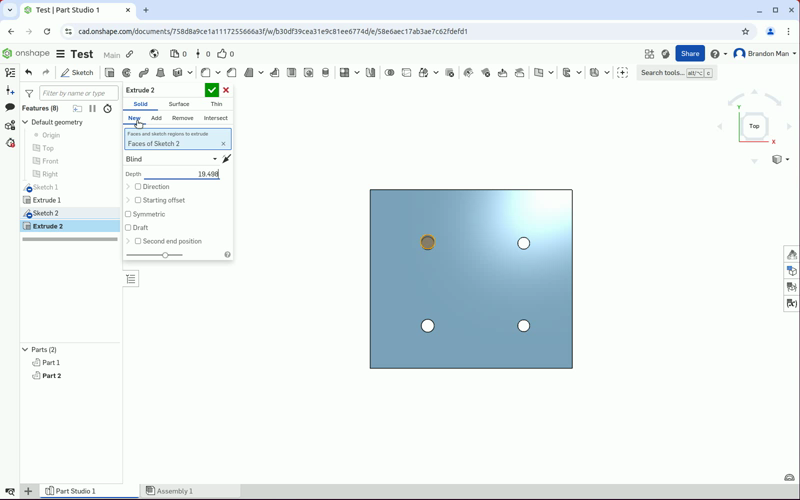
key(enter)
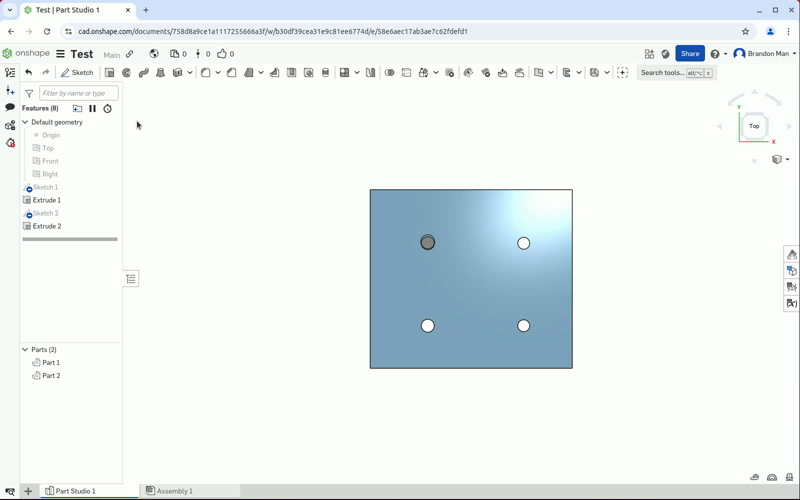
key(shift+h)
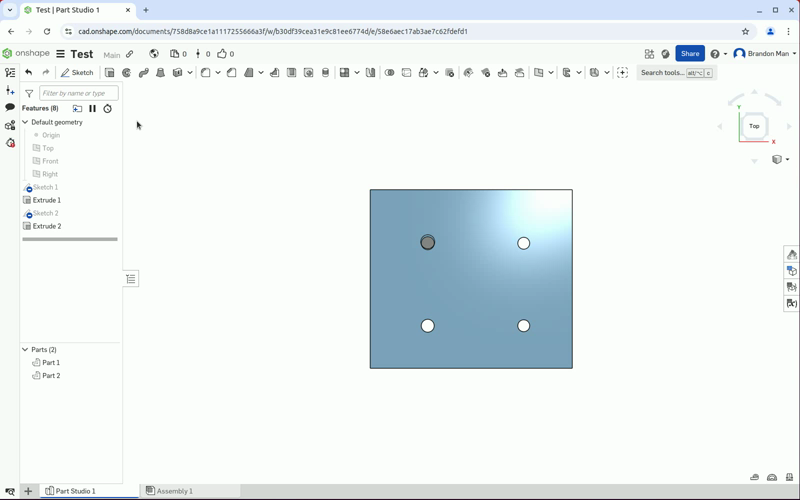
key(shift+h)
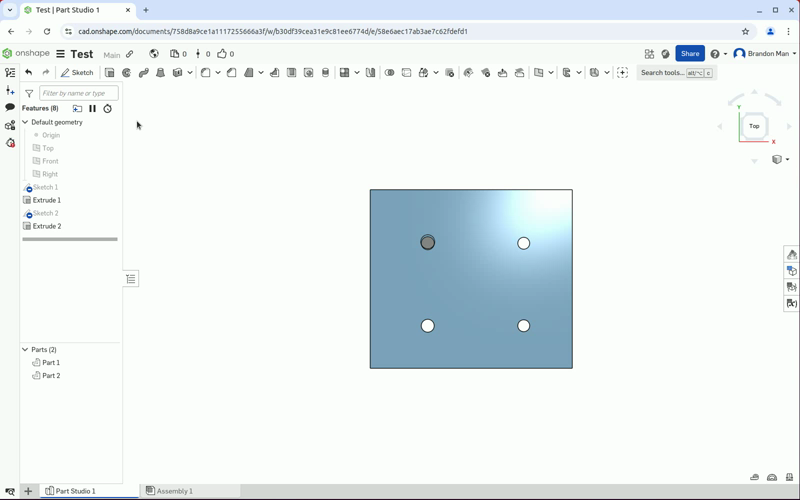
mouse_move(73, 189)
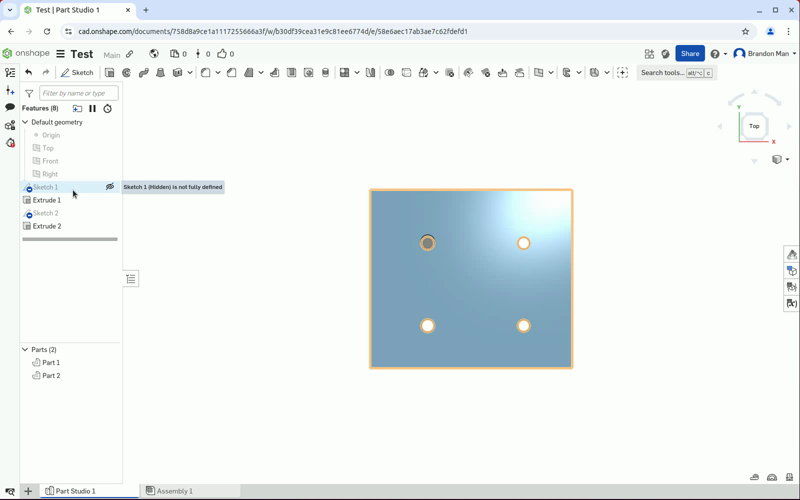
click(73, 189)
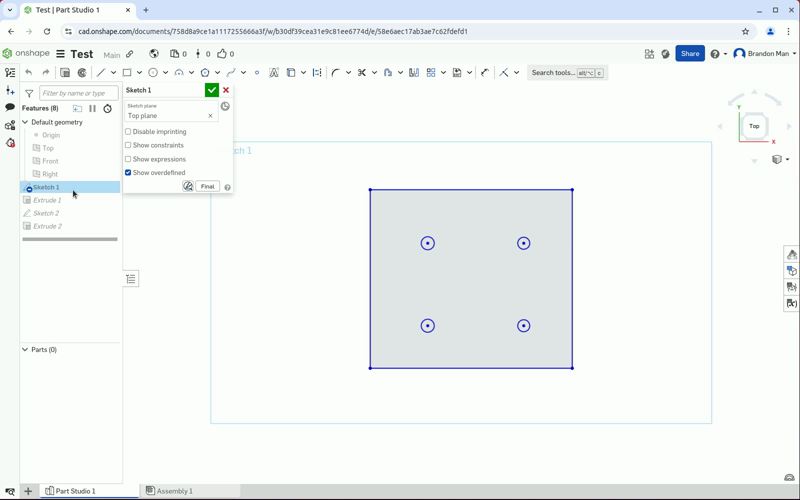
mouse_move(229, 92)
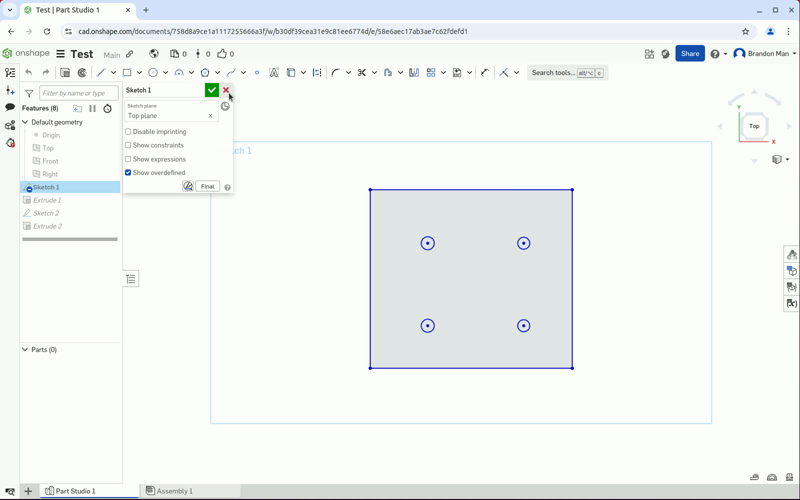
click(229, 92)
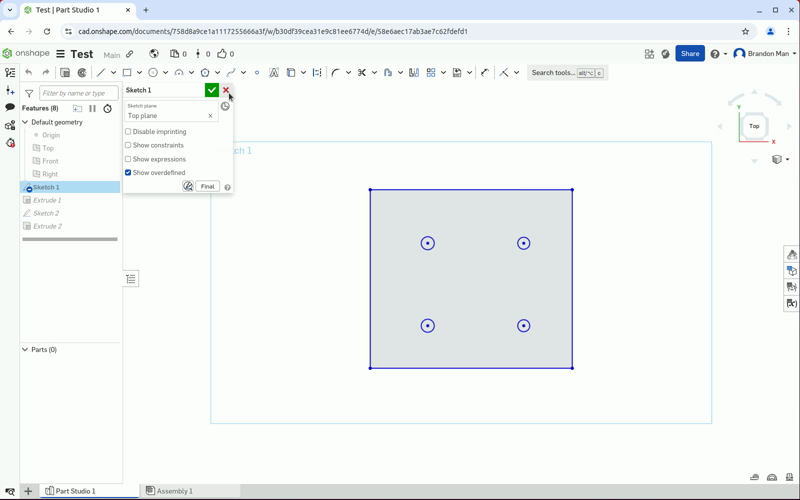
key(shift+s)
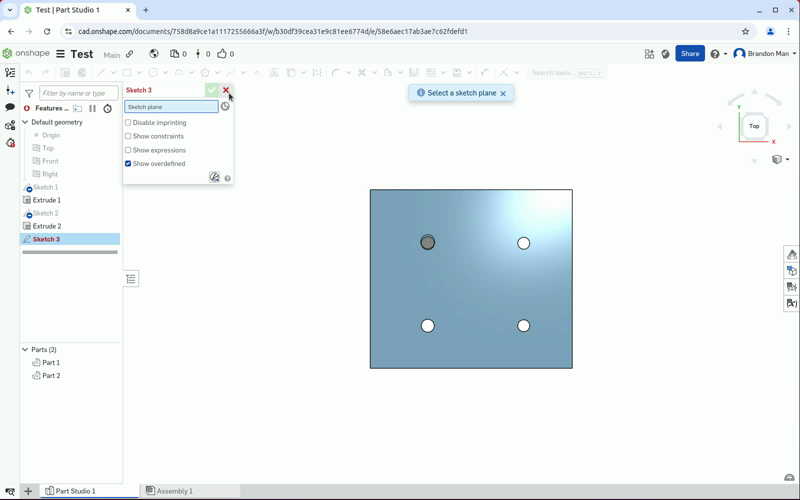
mouse_move(73, 150)
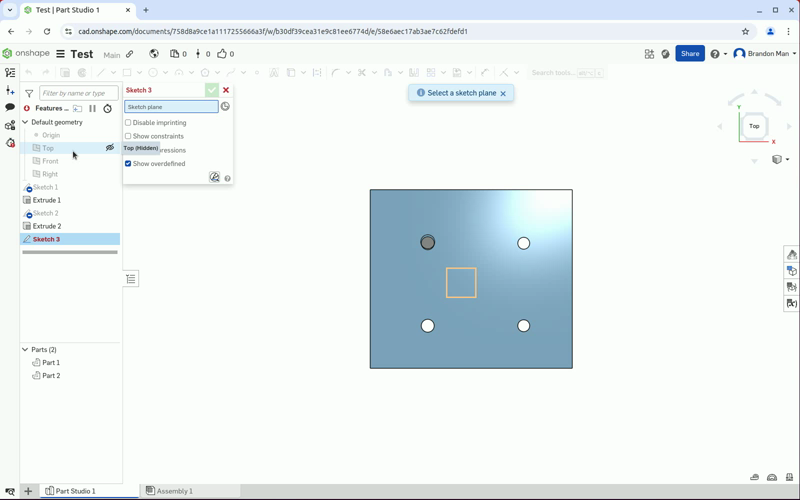
click(73, 150)
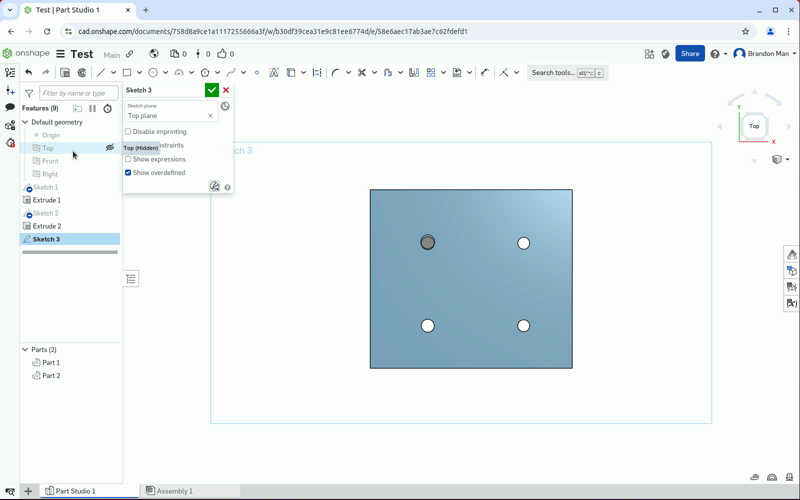
mouse_move(73, 352)
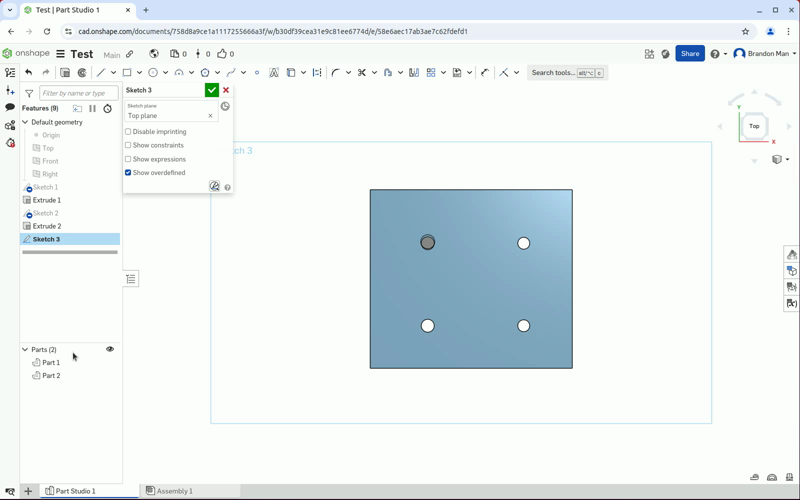
key(y)
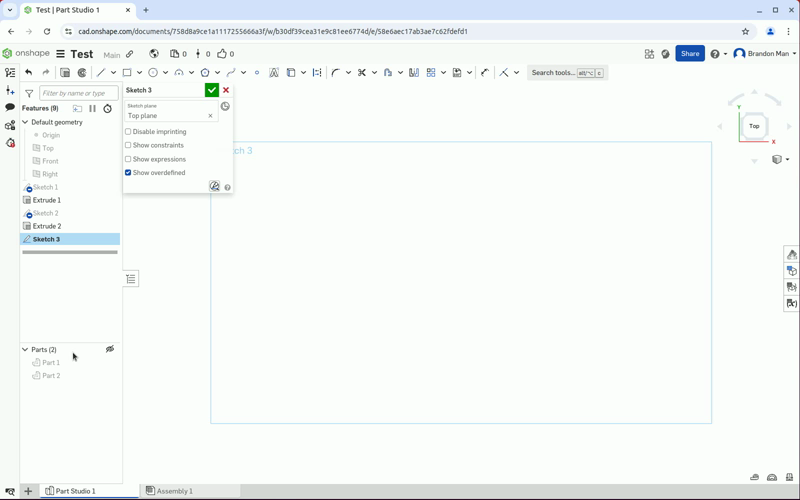
key(c)
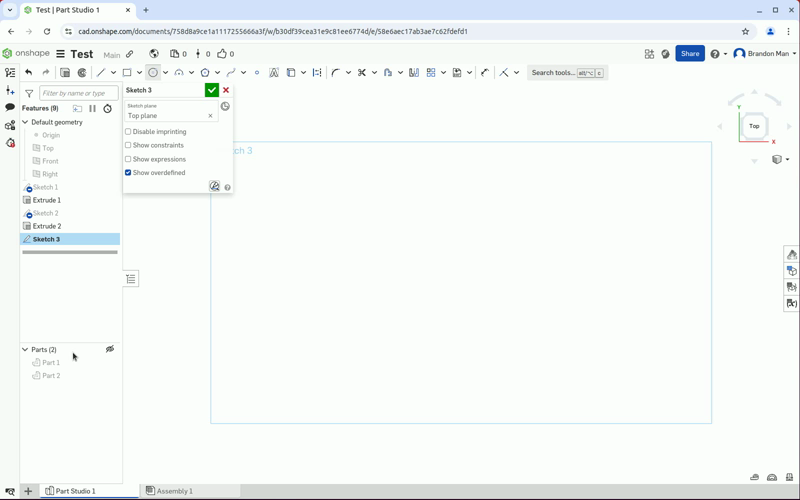
key_down(shift)
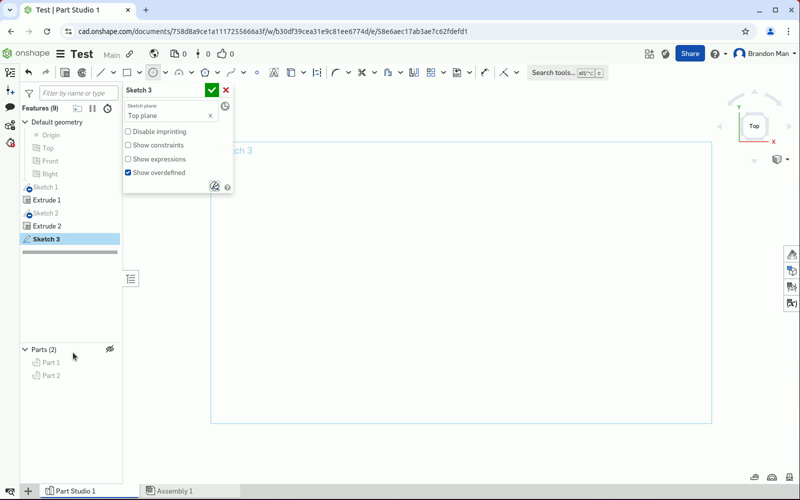
mouse_move(525, 241)
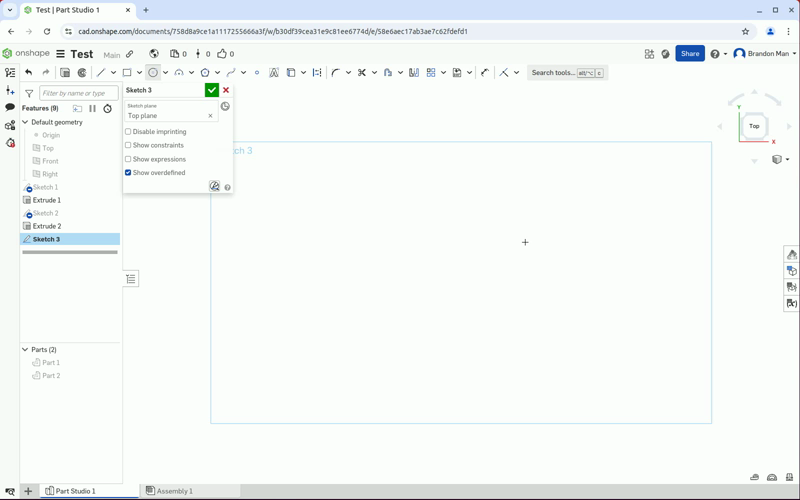
click(525, 241)
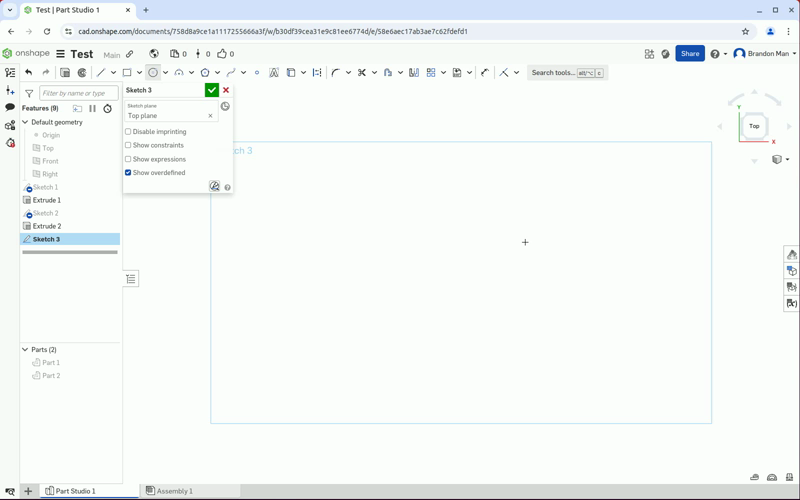
key_up(shift)
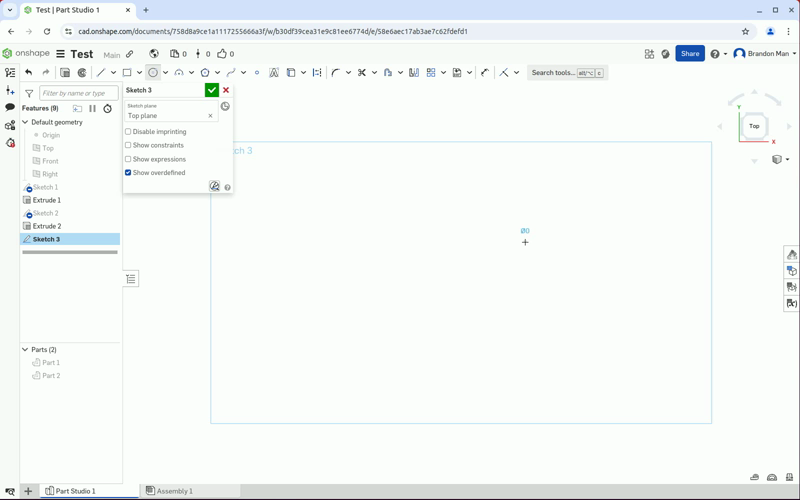
mouse_move(531, 241)
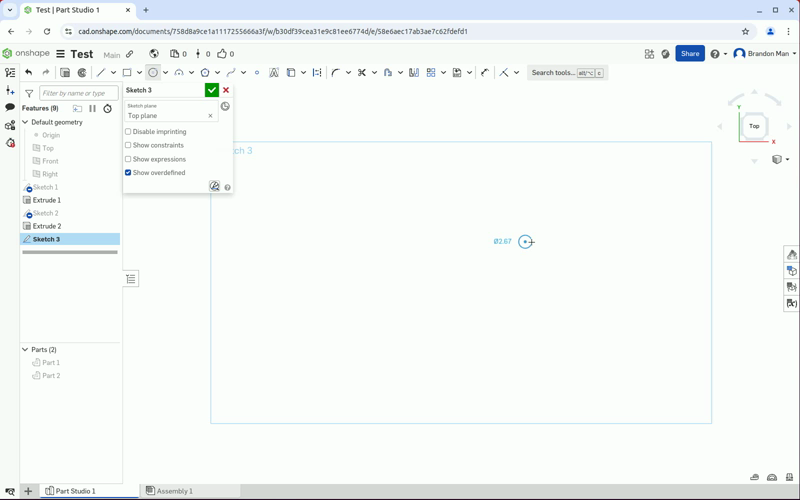
click(531, 241)
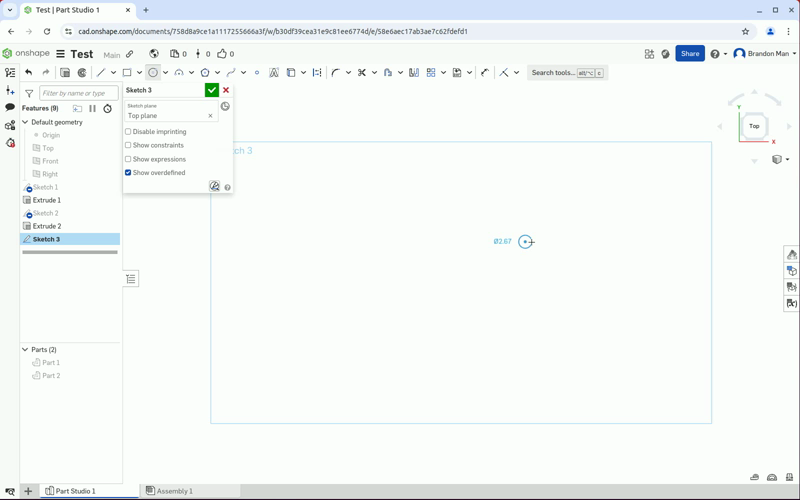
key(esc)
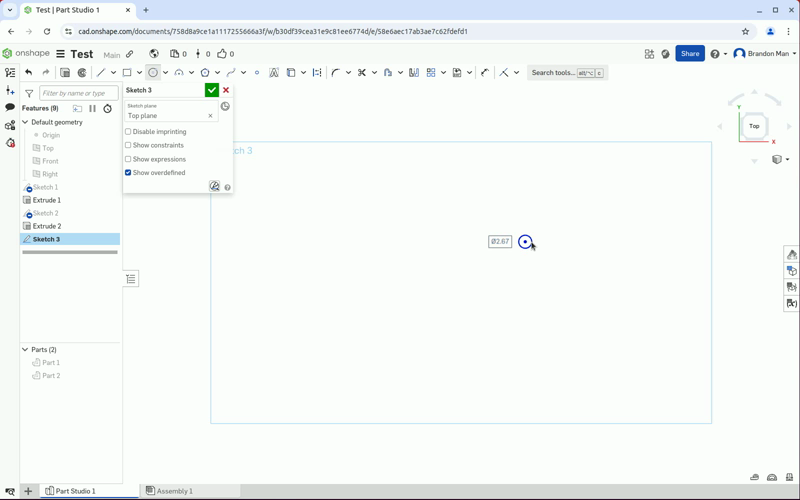
mouse_move(529, 238)
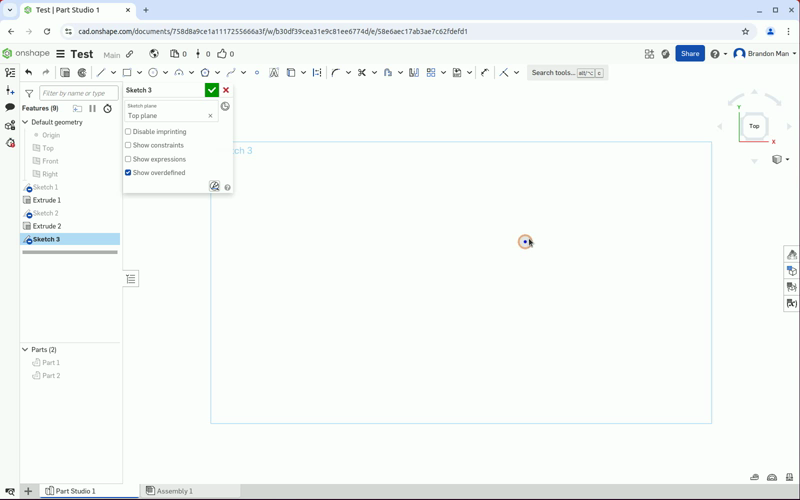
scroll(6)
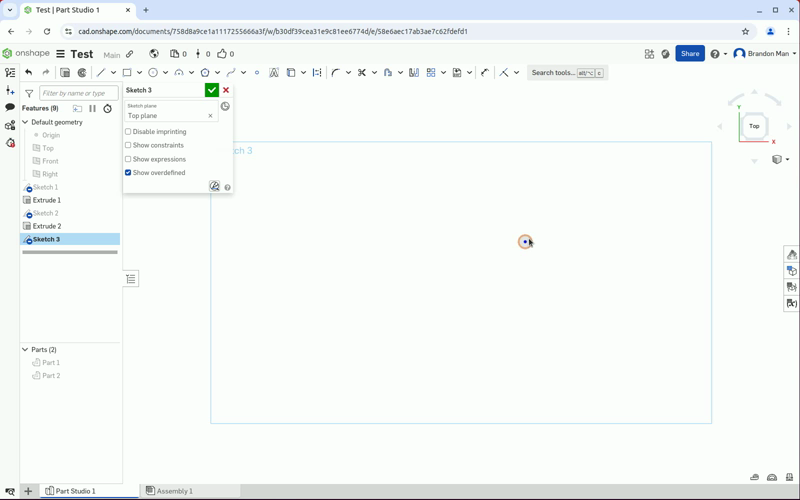
scroll(6)
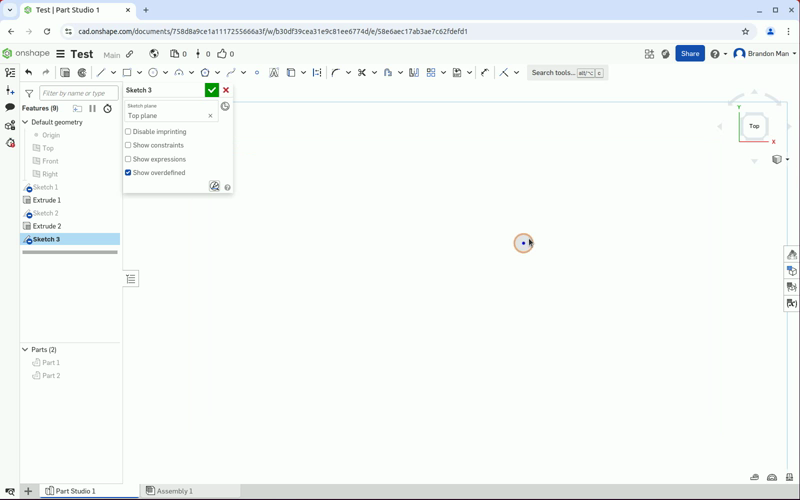
scroll(6)
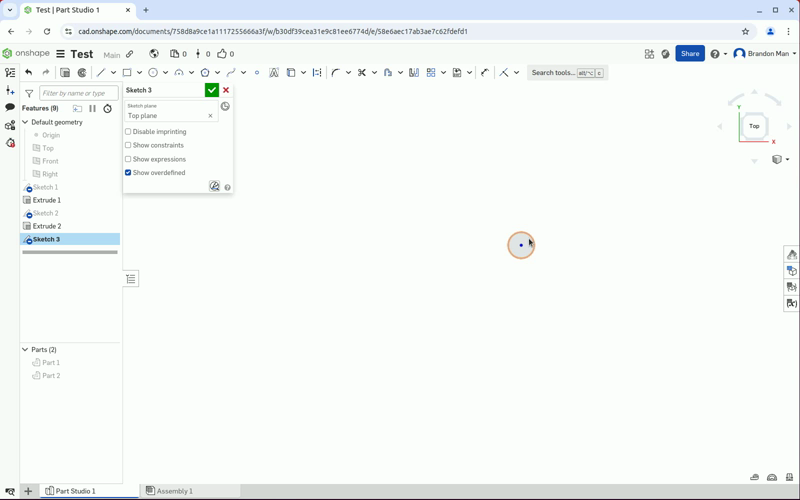
scroll(6)
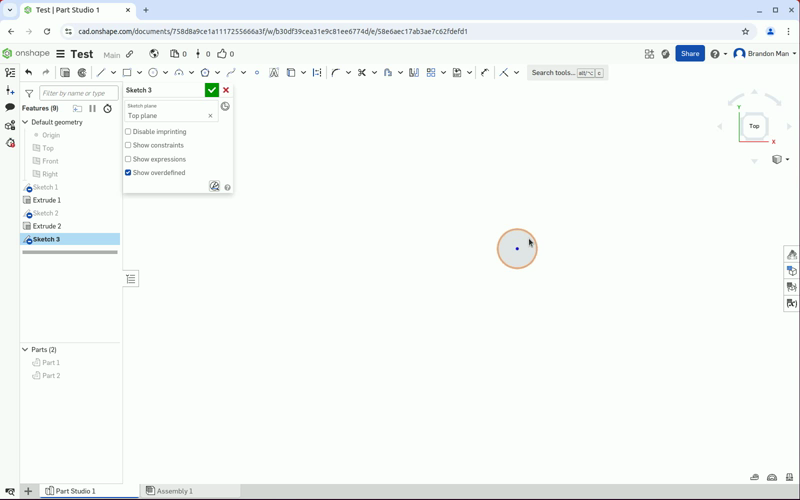
scroll(6)
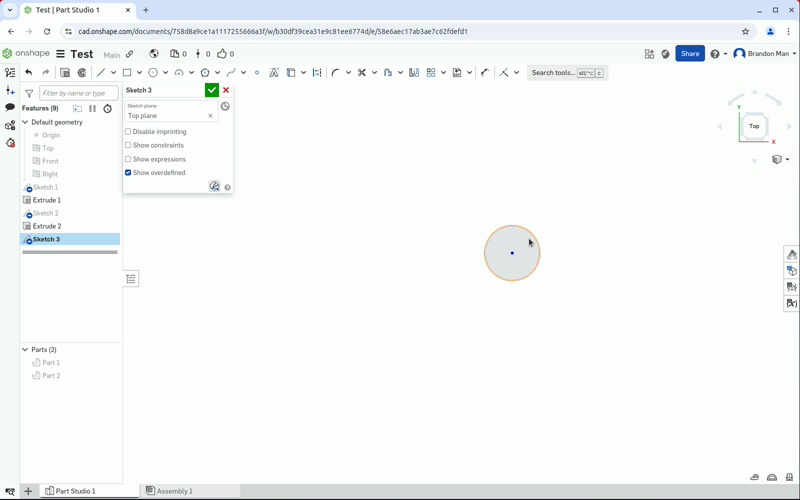
scroll(6)
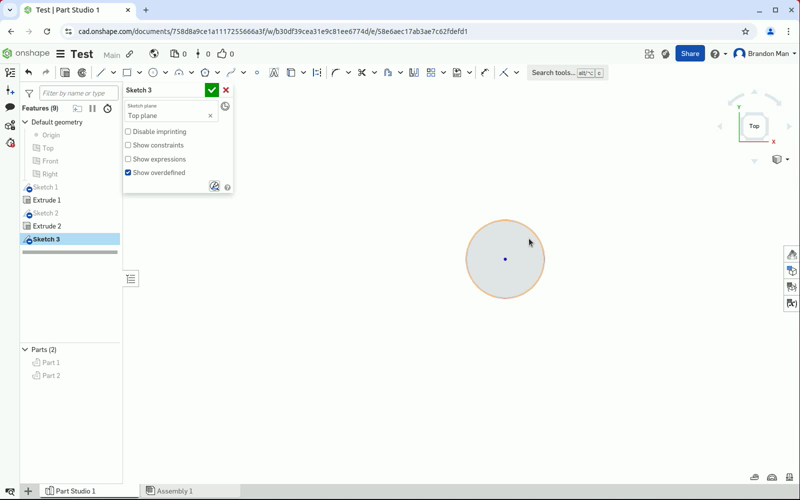
scroll(6)
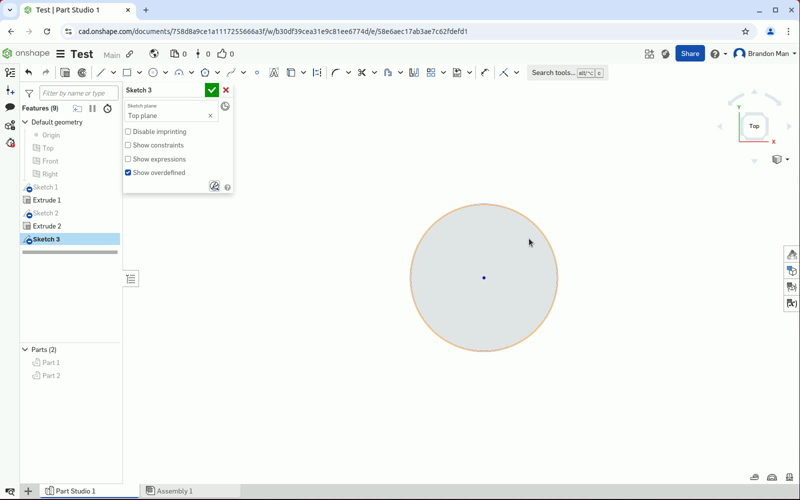
click(529, 238)
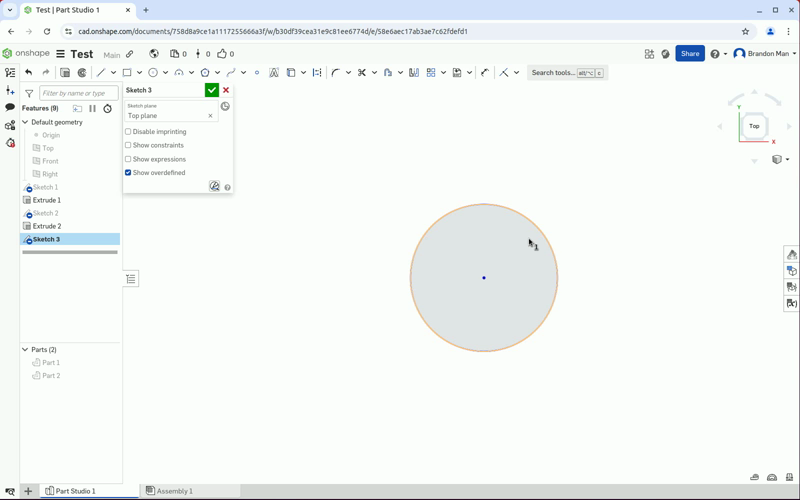
scroll(-6)
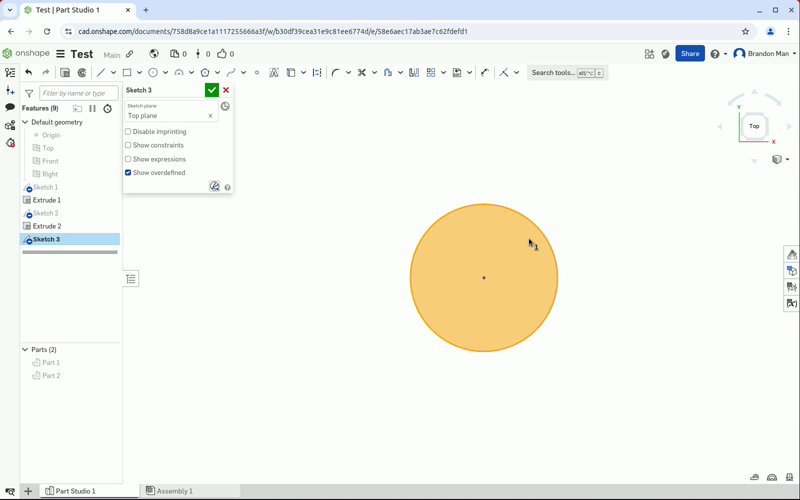
scroll(-6)
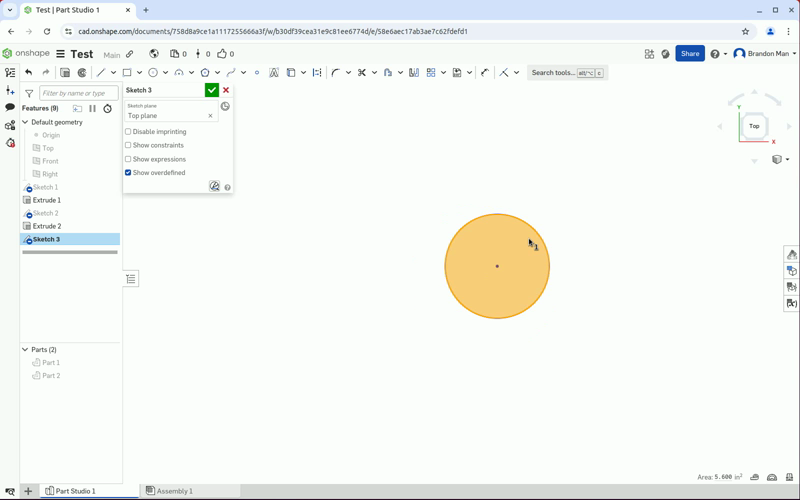
scroll(-6)
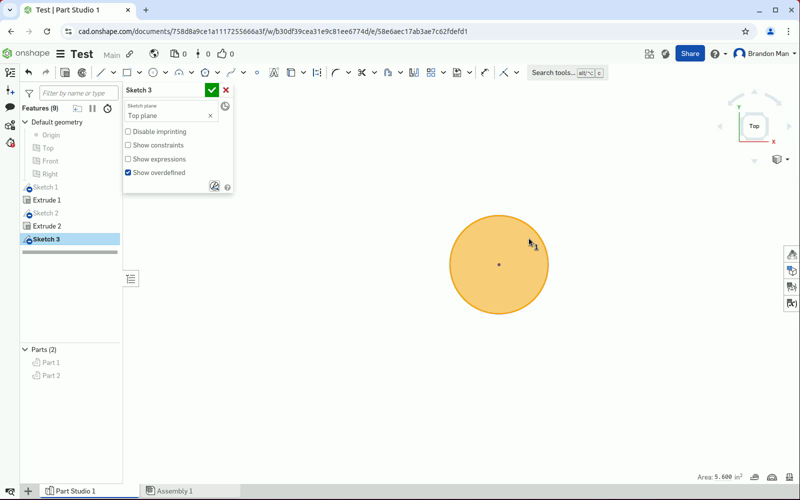
scroll(-6)
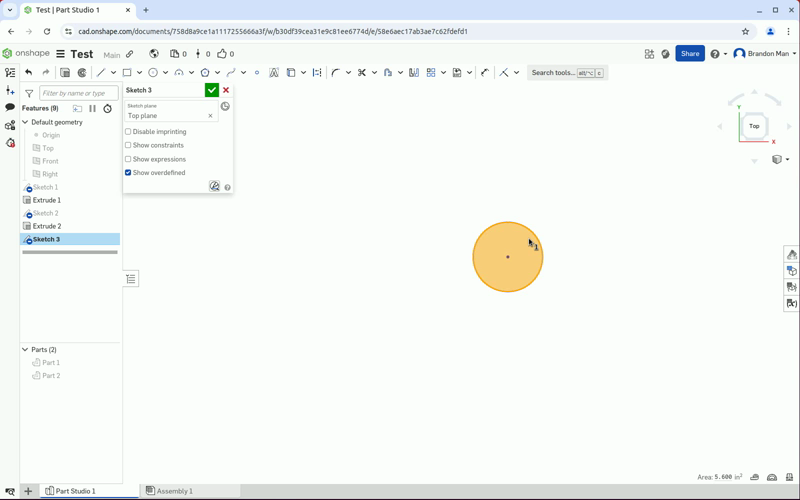
scroll(-6)
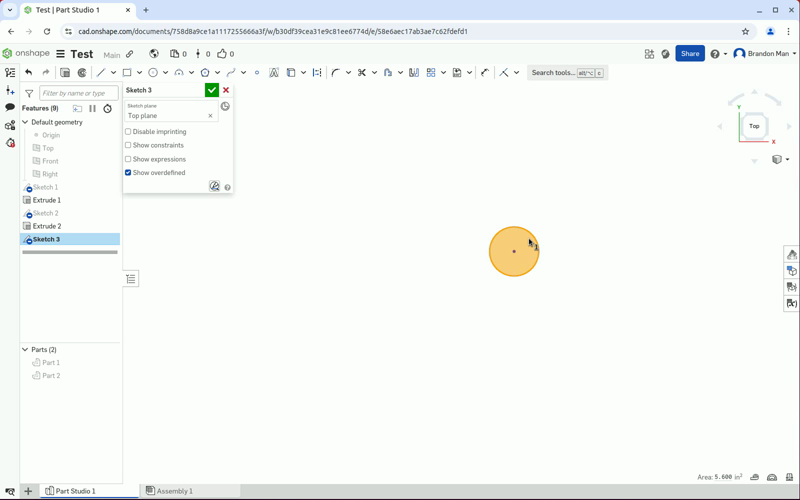
scroll(-6)
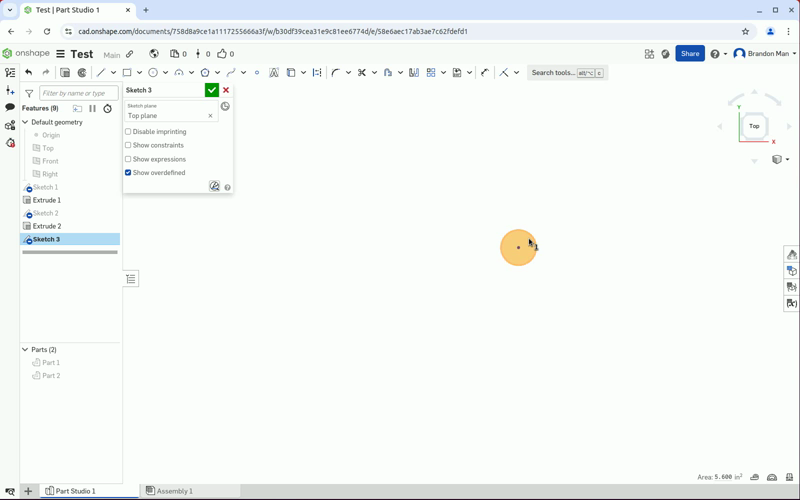
scroll(-6)
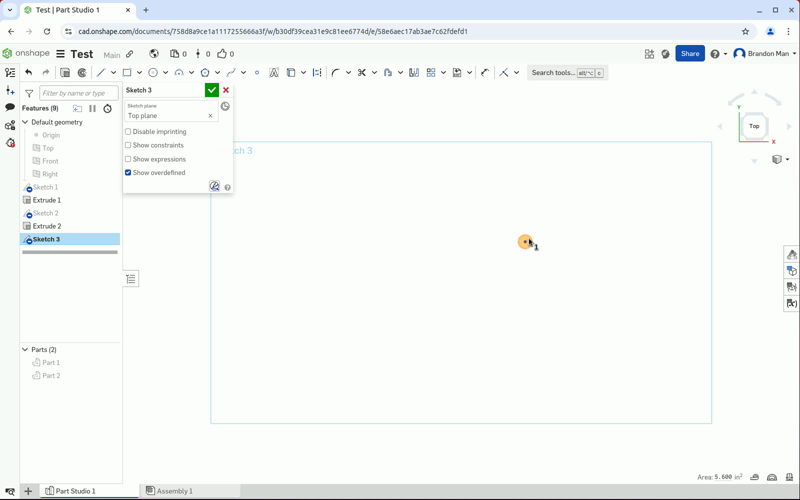
mouse_move(73, 352)
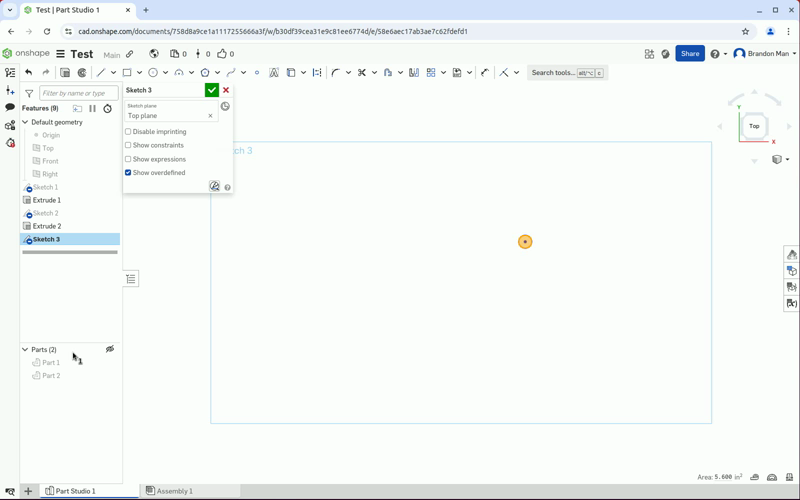
key(shift+y)
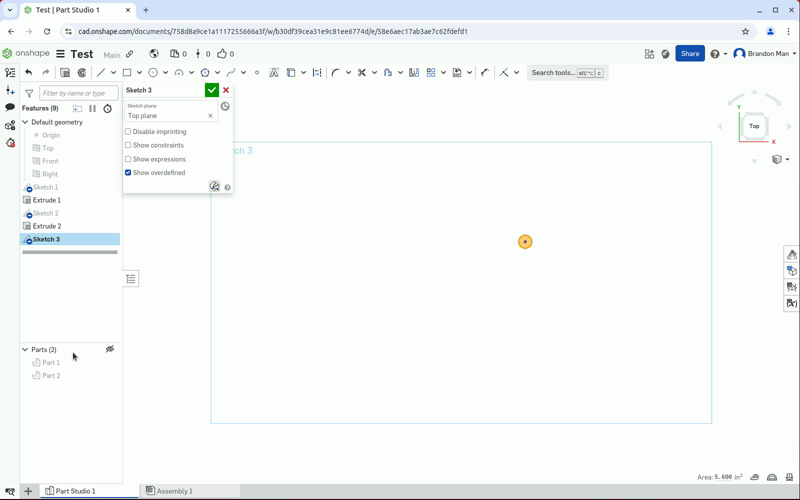
key(shift+e)
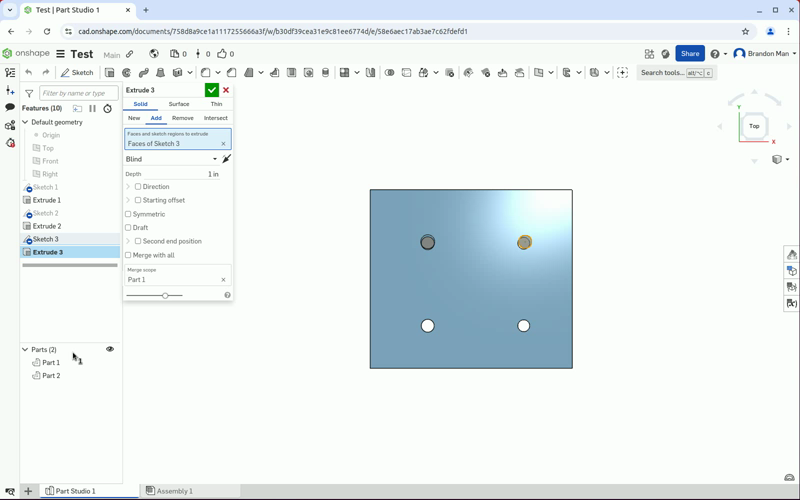
mouse_move(143, 106)
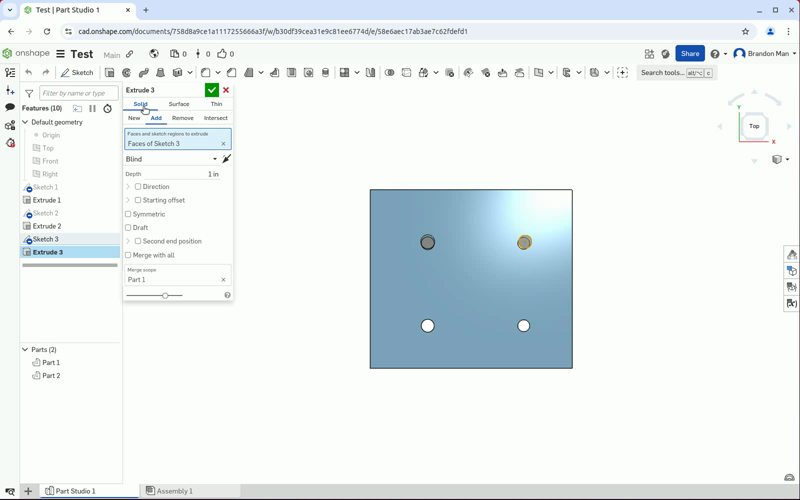
click(143, 106)
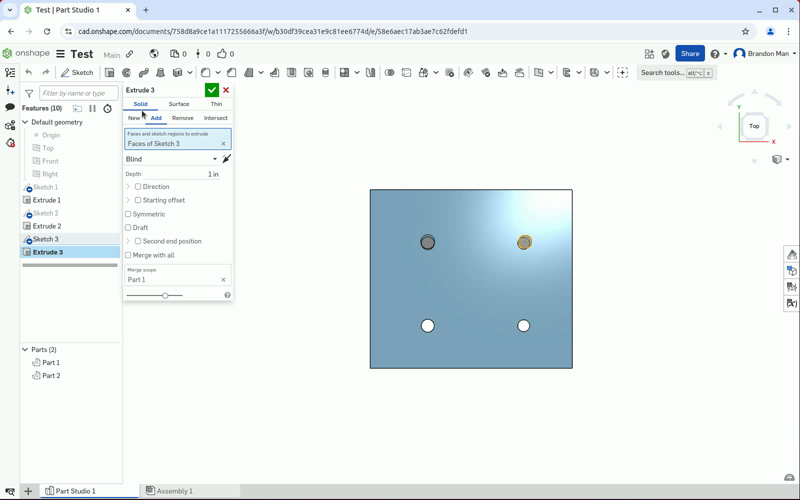
mouse_move(137, 120)
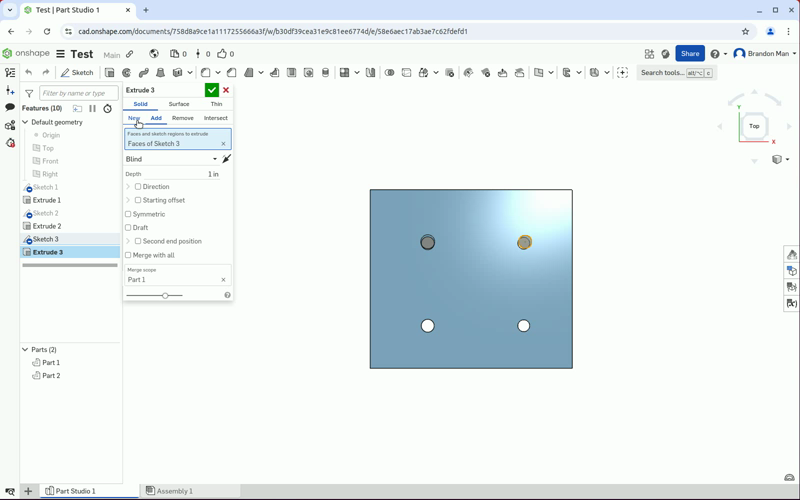
click(137, 120)
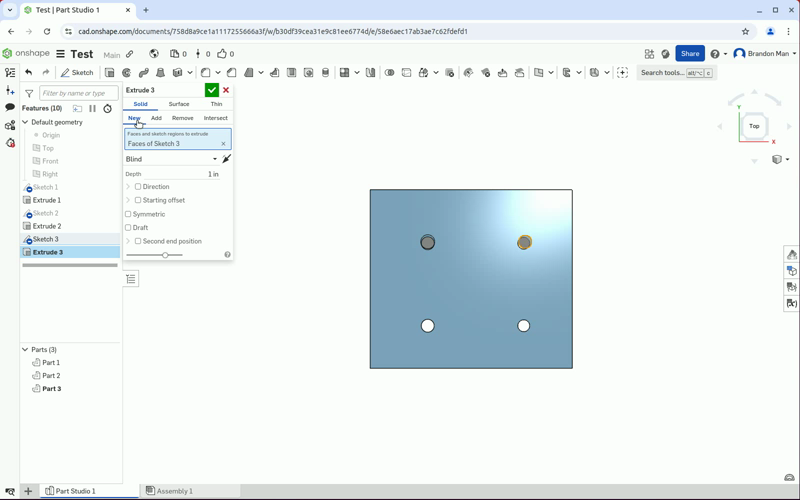
key(tab, 4)
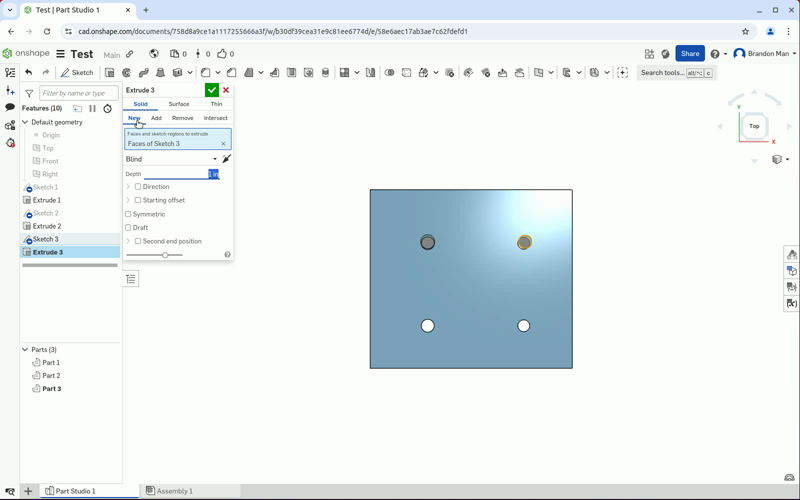
text(19.498)
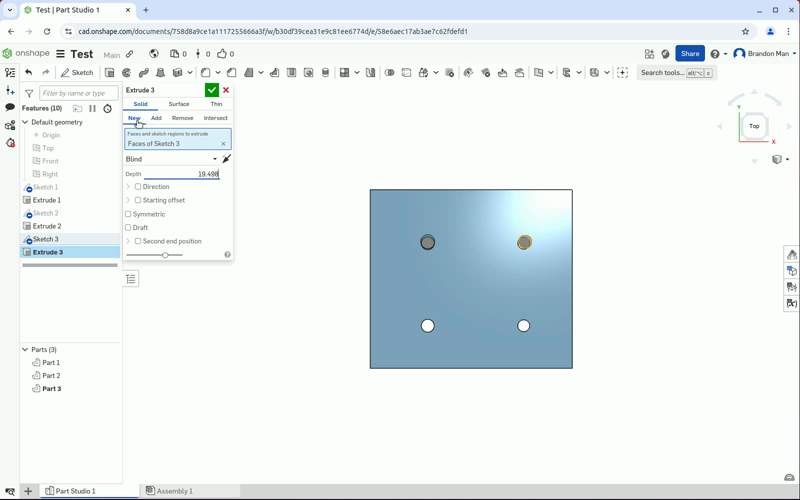
key(enter)
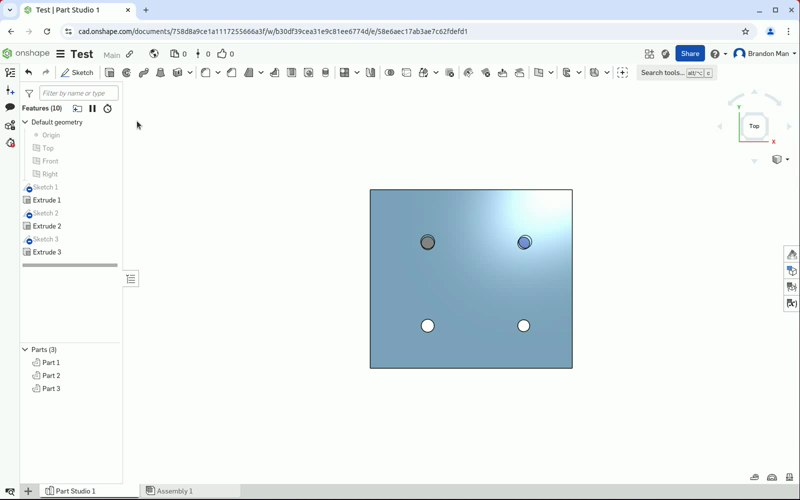
key(shift+h)
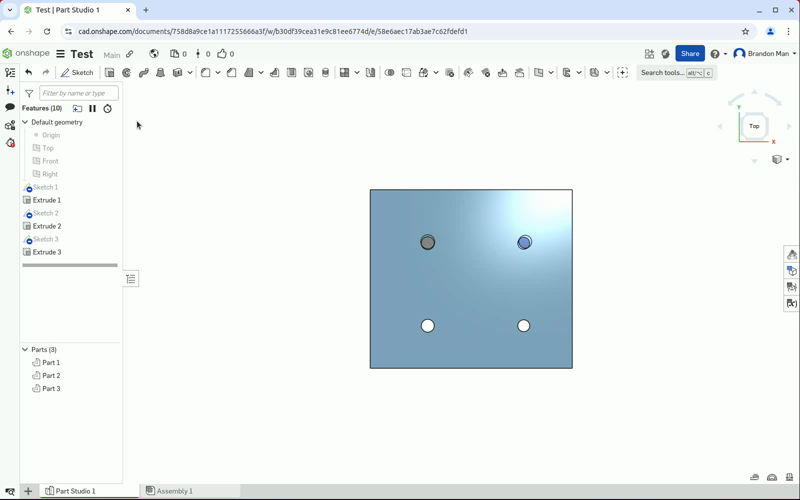
key(shift+h)
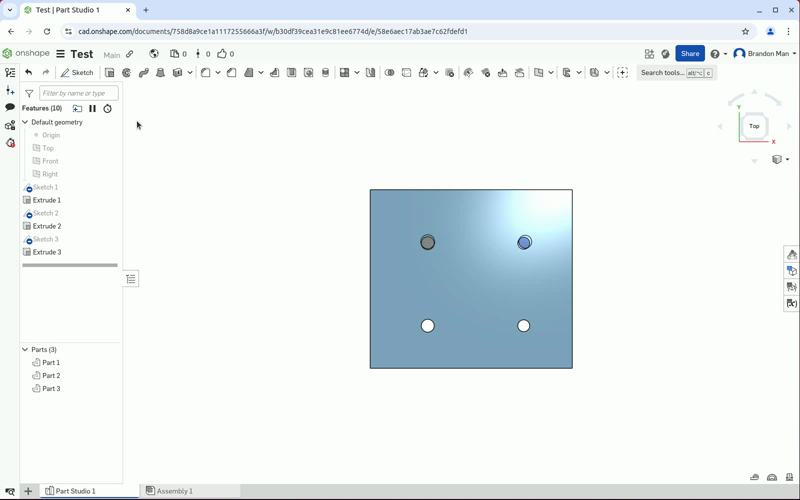
mouse_move(73, 189)
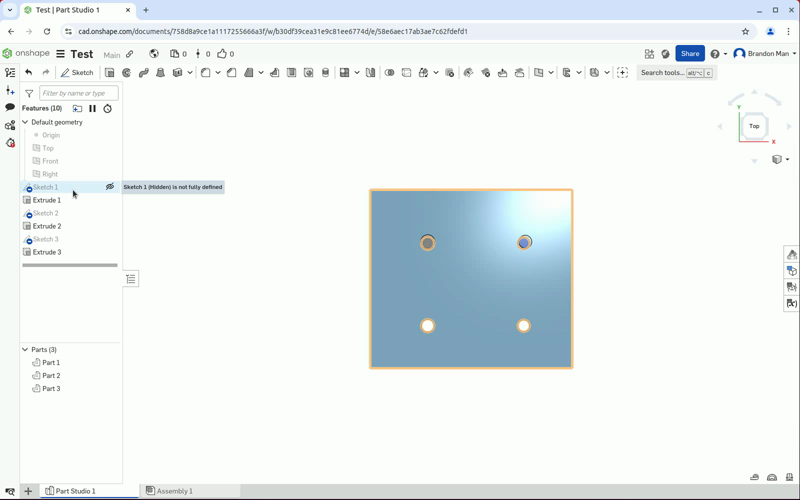
click(73, 189)
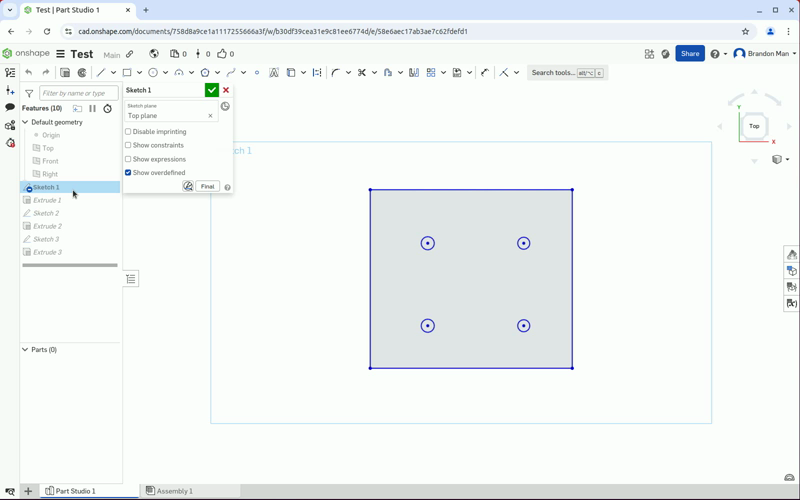
mouse_move(229, 92)
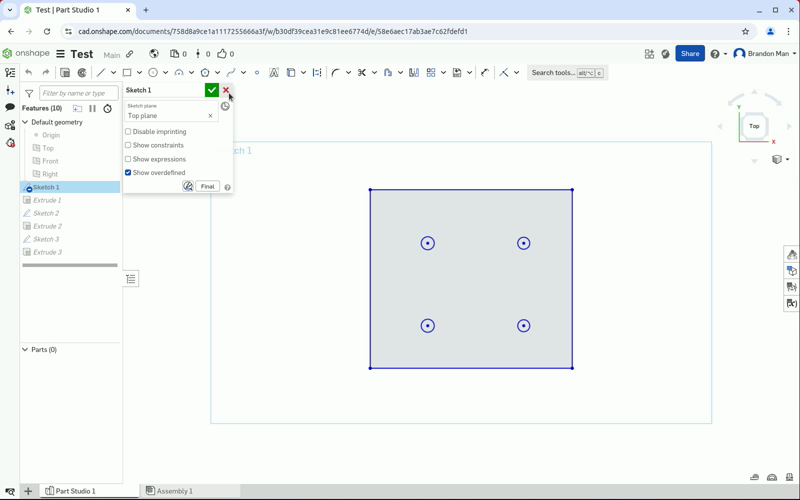
click(229, 92)
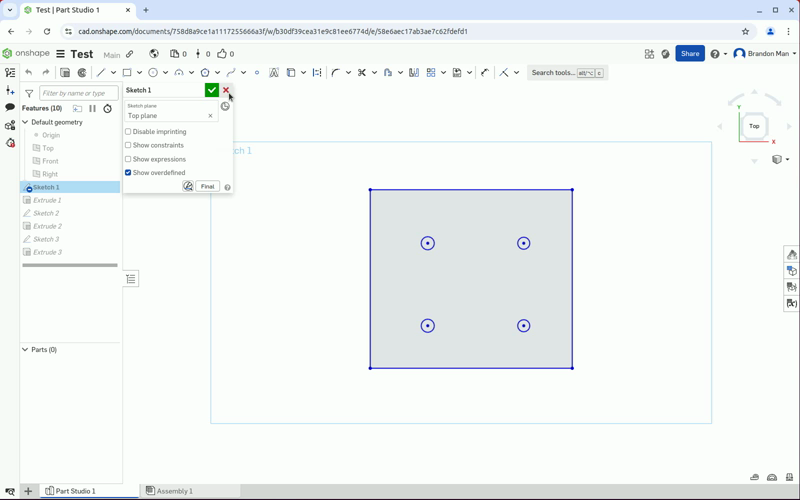
key(shift+s)
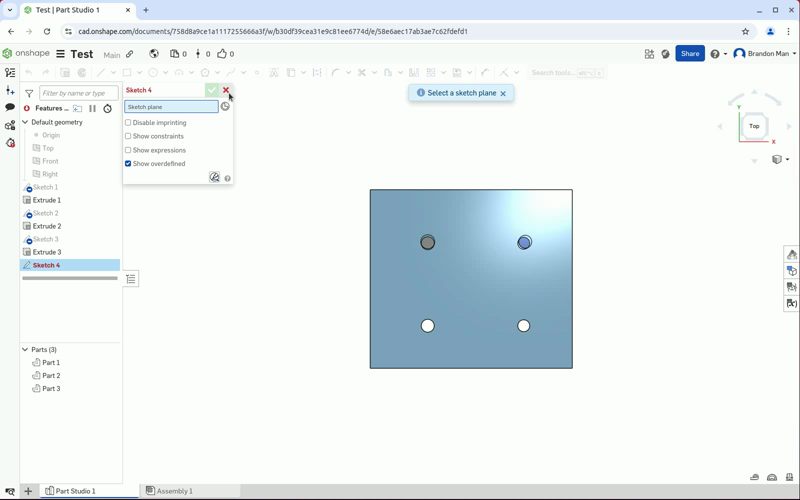
mouse_move(73, 150)
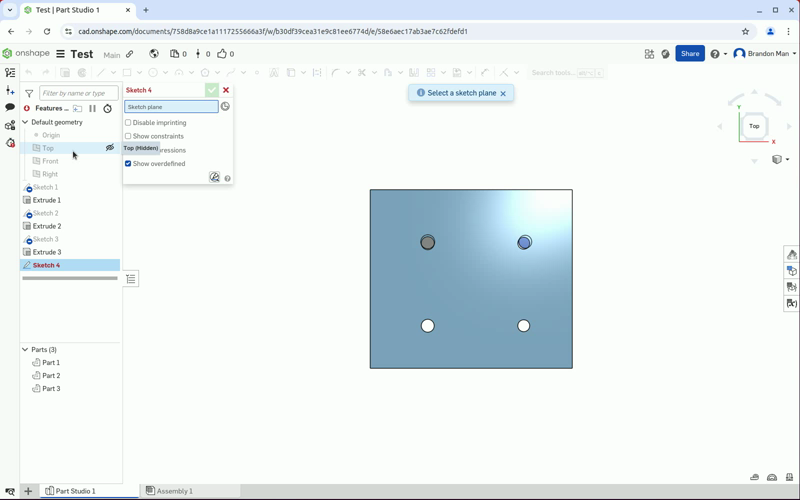
click(73, 150)
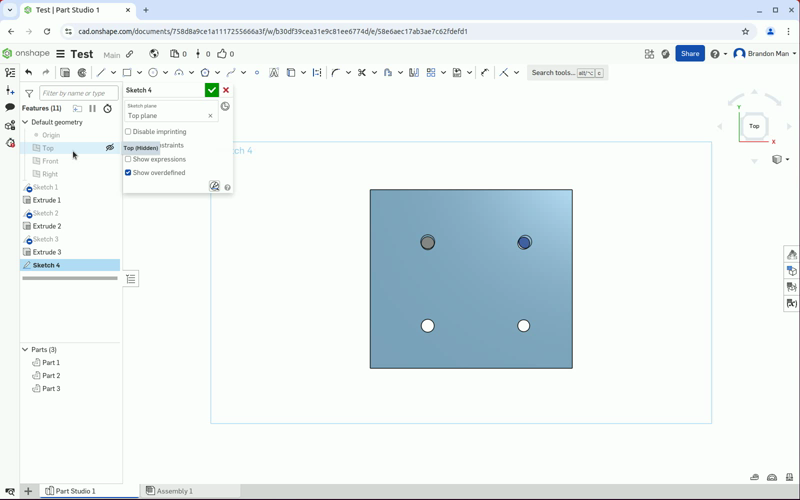
mouse_move(73, 352)
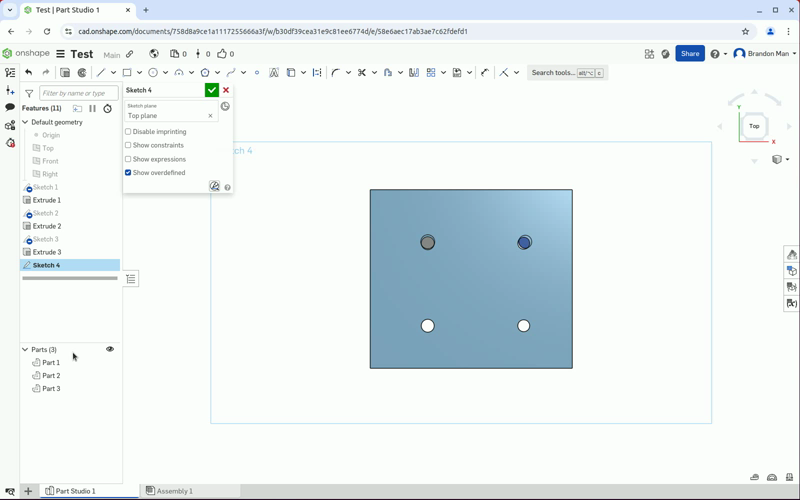
key(y)
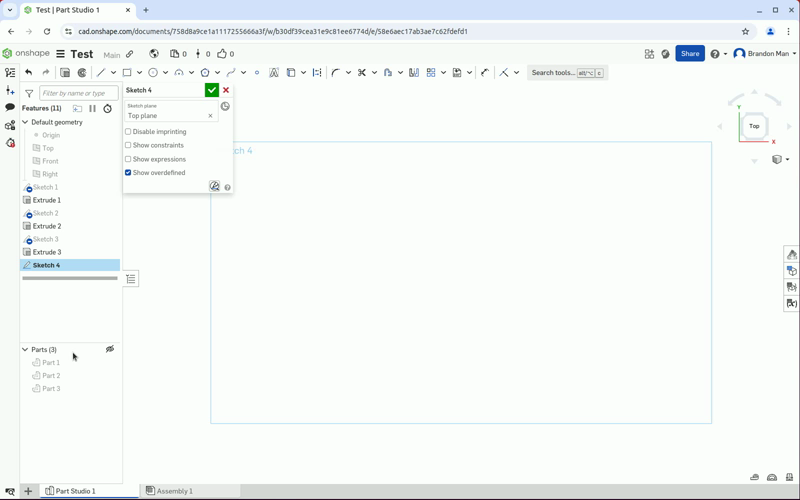
key(c)
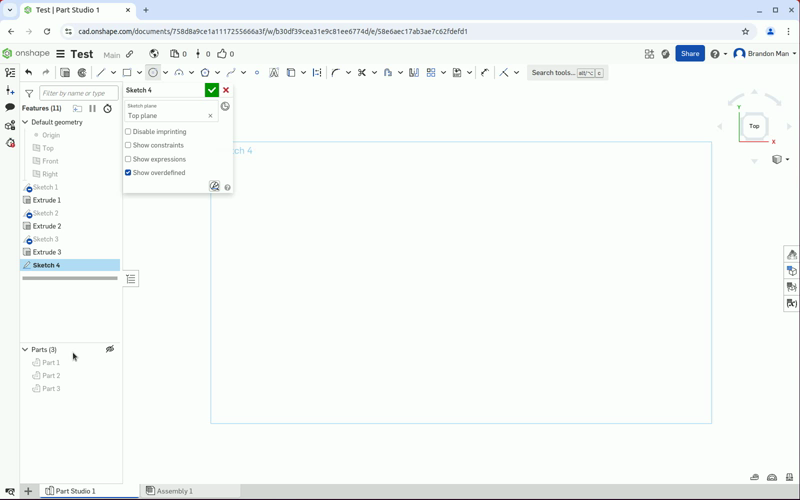
key_down(shift)
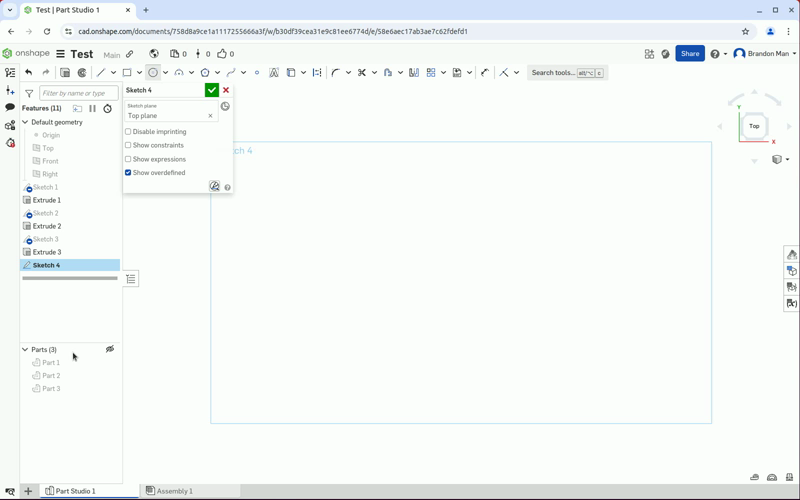
mouse_move(525, 326)
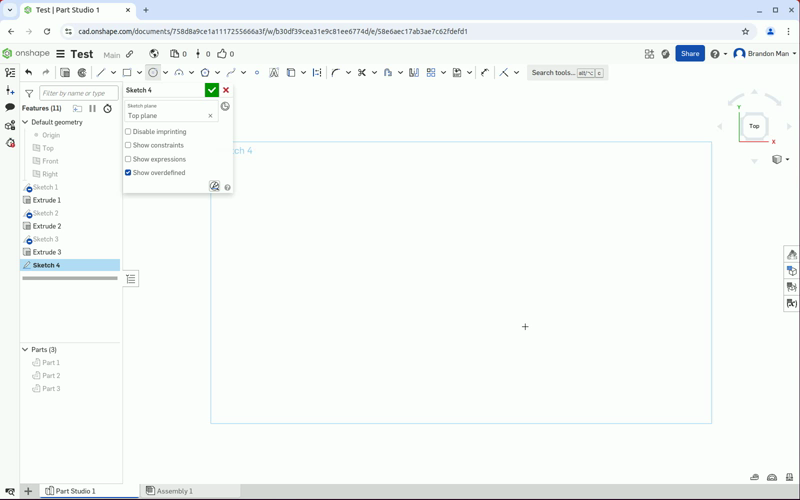
click(525, 326)
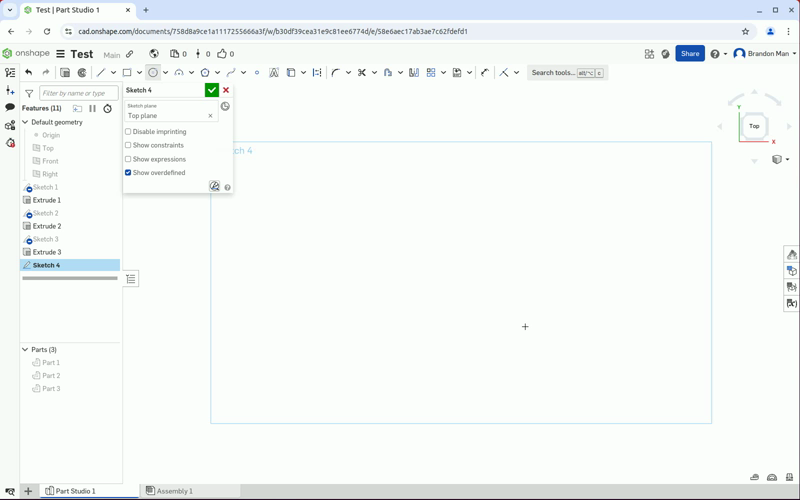
key_up(shift)
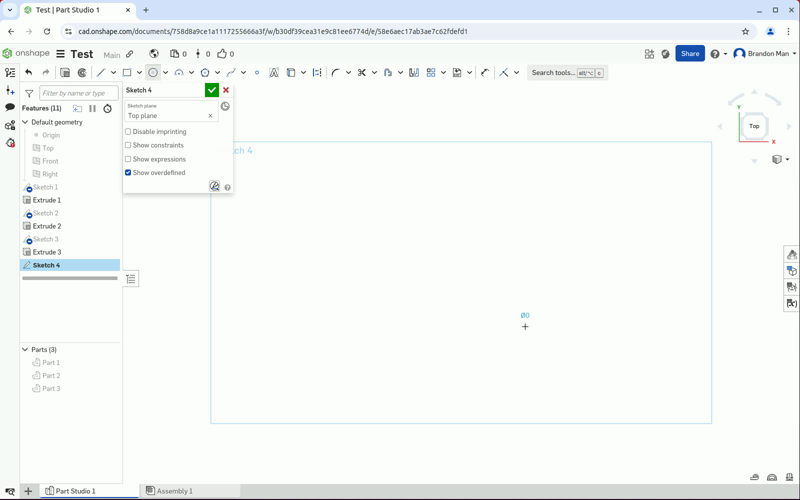
mouse_move(531, 326)
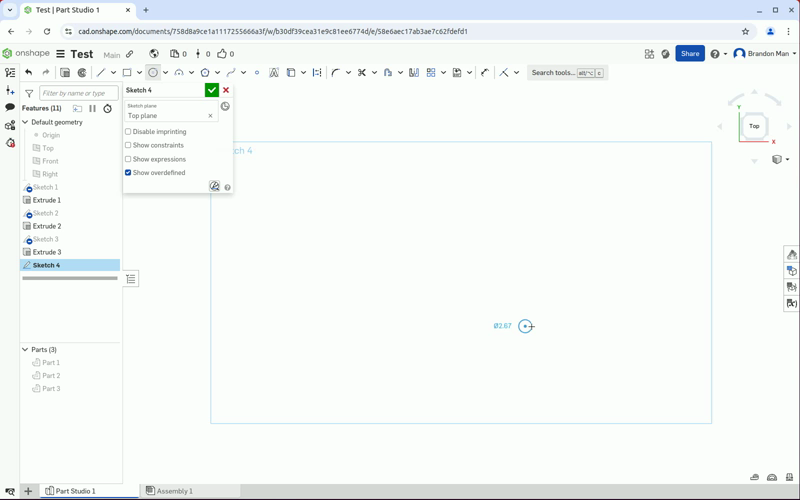
click(531, 326)
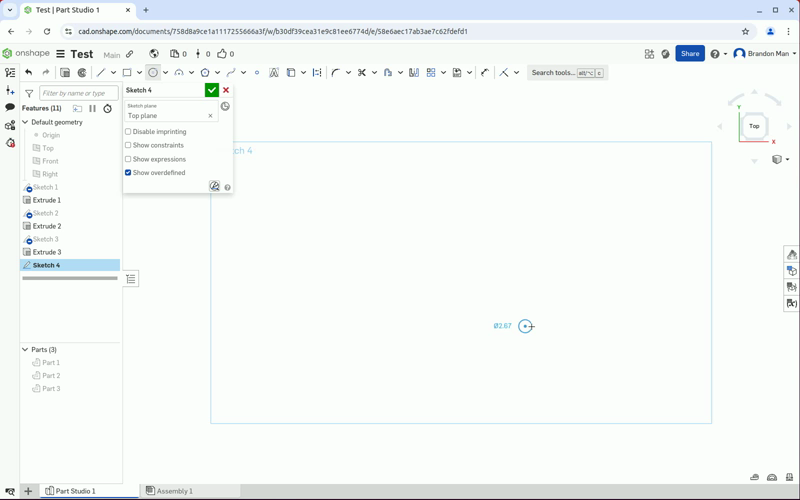
key(esc)
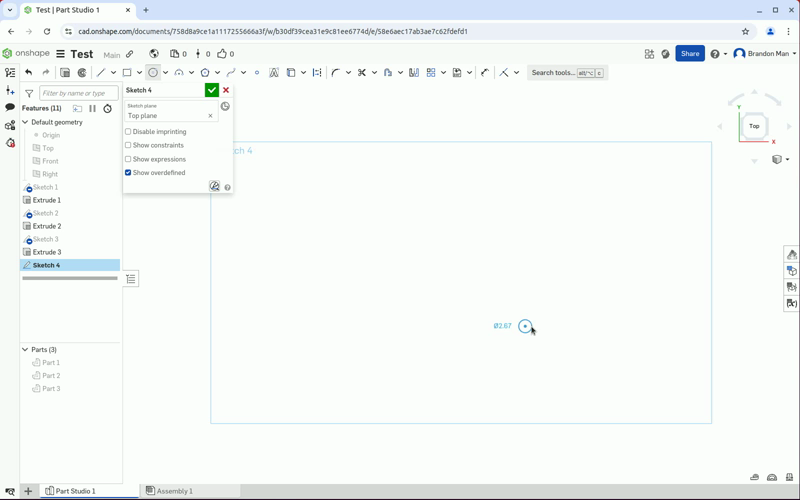
mouse_move(525, 325)
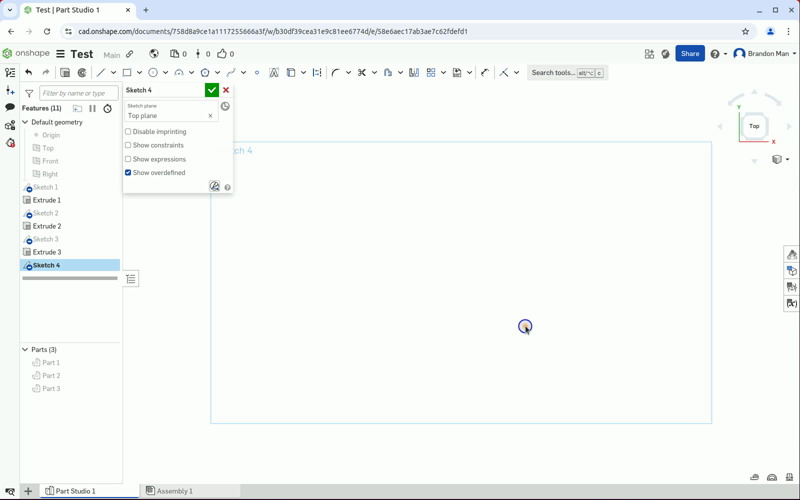
scroll(6)
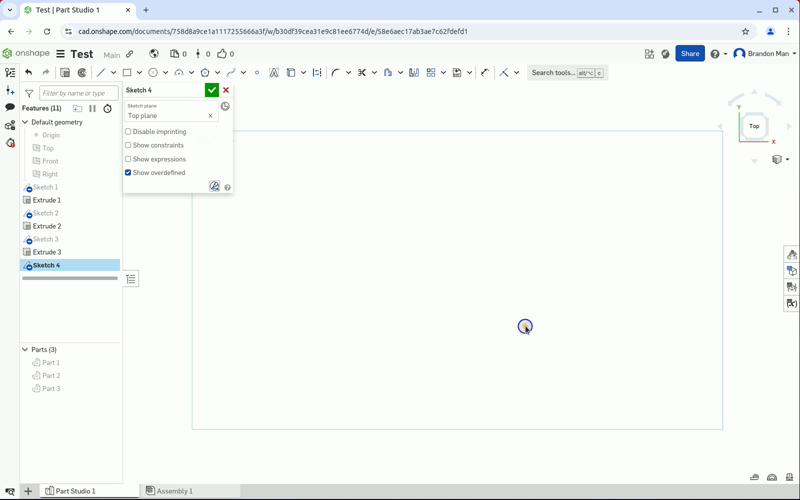
scroll(6)
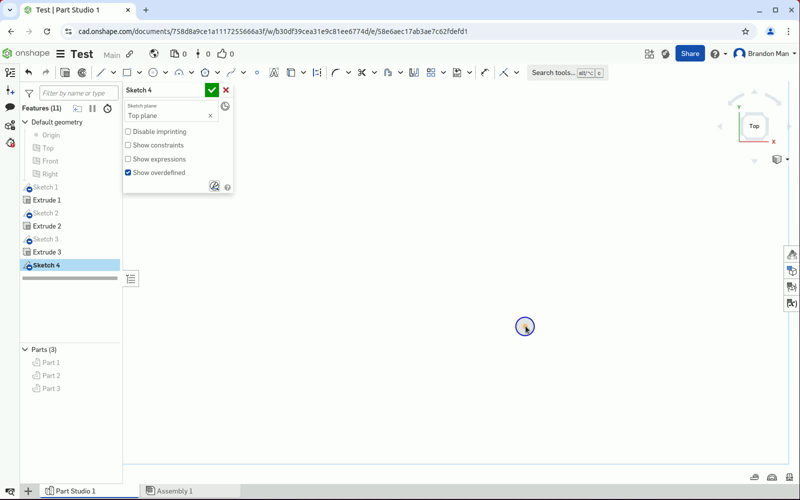
scroll(6)
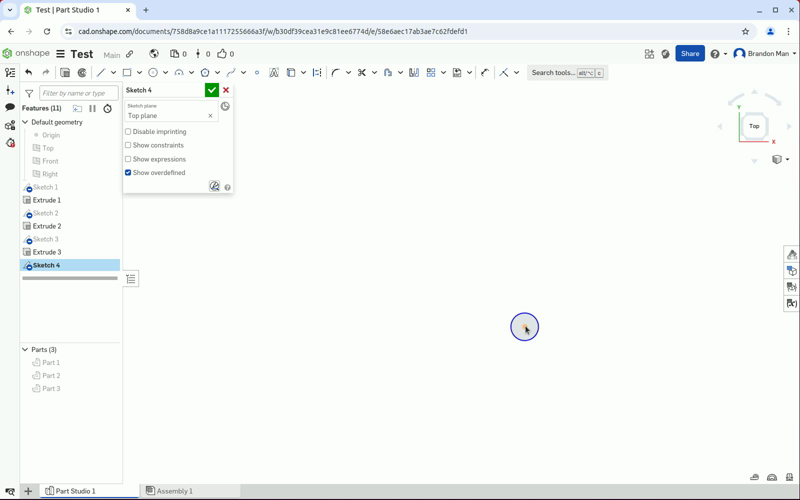
scroll(6)
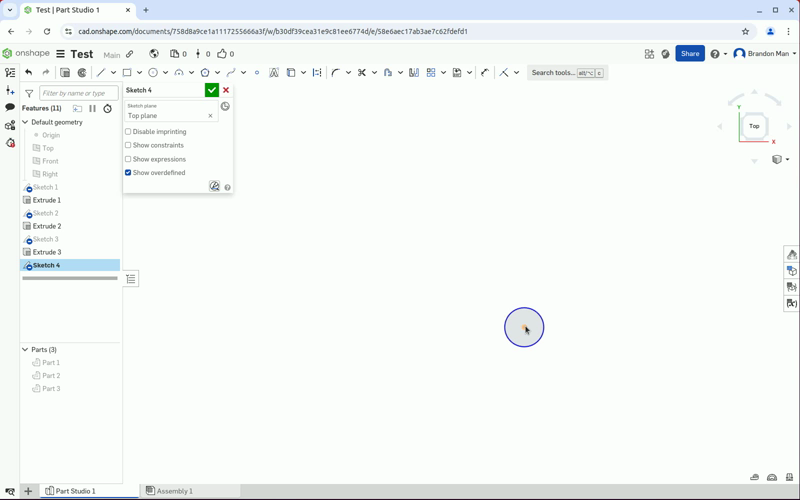
scroll(6)
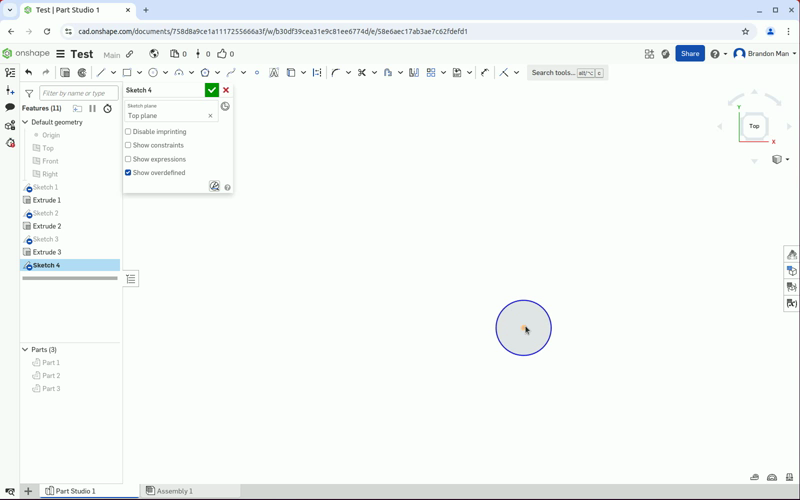
scroll(6)
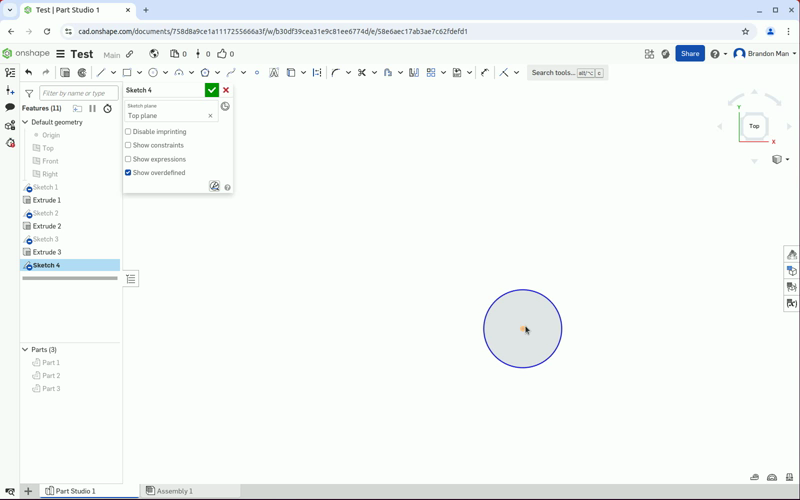
scroll(6)
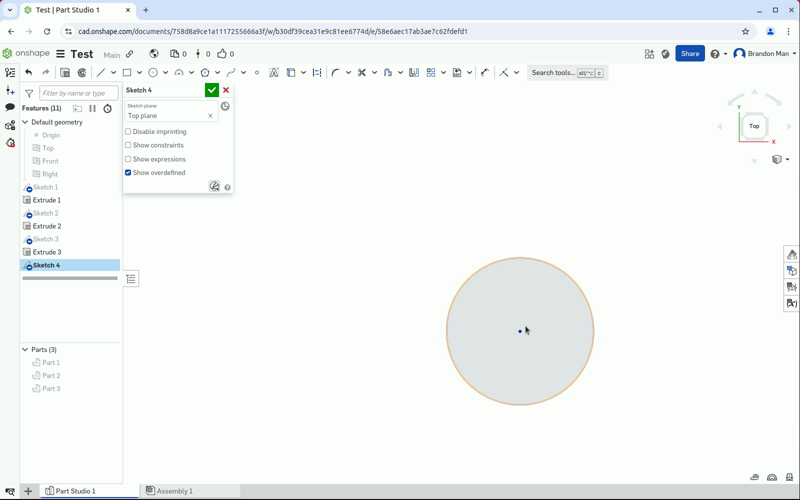
click(525, 325)
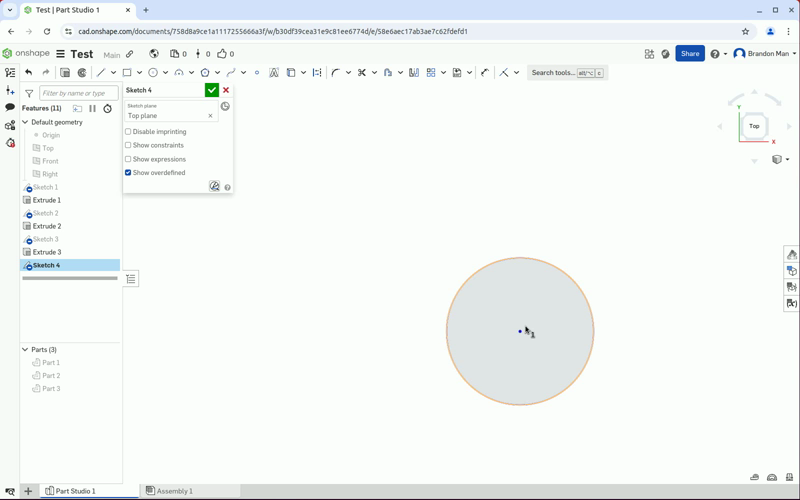
scroll(-6)
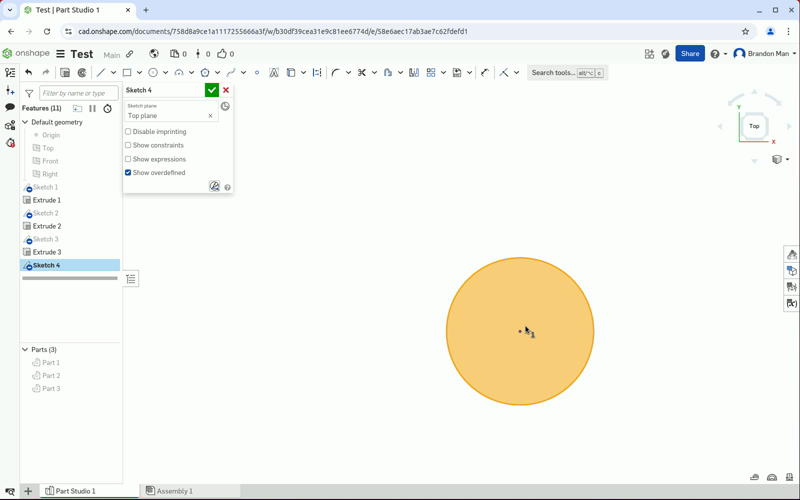
scroll(-6)
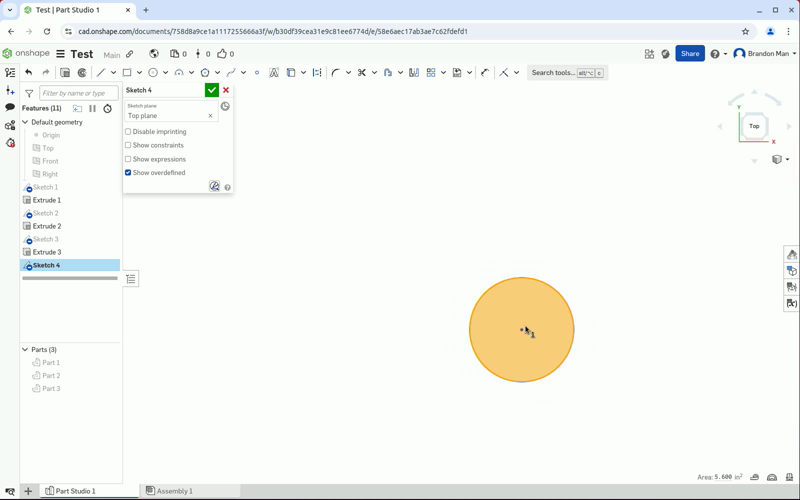
scroll(-6)
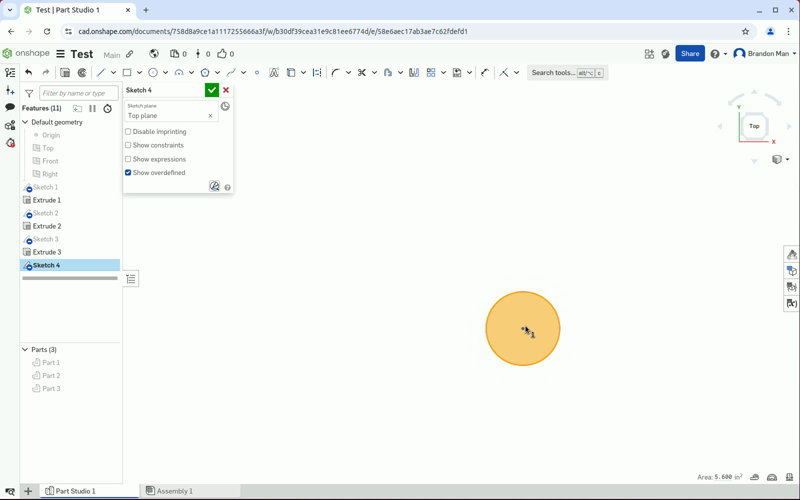
scroll(-6)
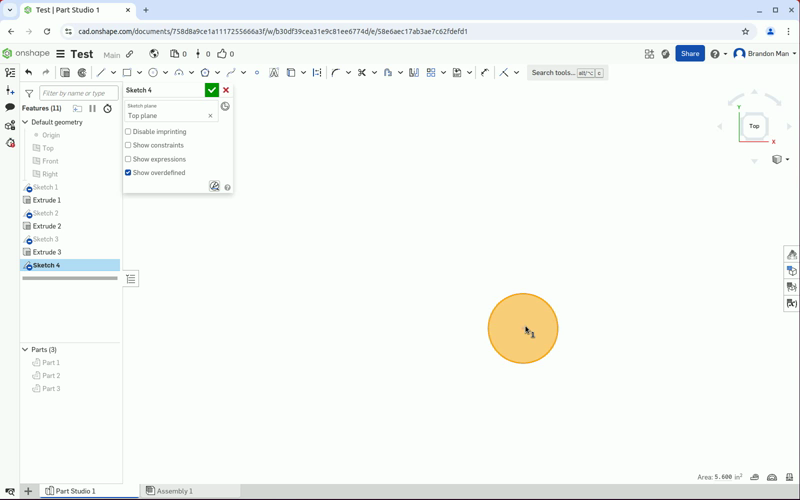
scroll(-6)
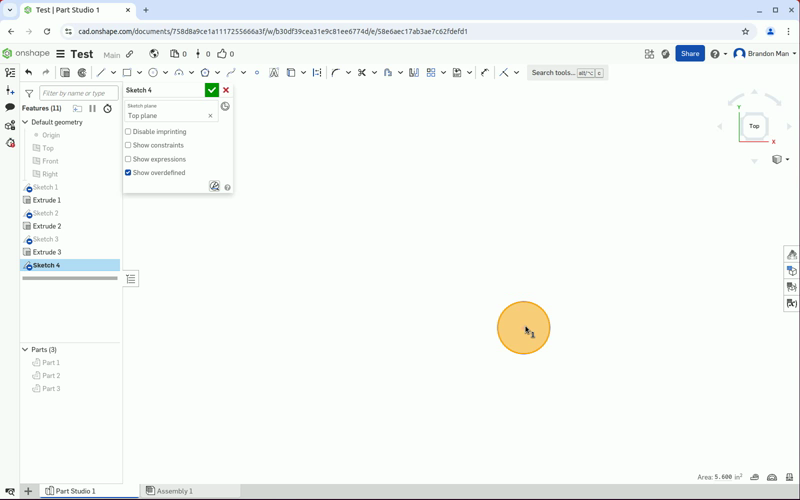
scroll(-6)
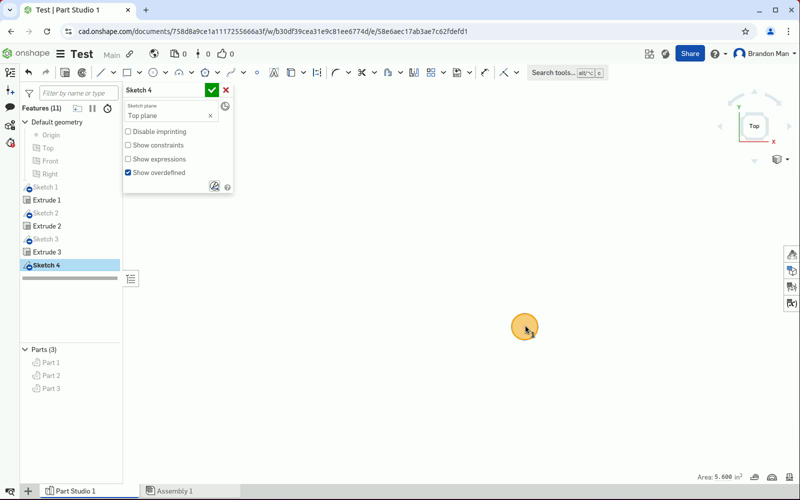
scroll(-6)
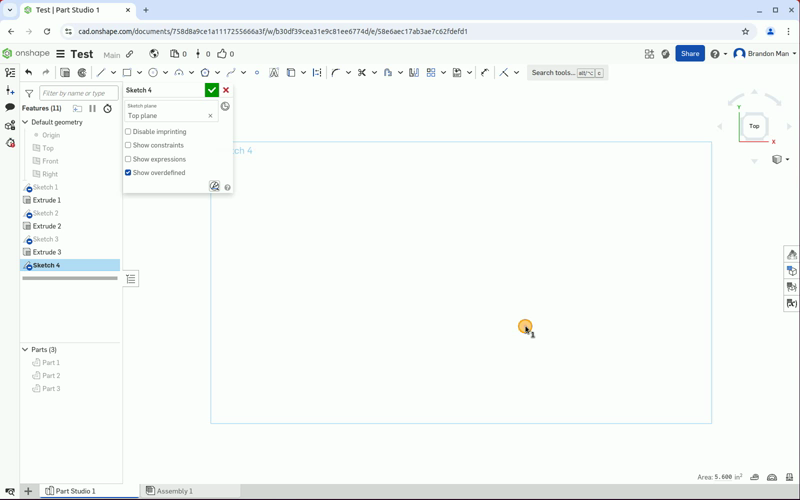
mouse_move(73, 352)
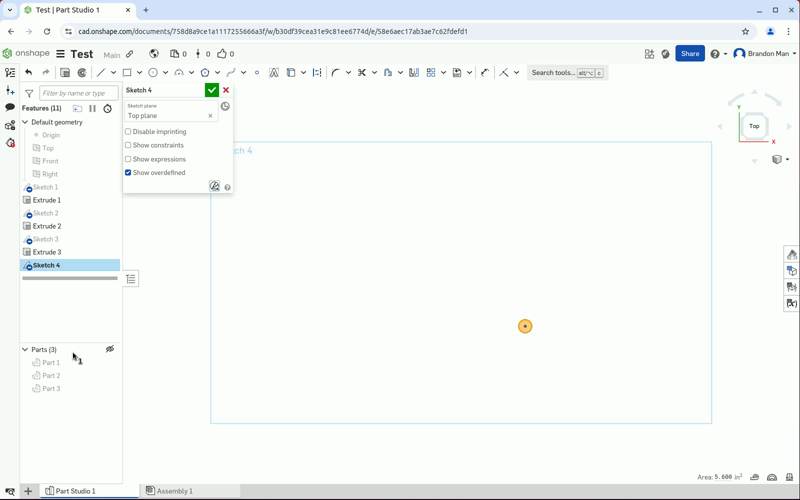
key(shift+y)
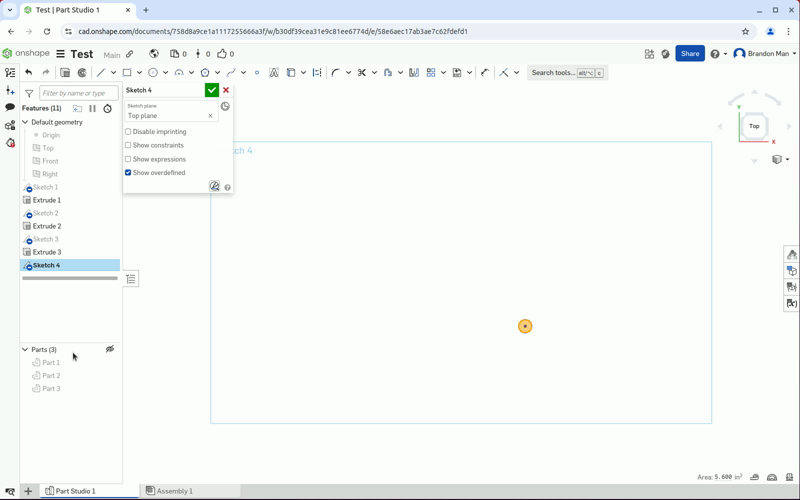
key(shift+e)
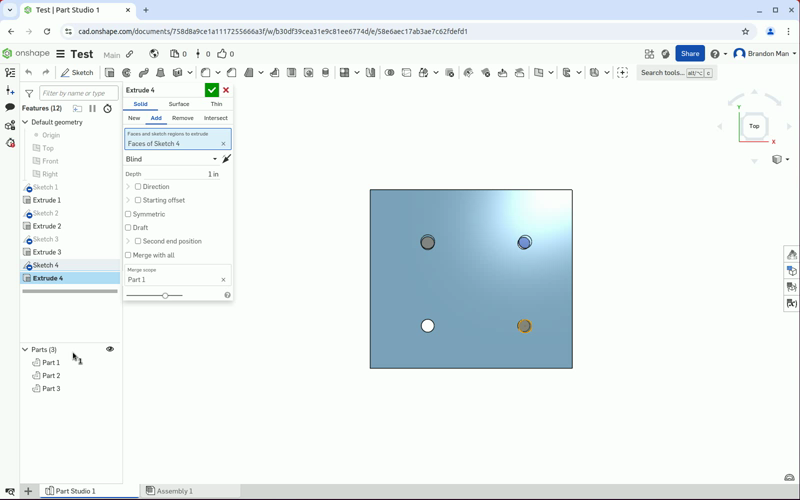
mouse_move(143, 106)
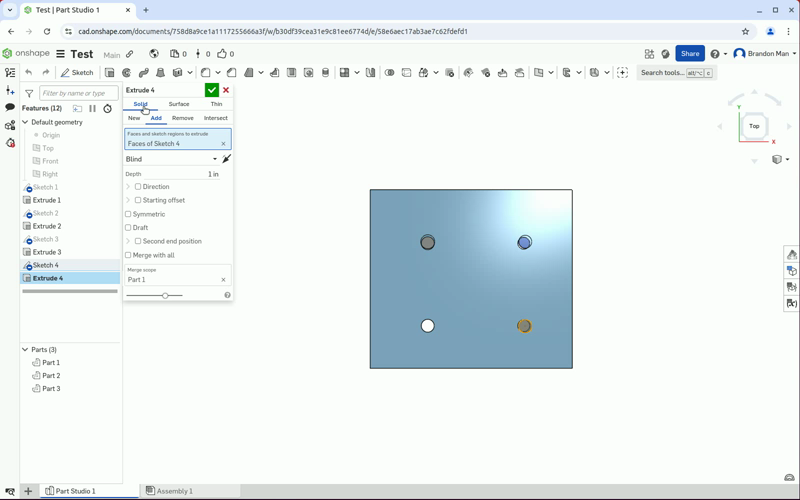
click(143, 106)
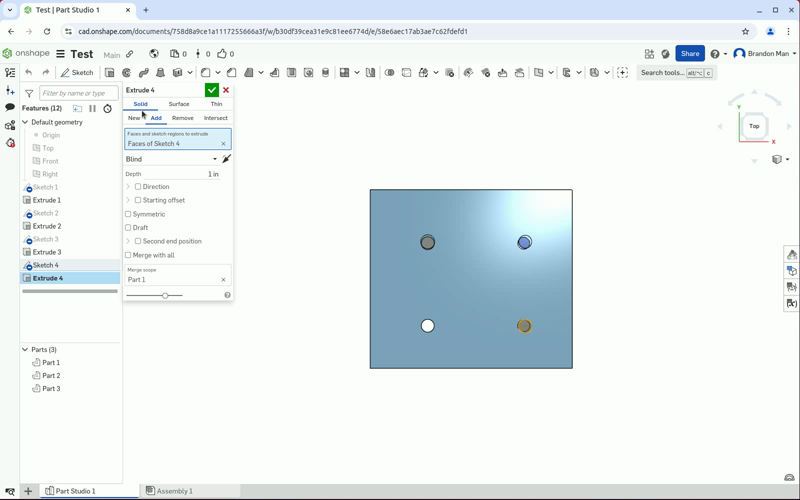
mouse_move(137, 120)
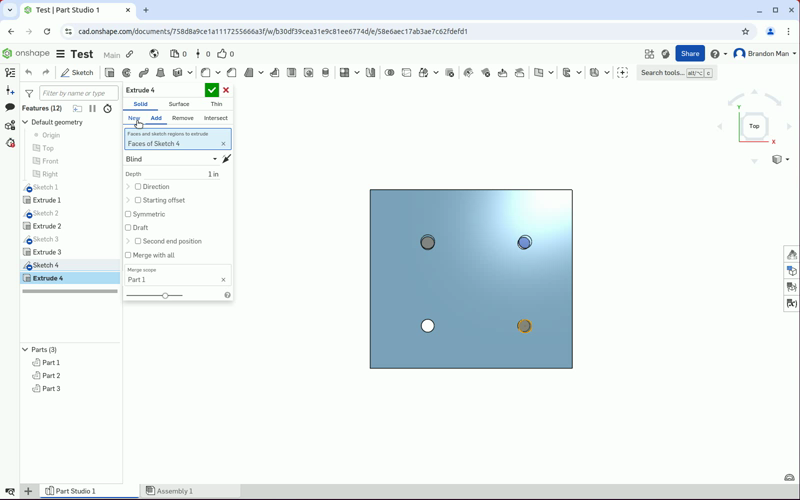
click(137, 120)
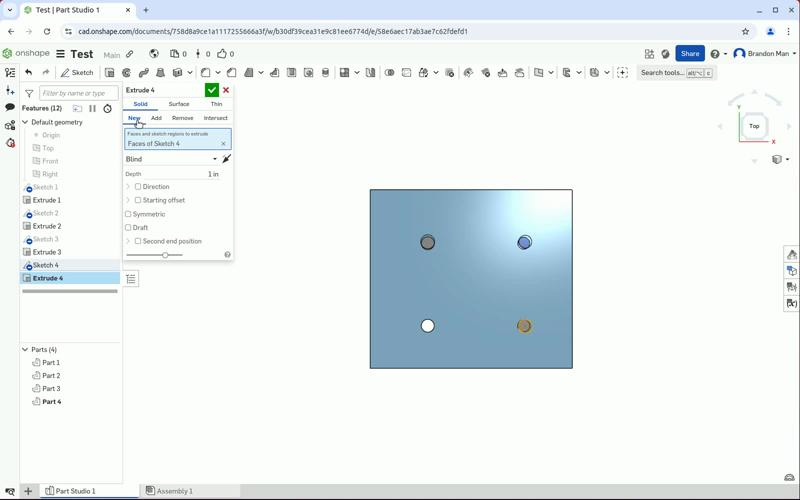
key(tab, 4)
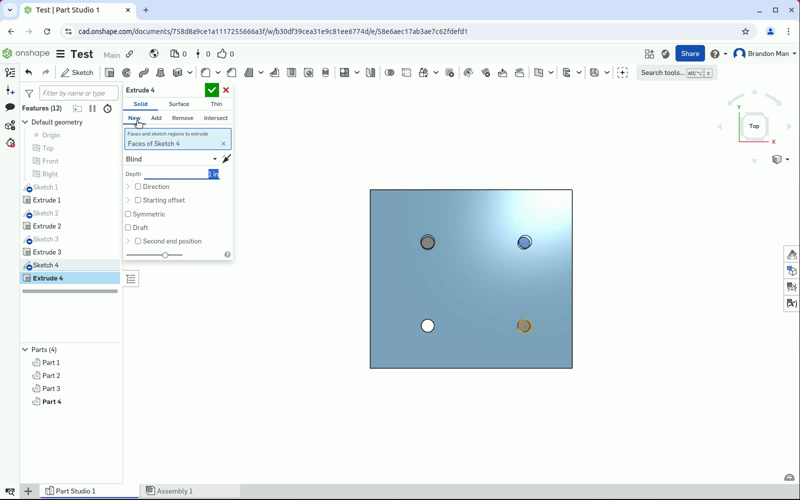
text(19.498)
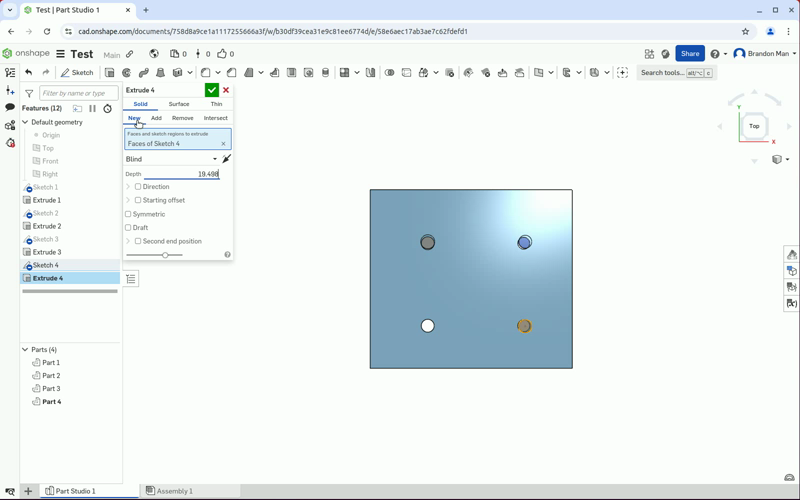
key(enter)
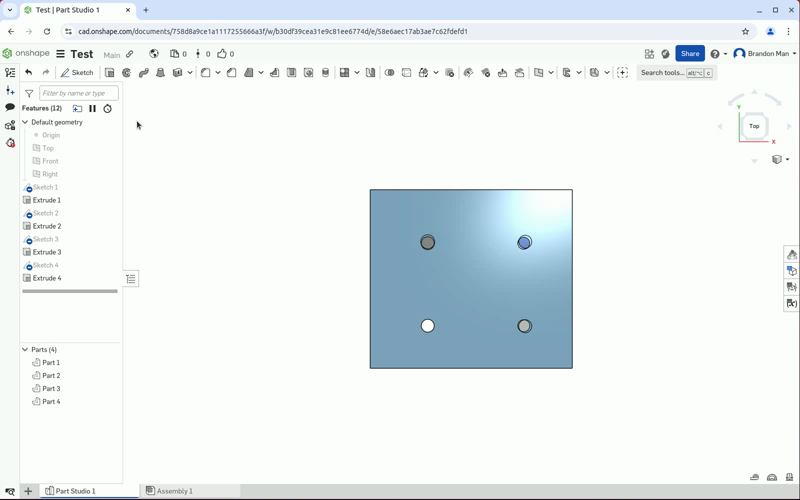
key(shift+h)
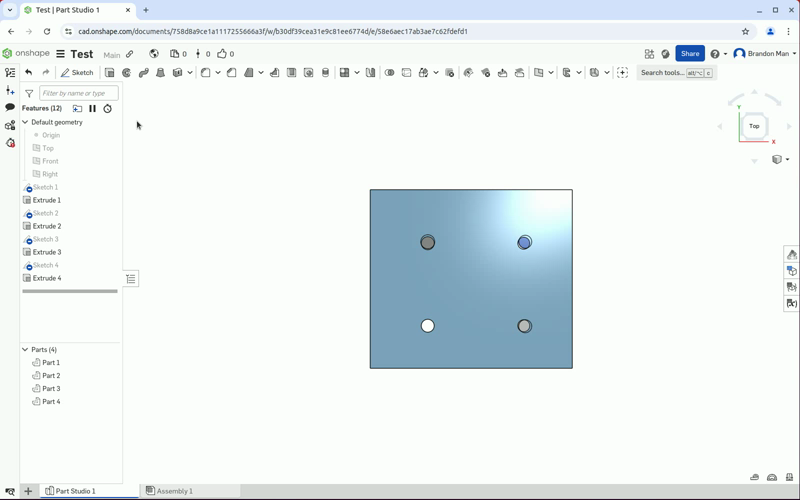
key(shift+h)
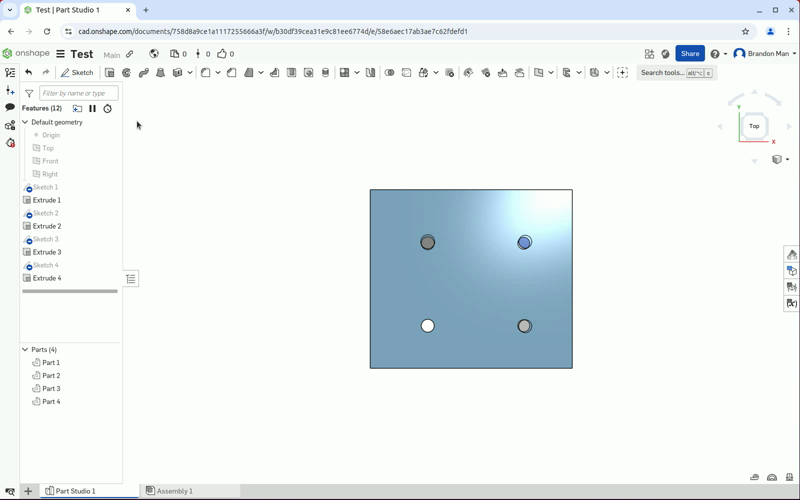
mouse_move(73, 189)
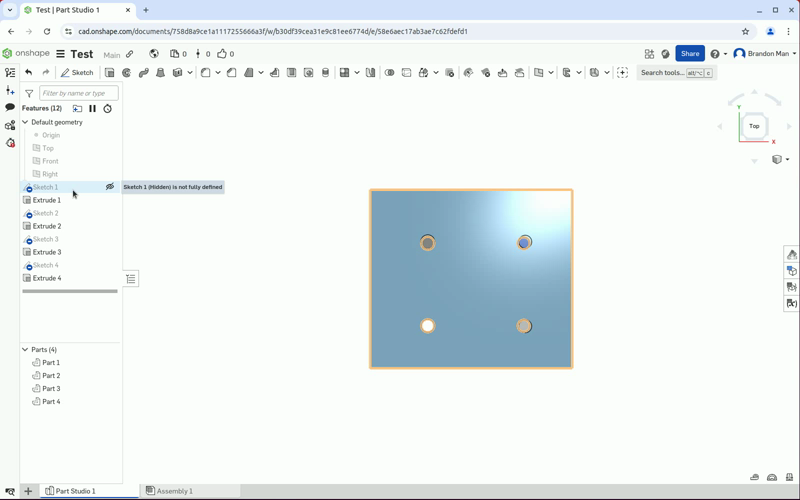
click(73, 189)
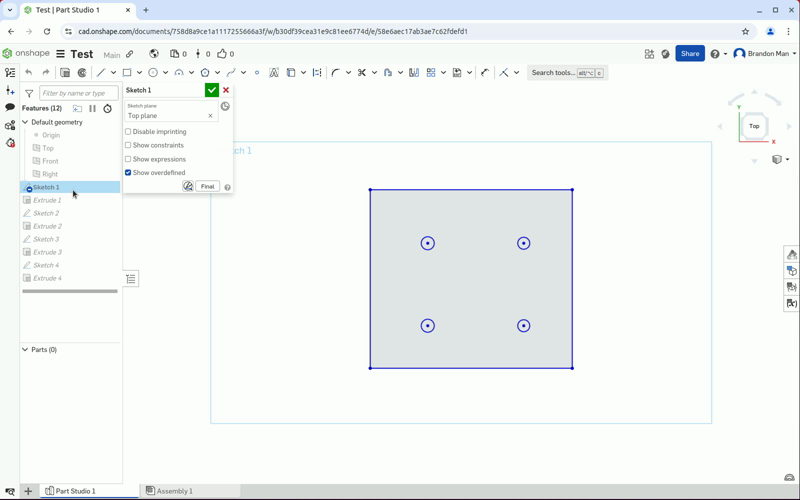
mouse_move(229, 92)
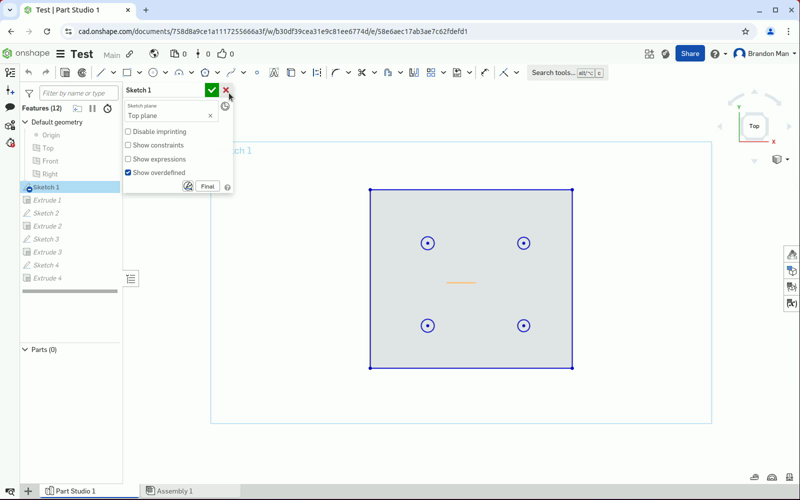
click(229, 92)
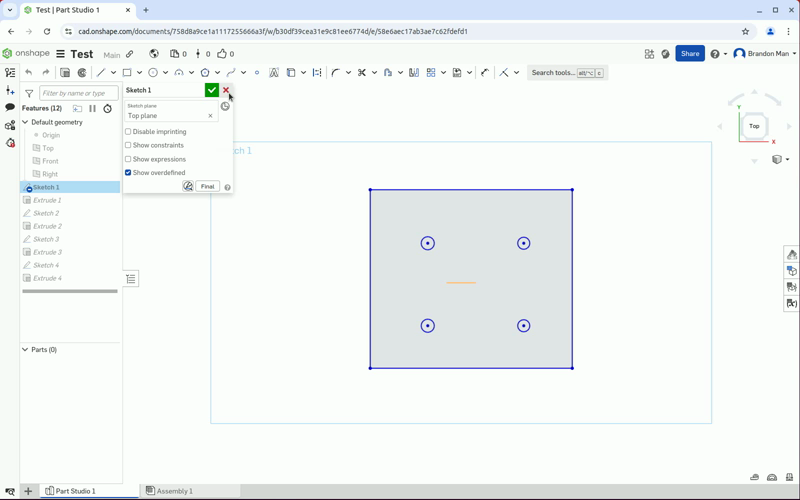
key(shift+s)
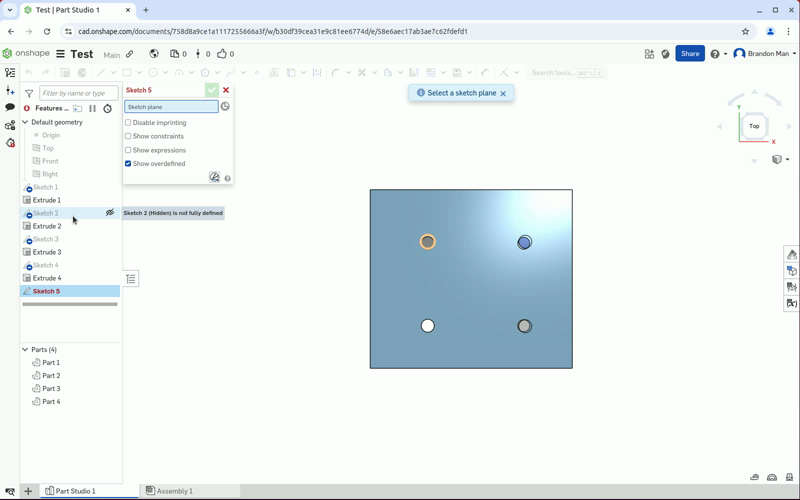
scroll(3)
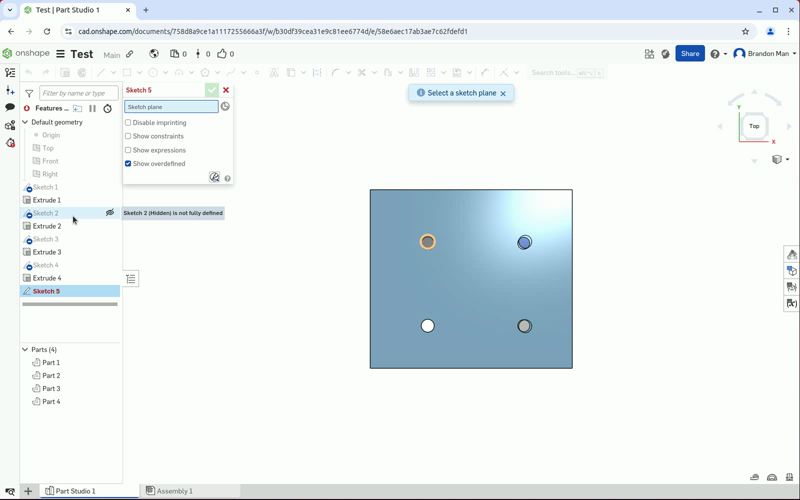
mouse_move(73, 150)
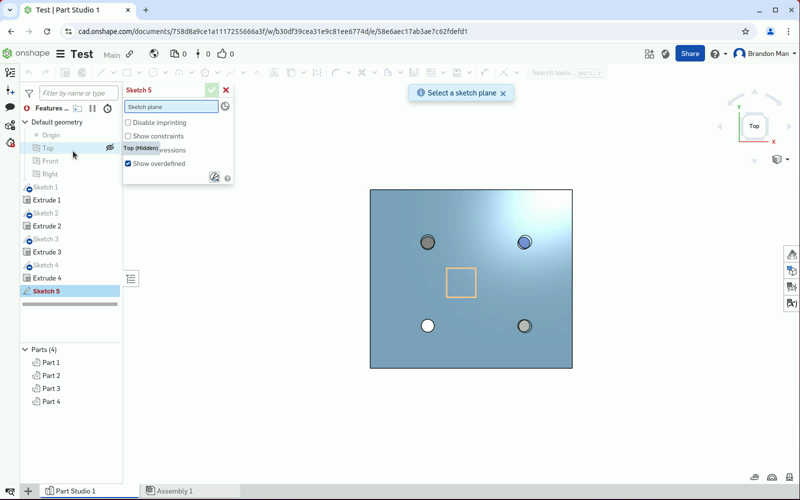
click(73, 150)
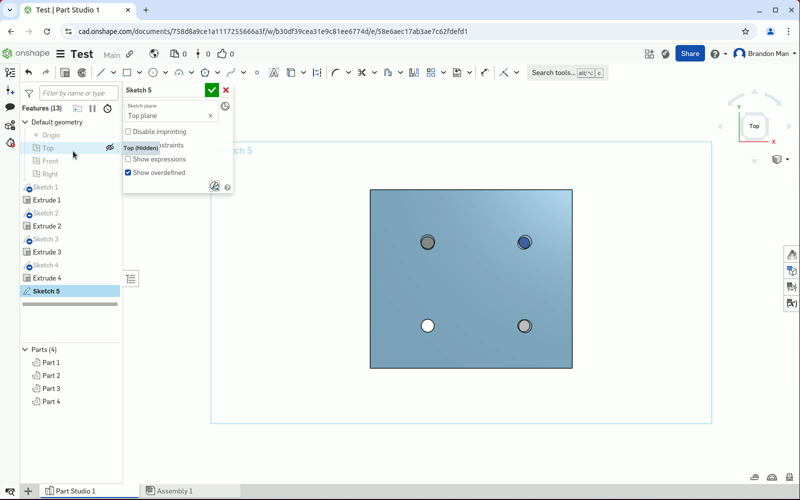
mouse_move(73, 352)
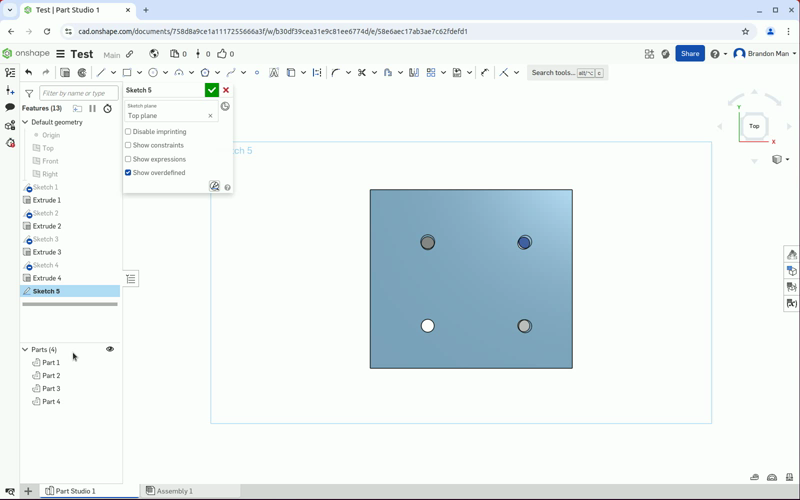
key(y)
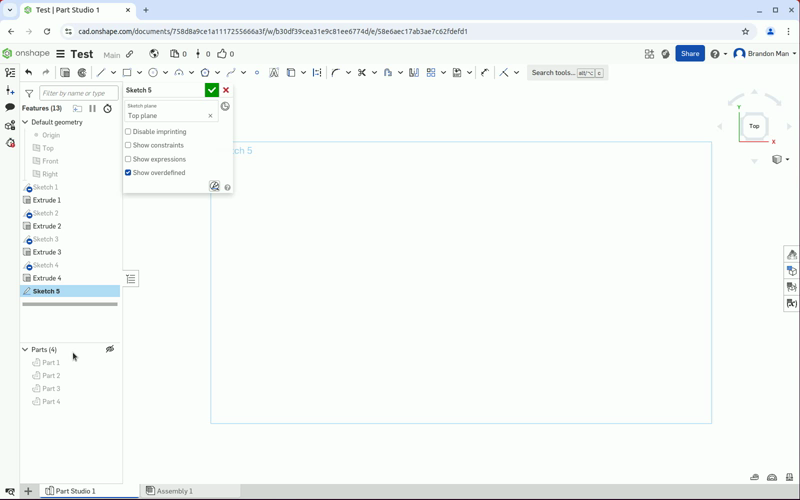
key(c)
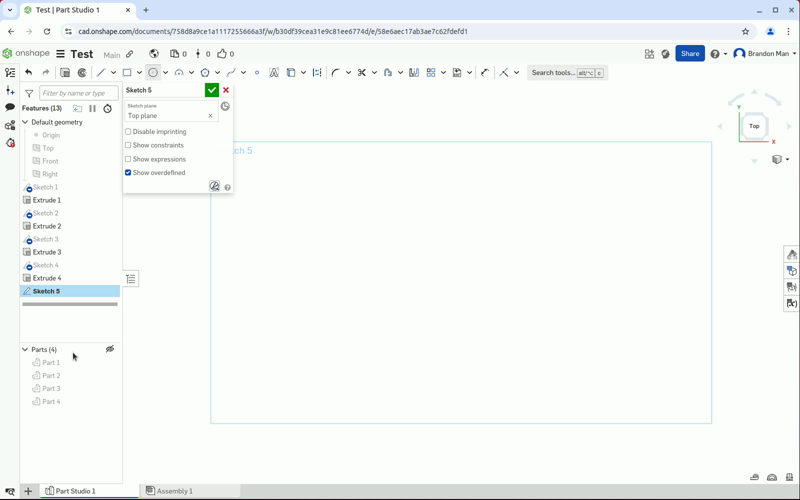
key_down(shift)
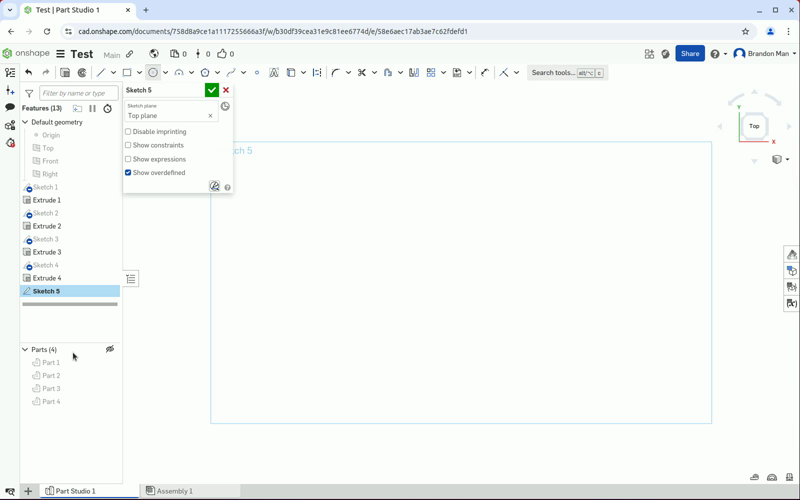
mouse_move(427, 326)
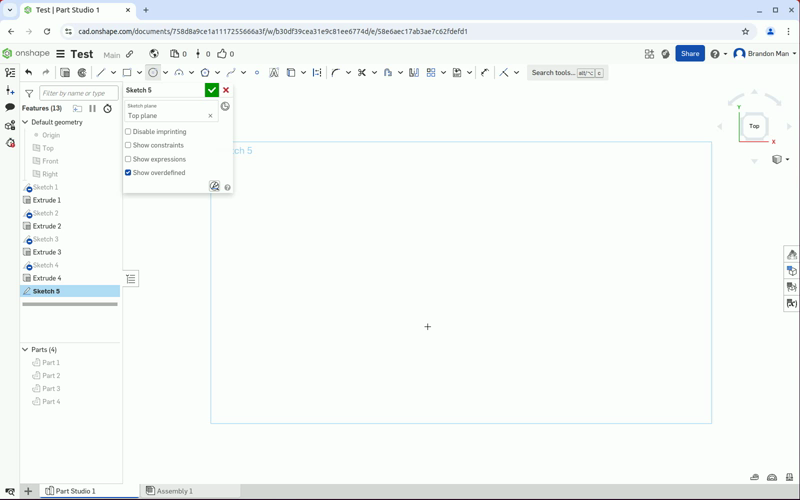
click(427, 326)
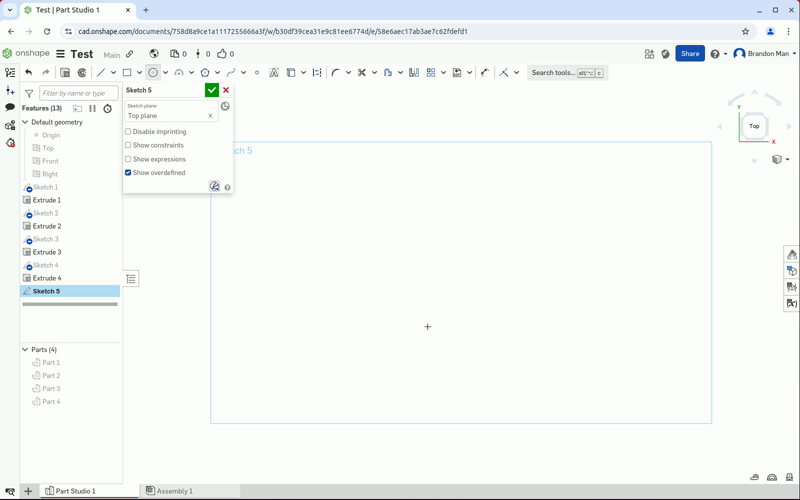
key_up(shift)
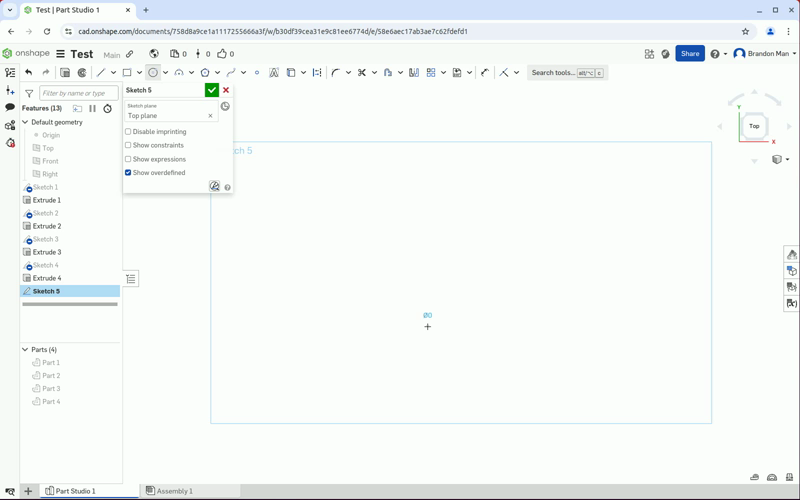
mouse_move(434, 326)
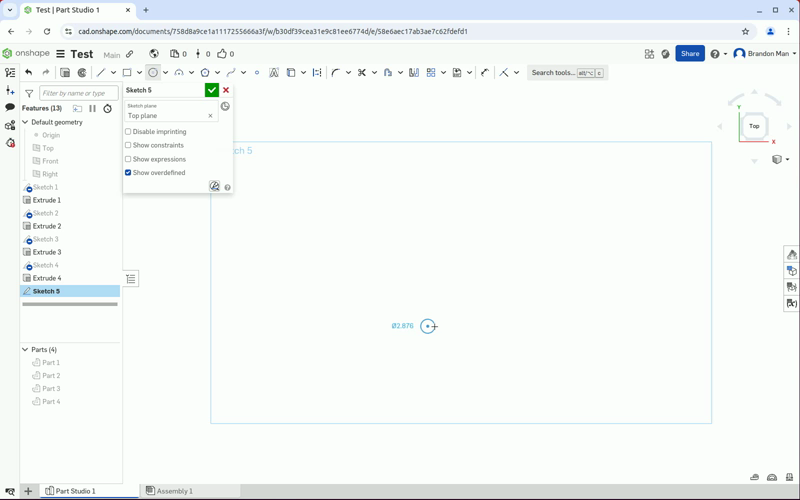
click(434, 326)
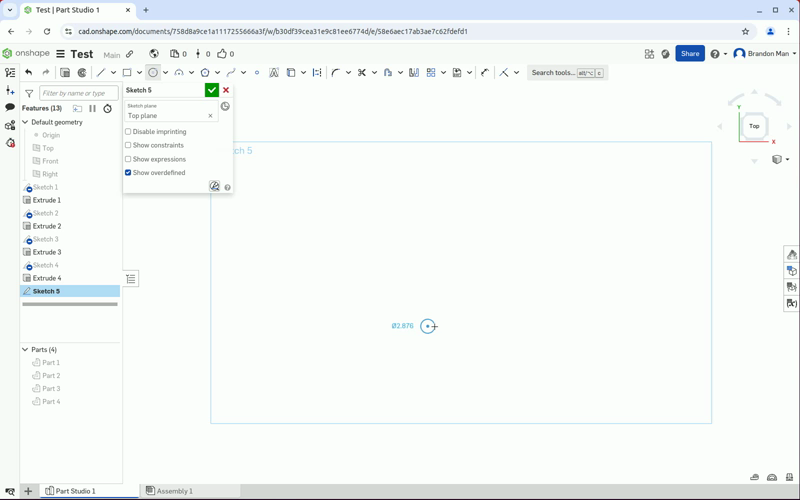
key(esc)
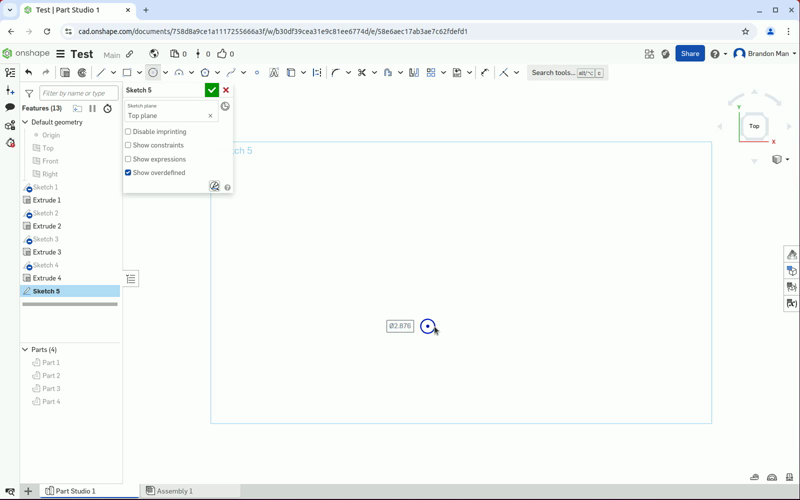
mouse_move(427, 319)
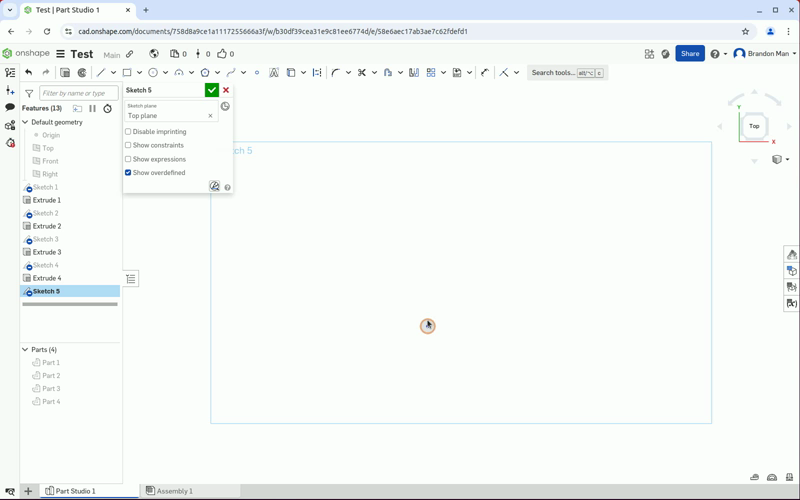
scroll(6)
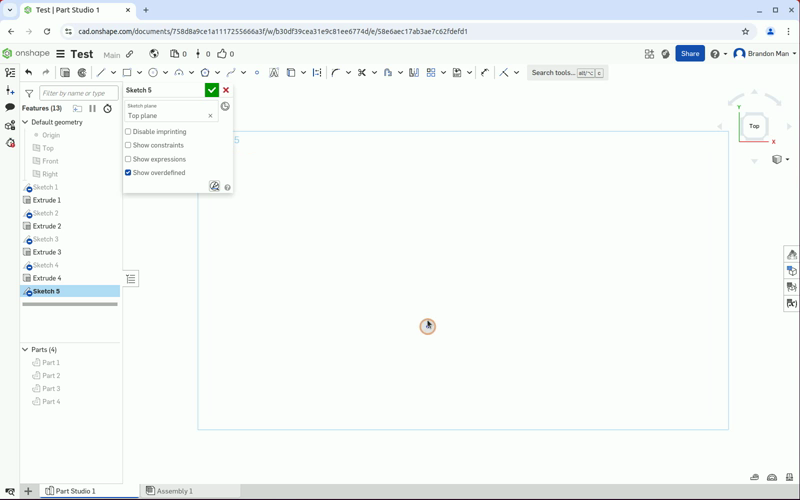
scroll(6)
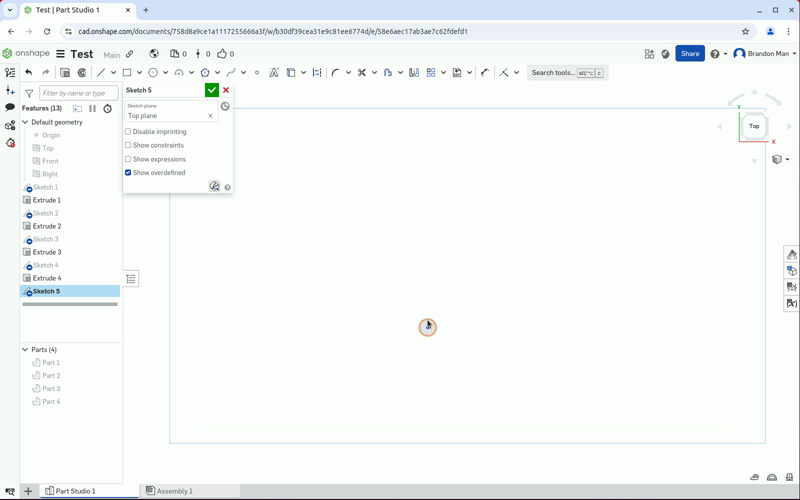
scroll(6)
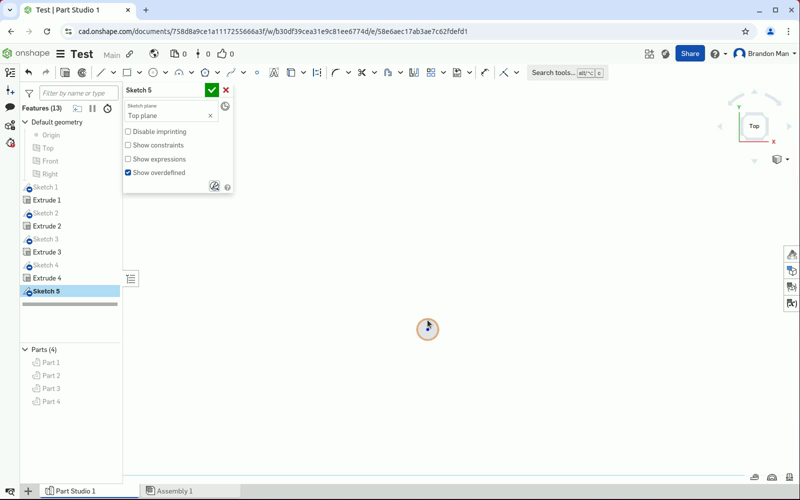
scroll(6)
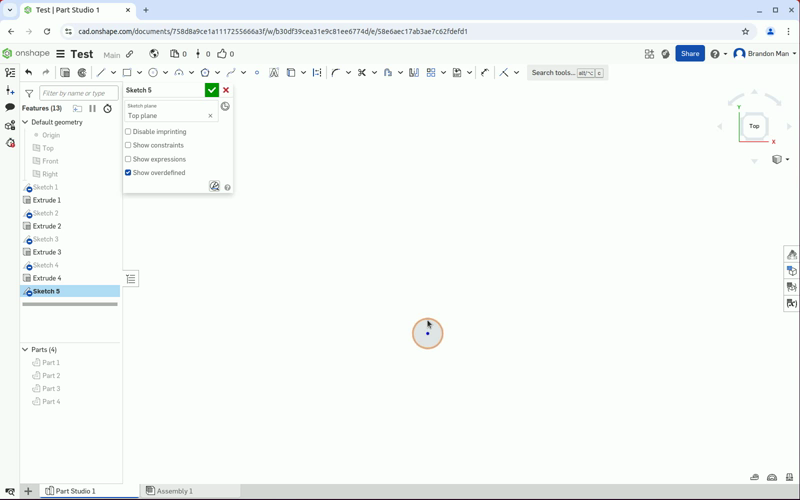
scroll(6)
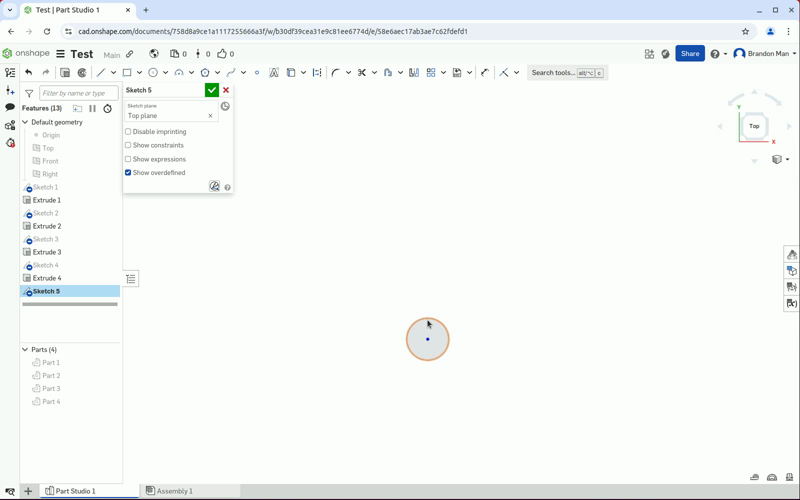
scroll(6)
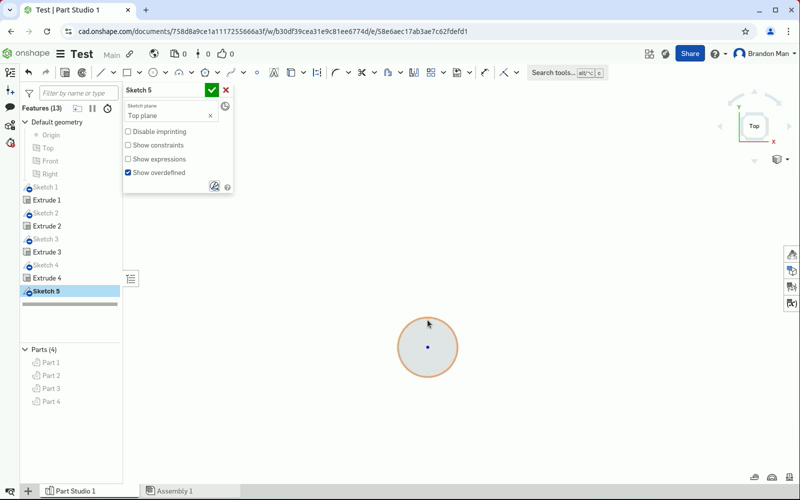
scroll(6)
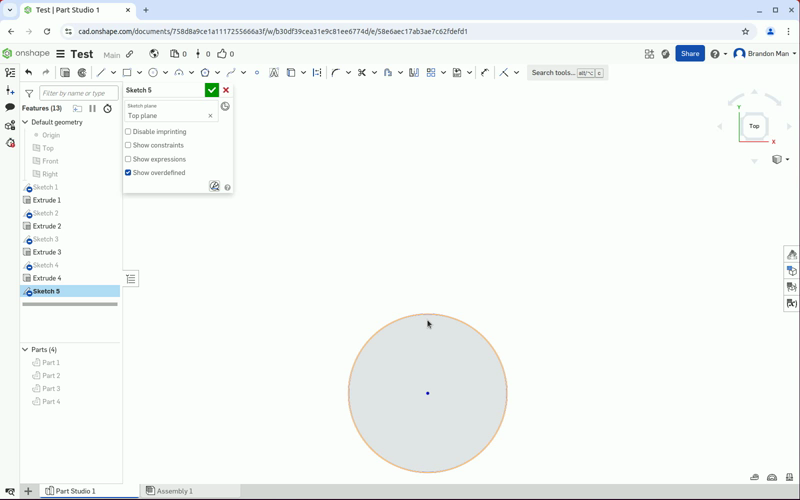
click(427, 319)
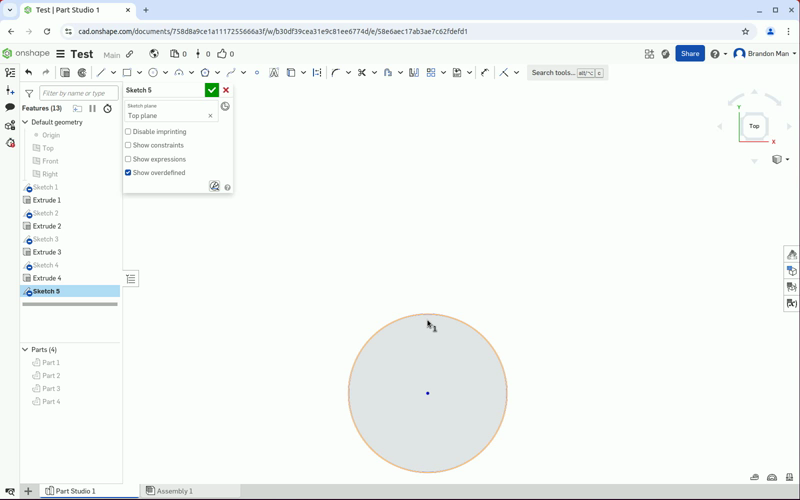
scroll(-6)
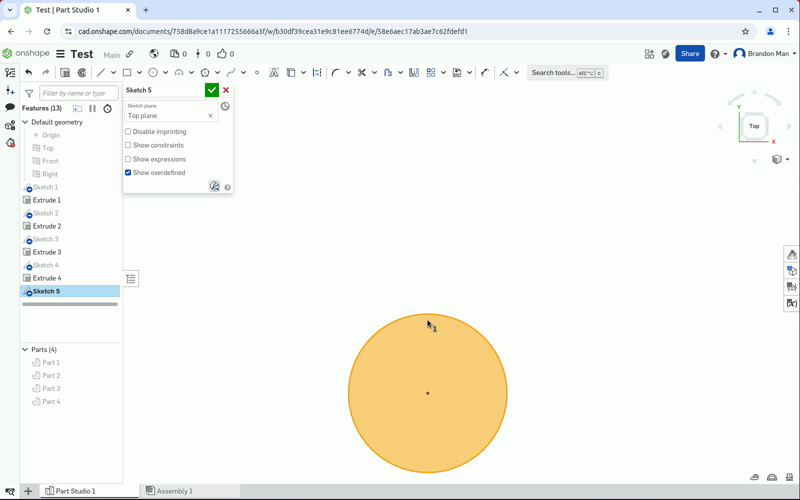
scroll(-6)
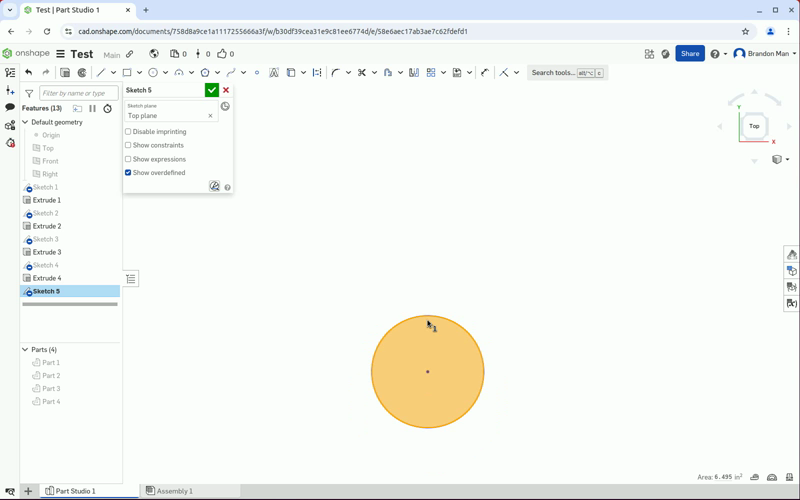
scroll(-6)
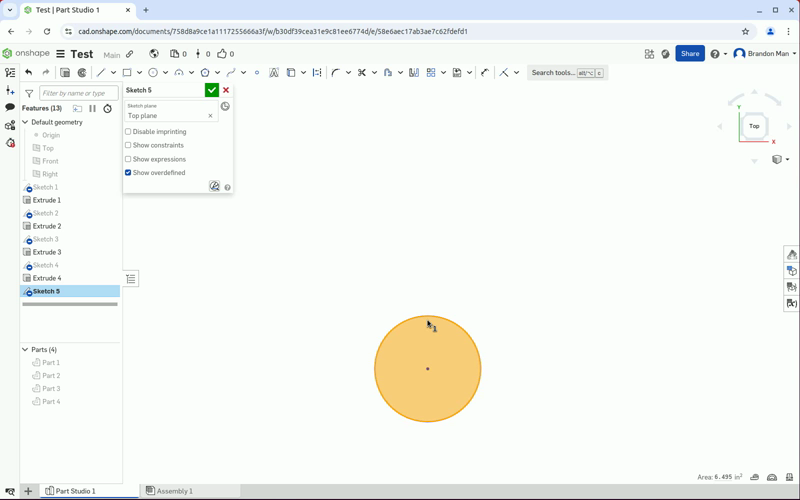
scroll(-6)
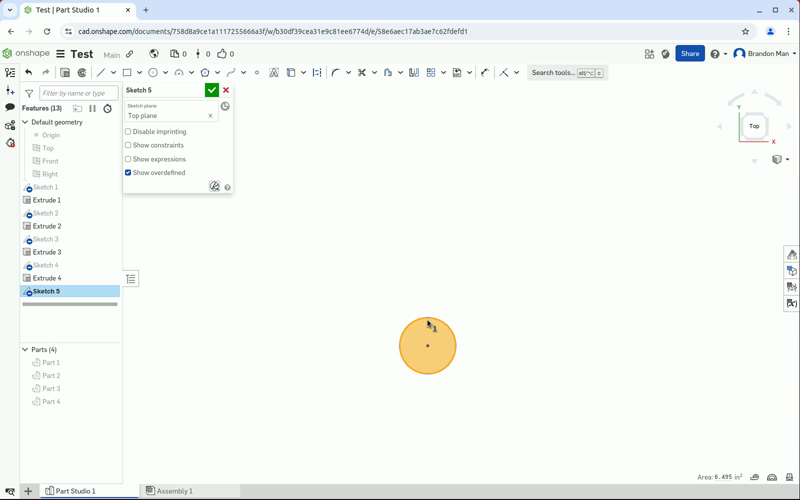
scroll(-6)
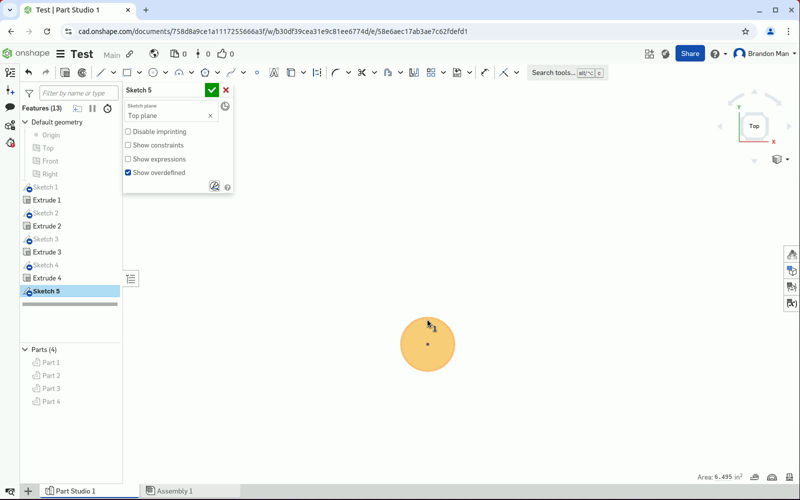
scroll(-6)
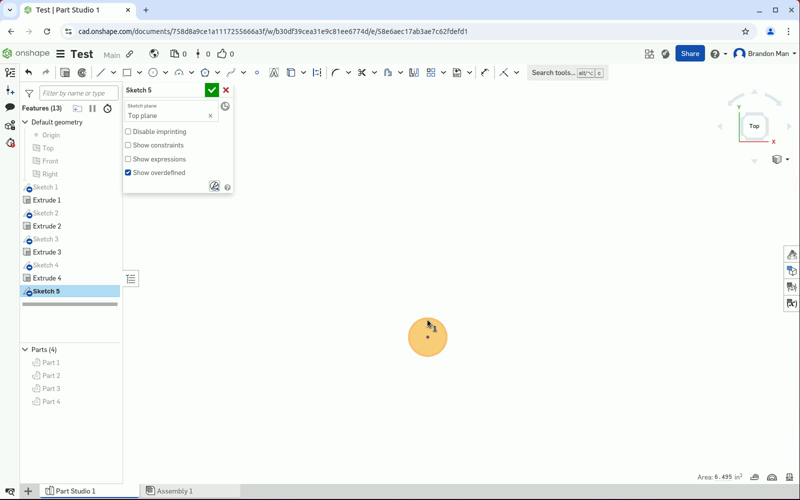
scroll(-6)
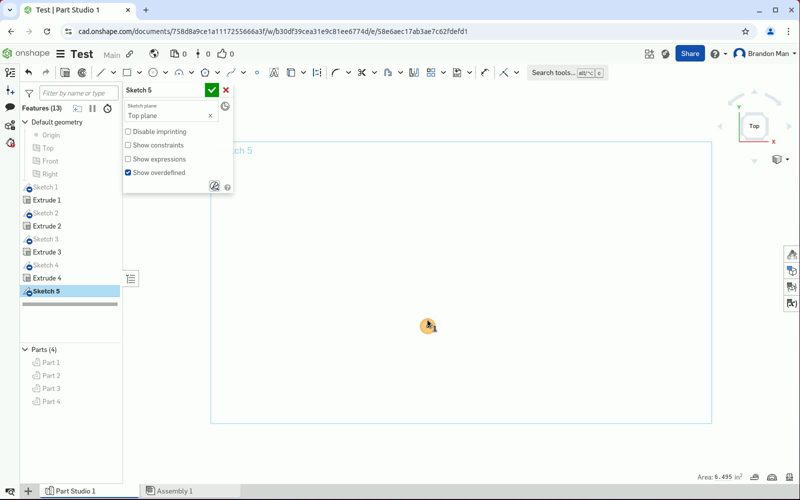
mouse_move(73, 352)
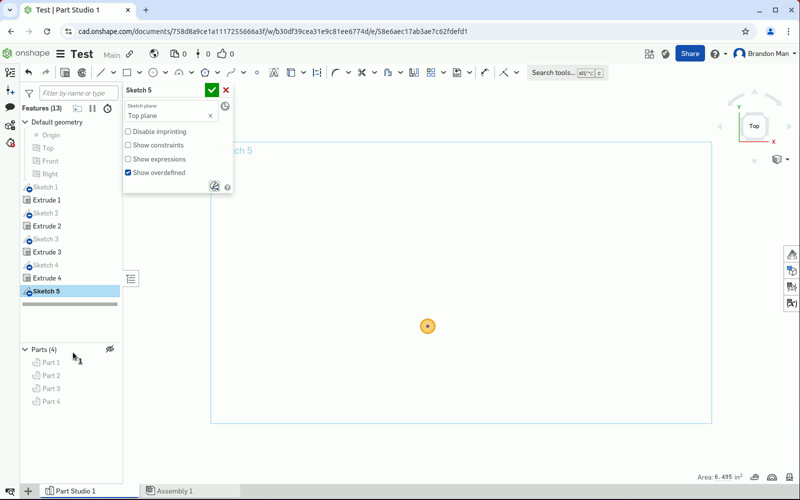
key(shift+y)
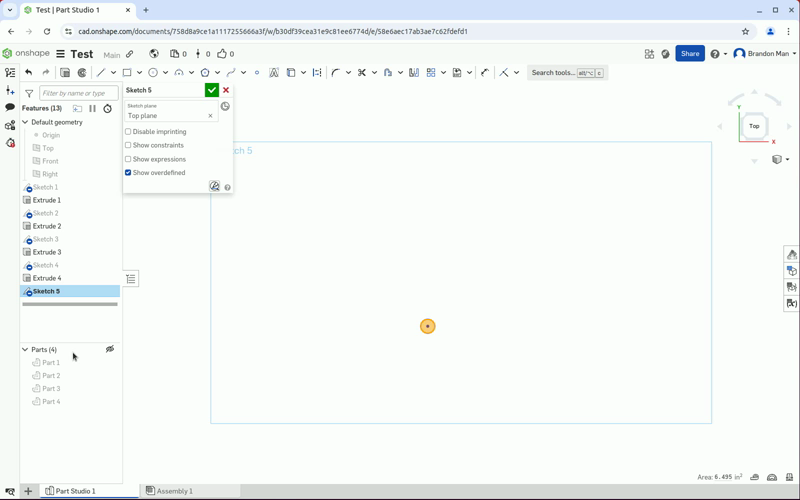
key(shift+e)
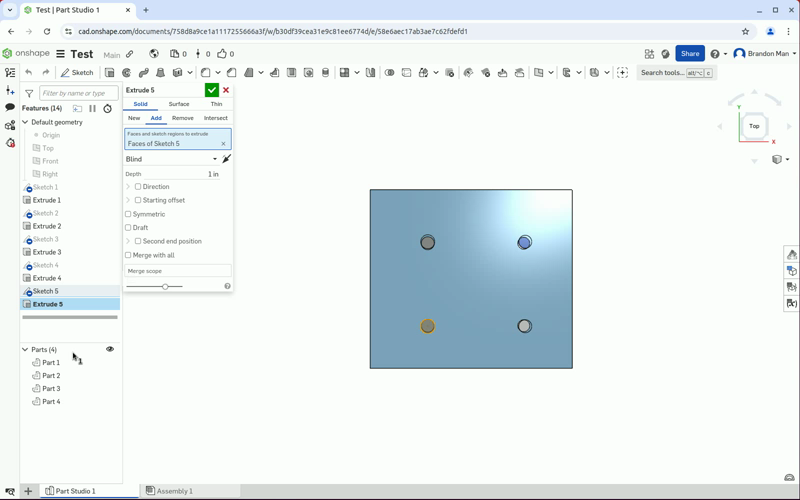
mouse_move(143, 106)
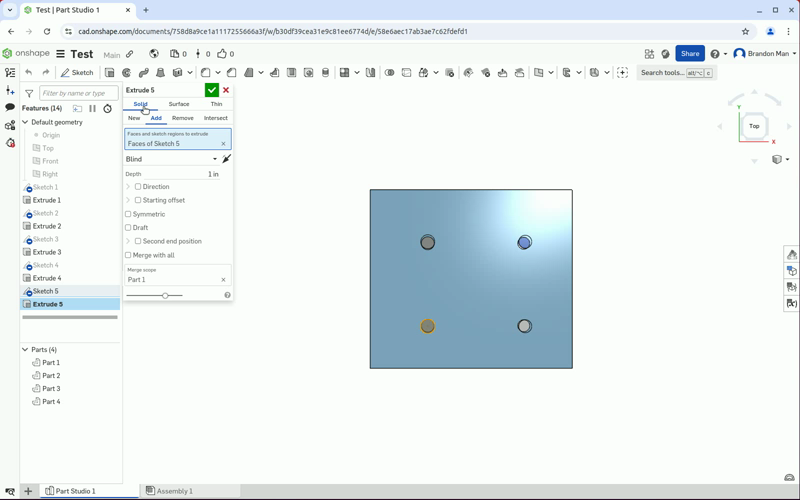
click(143, 106)
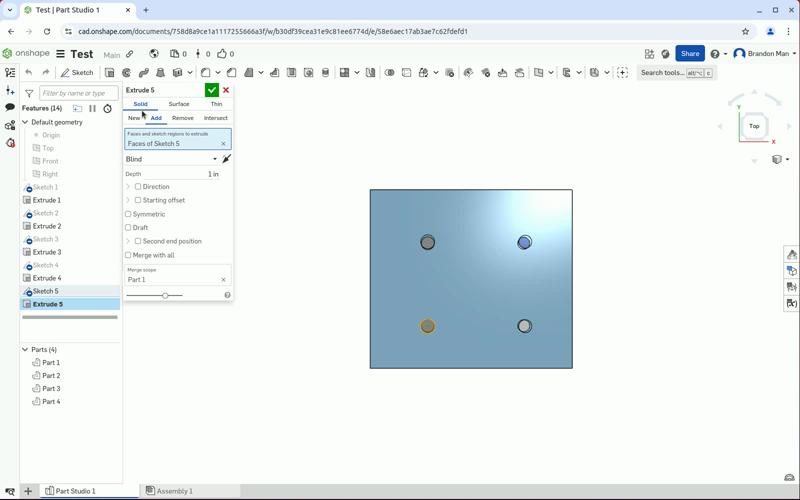
mouse_move(137, 120)
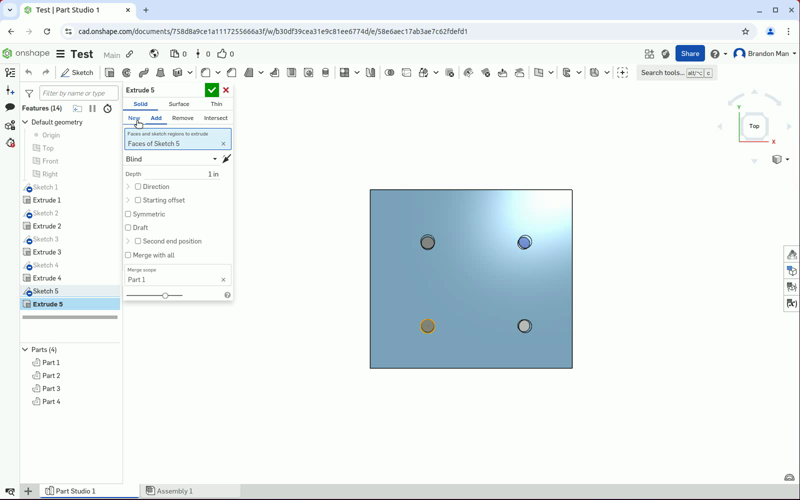
click(137, 120)
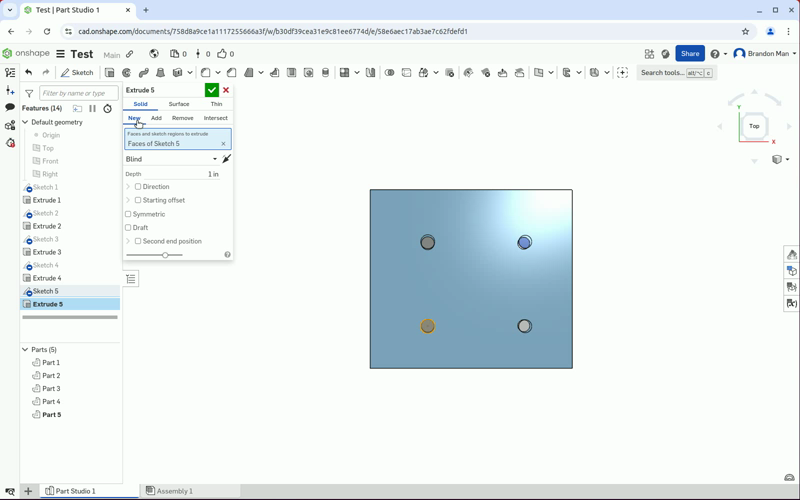
key(tab, 4)
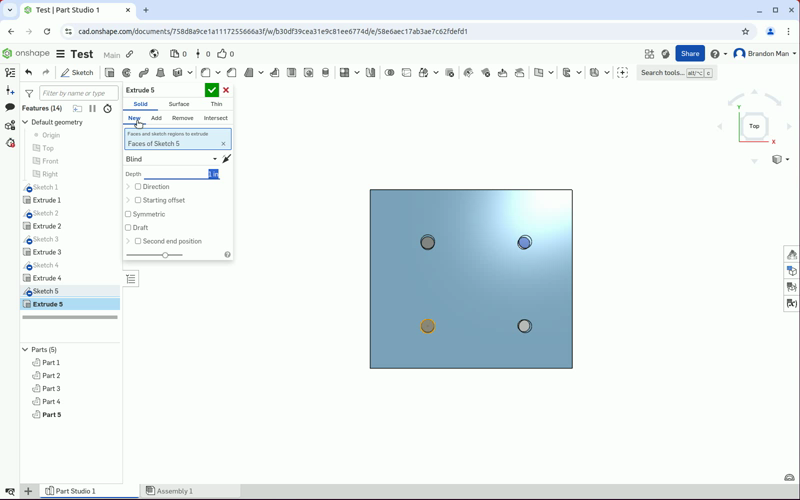
text(19.498)
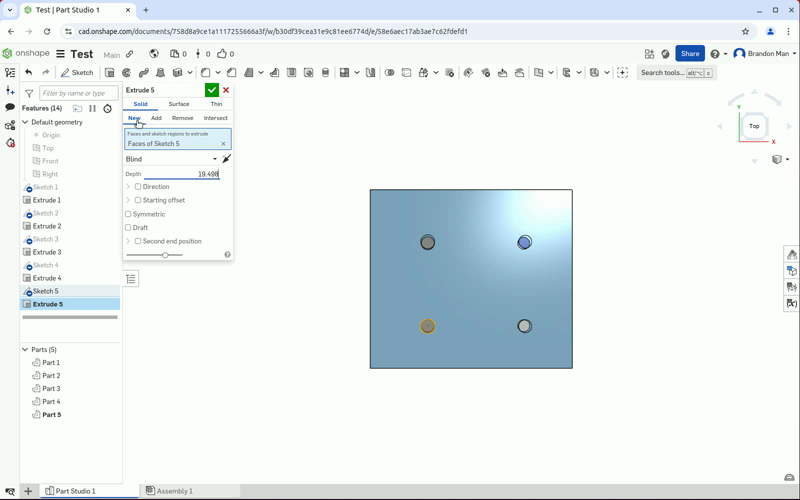
key(enter)
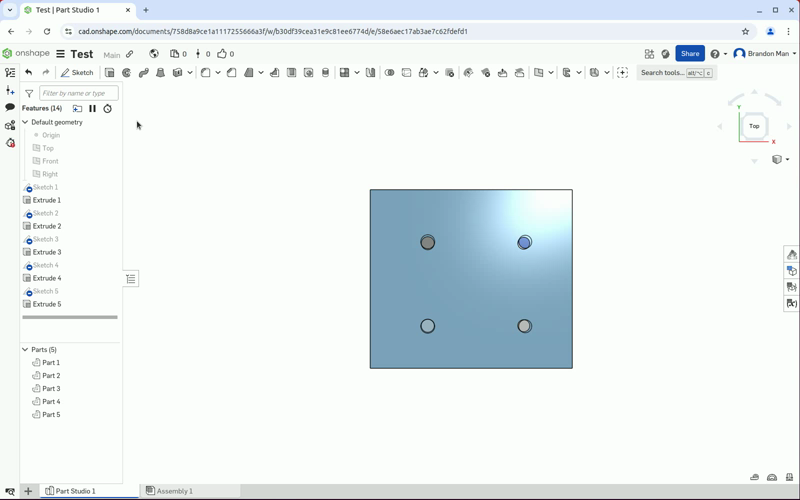
key(shift+h)
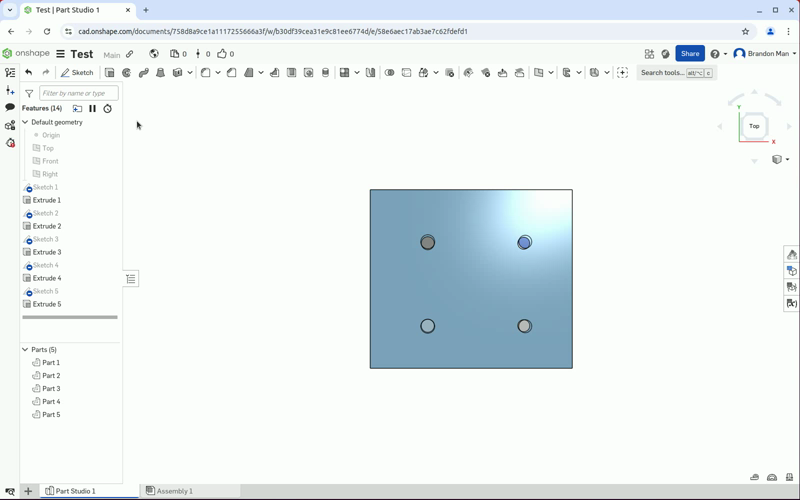
key(shift+h)
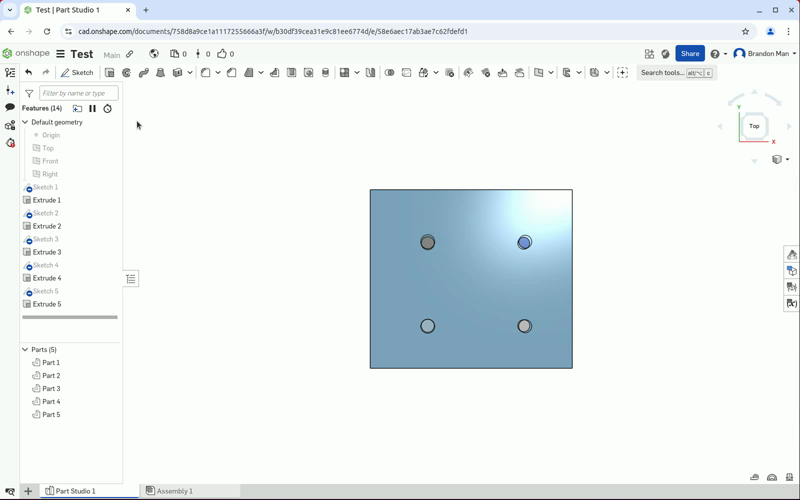
mouse_move(73, 189)
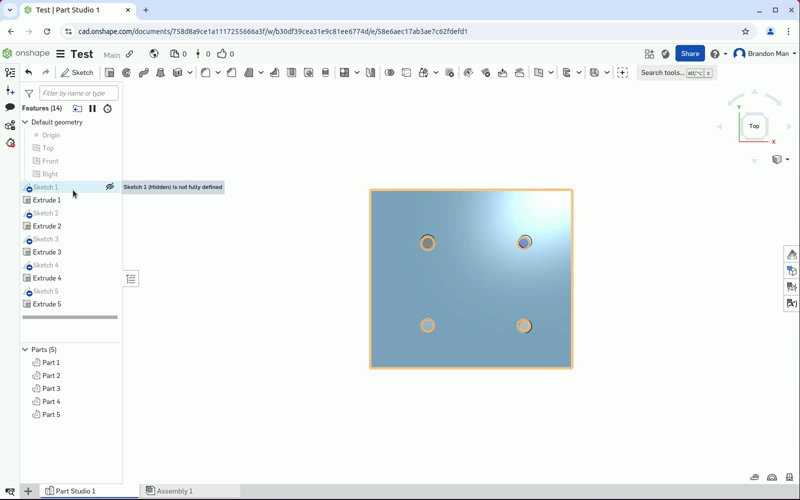
click(73, 189)
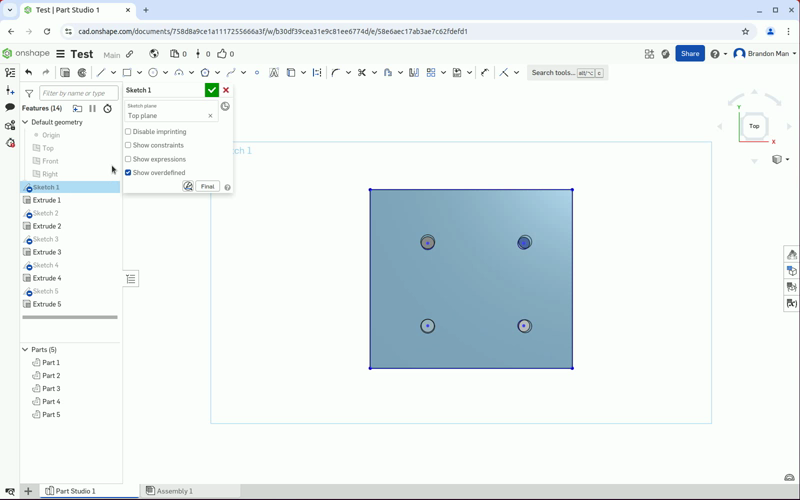
mouse_move(229, 92)
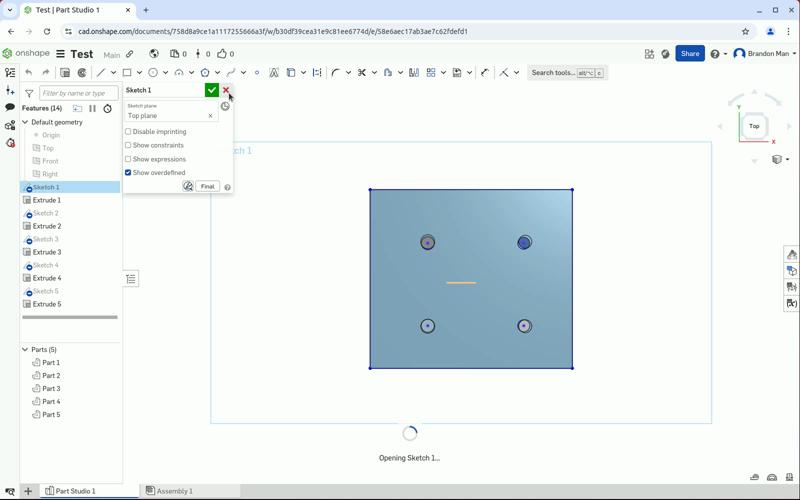
click(229, 92)
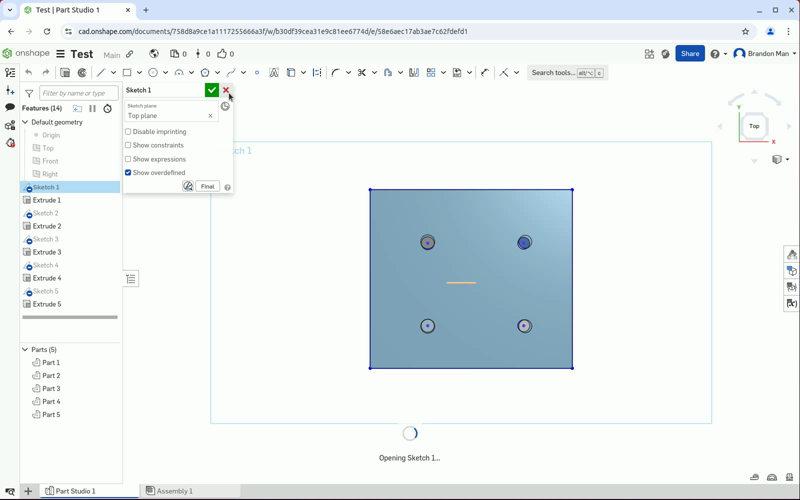
key(shift+s)
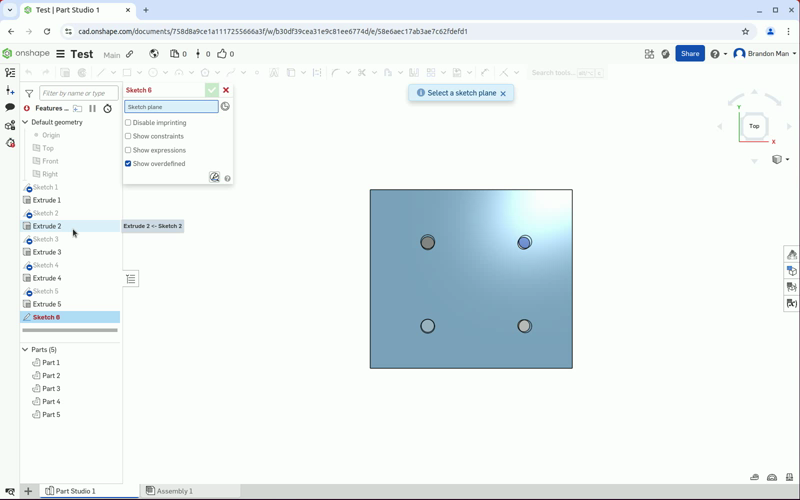
scroll(3)
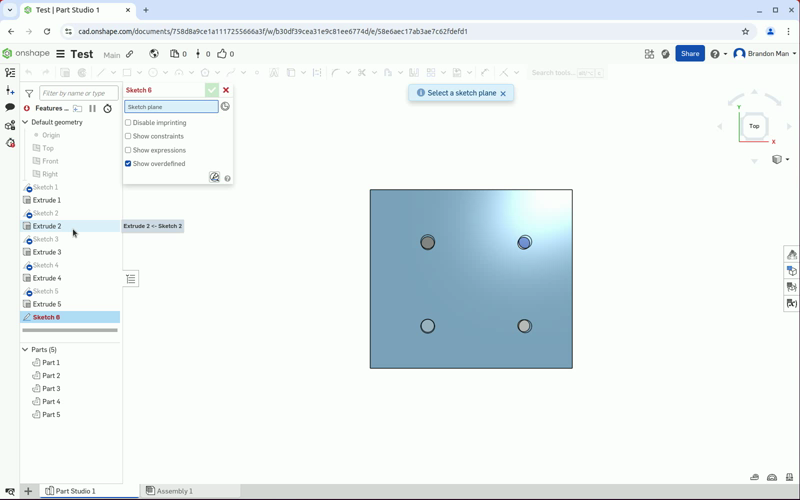
mouse_move(73, 150)
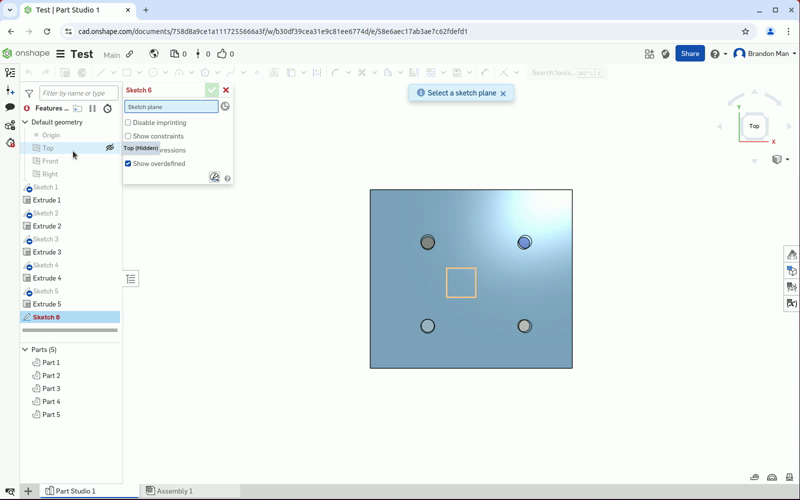
click(73, 150)
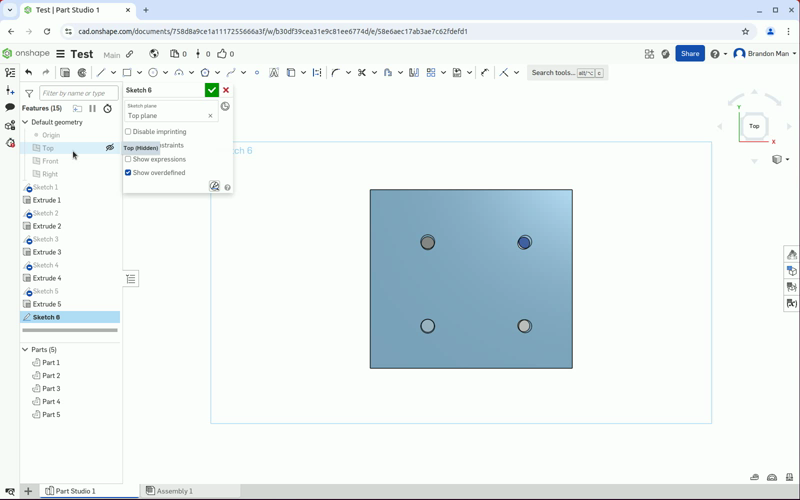
mouse_move(73, 352)
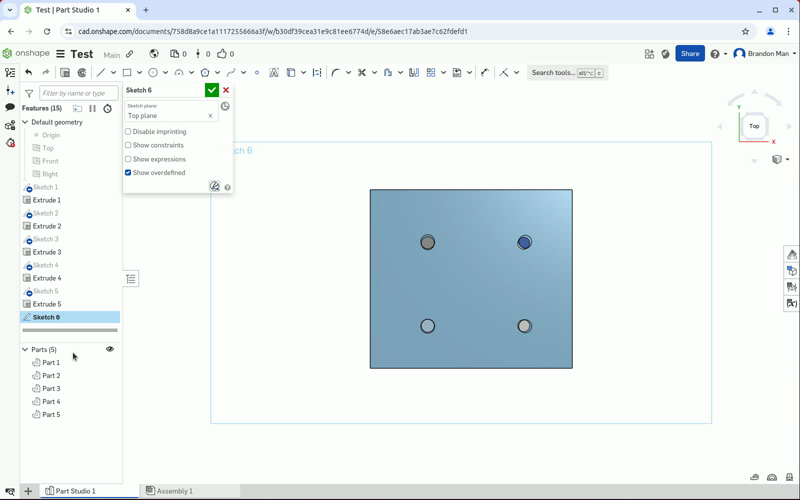
key(y)
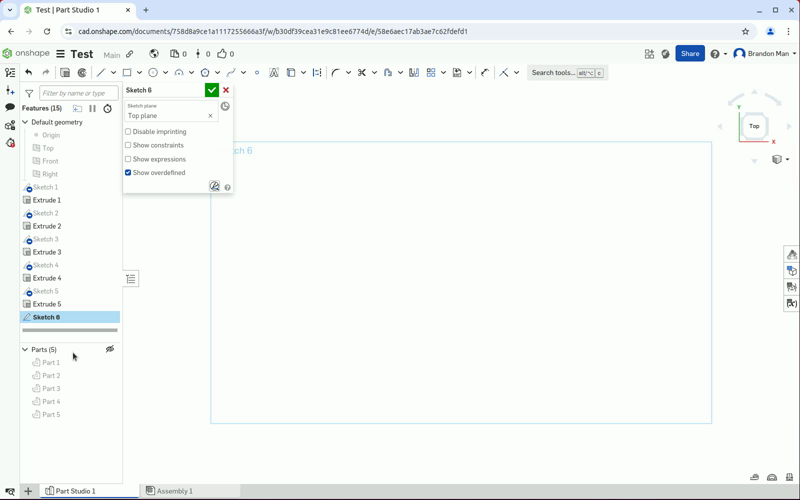
key(c)
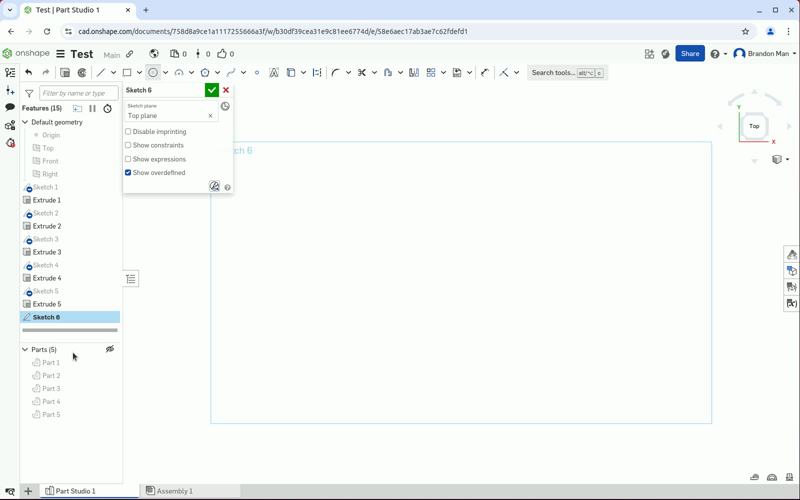
key_down(shift)
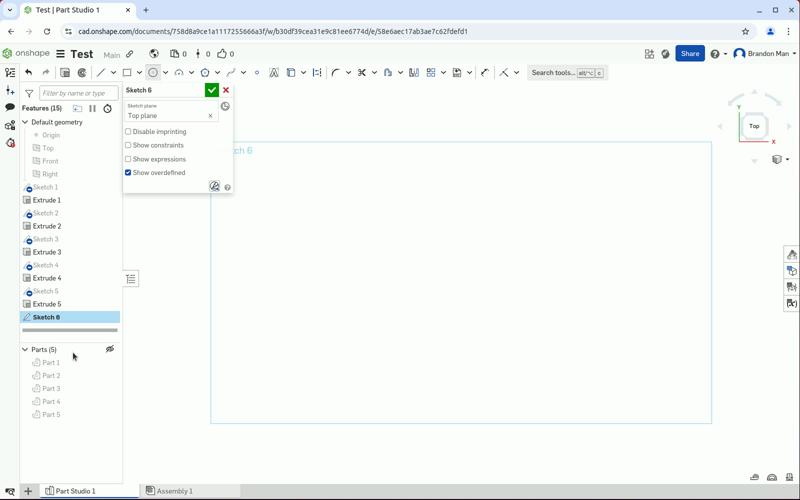
mouse_move(427, 326)
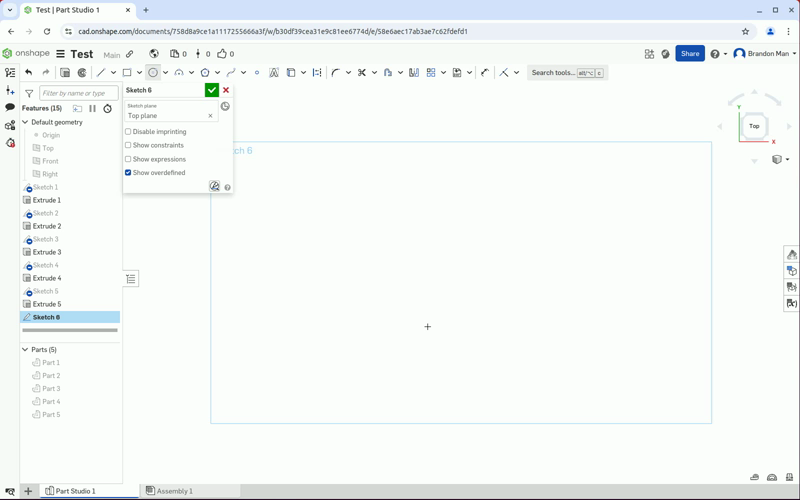
click(427, 326)
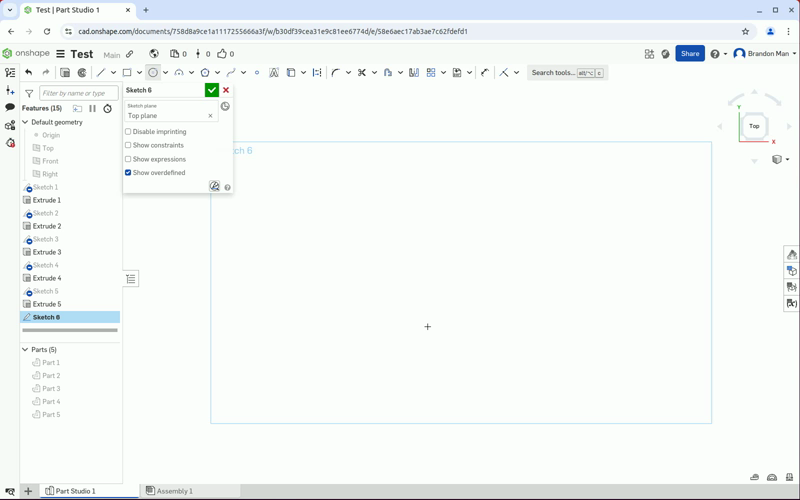
key_up(shift)
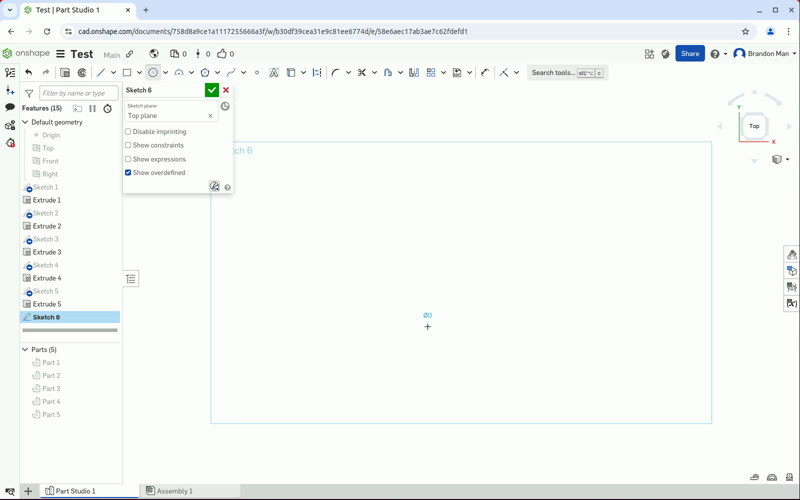
mouse_move(434, 326)
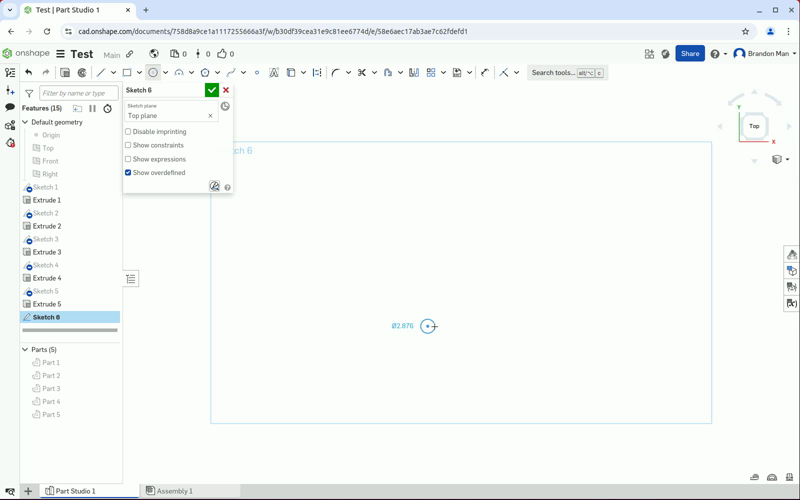
click(434, 326)
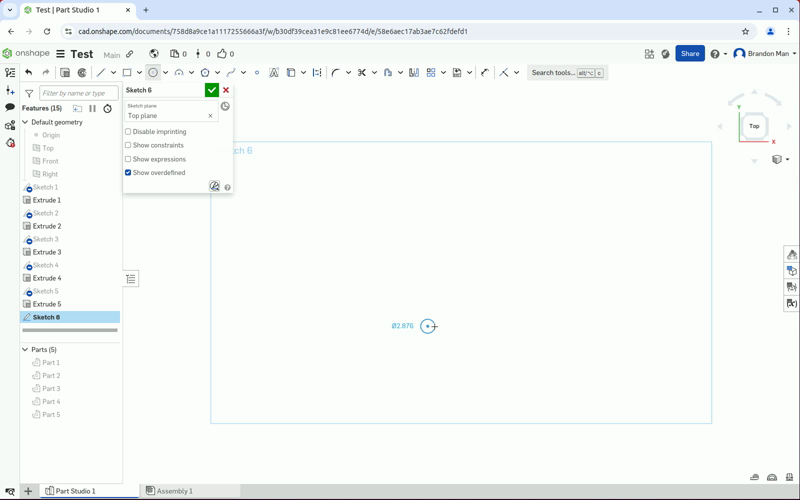
key(esc)
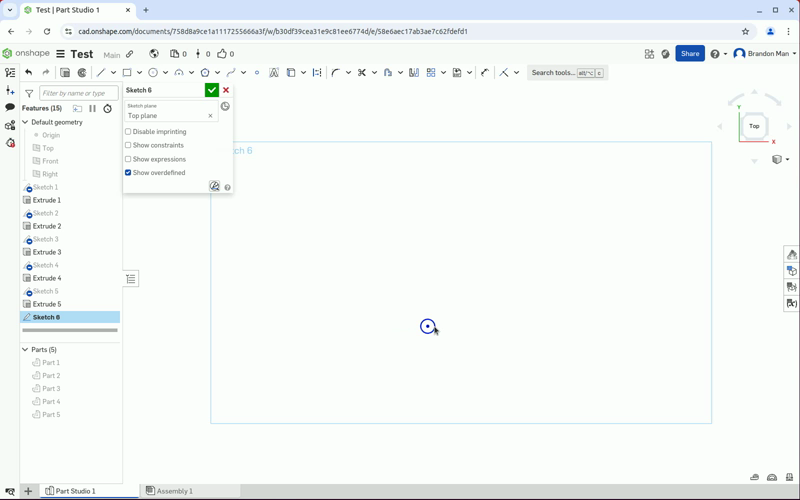
mouse_move(427, 327)
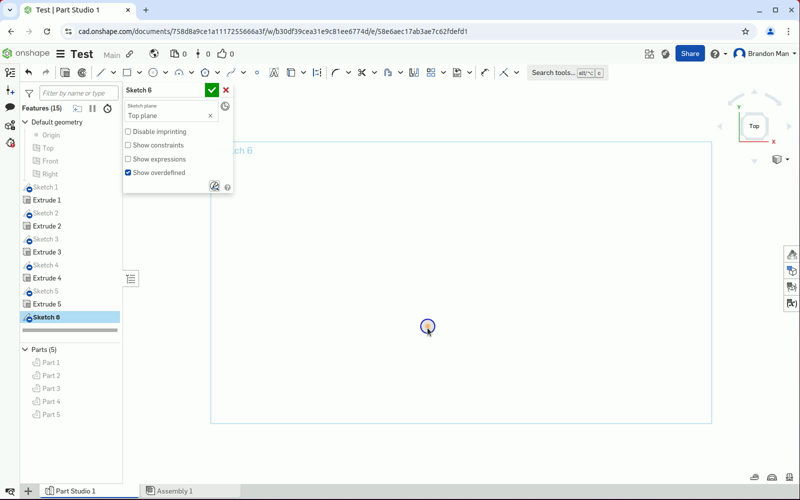
scroll(6)
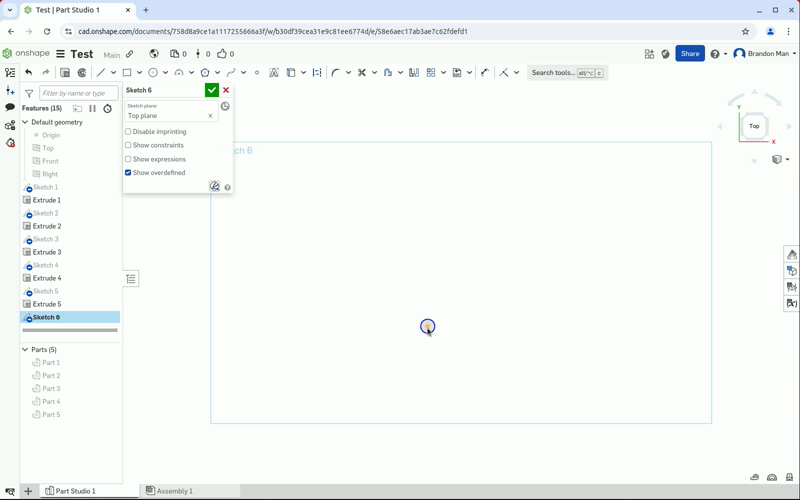
scroll(6)
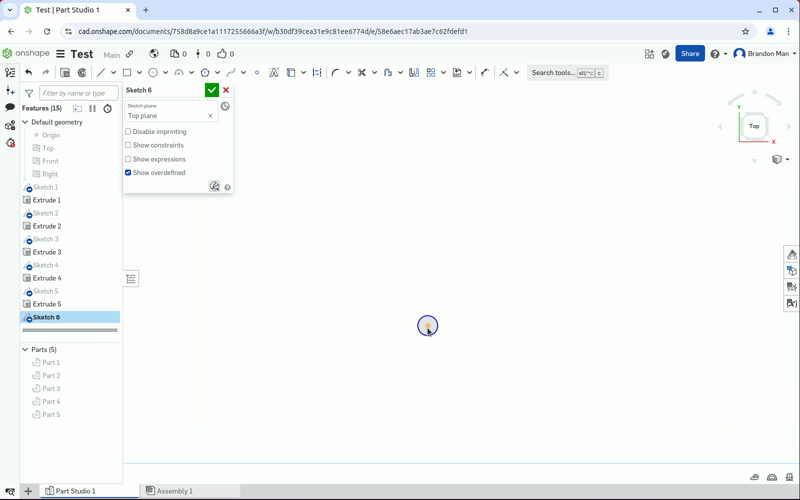
scroll(6)
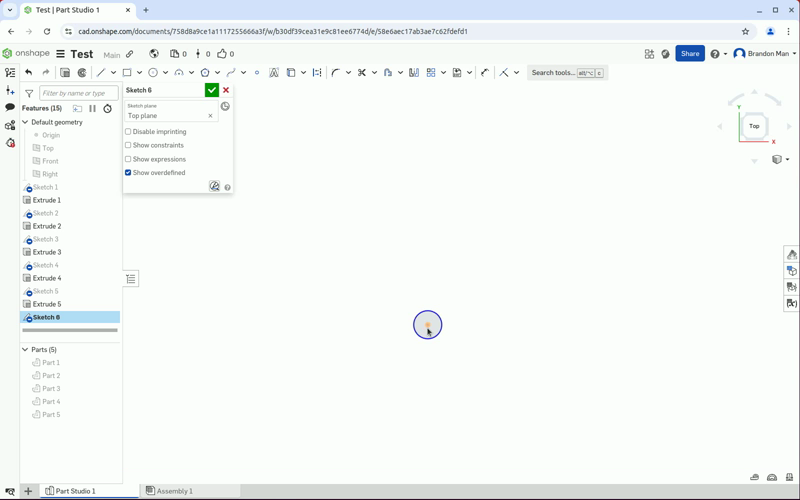
scroll(6)
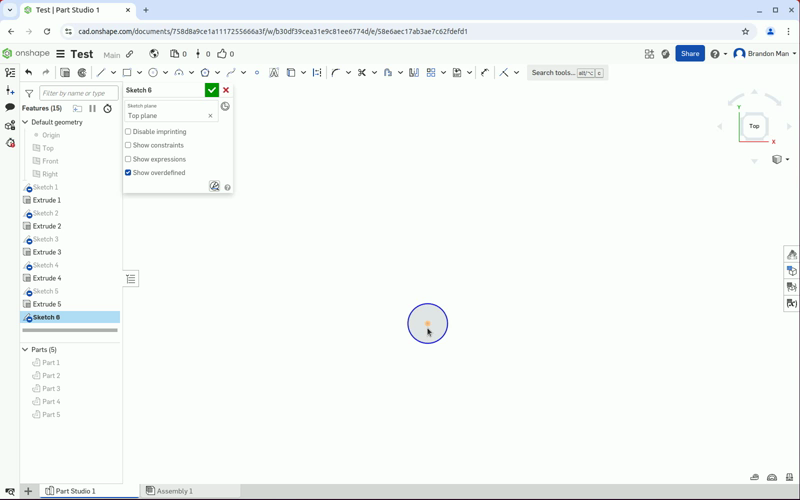
scroll(6)
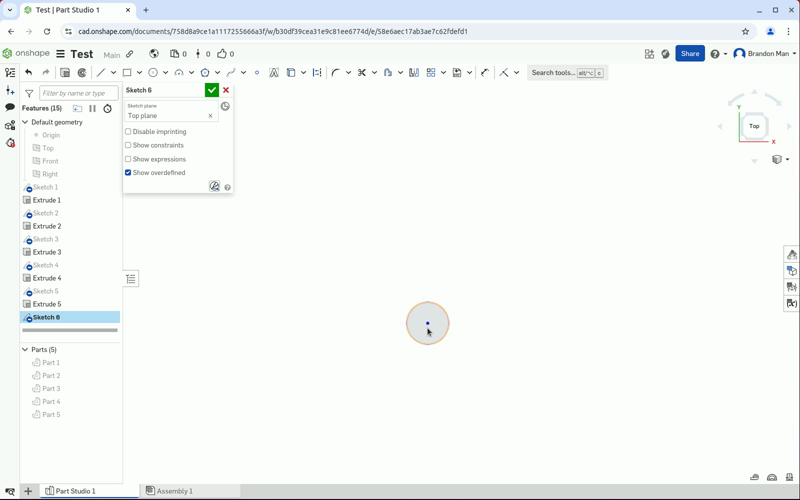
scroll(6)
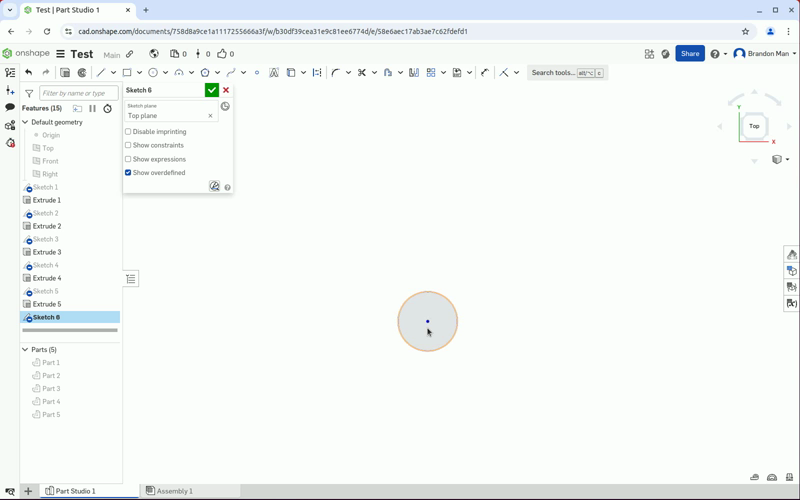
scroll(6)
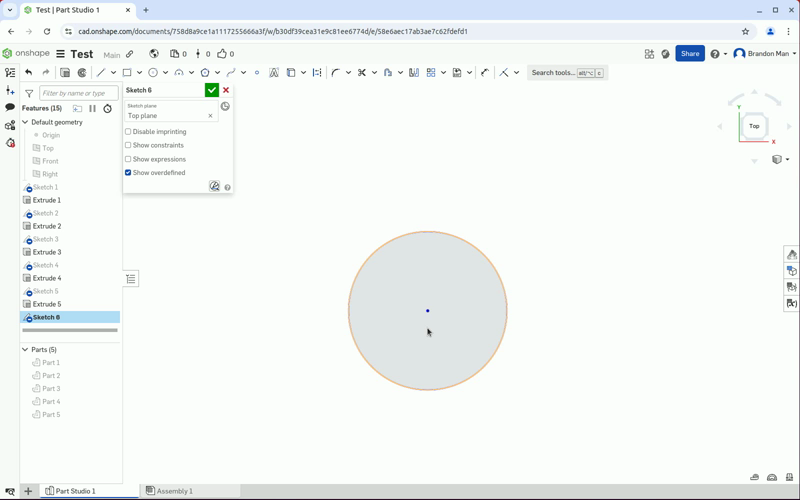
click(427, 327)
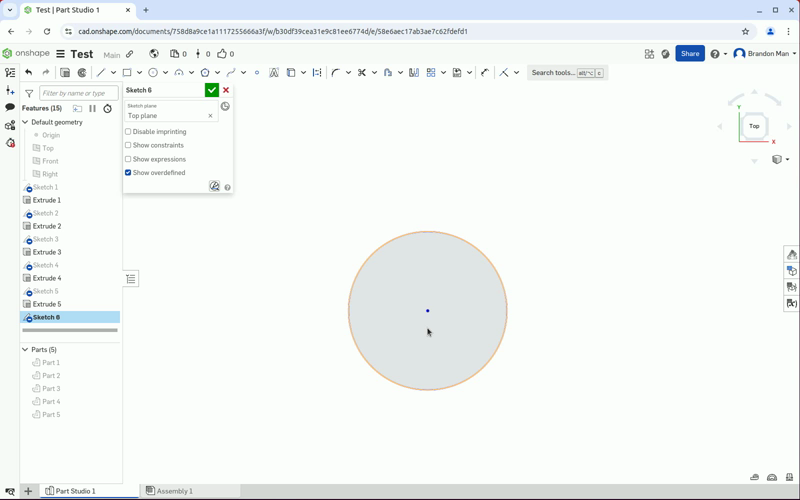
scroll(-6)
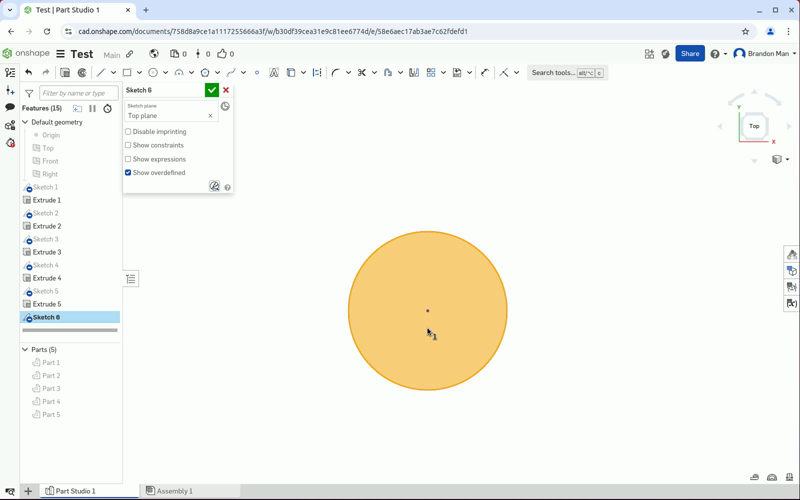
scroll(-6)
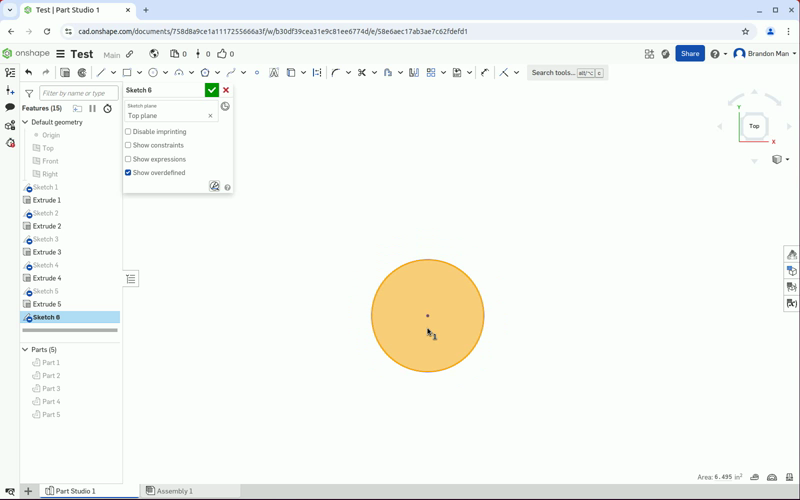
scroll(-6)
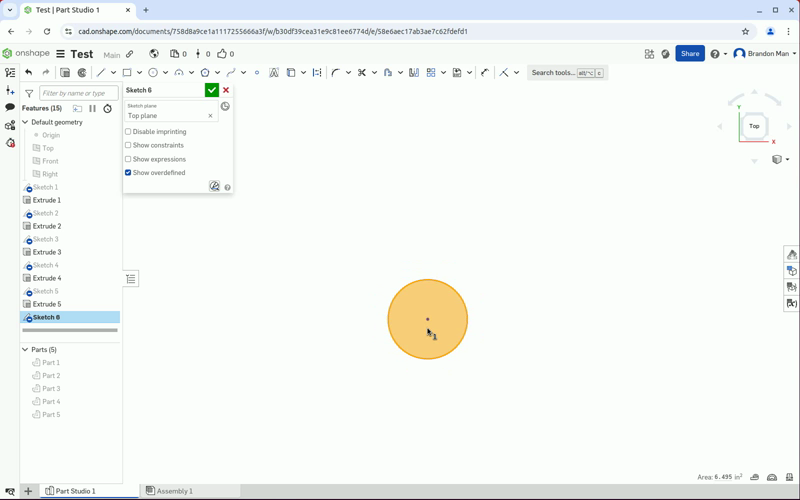
scroll(-6)
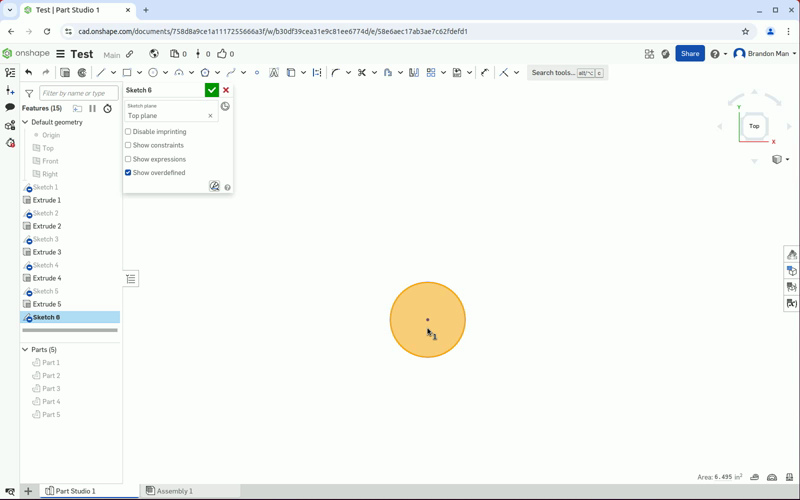
scroll(-6)
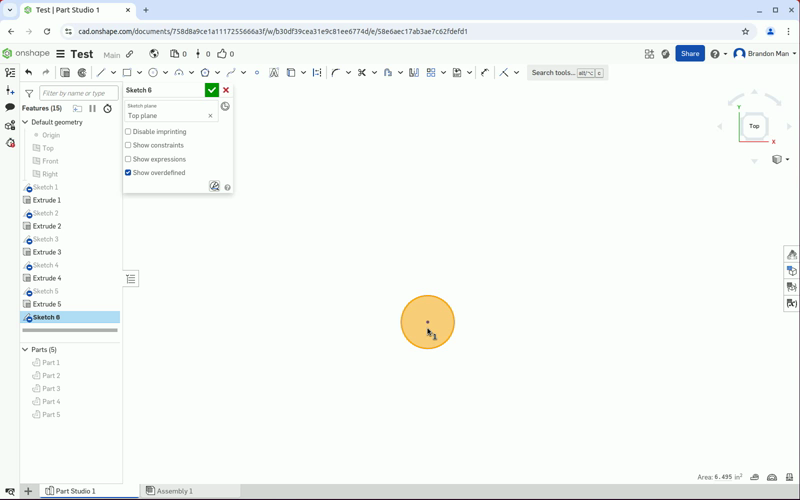
scroll(-6)
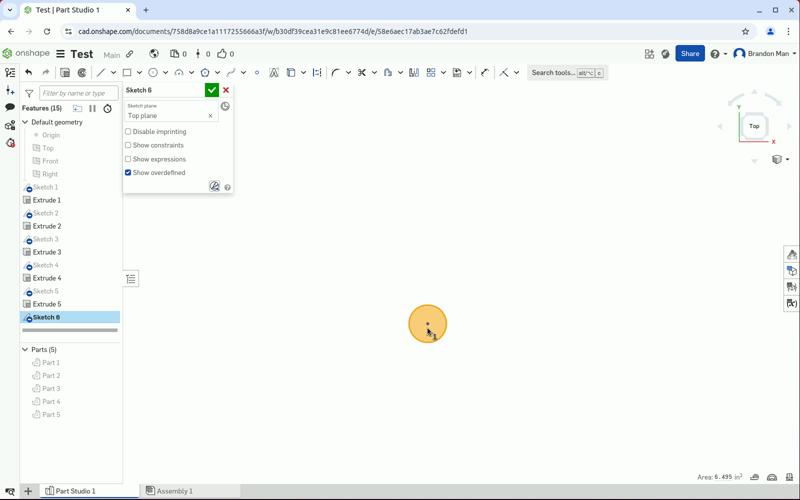
scroll(-6)
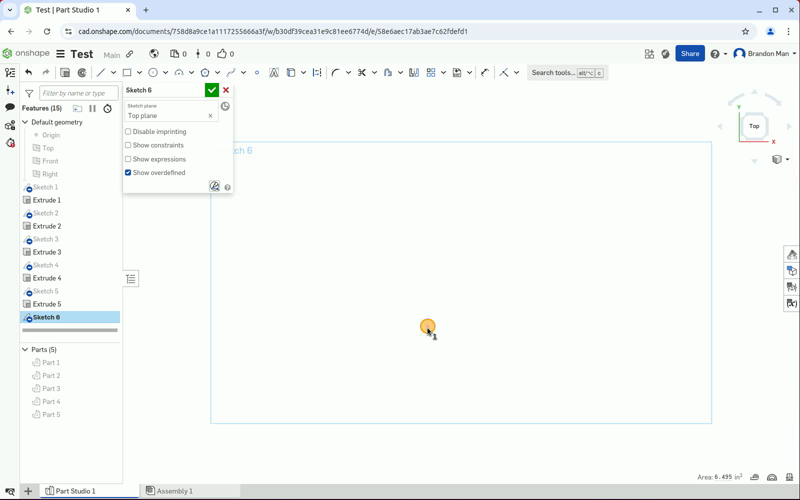
mouse_move(73, 352)
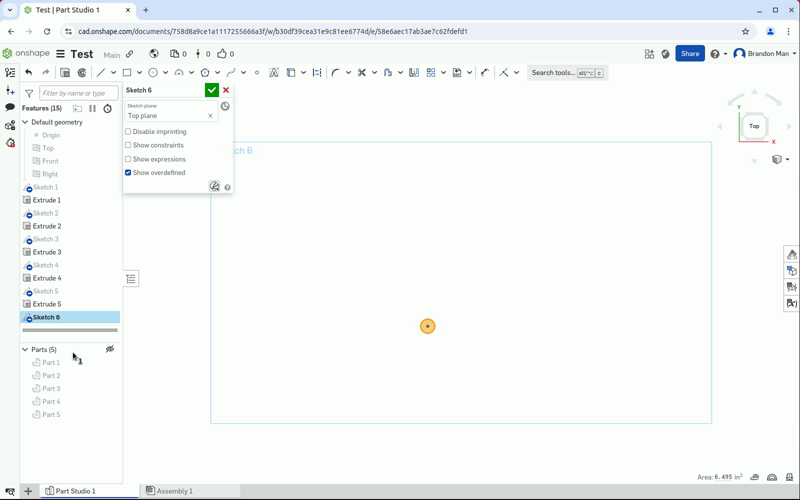
key(shift+y)
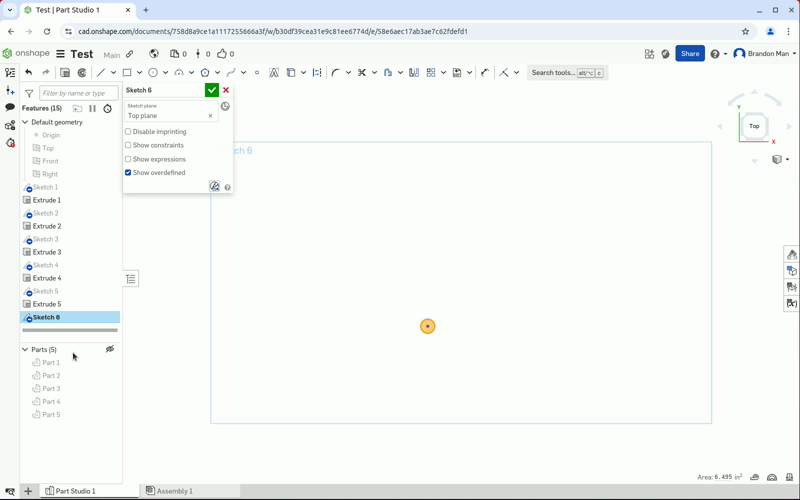
key(shift+e)
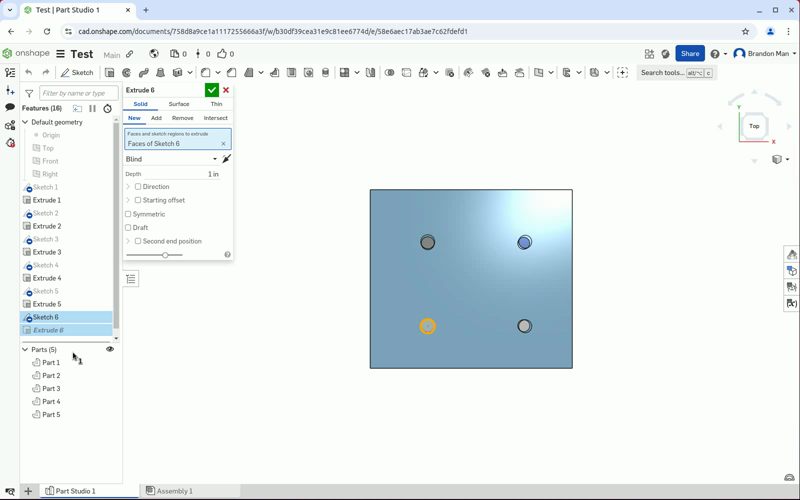
mouse_move(143, 106)
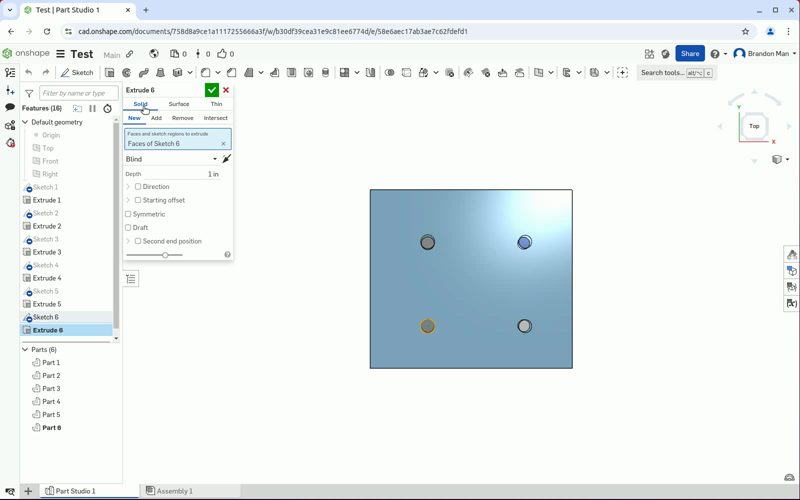
click(143, 106)
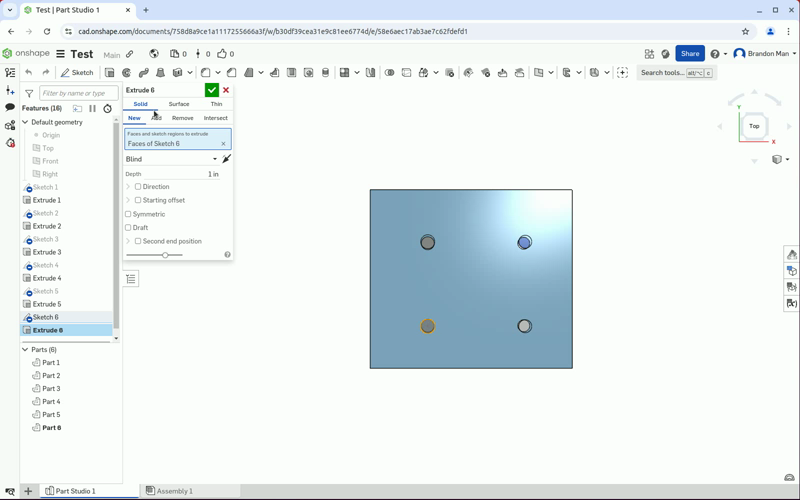
mouse_move(186, 120)
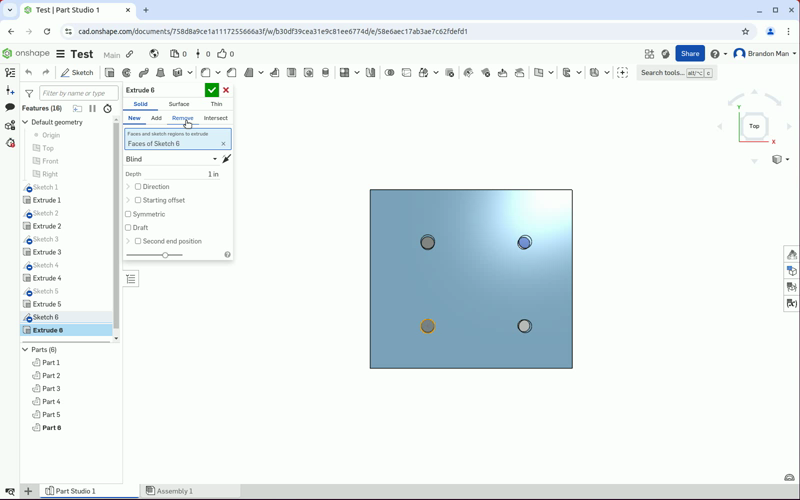
click(186, 120)
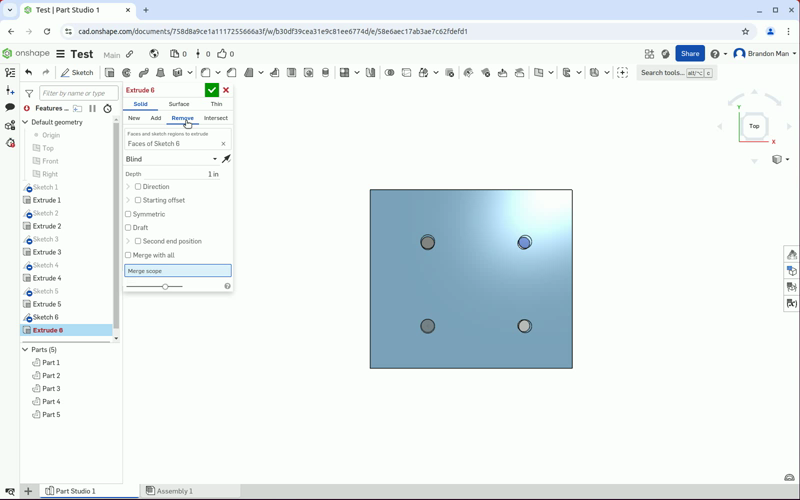
key(tab, 4)
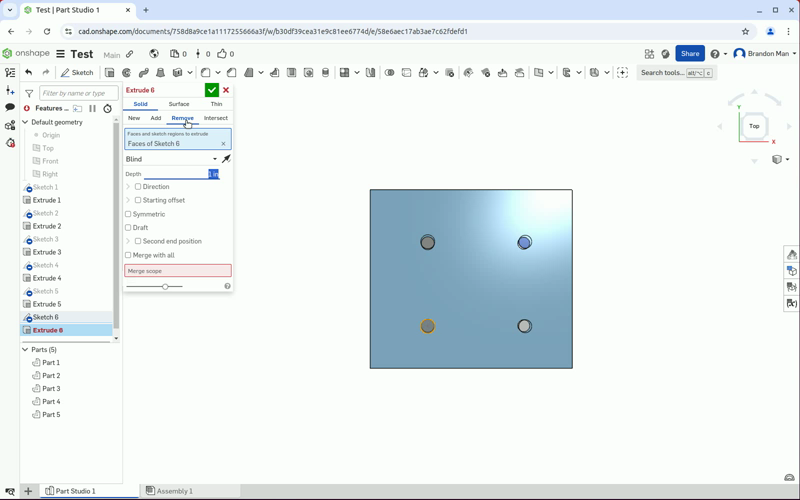
text(-19.498)
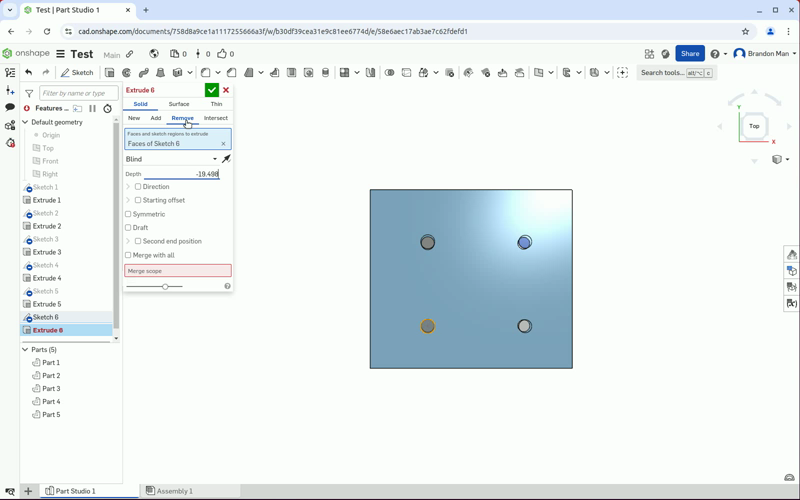
key(tab, 6)
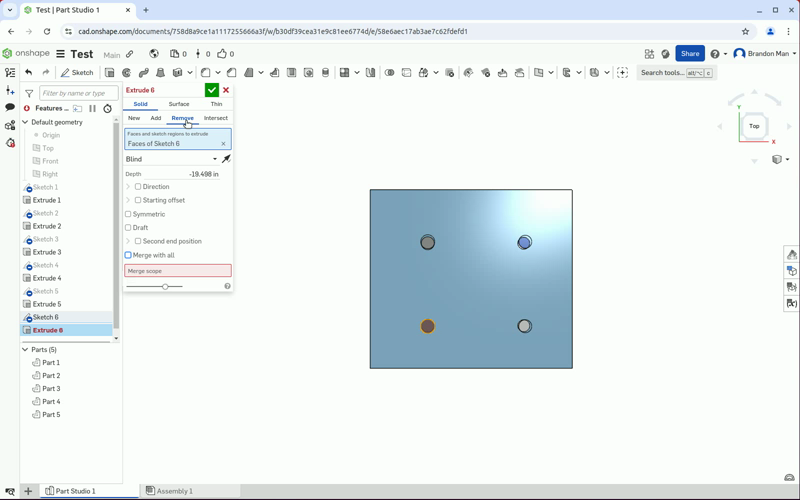
key(space)
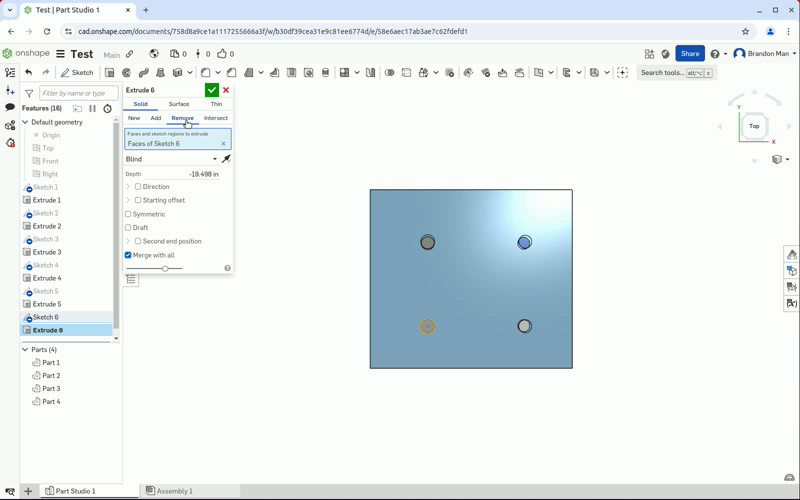
key(enter)
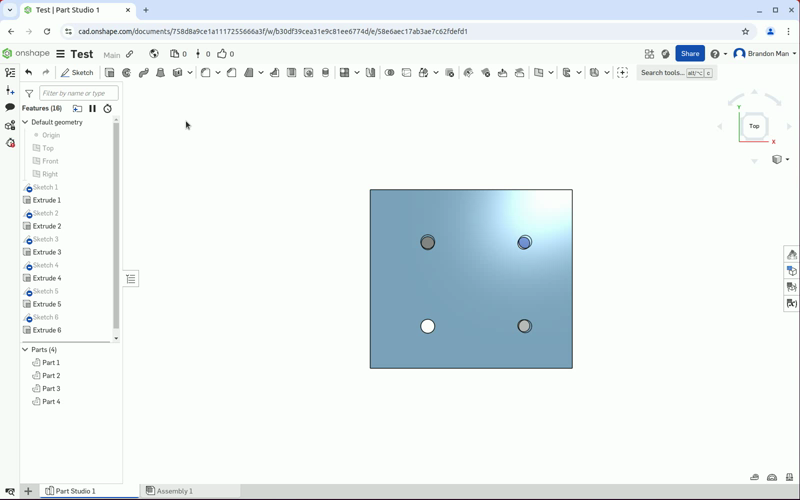
key(shift+h)
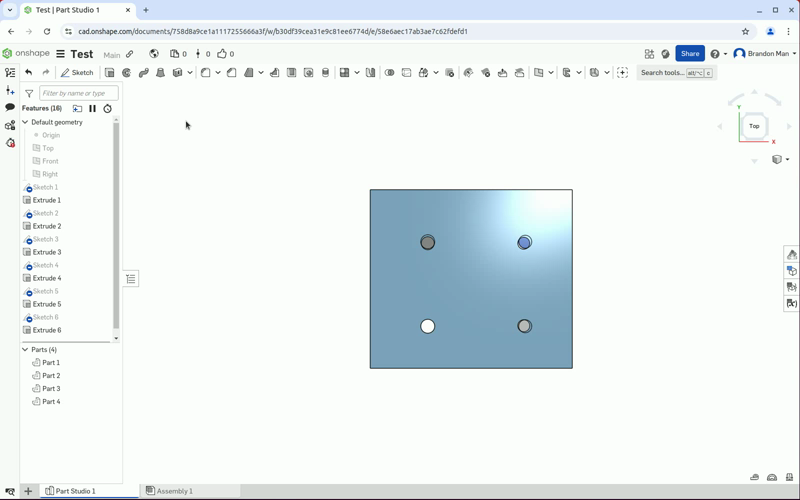
key(shift+h)
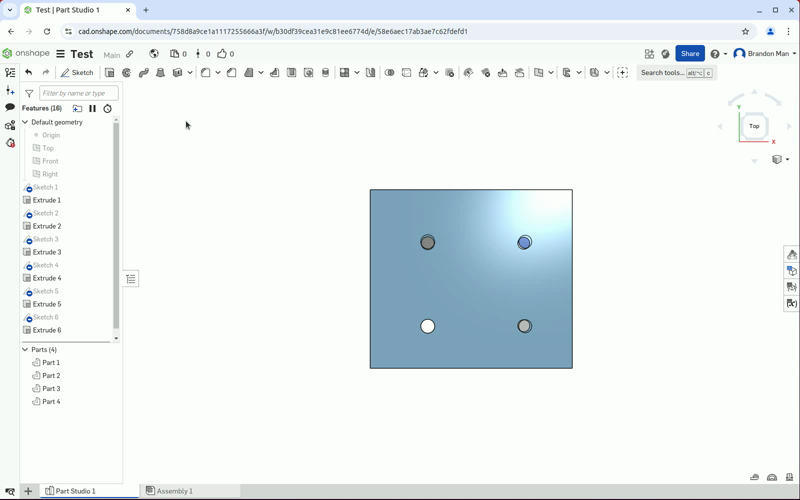
mouse_move(69, 189)
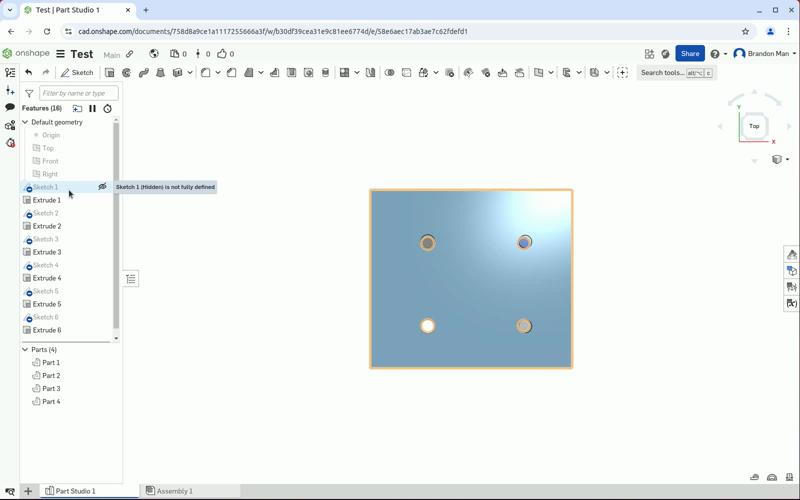
click(69, 189)
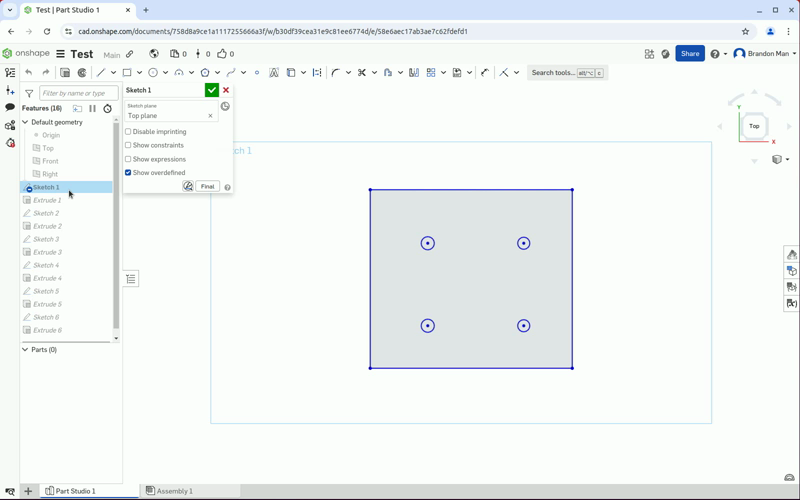
mouse_move(229, 92)
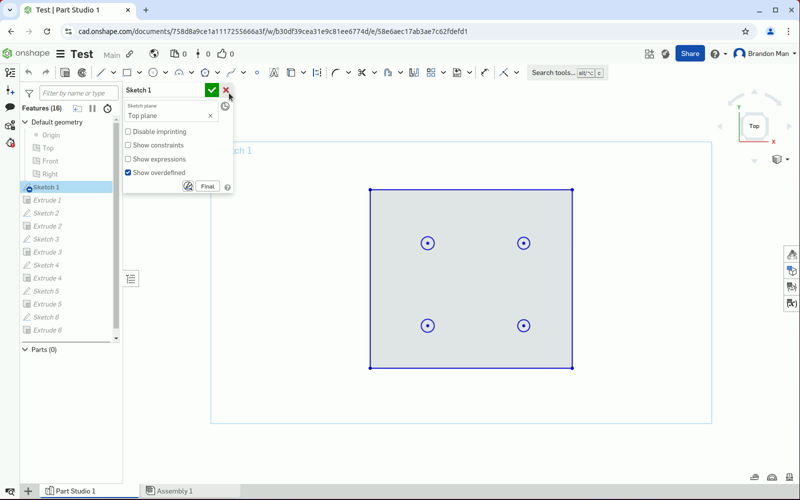
click(229, 92)
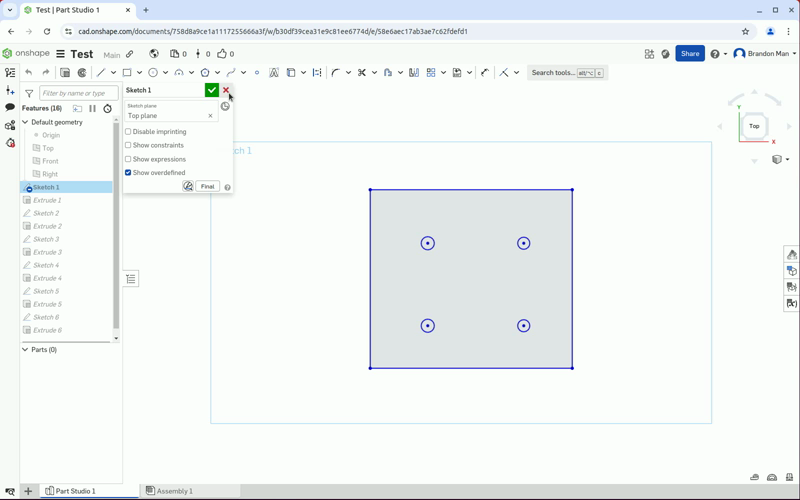
key(shift+s)
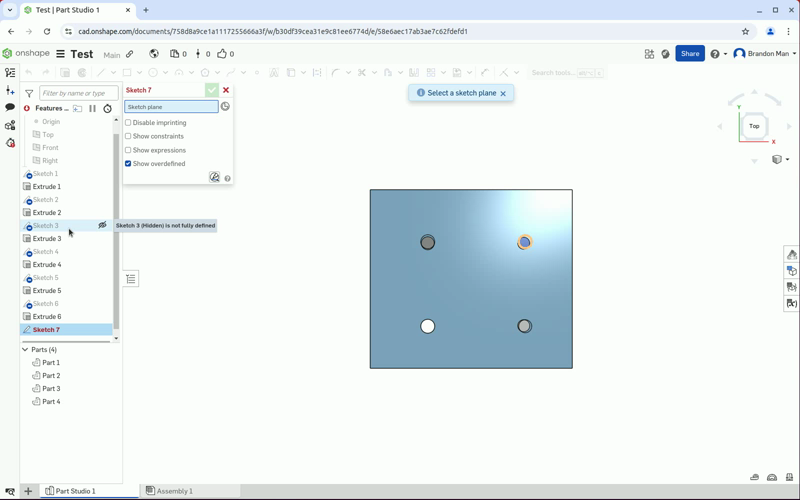
scroll(3)
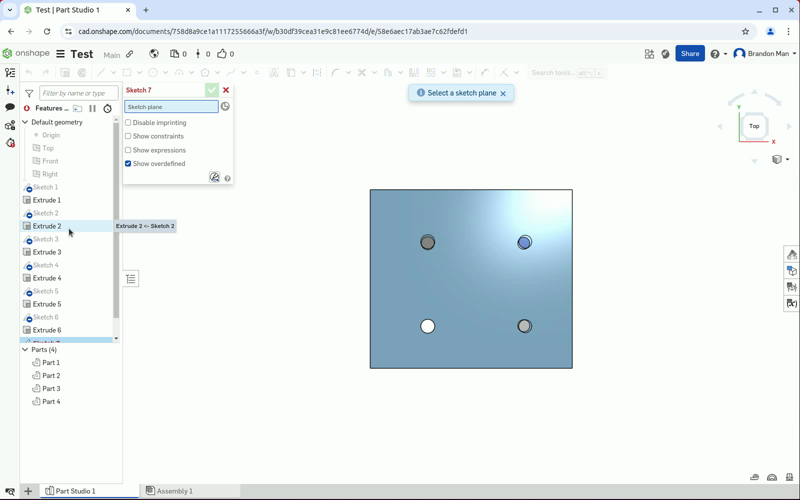
mouse_move(69, 150)
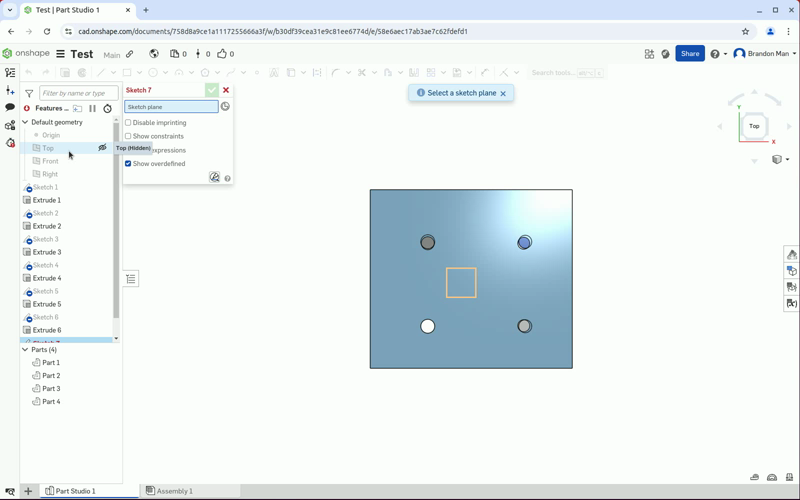
click(69, 150)
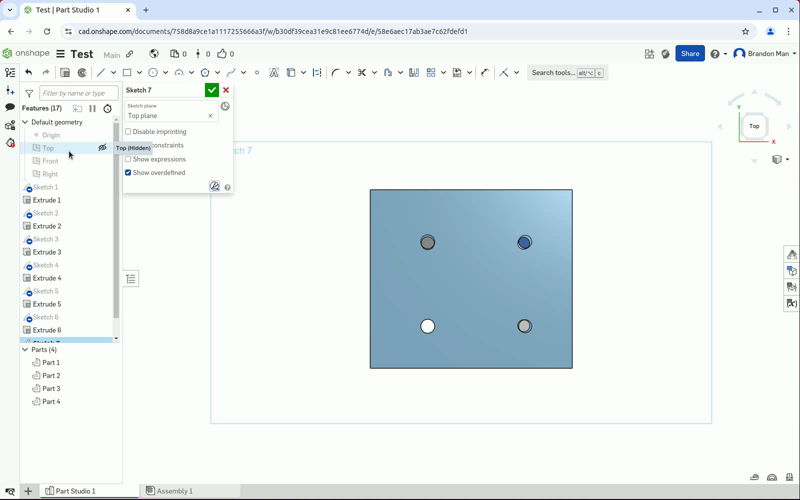
mouse_move(73, 352)
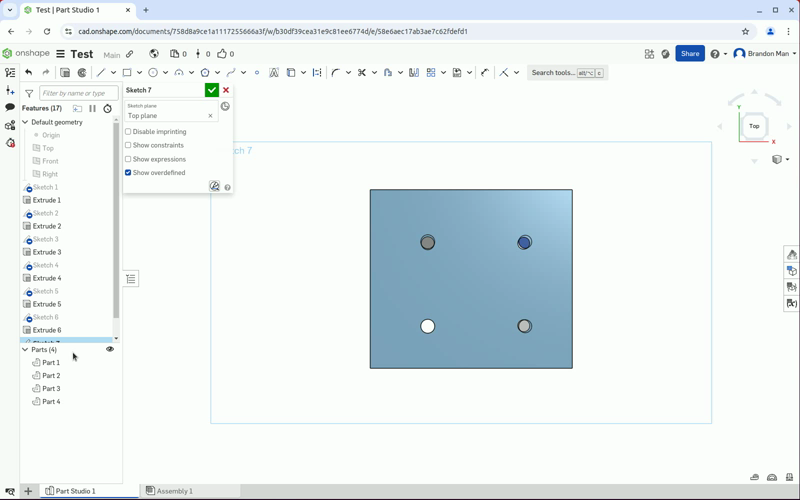
key(y)
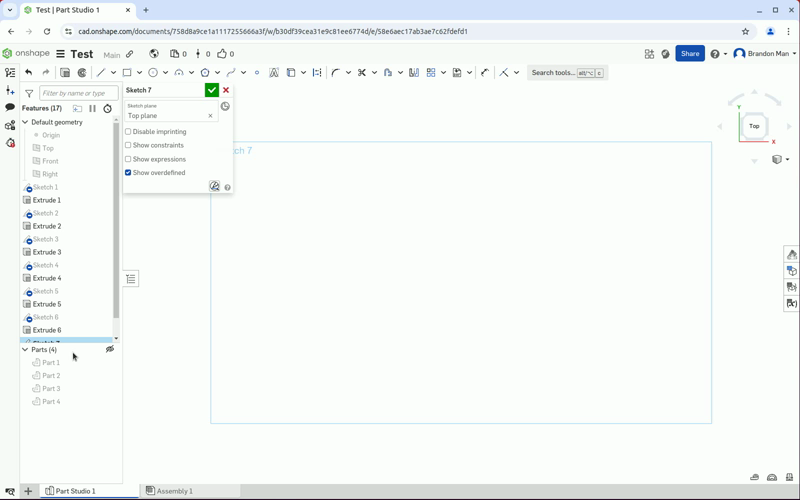
key(c)
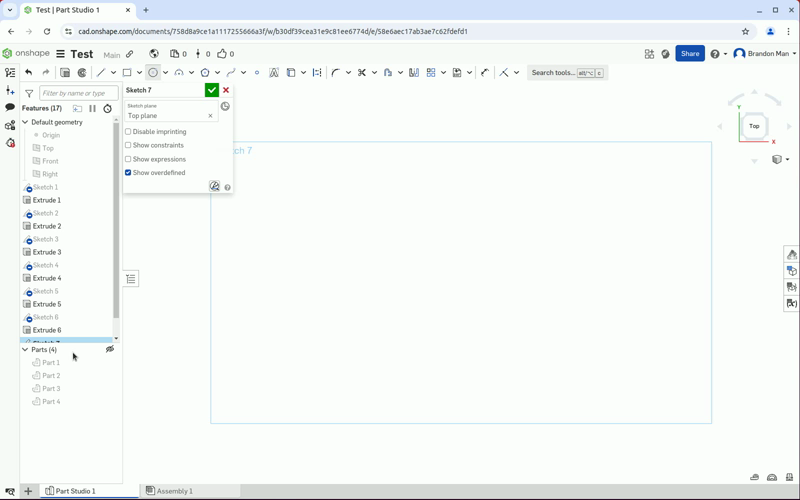
key_down(shift)
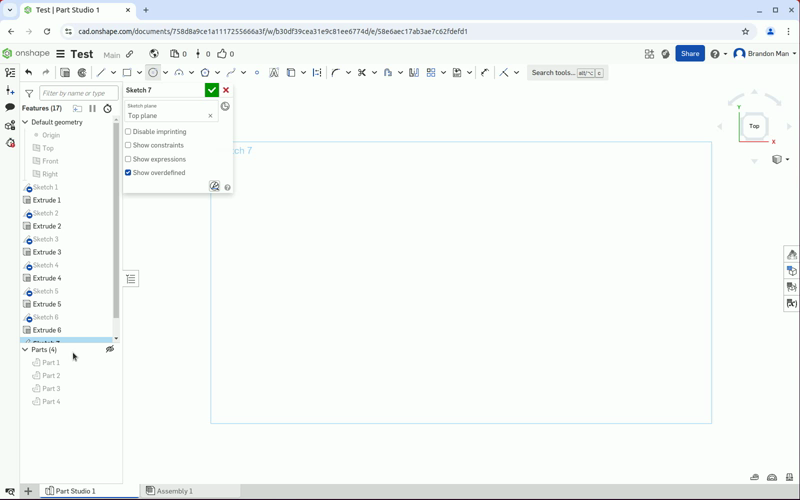
mouse_move(427, 241)
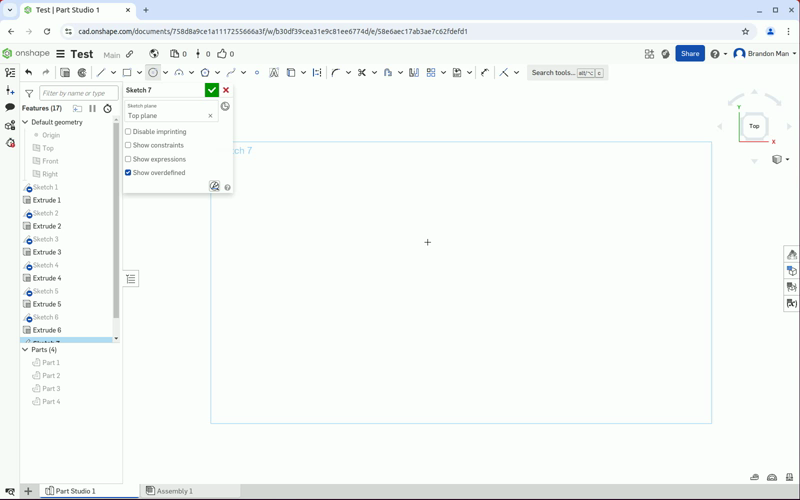
click(427, 241)
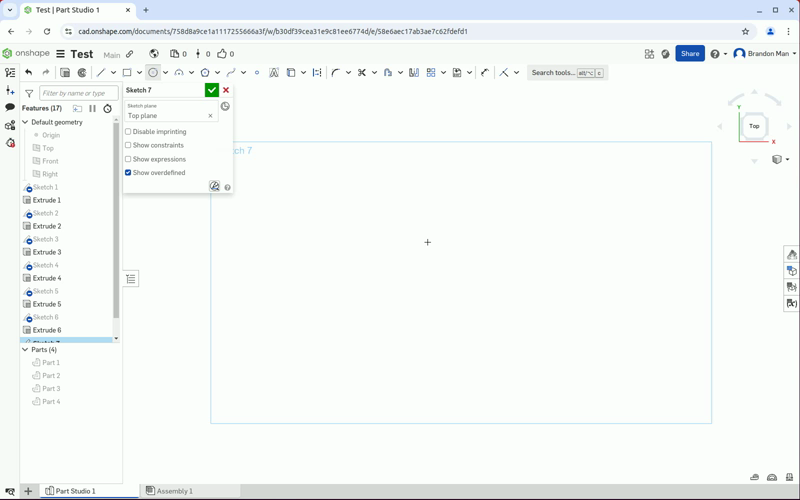
key_up(shift)
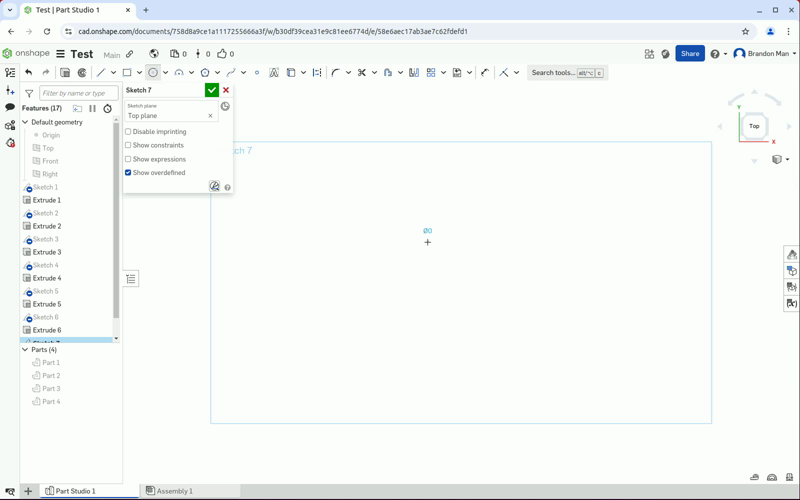
mouse_move(434, 241)
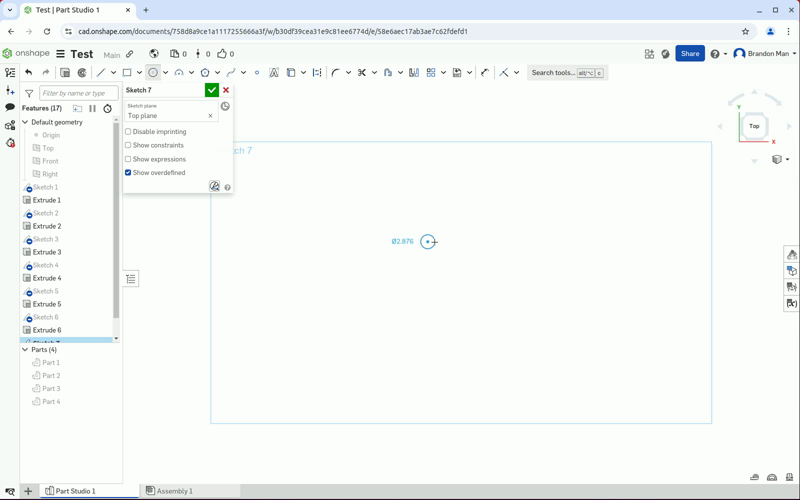
click(434, 241)
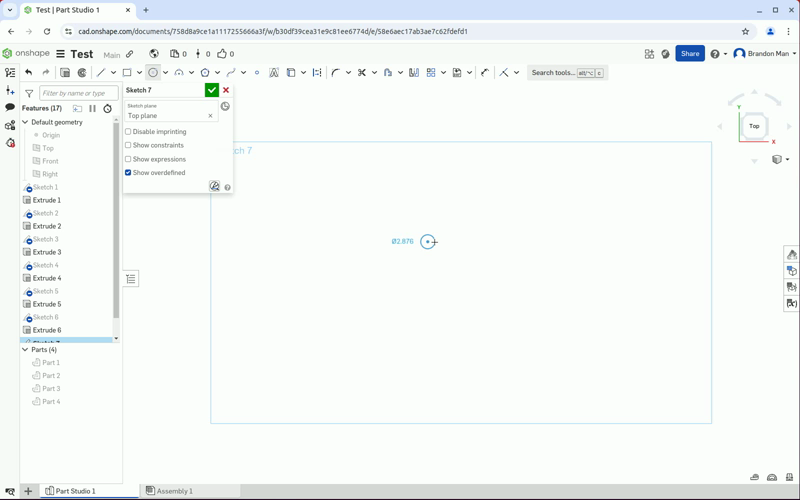
key(esc)
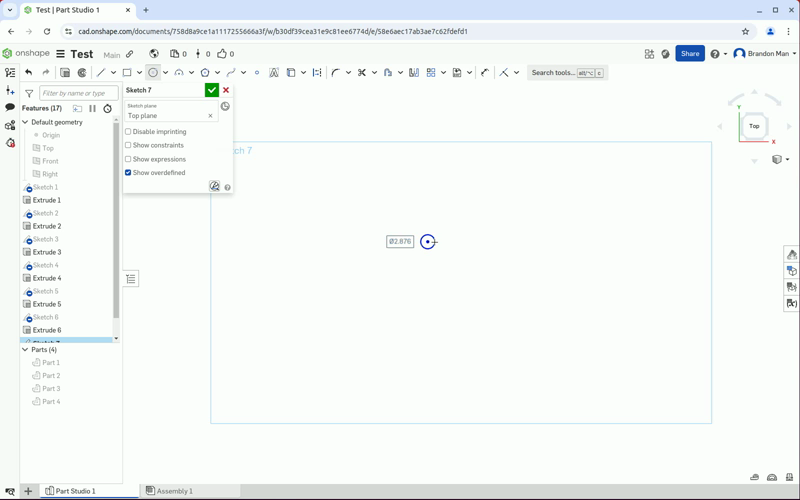
mouse_move(432, 246)
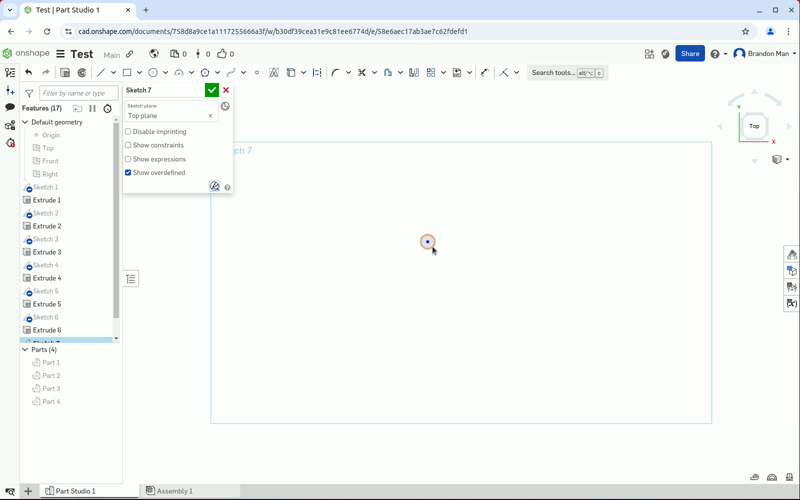
scroll(6)
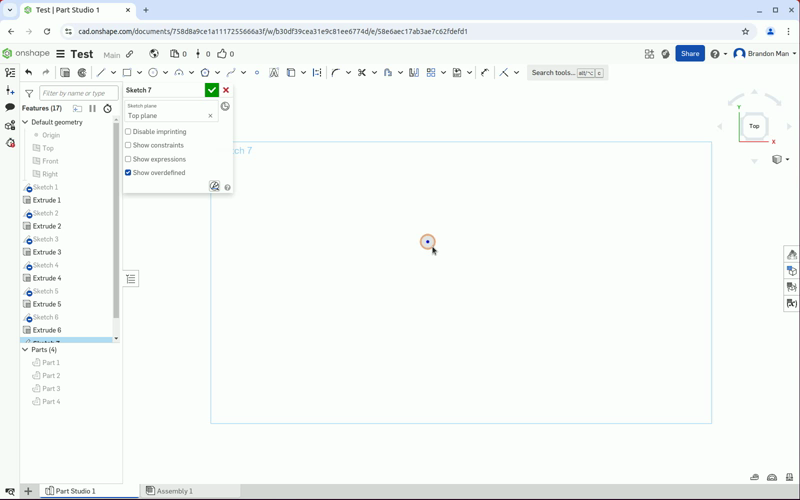
scroll(6)
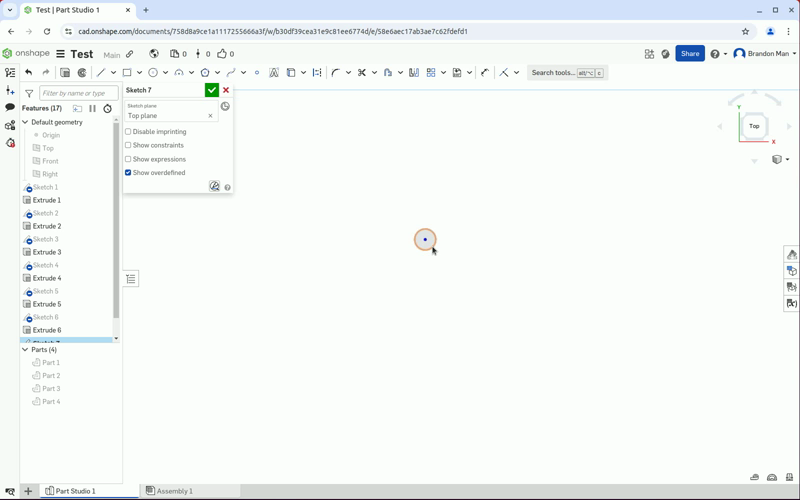
scroll(6)
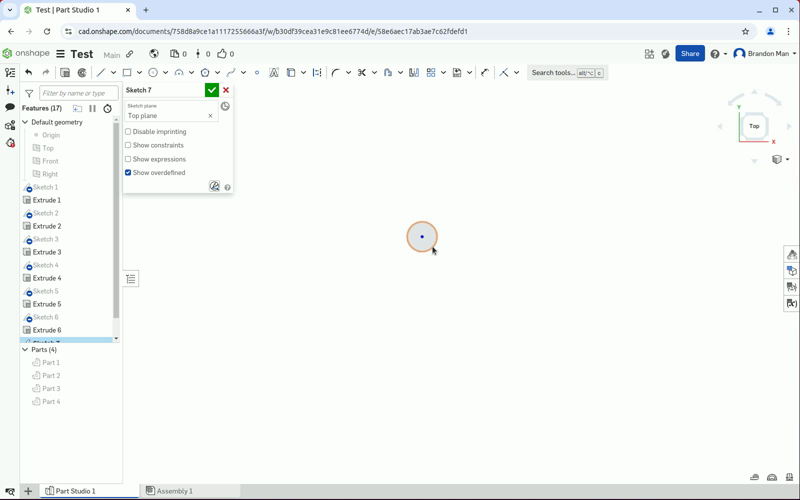
scroll(6)
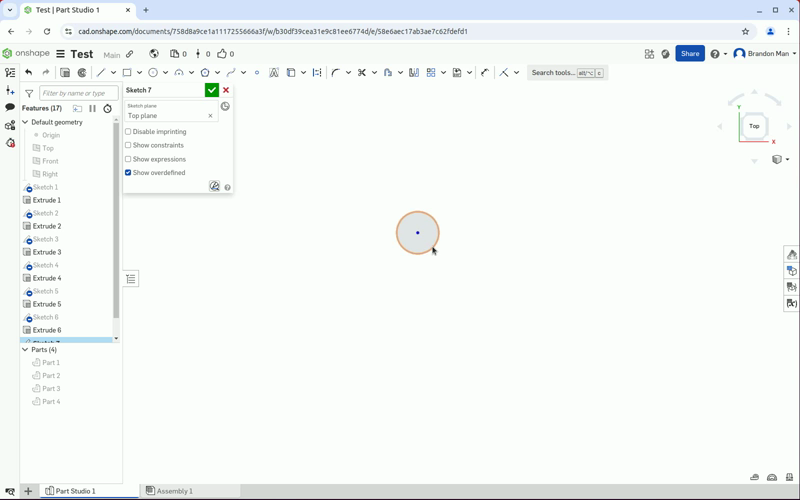
scroll(6)
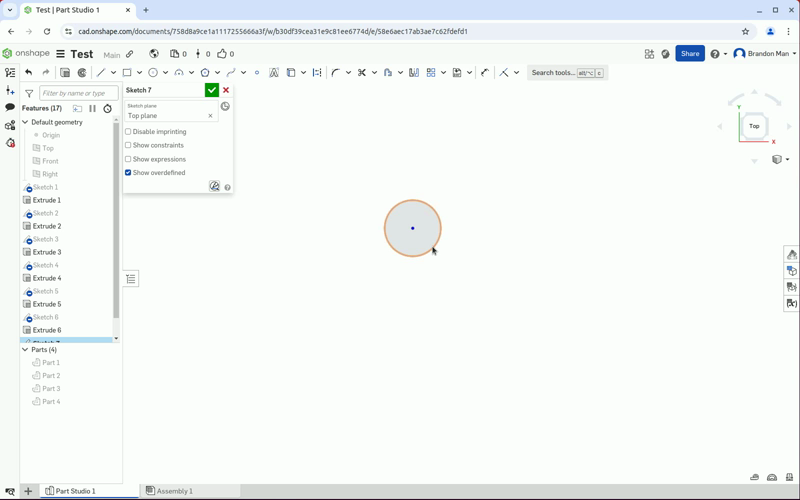
scroll(6)
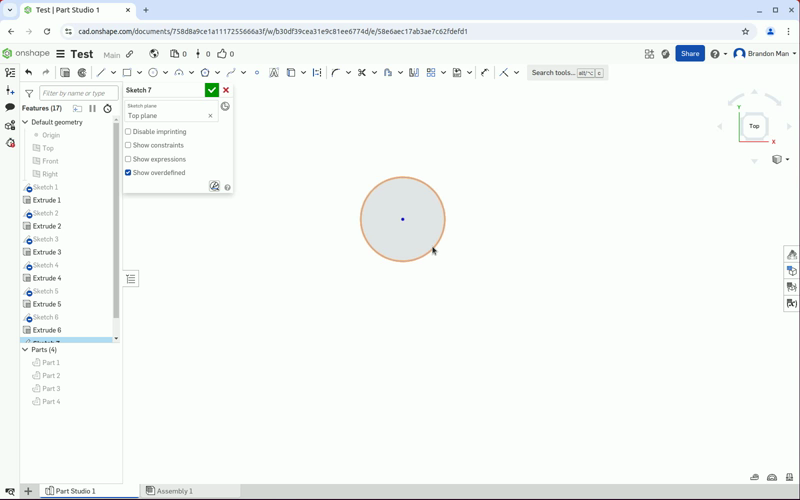
scroll(6)
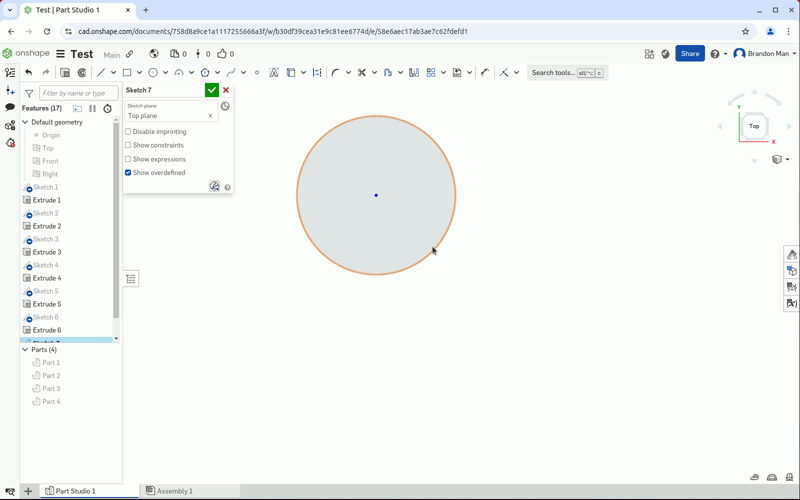
click(432, 246)
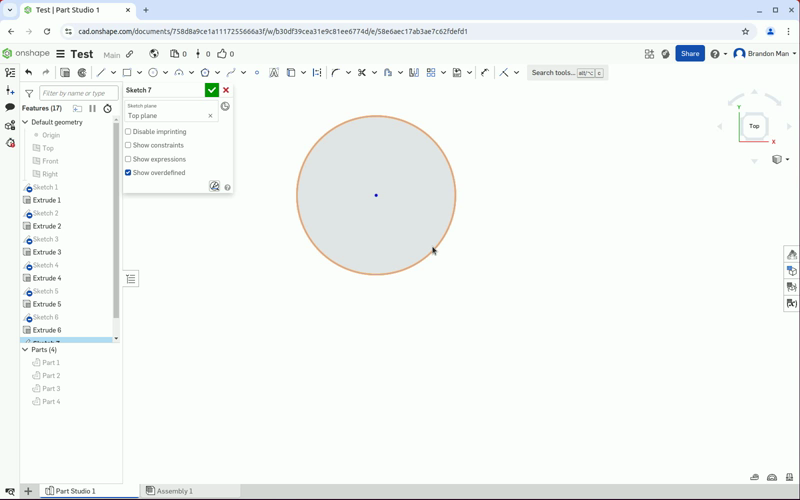
scroll(-6)
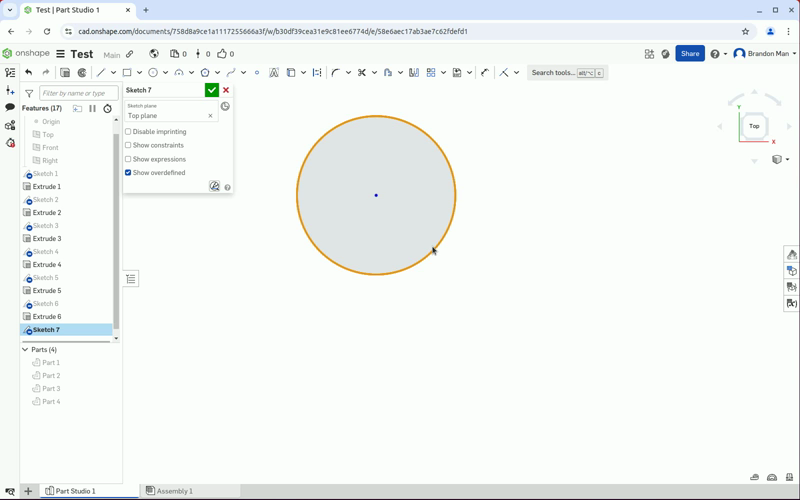
scroll(-6)
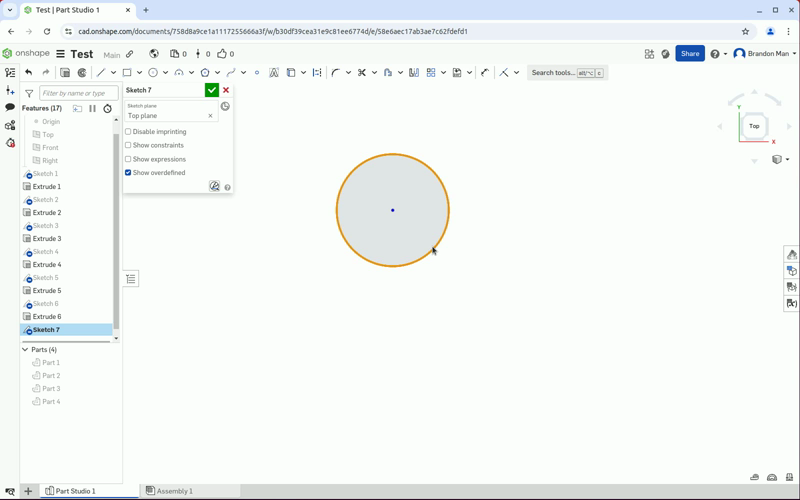
scroll(-6)
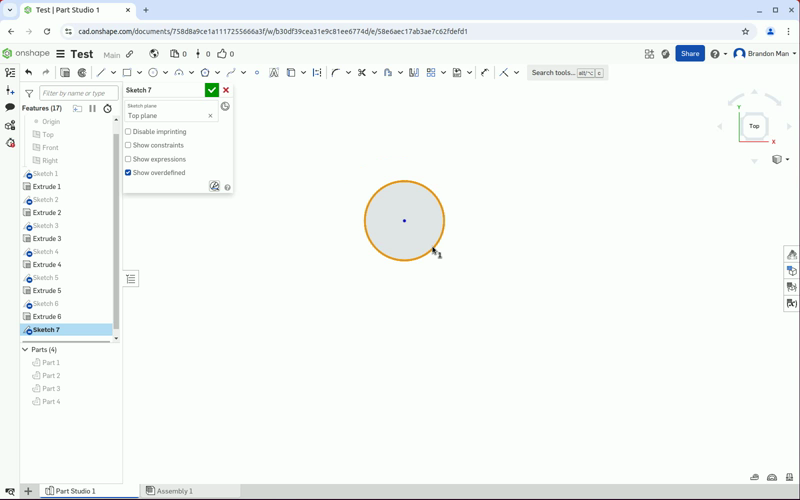
scroll(-6)
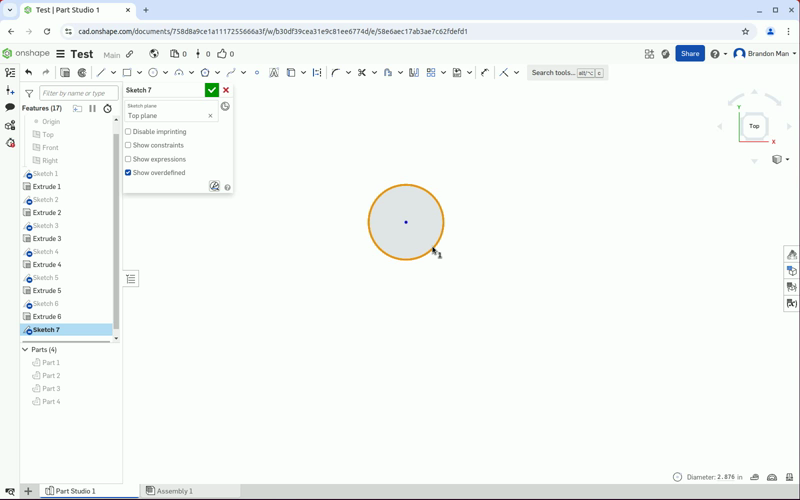
scroll(-6)
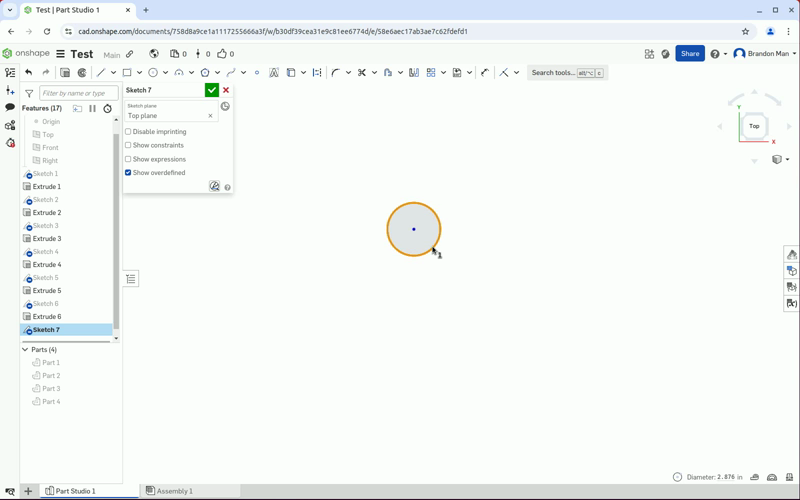
scroll(-6)
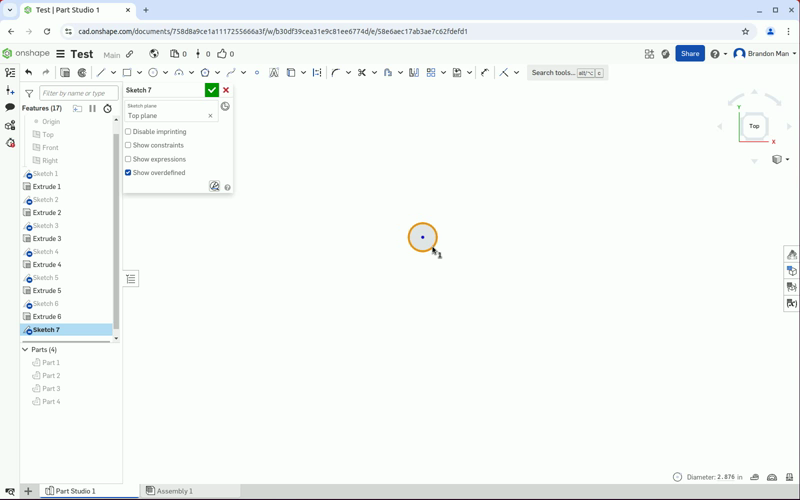
scroll(-6)
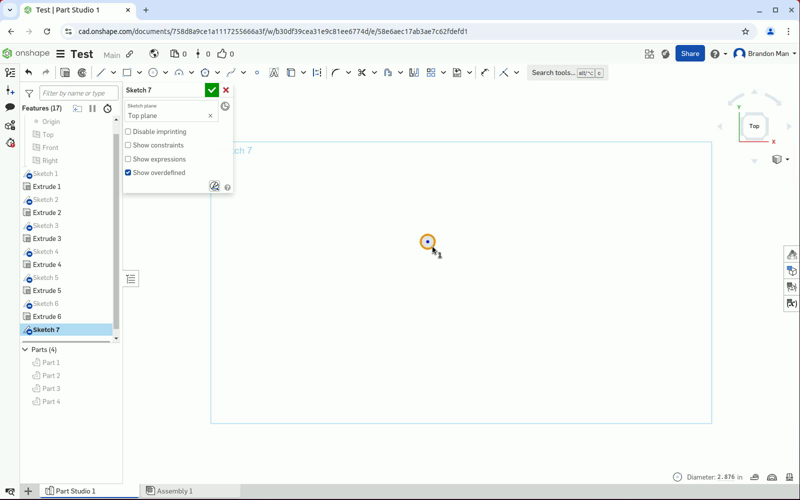
mouse_move(73, 352)
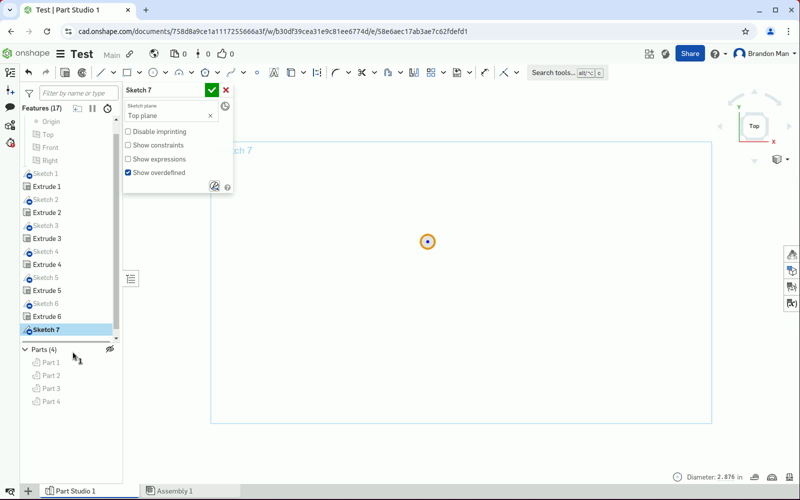
key(shift+y)
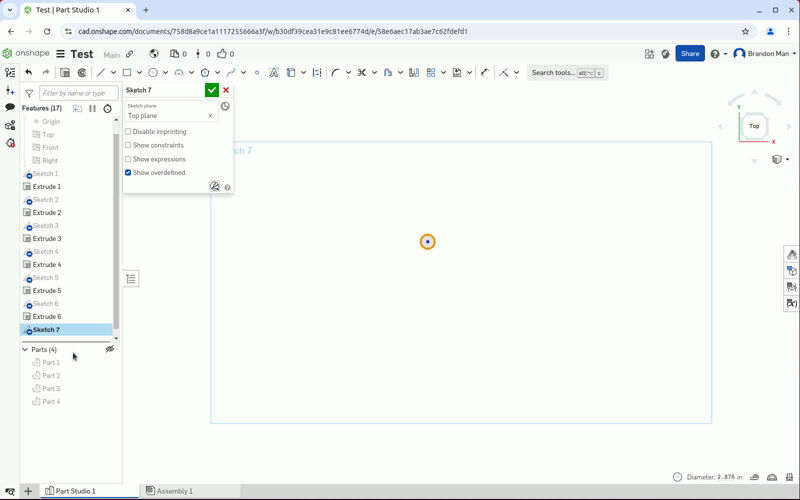
key(shift+e)
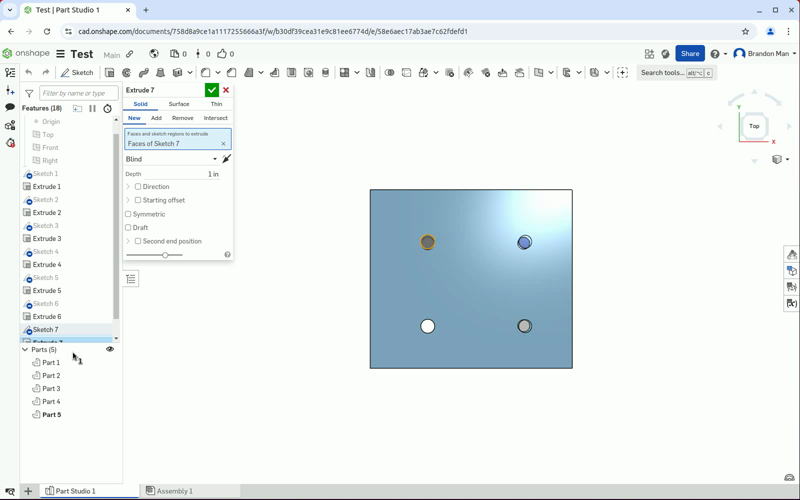
mouse_move(143, 106)
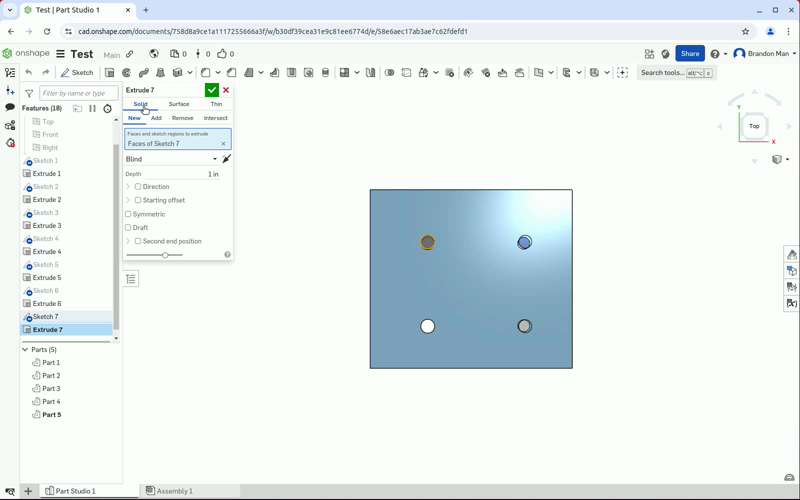
click(143, 106)
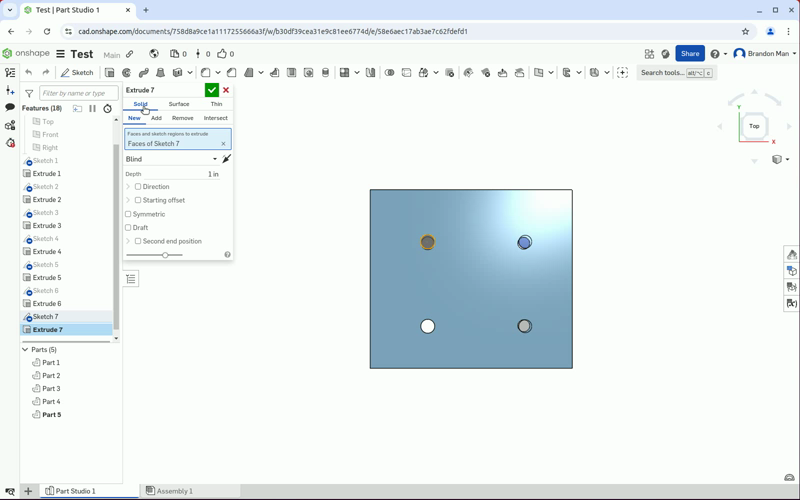
mouse_move(186, 120)
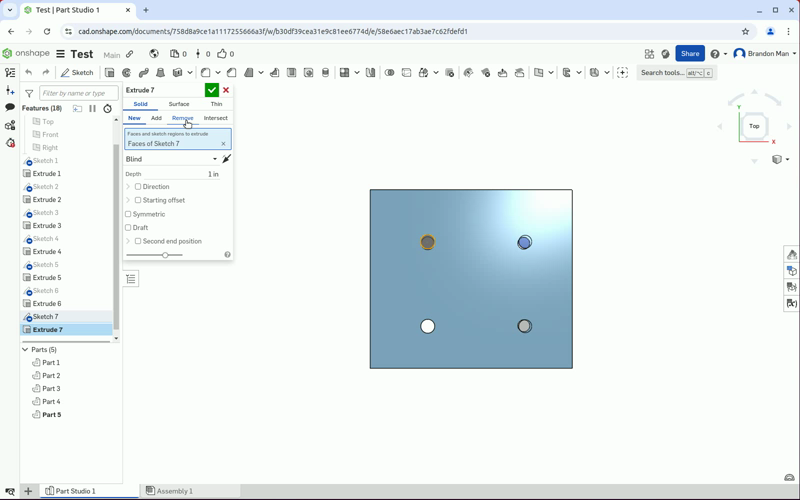
click(186, 120)
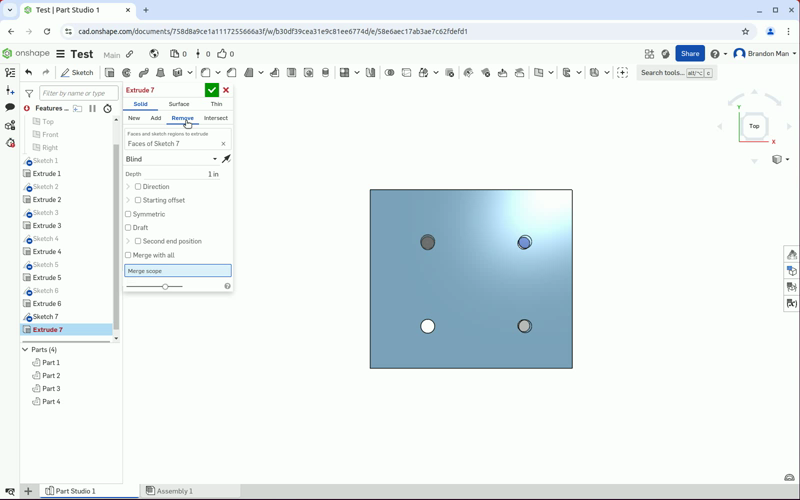
key(tab, 4)
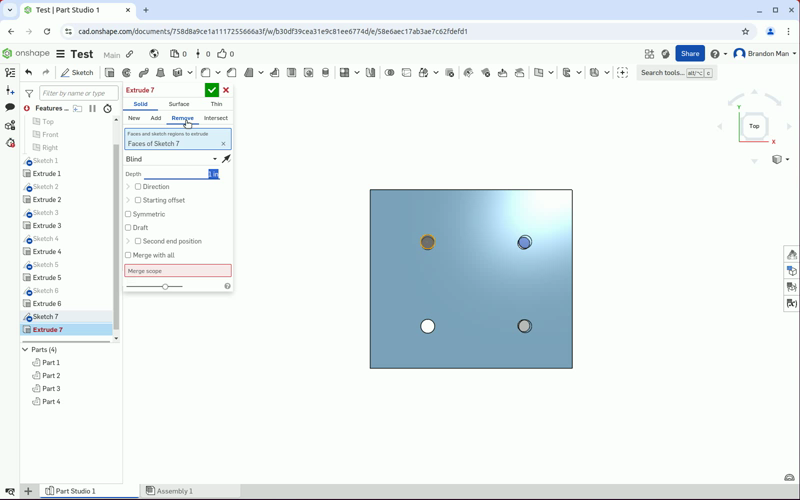
text(-19.498)
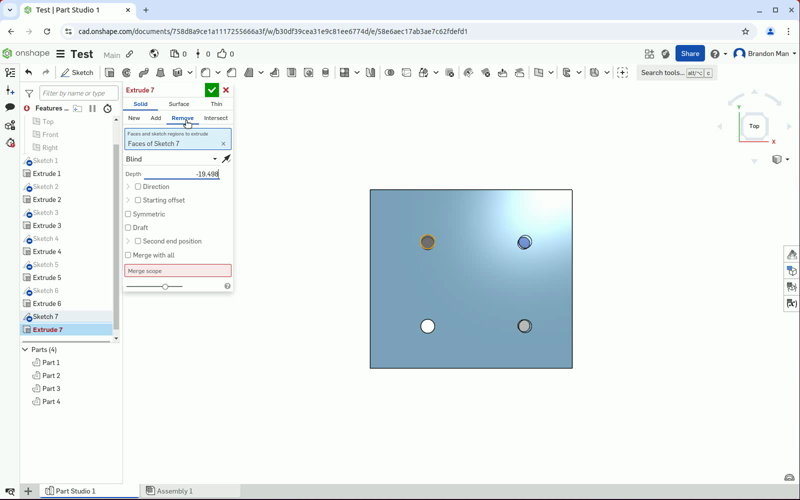
key(tab, 6)
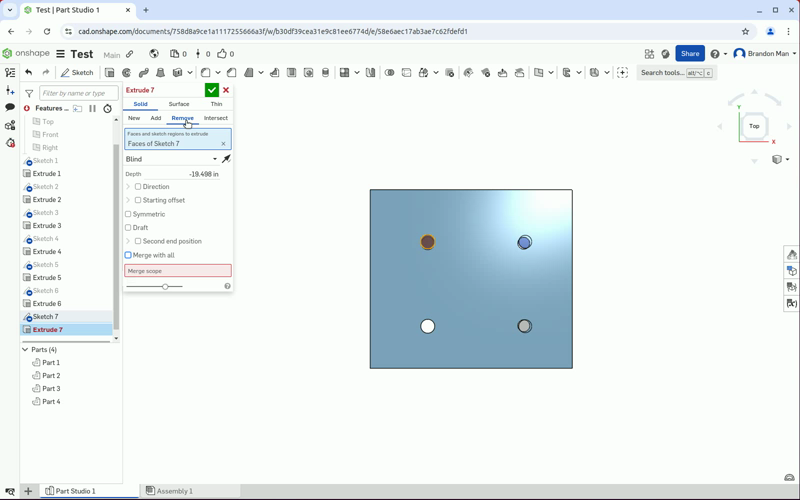
key(space)
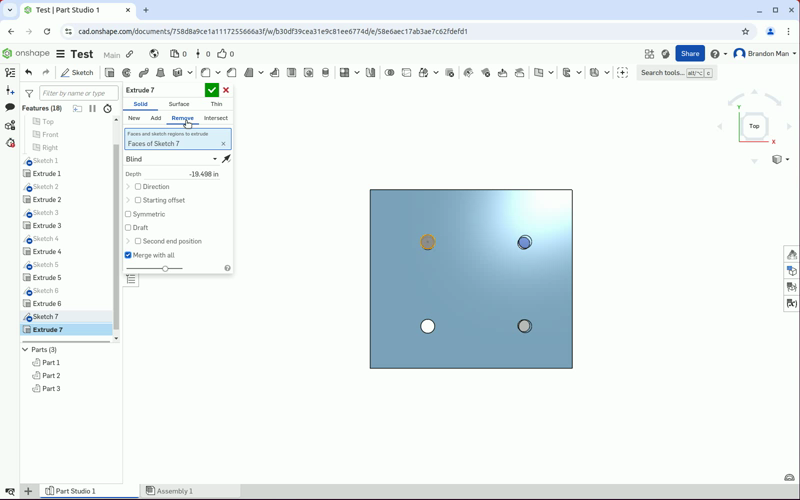
key(enter)
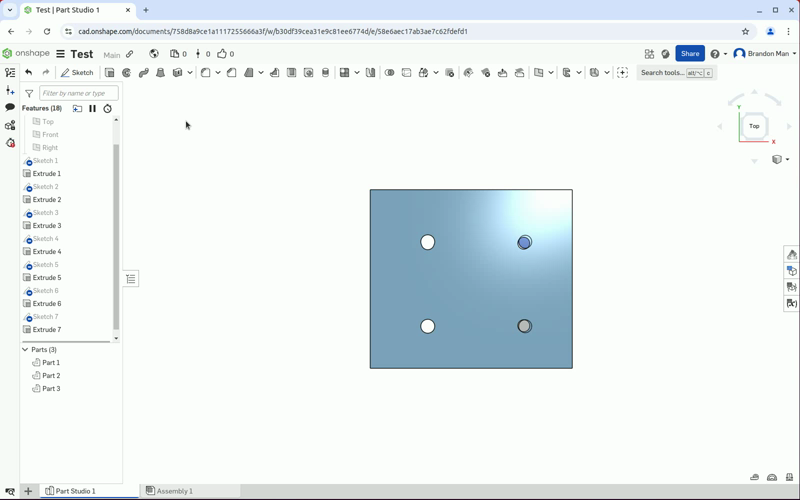
key(shift+h)
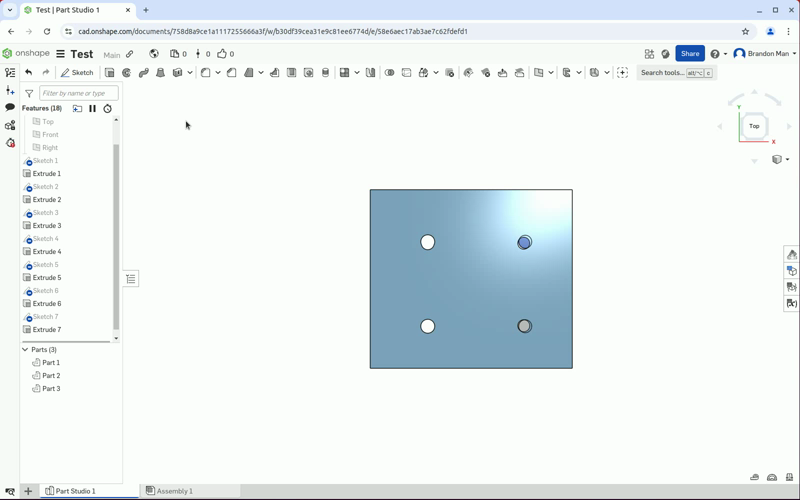
key(shift+h)
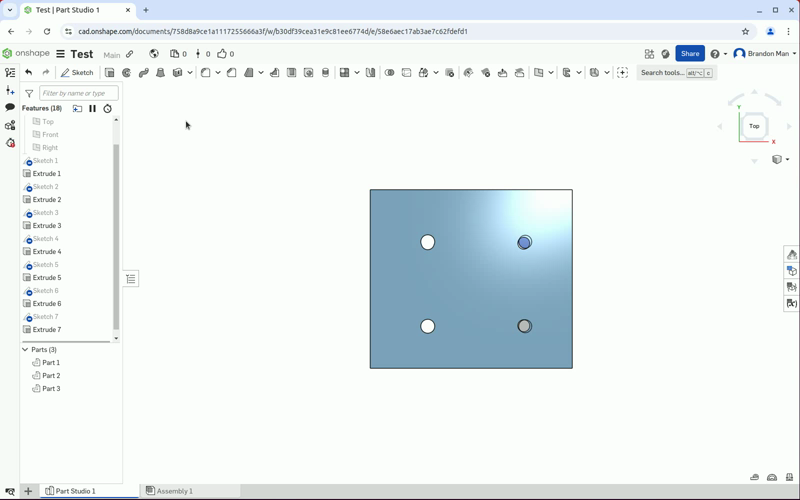
mouse_move(69, 163)
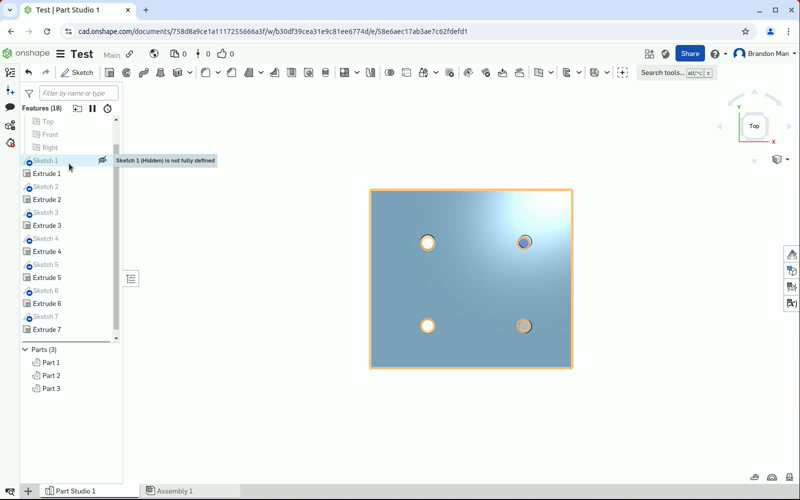
click(69, 163)
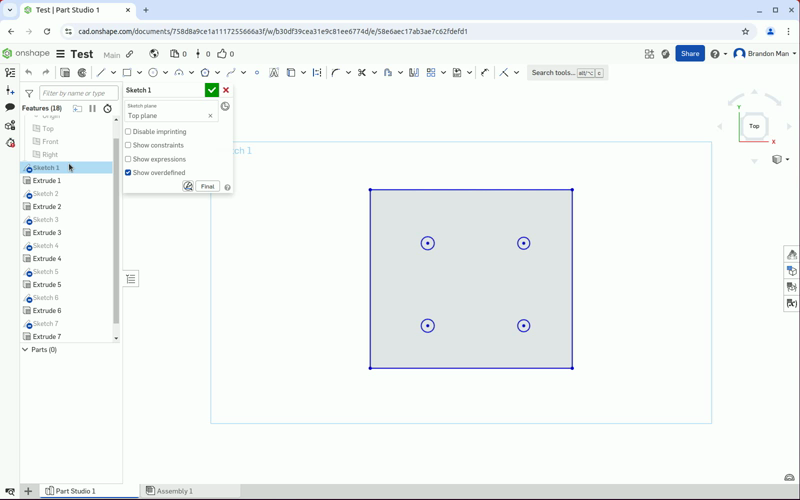
mouse_move(229, 92)
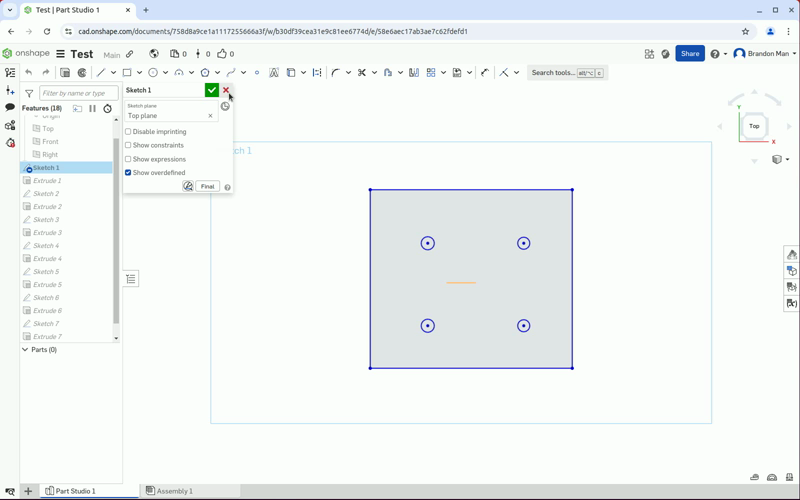
click(229, 92)
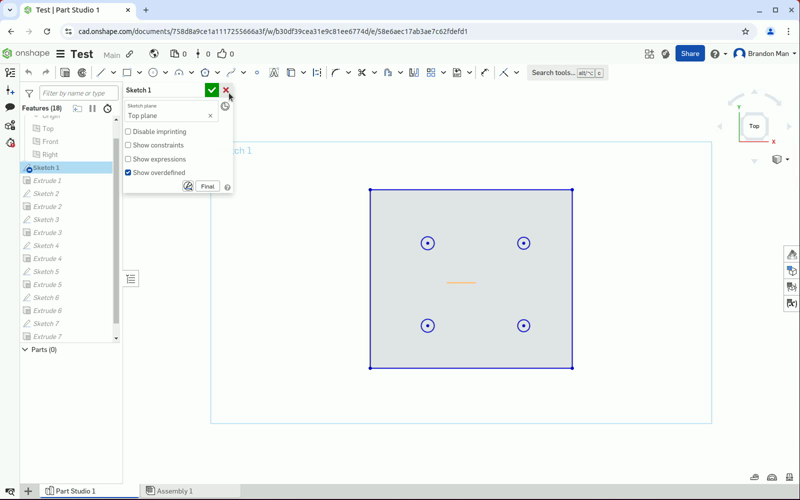
key(shift+s)
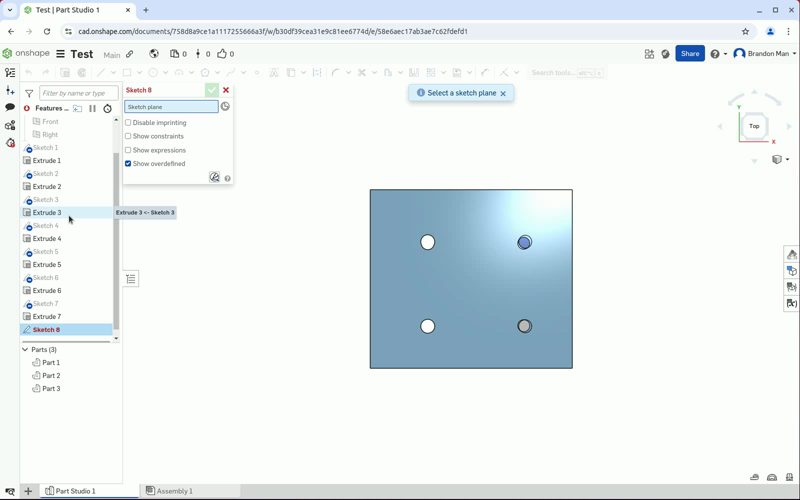
scroll(3)
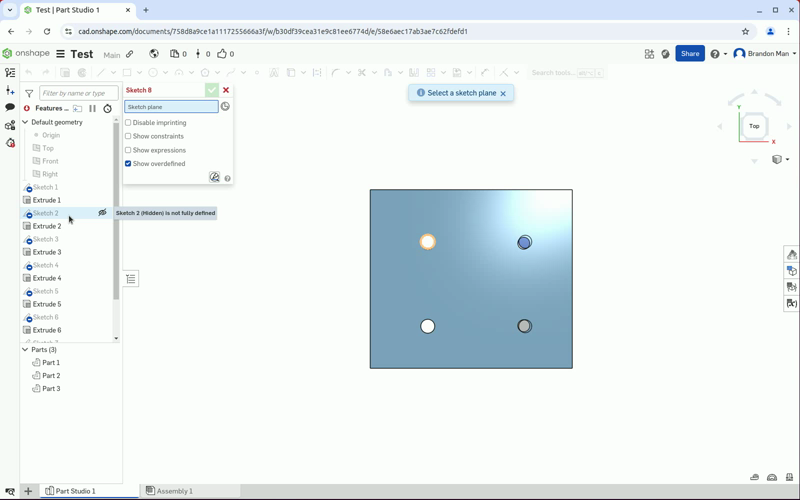
mouse_move(69, 150)
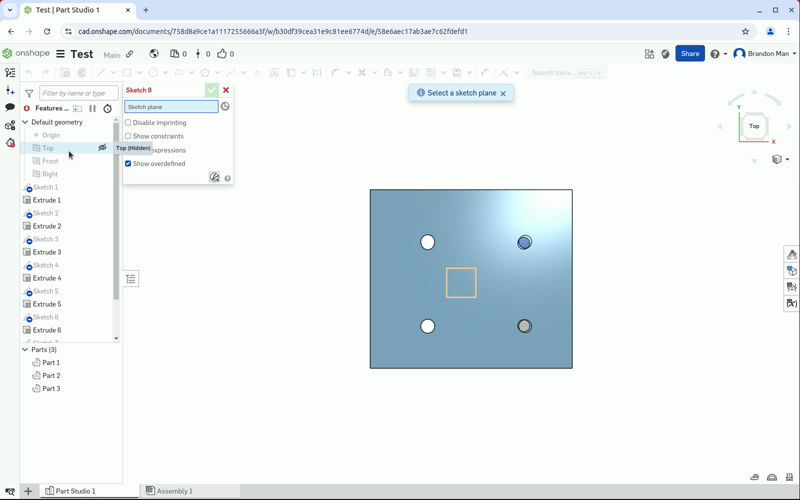
click(69, 150)
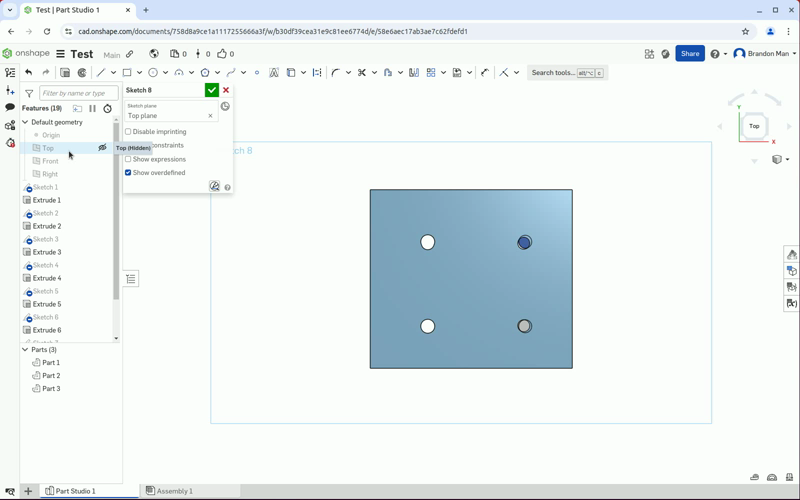
mouse_move(73, 352)
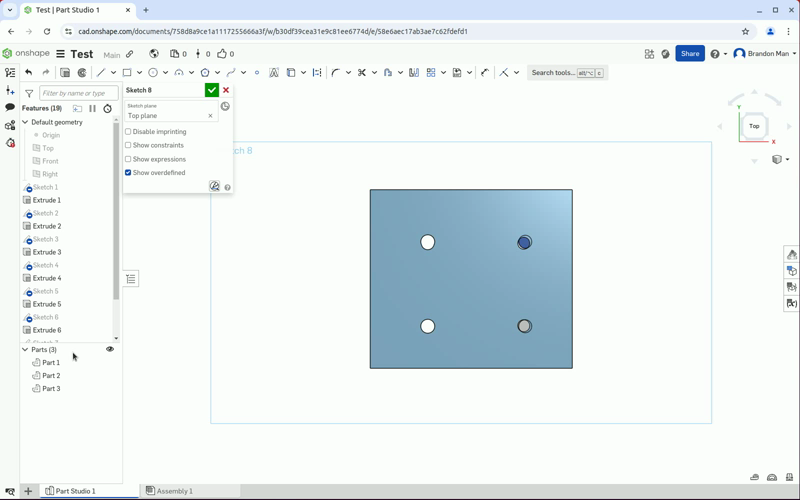
key(y)
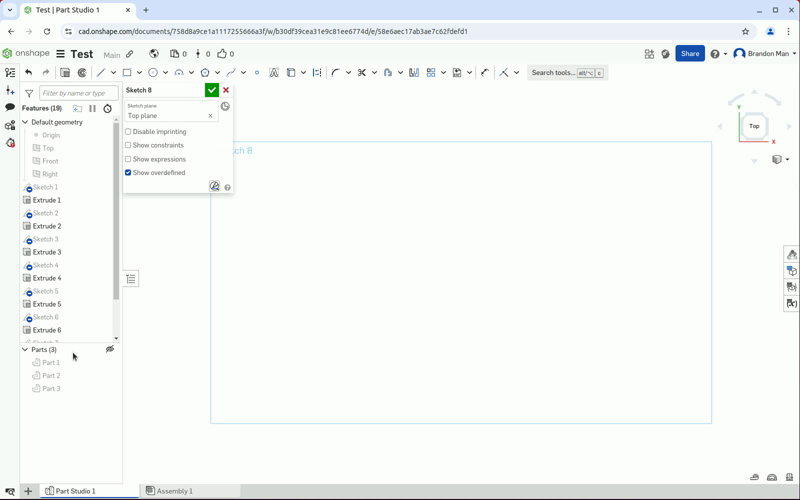
key(c)
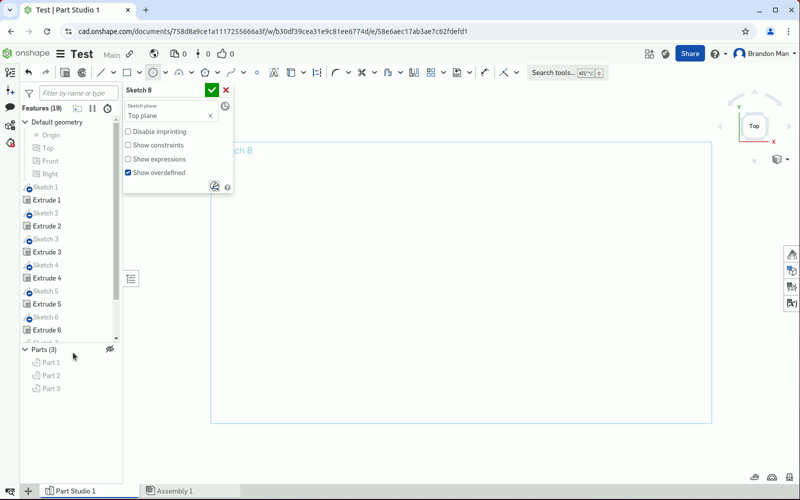
key_down(shift)
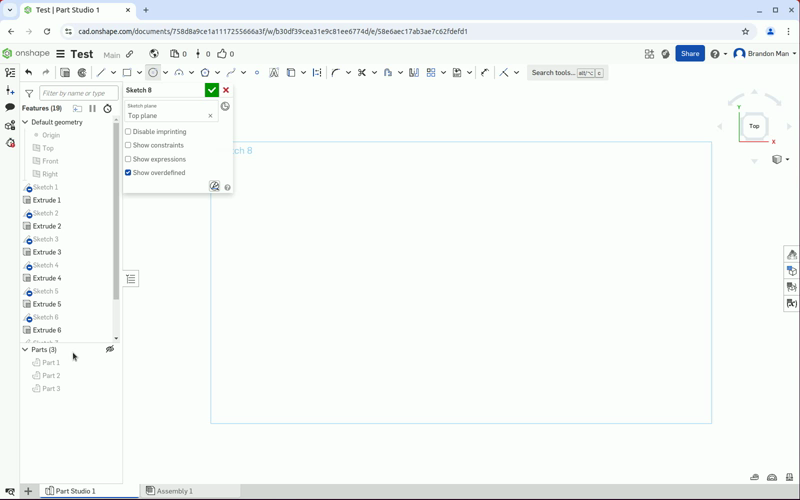
mouse_move(525, 241)
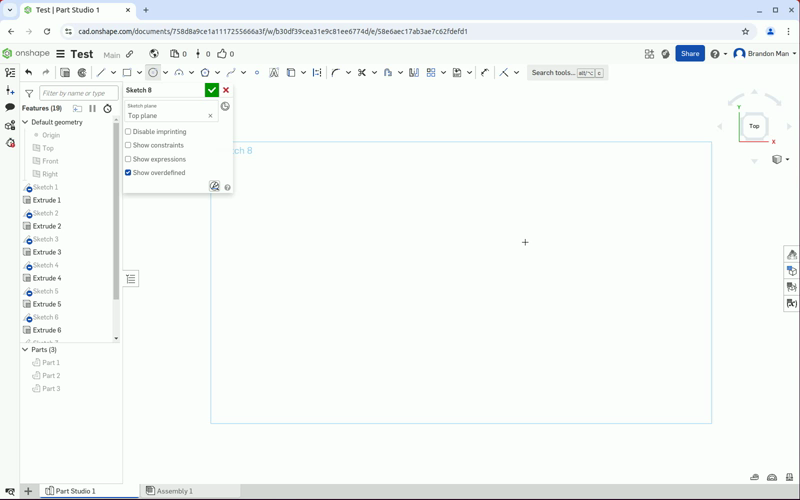
click(525, 241)
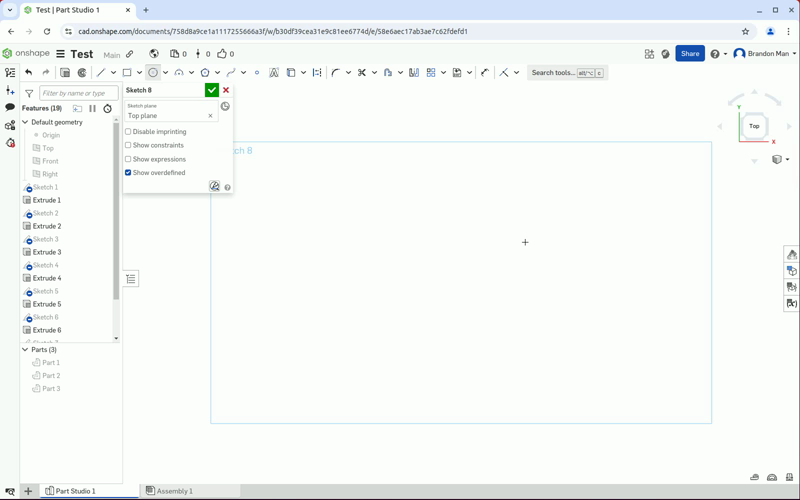
key_up(shift)
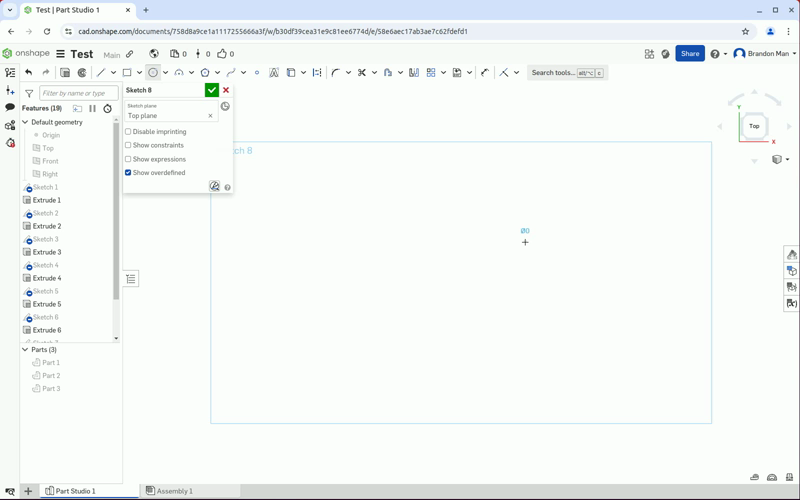
mouse_move(531, 241)
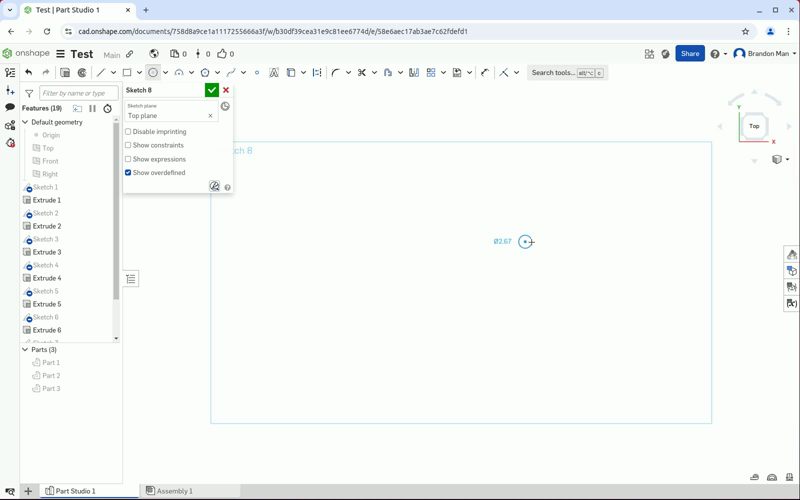
click(531, 241)
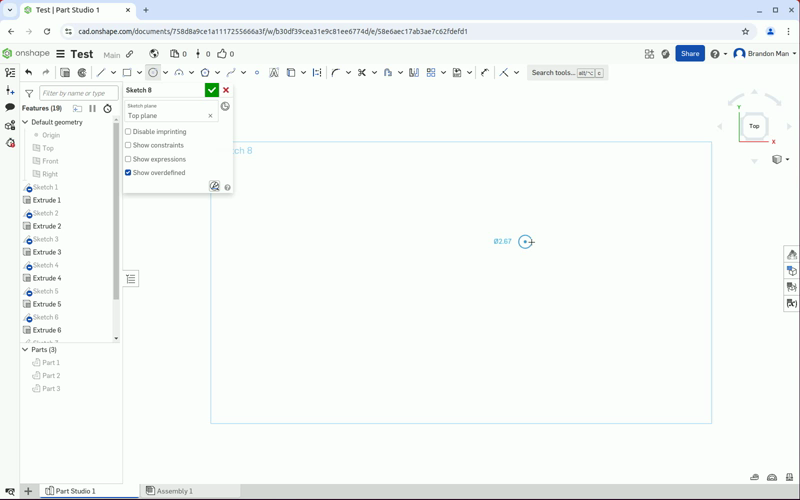
key(esc)
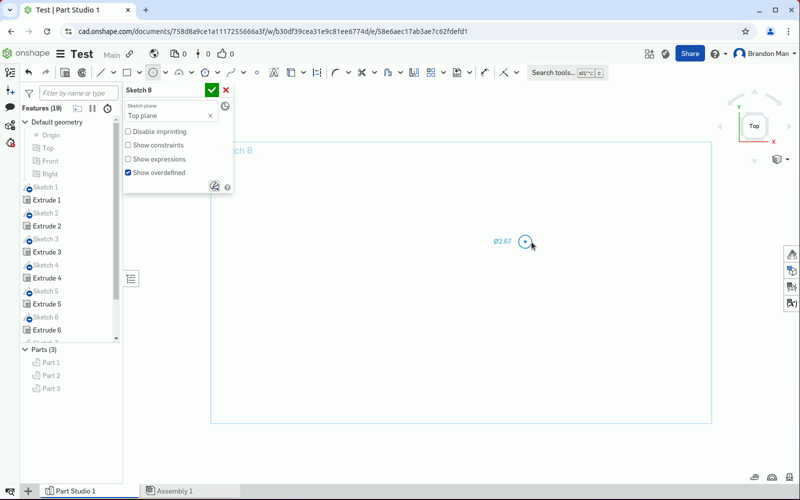
mouse_move(520, 239)
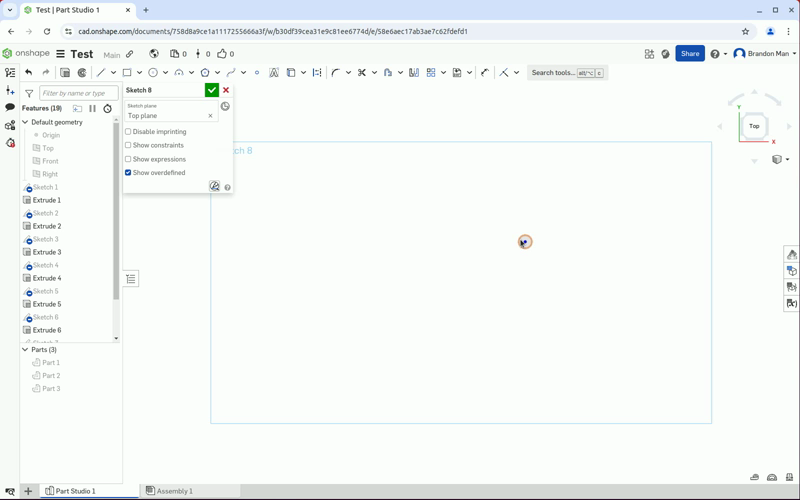
scroll(6)
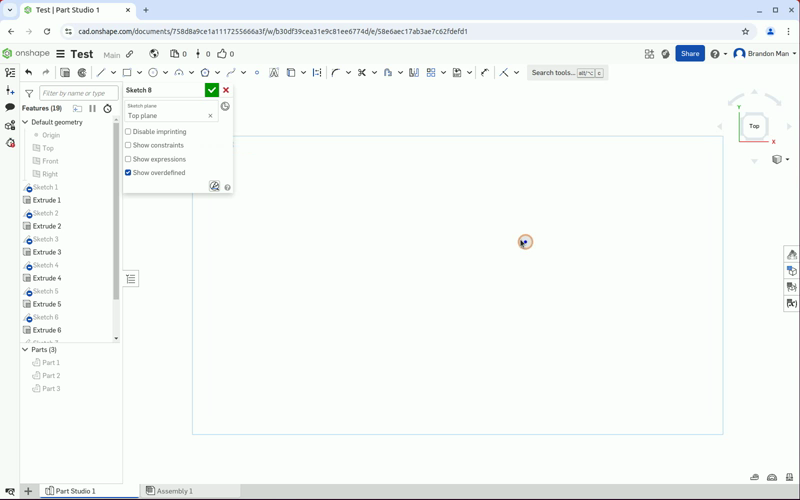
scroll(6)
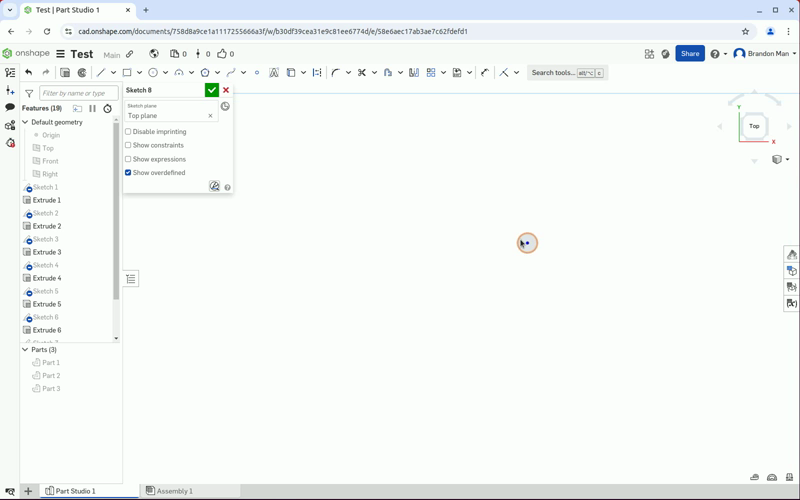
scroll(6)
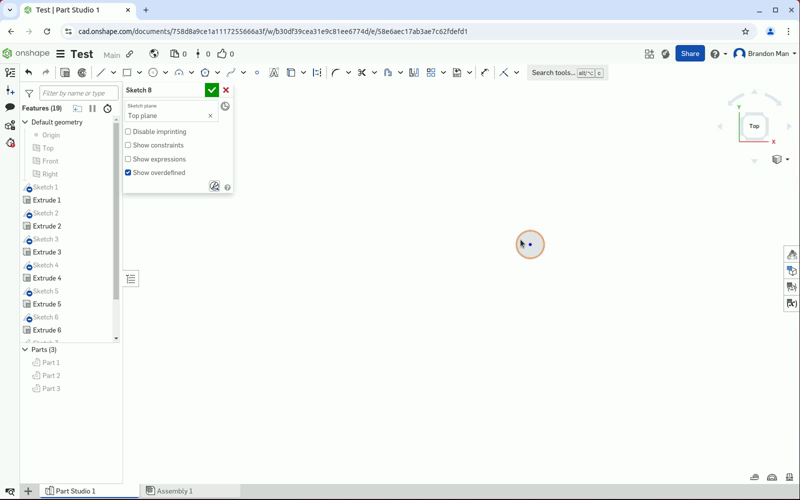
scroll(6)
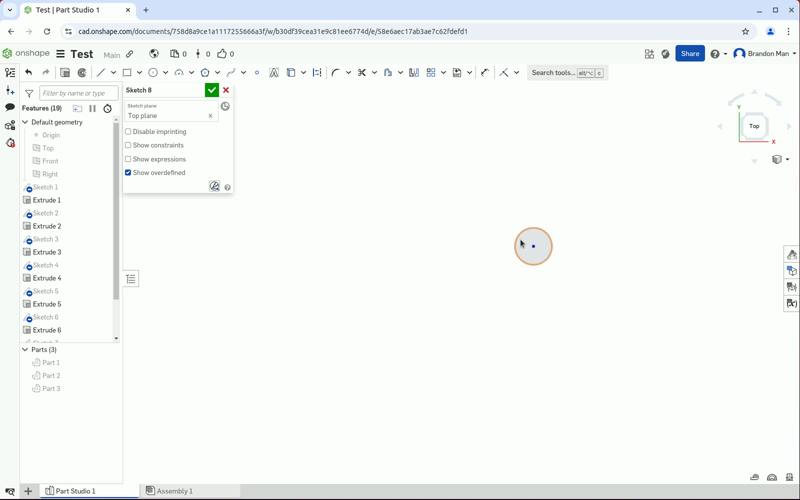
scroll(6)
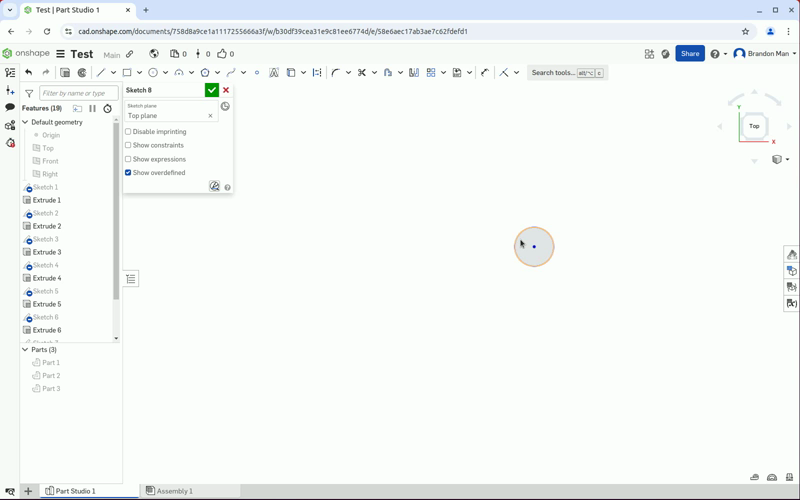
scroll(6)
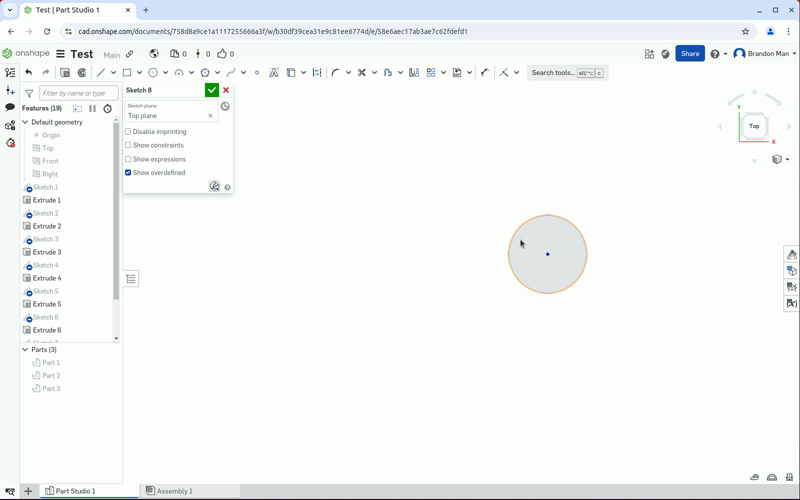
scroll(6)
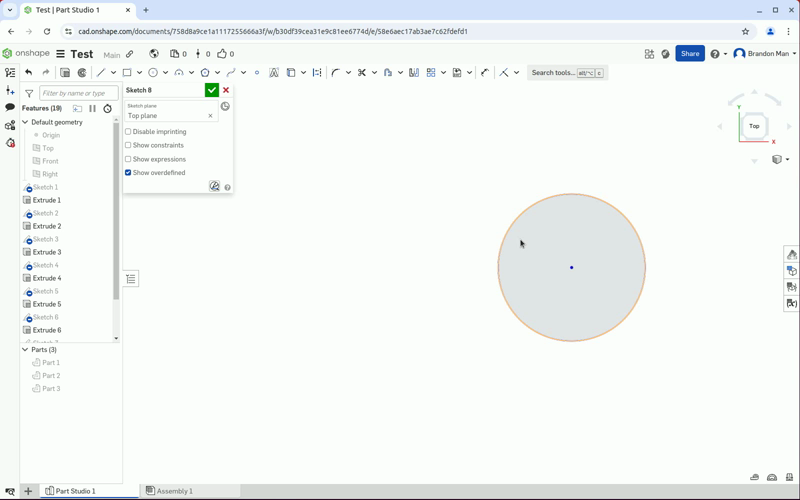
click(520, 239)
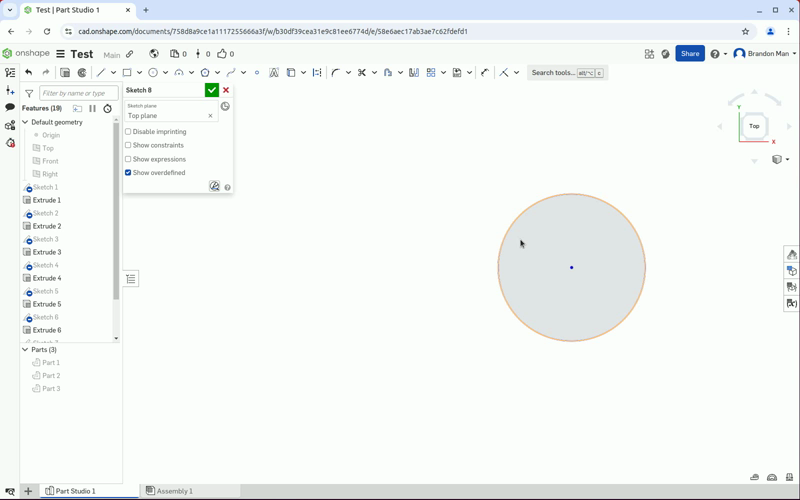
scroll(-6)
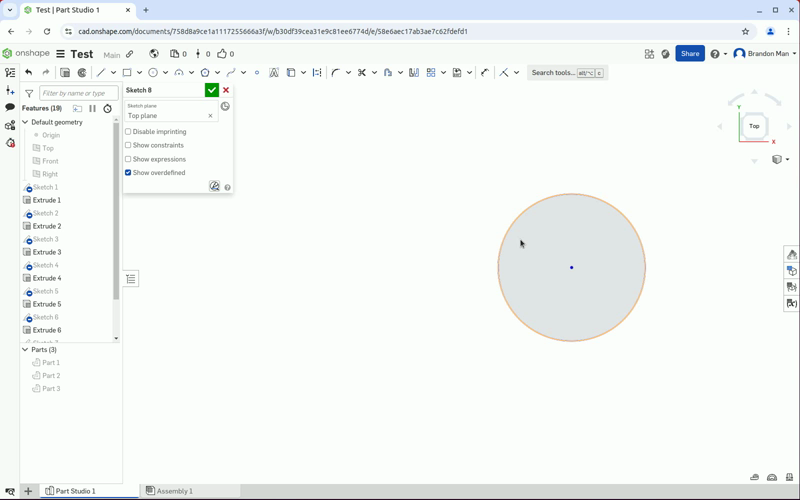
scroll(-6)
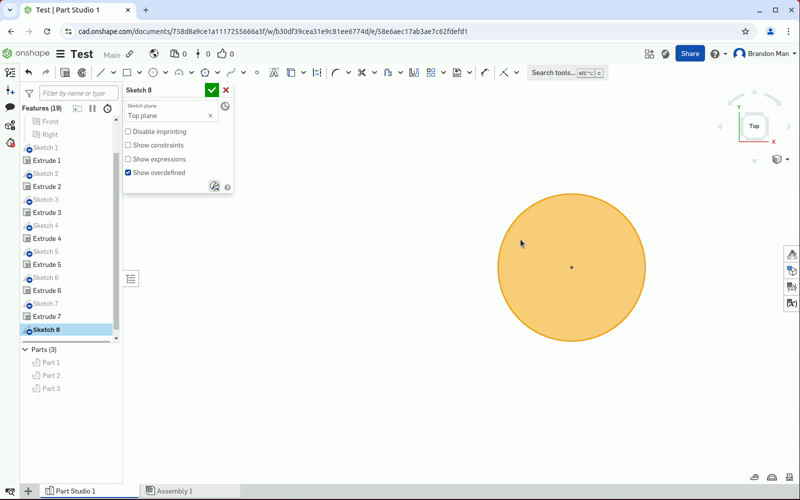
scroll(-6)
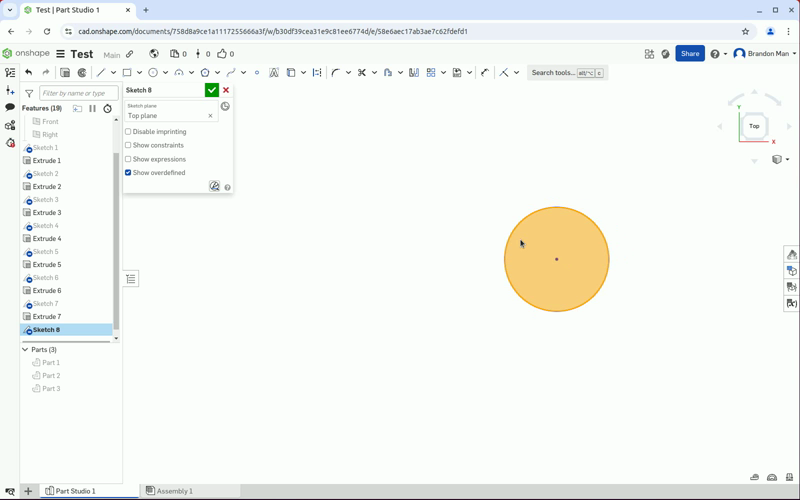
scroll(-6)
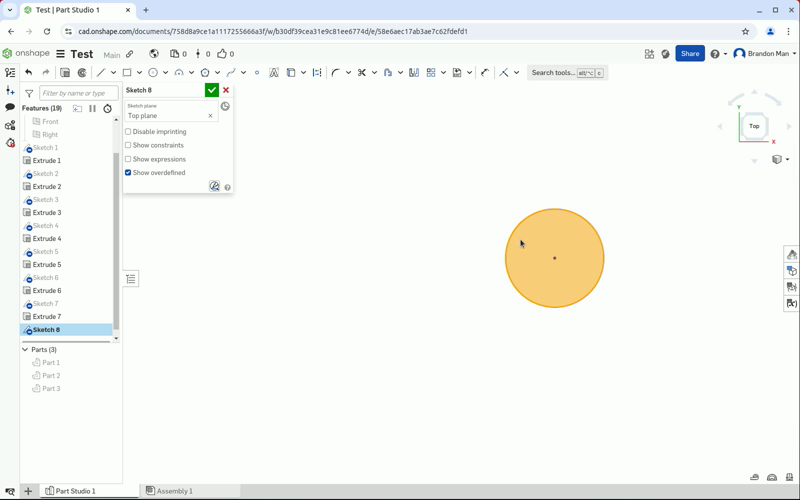
scroll(-6)
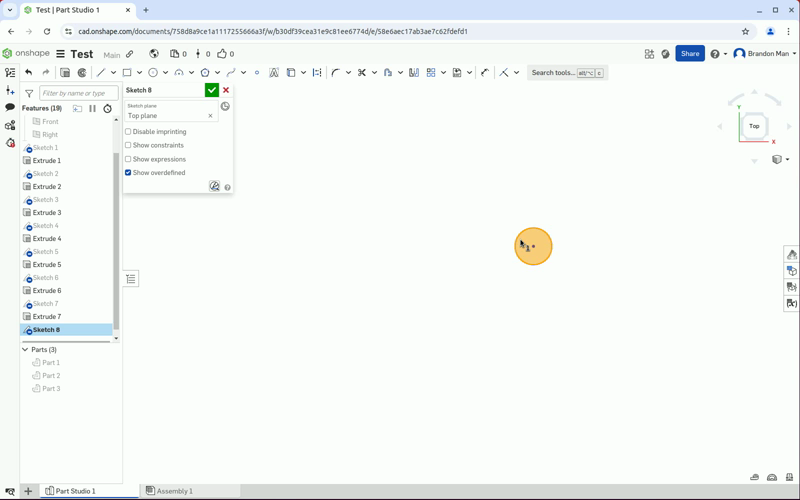
scroll(-6)
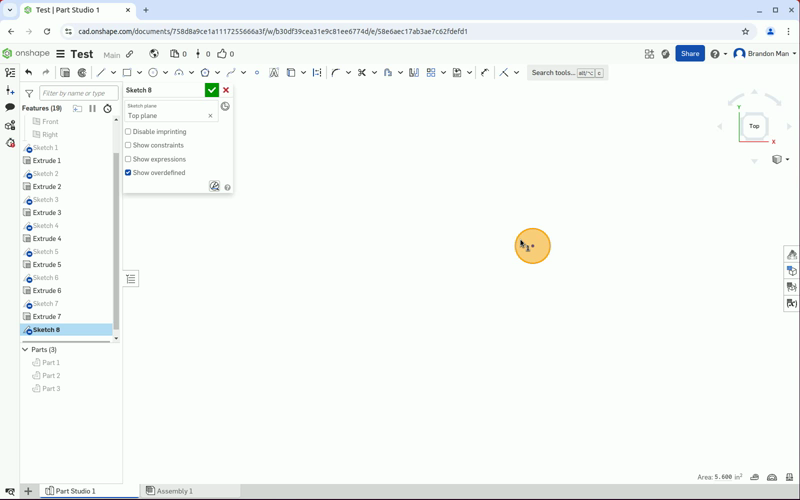
scroll(-6)
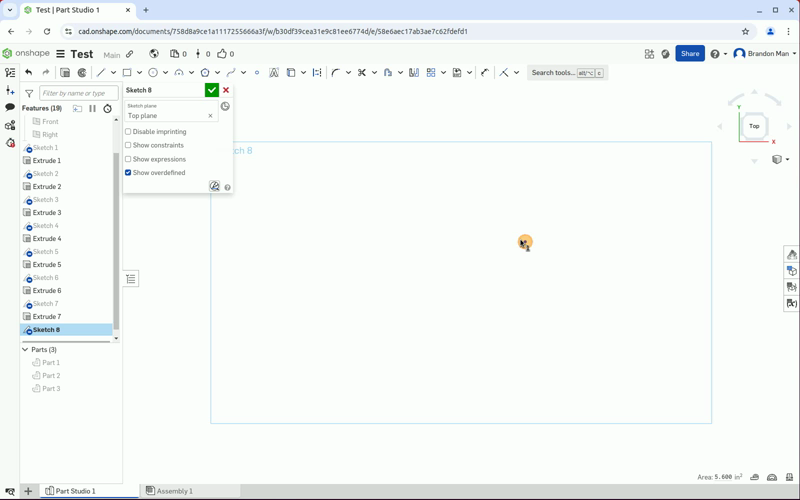
mouse_move(73, 352)
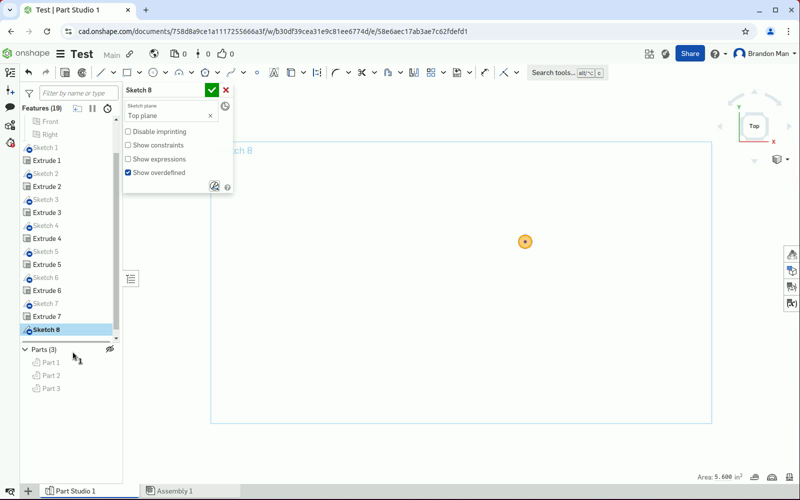
key(shift+y)
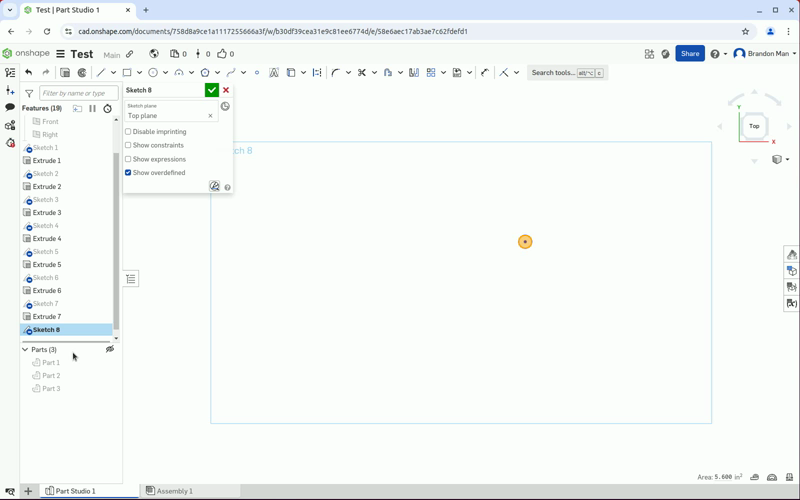
key(shift+e)
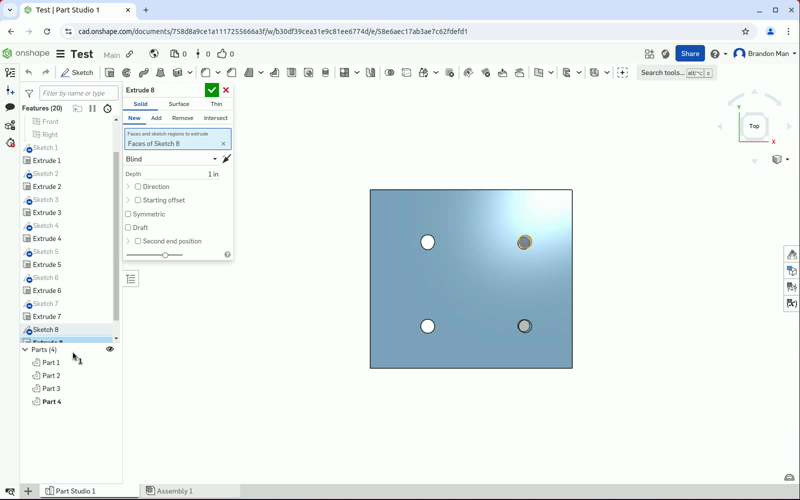
mouse_move(143, 106)
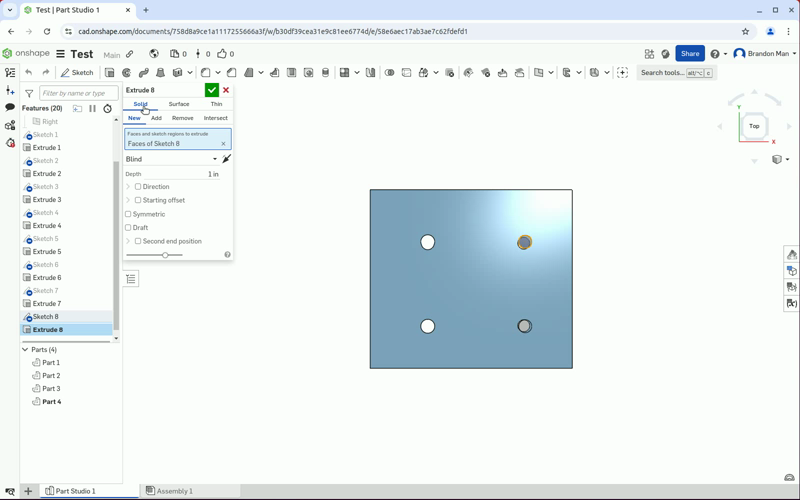
click(143, 106)
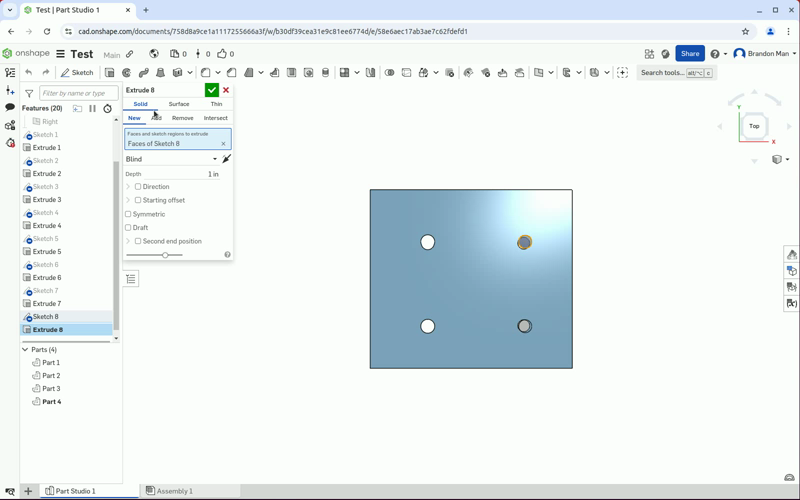
mouse_move(186, 120)
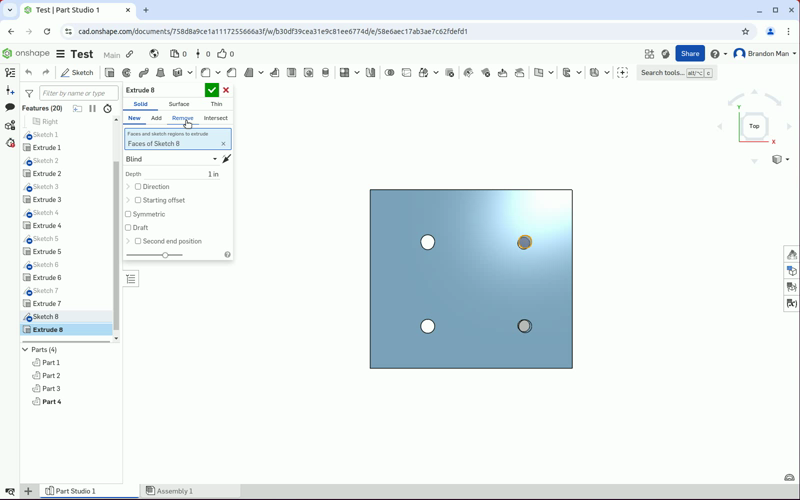
click(186, 120)
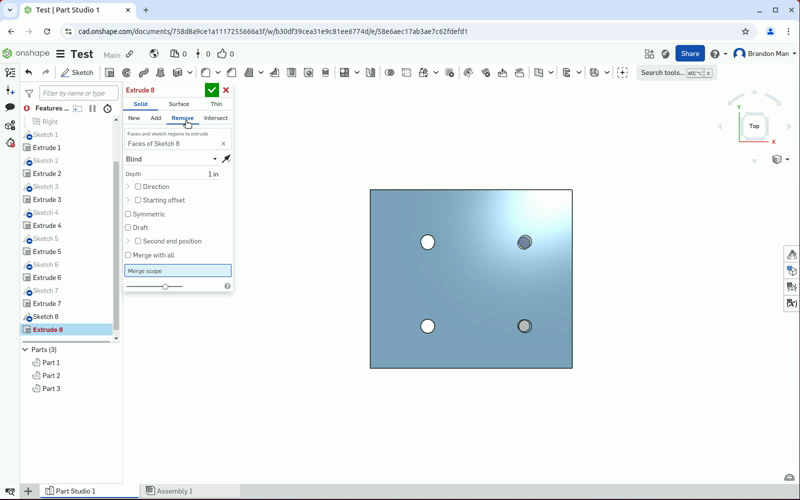
key(tab, 4)
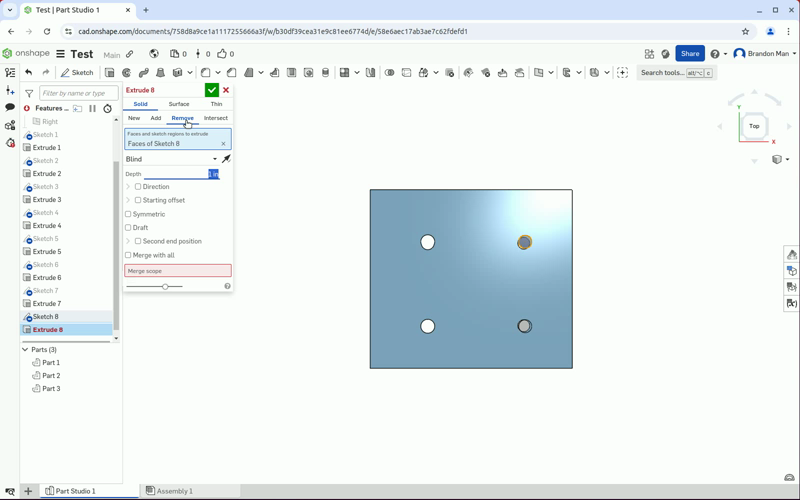
text(-19.498)
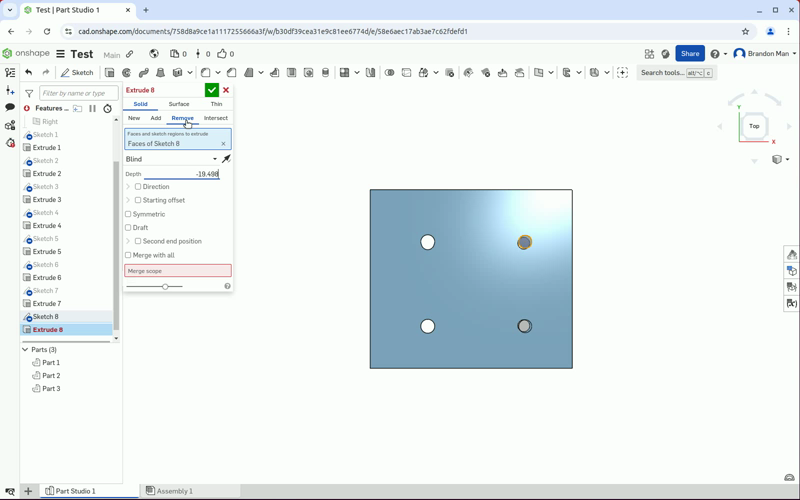
key(tab, 6)
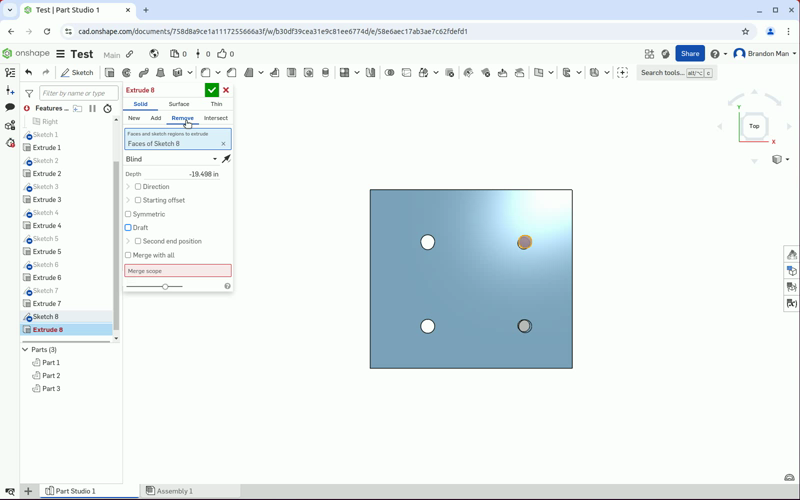
key(space)
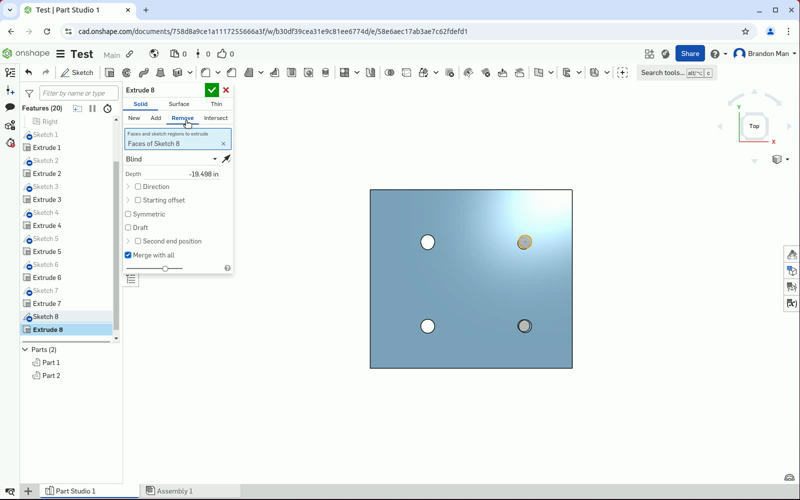
key(enter)
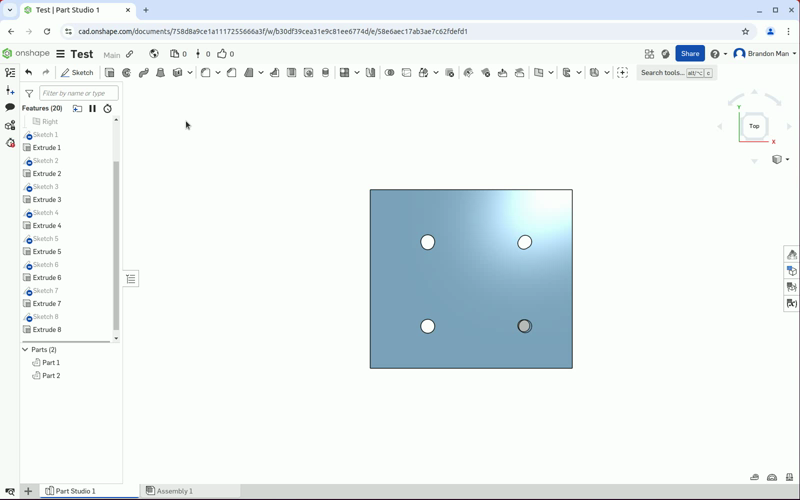
key(shift+h)
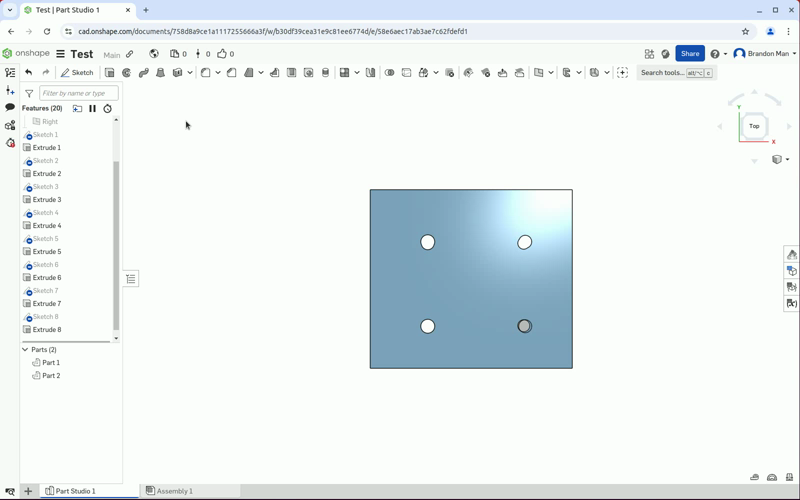
key(shift+h)
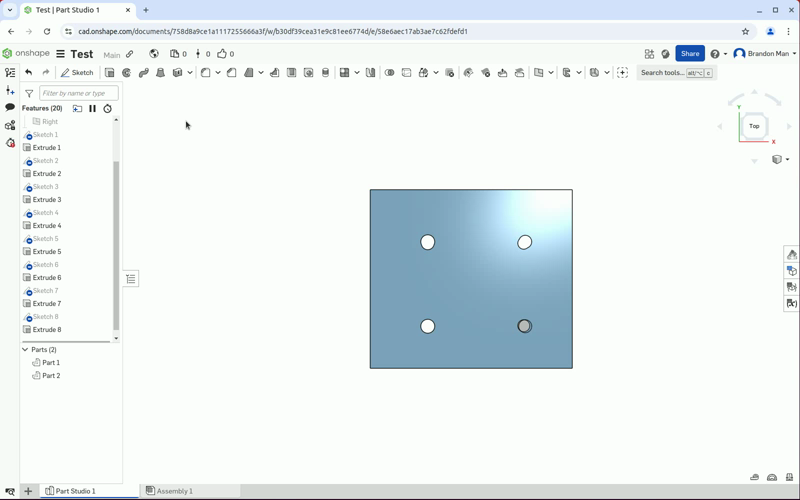
mouse_move(69, 137)
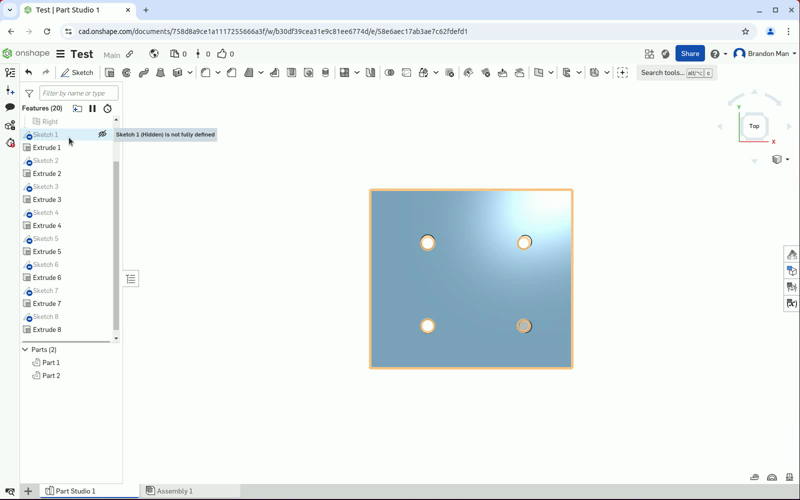
click(69, 137)
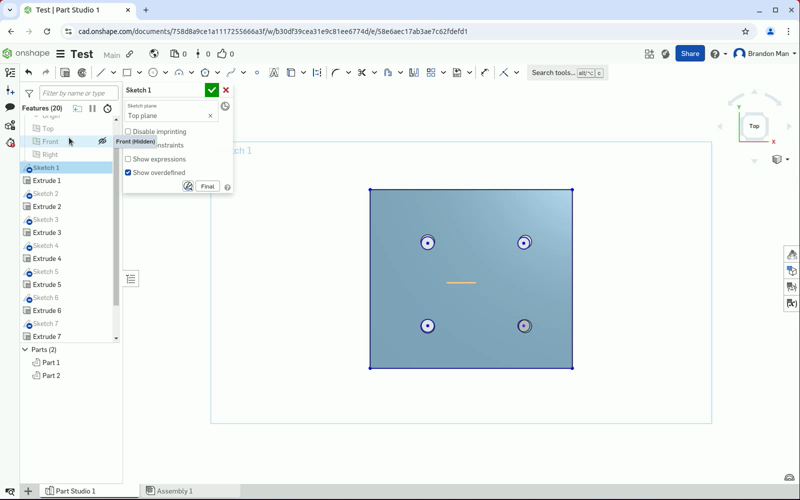
mouse_move(229, 92)
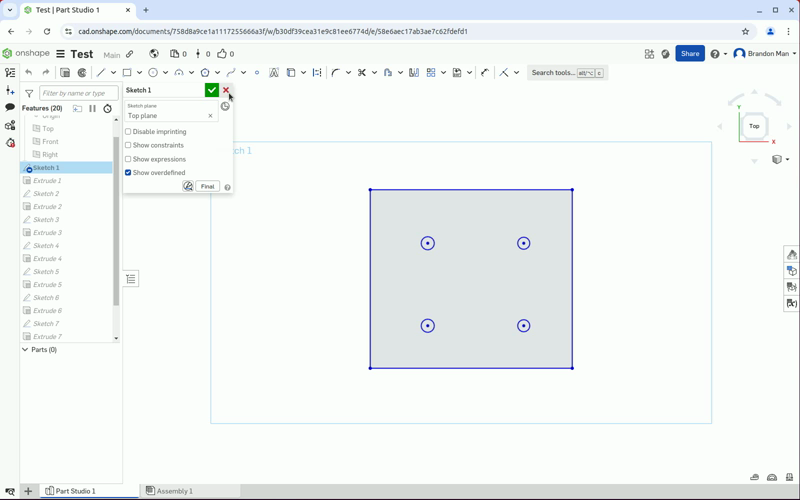
click(229, 92)
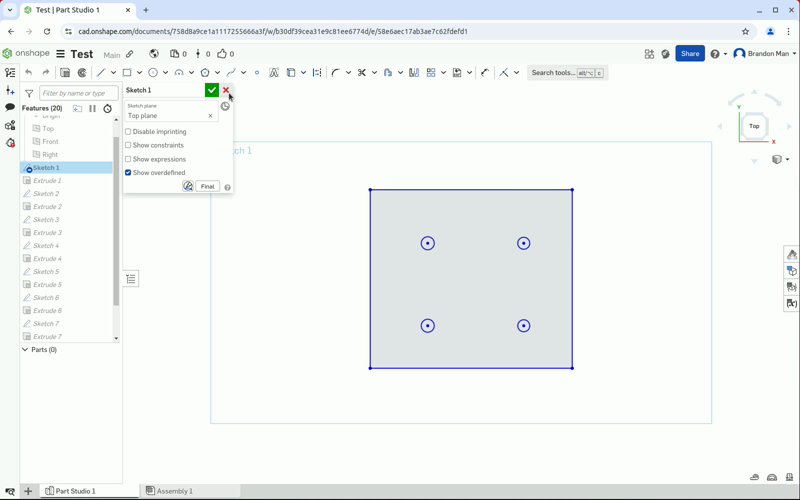
key(shift+s)
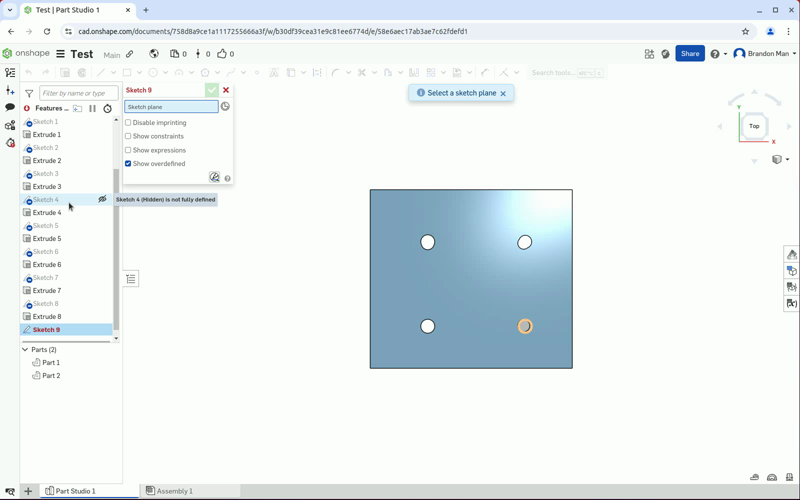
scroll(3)
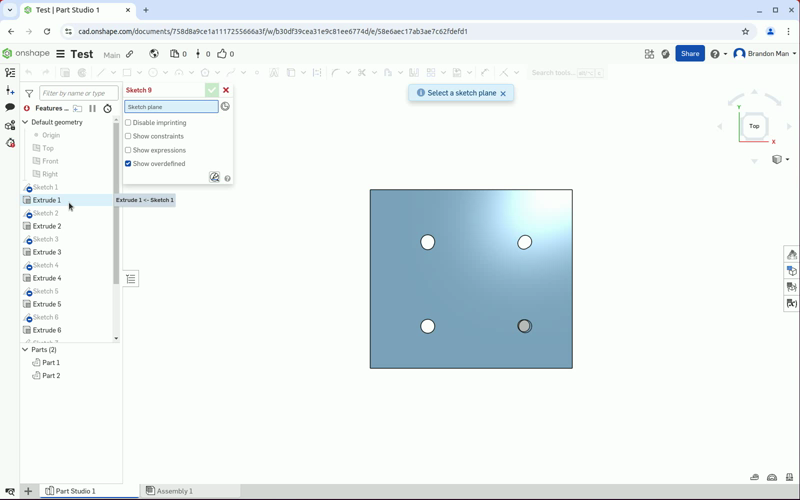
mouse_move(69, 150)
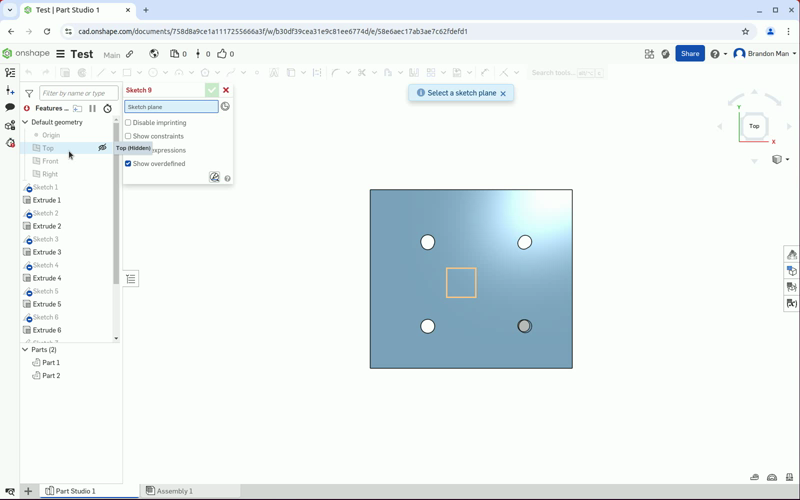
click(69, 150)
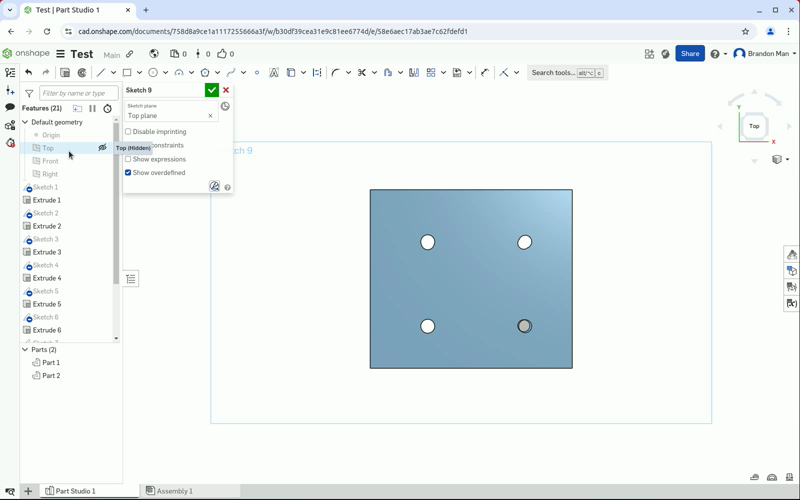
mouse_move(73, 352)
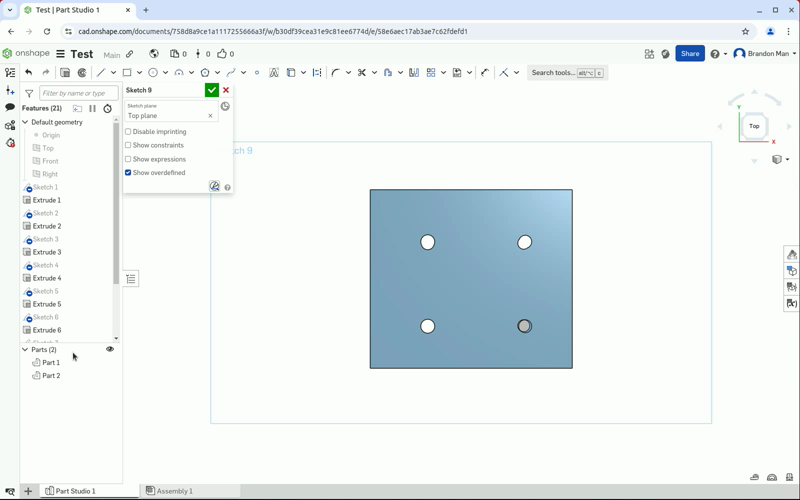
key(y)
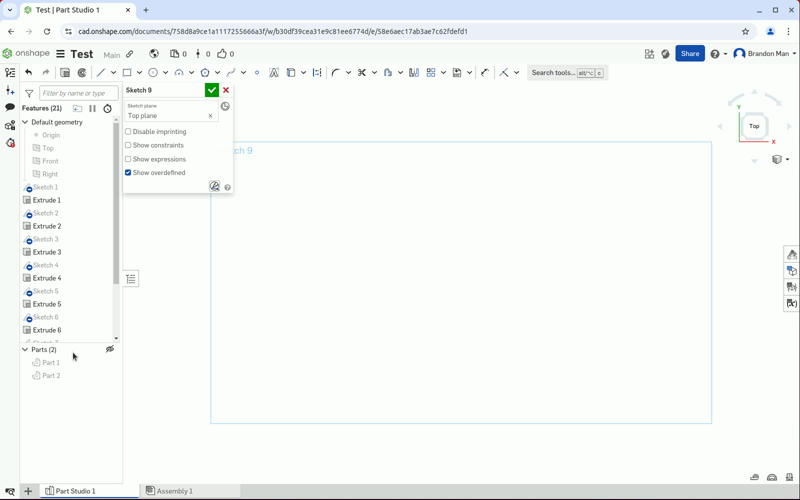
key(c)
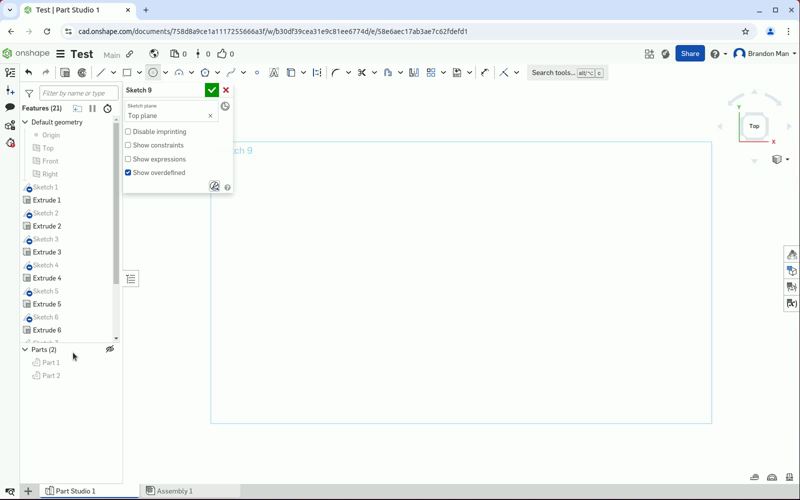
key_down(shift)
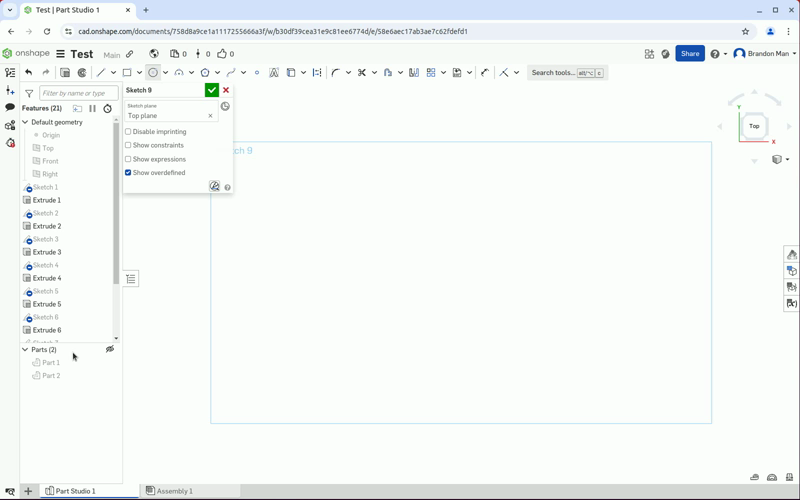
mouse_move(525, 326)
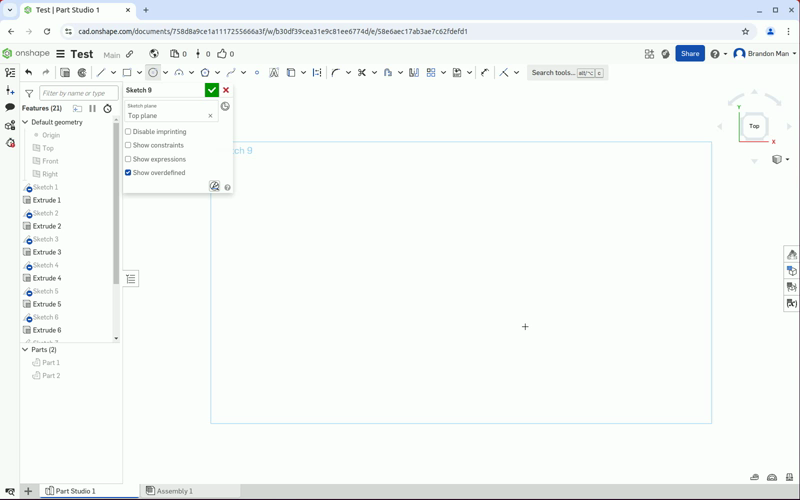
click(525, 326)
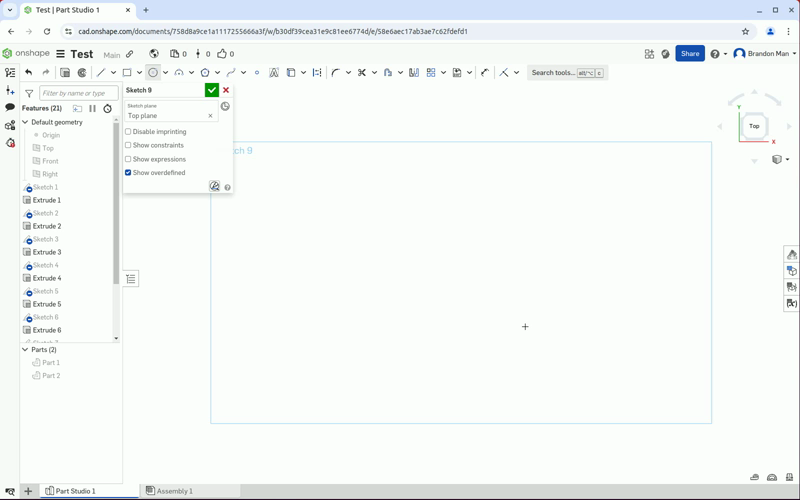
key_up(shift)
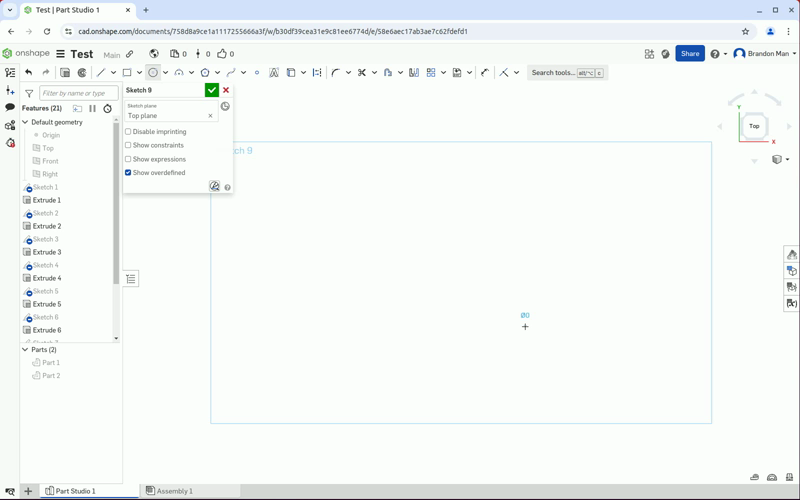
mouse_move(531, 326)
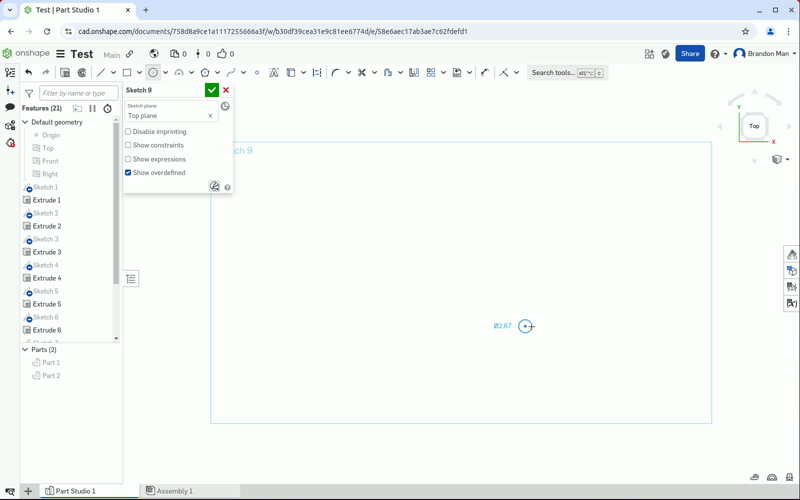
click(531, 326)
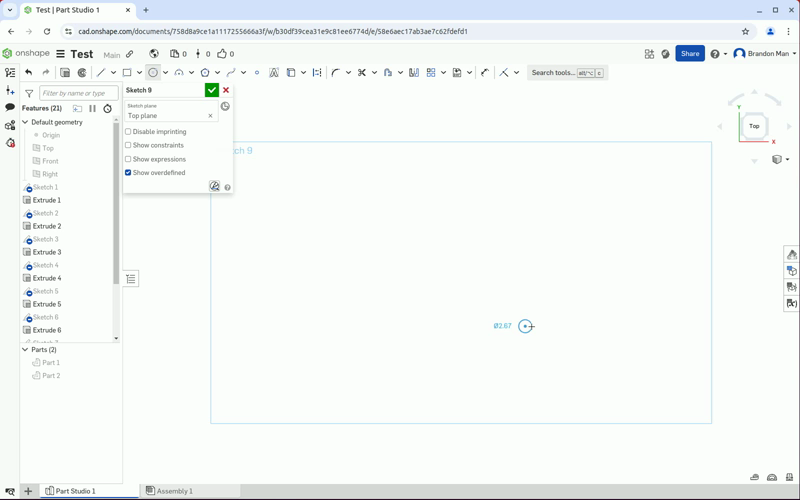
key(esc)
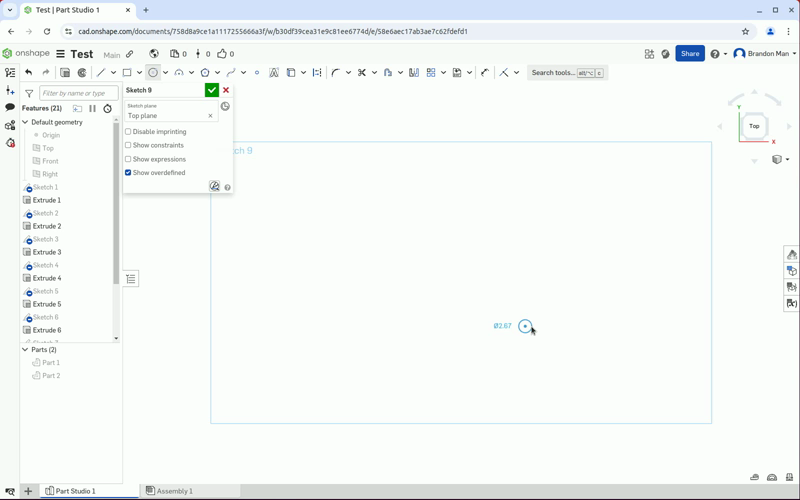
mouse_move(521, 322)
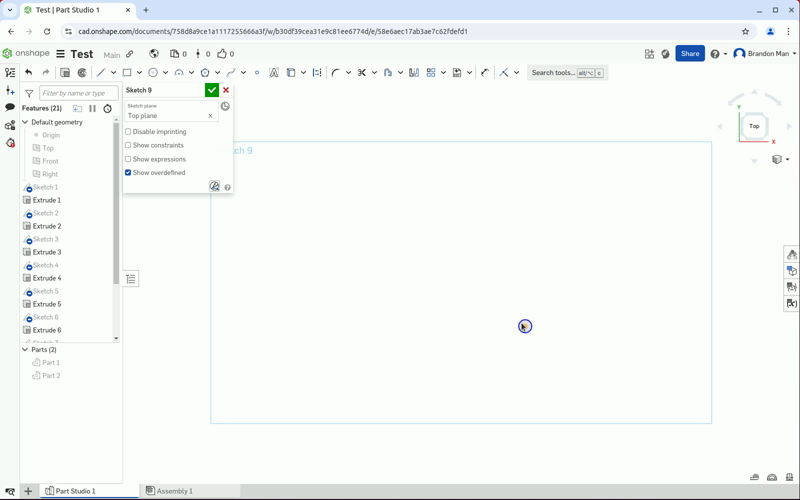
scroll(6)
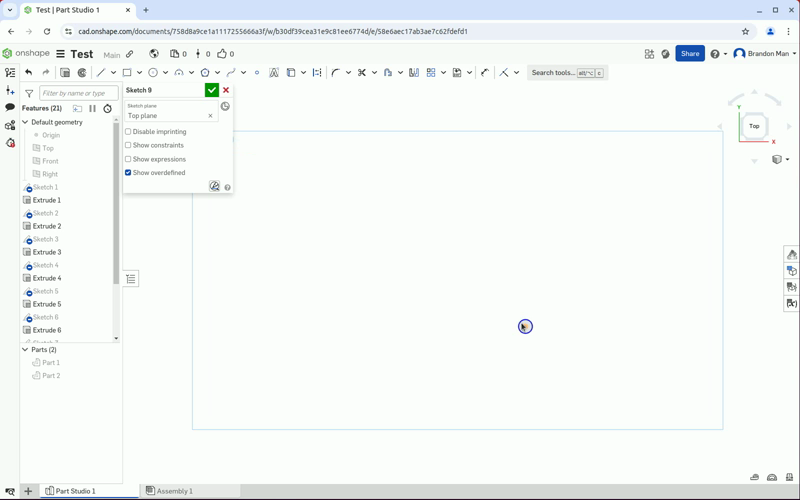
scroll(6)
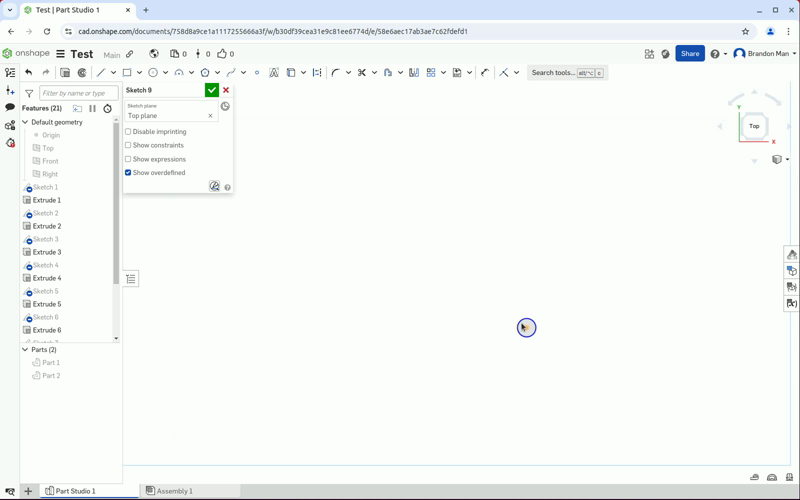
scroll(6)
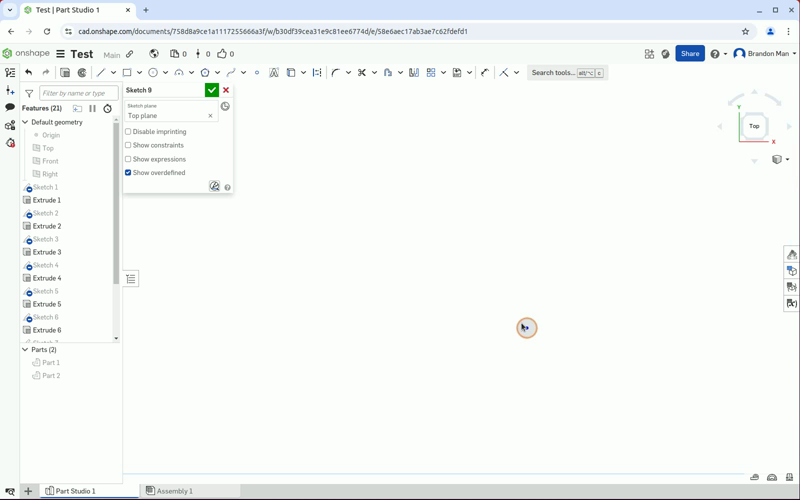
scroll(6)
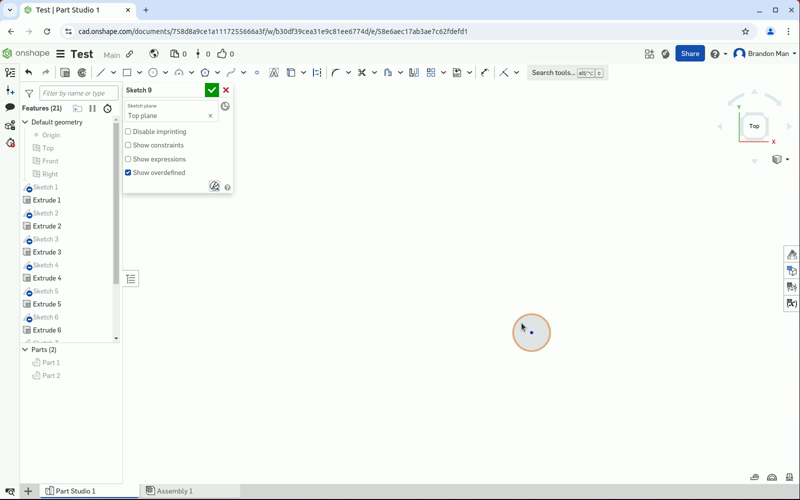
scroll(6)
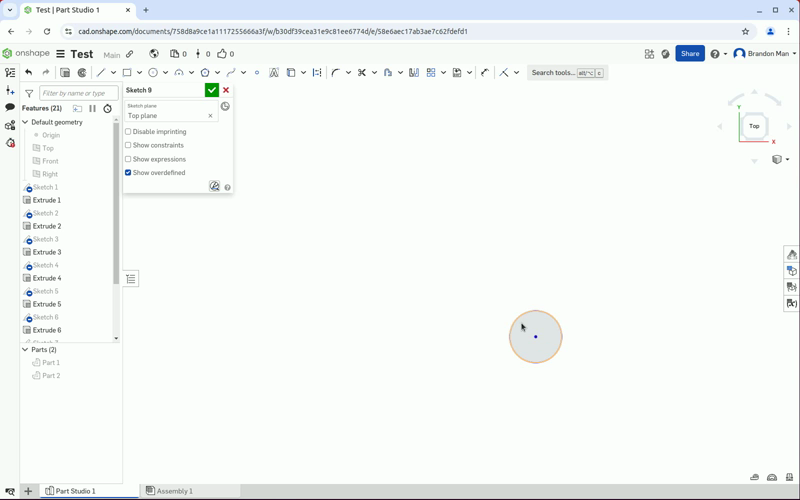
scroll(6)
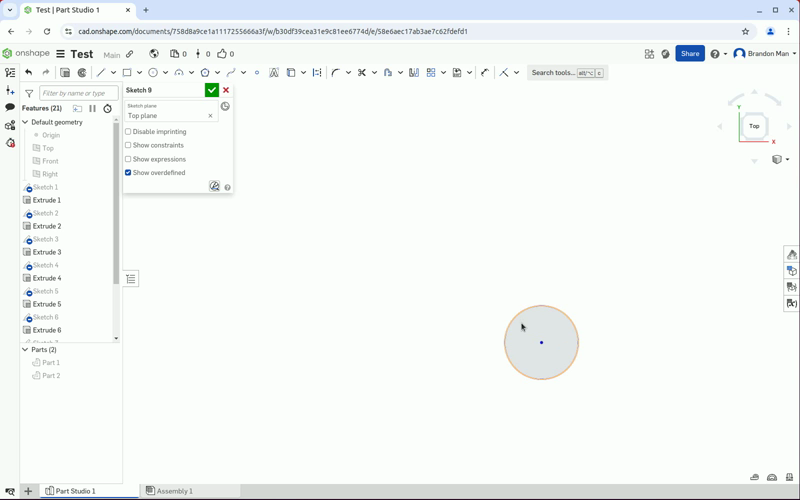
scroll(6)
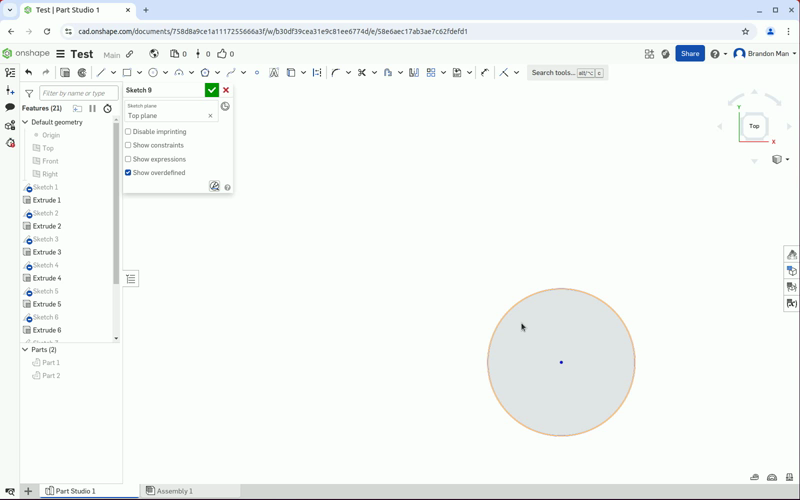
click(521, 322)
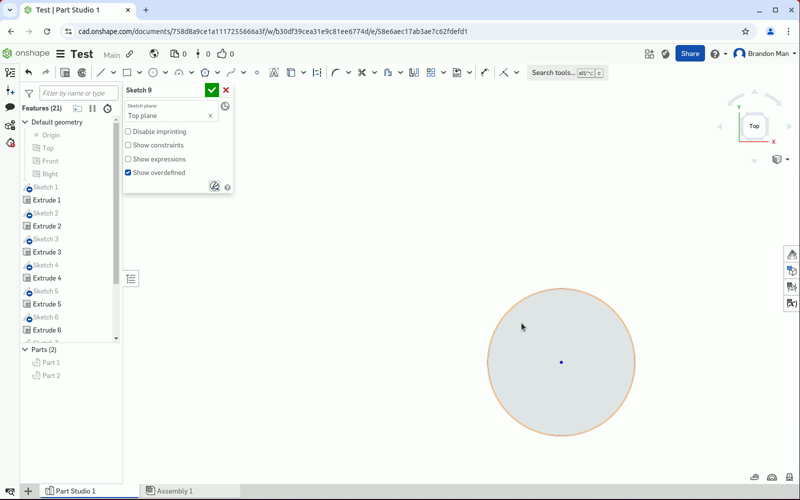
scroll(-6)
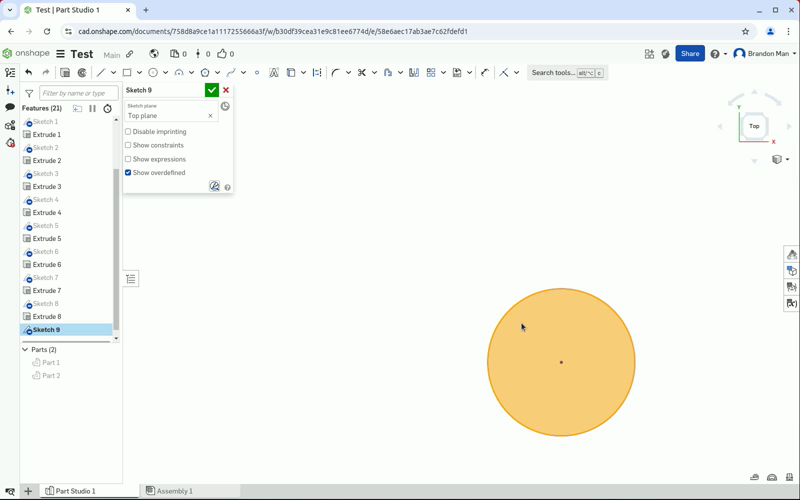
scroll(-6)
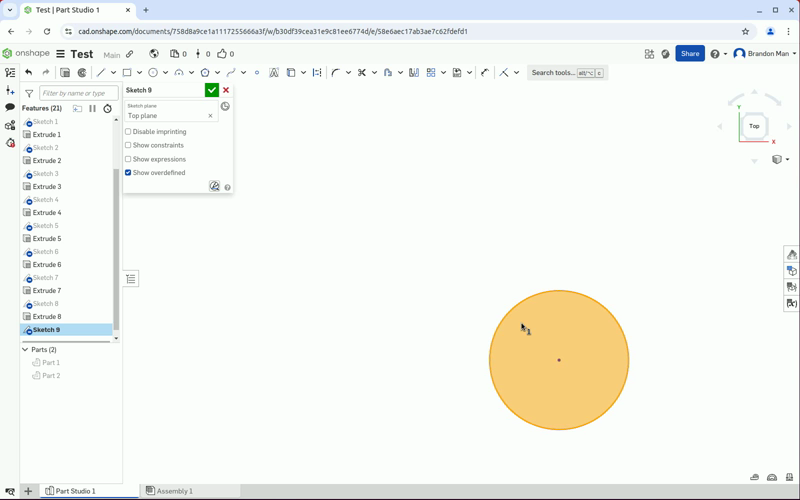
scroll(-6)
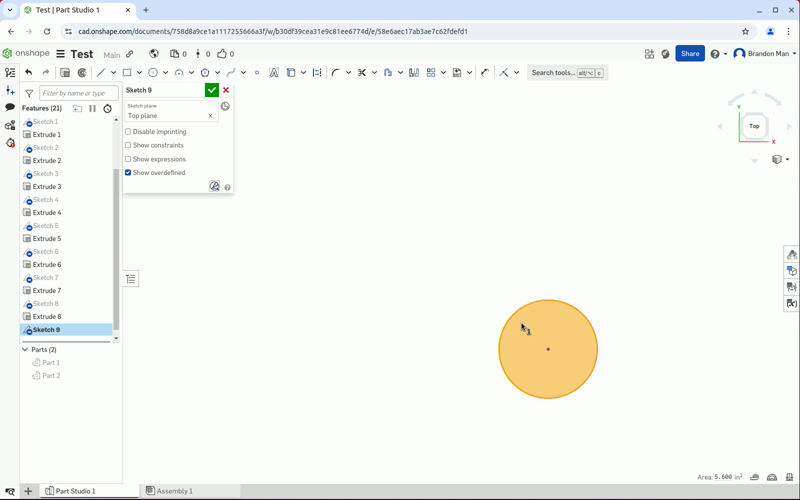
scroll(-6)
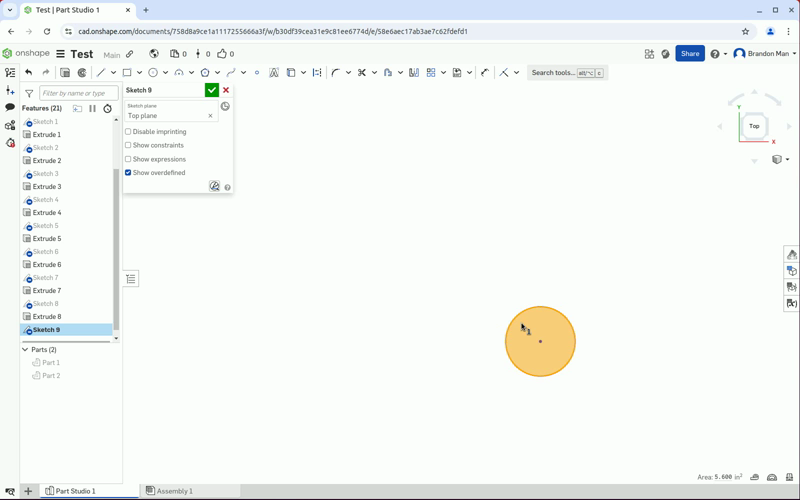
scroll(-6)
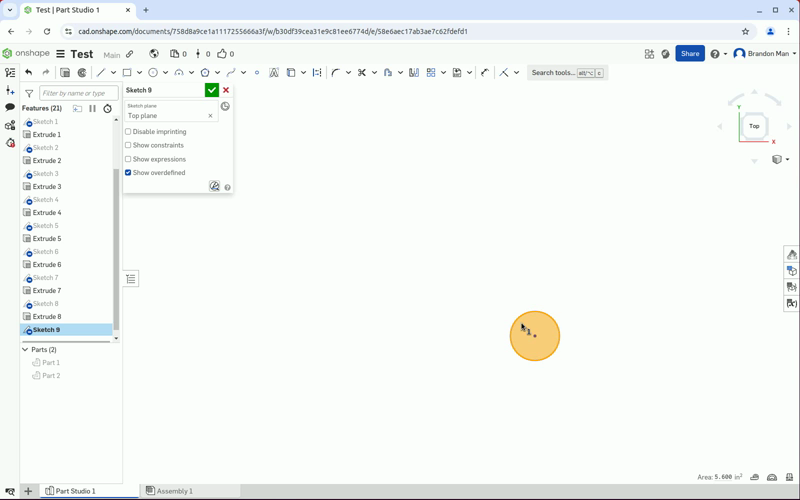
scroll(-6)
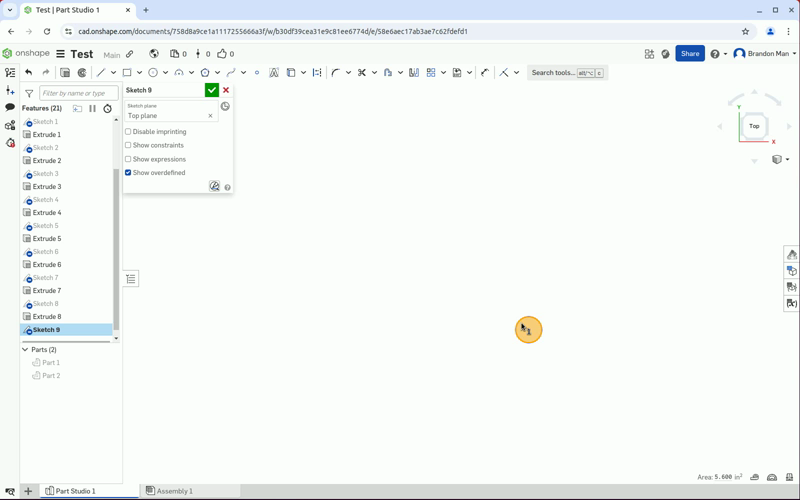
scroll(-6)
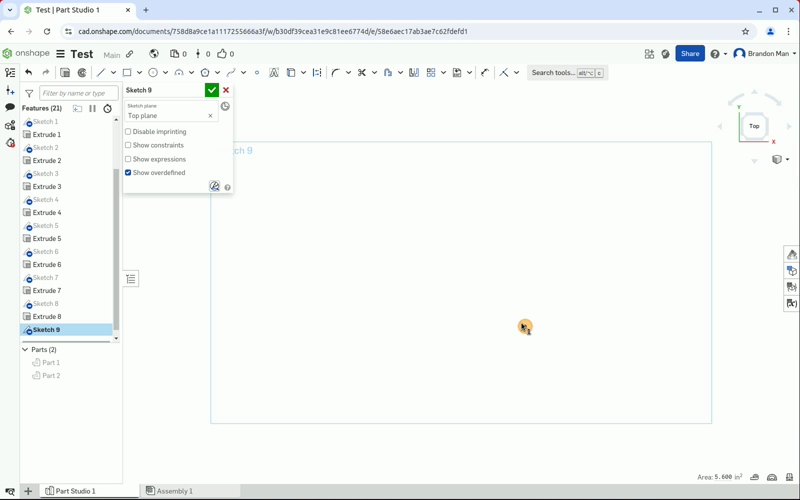
mouse_move(73, 352)
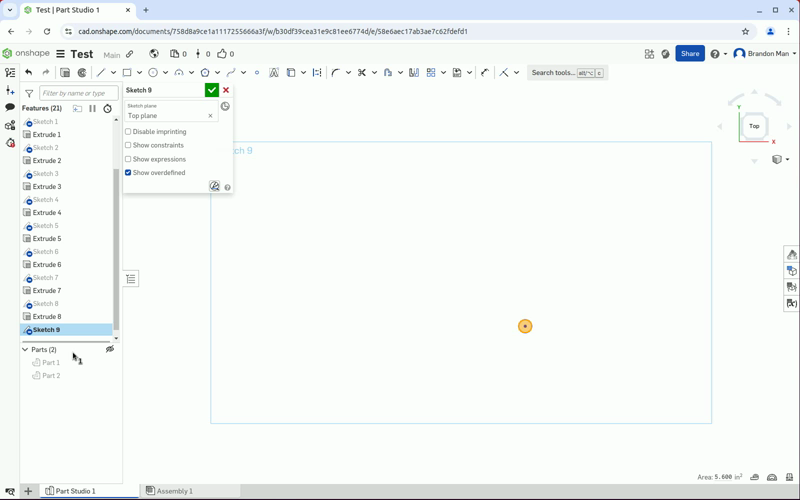
key(shift+y)
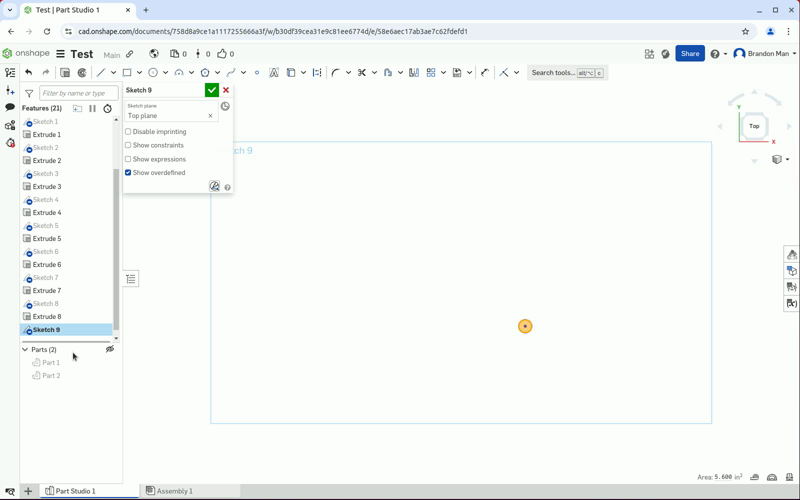
key(shift+e)
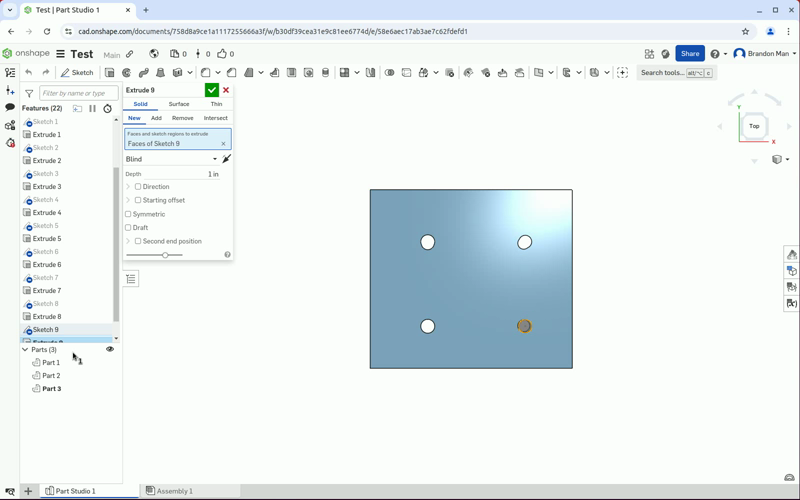
mouse_move(143, 106)
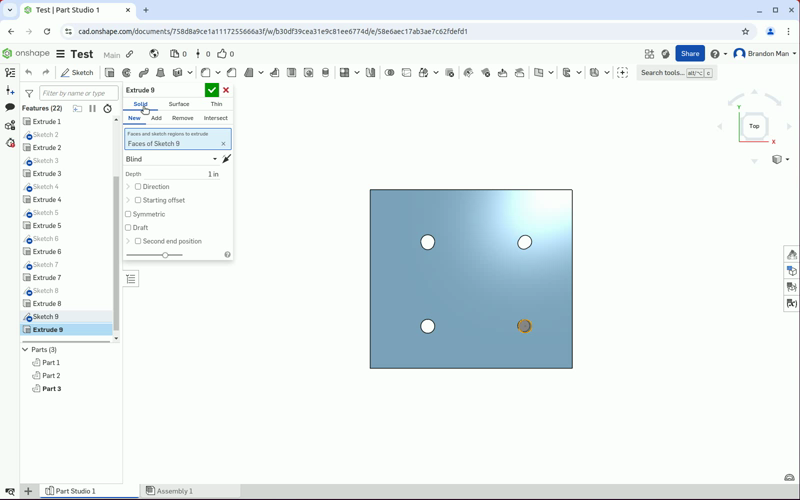
click(143, 106)
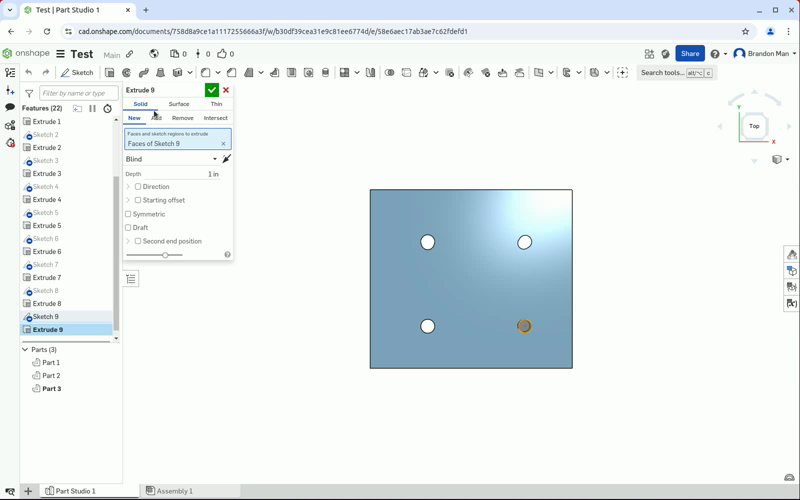
mouse_move(186, 120)
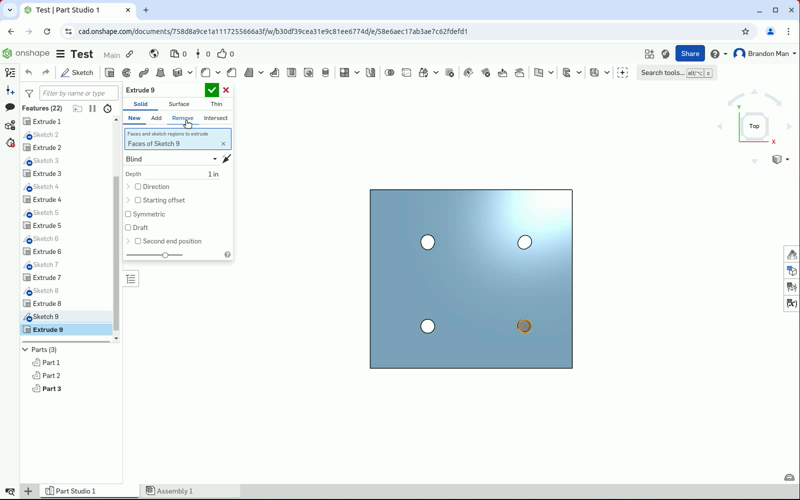
click(186, 120)
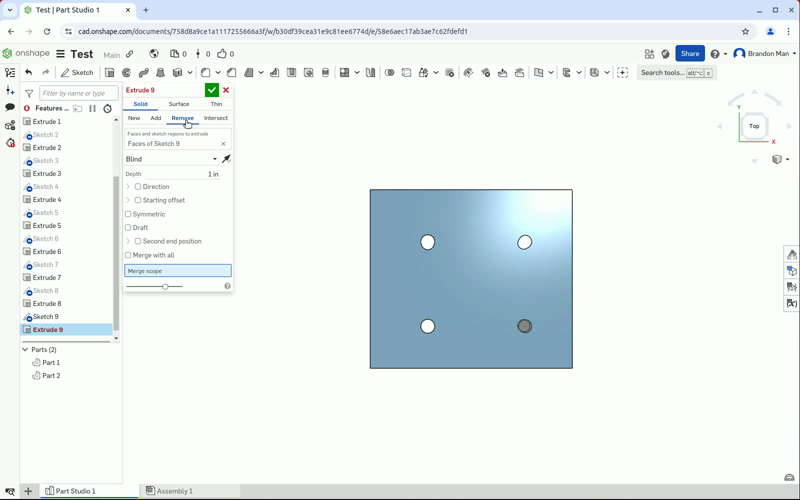
key(tab, 4)
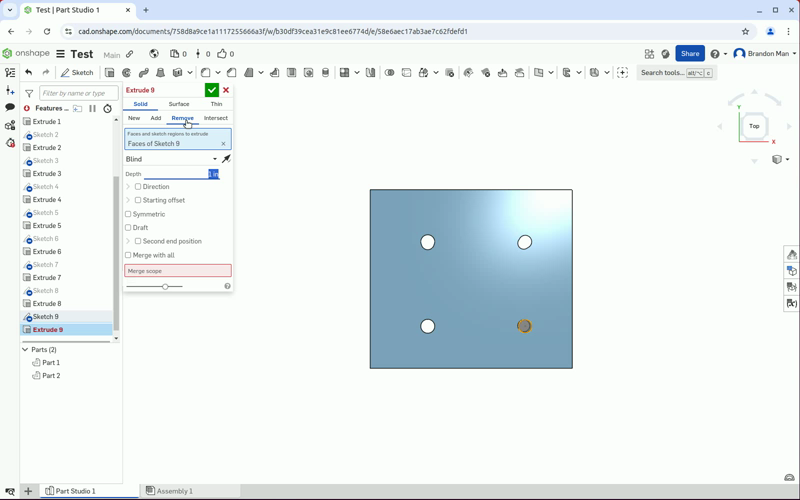
text(-19.498)
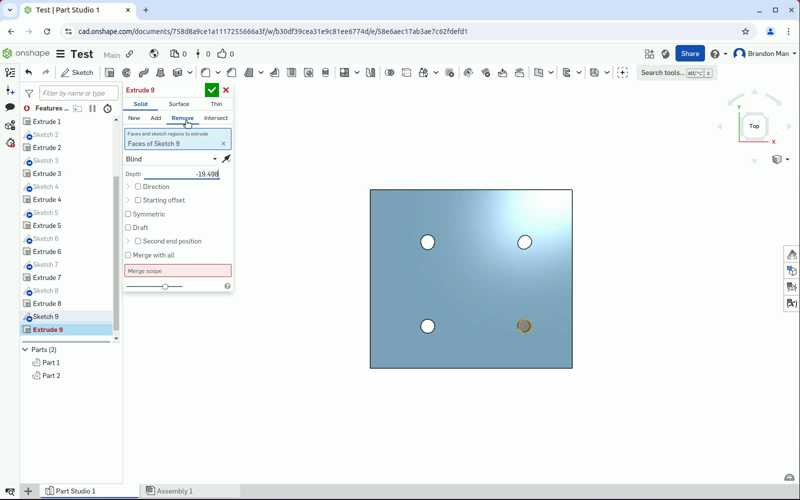
key(tab, 6)
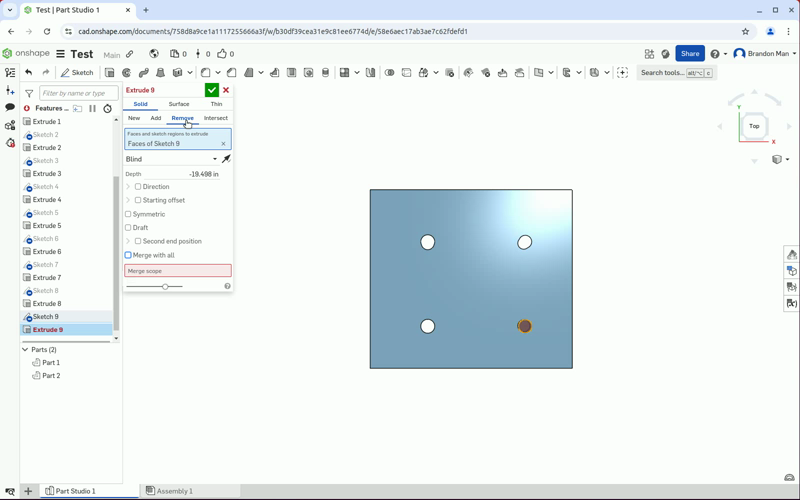
key(space)
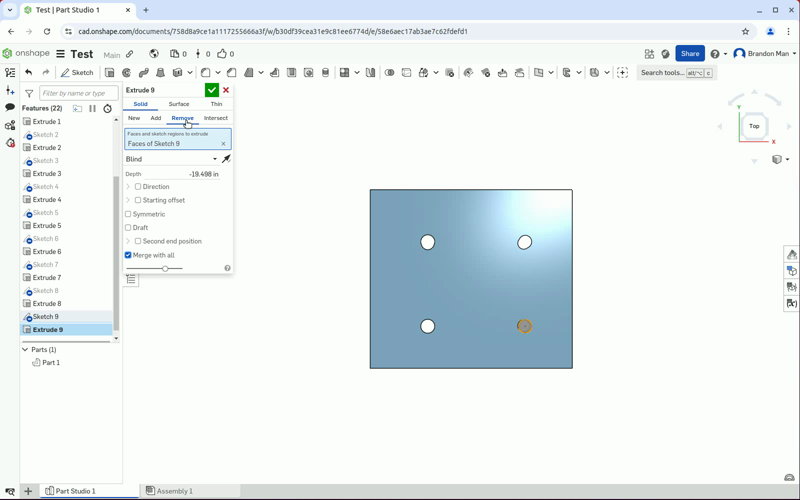
key(enter)
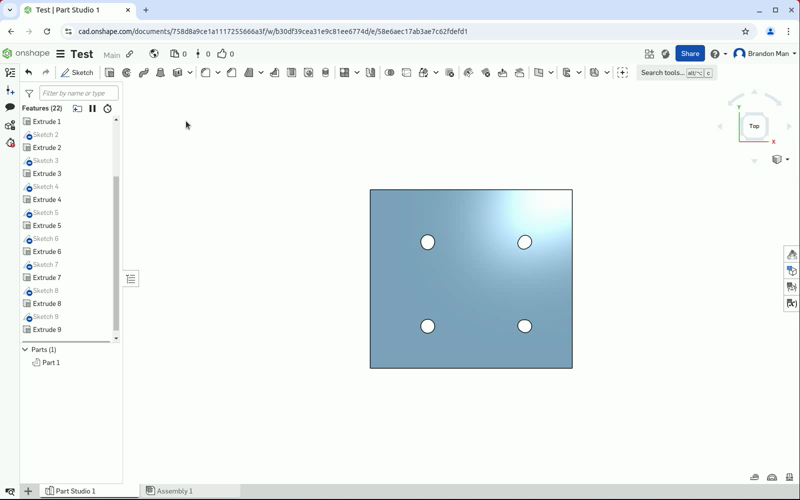
key(shift+h)
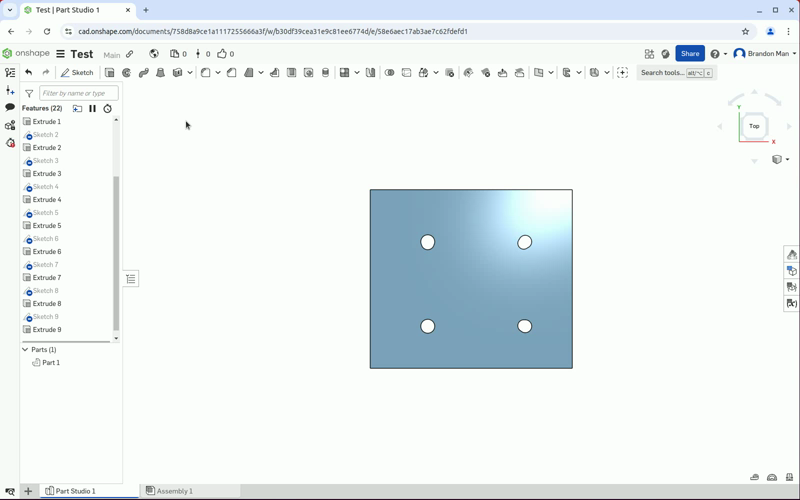
key(shift+h)
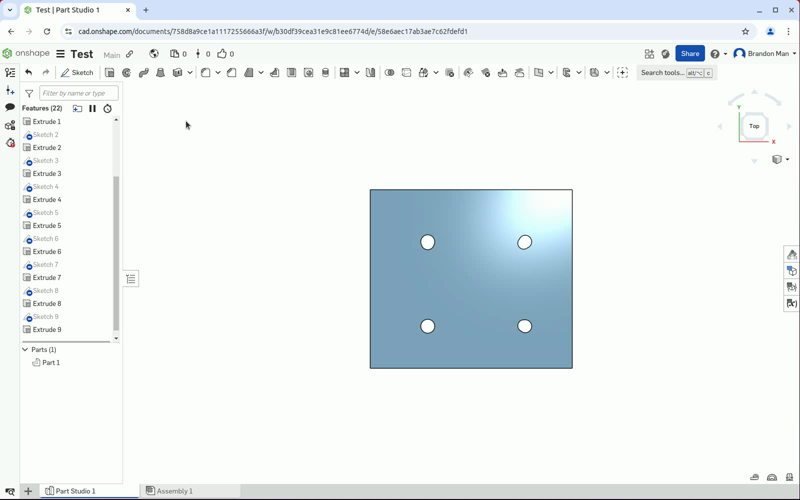
key(shift+7)
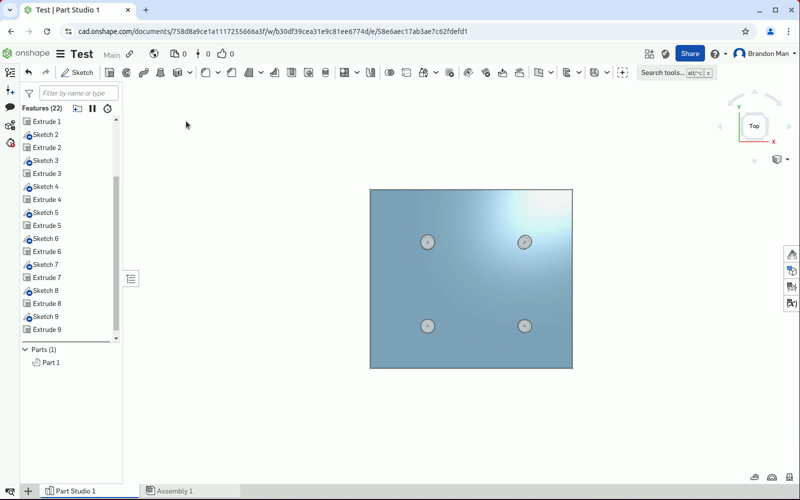
key(up, 3)
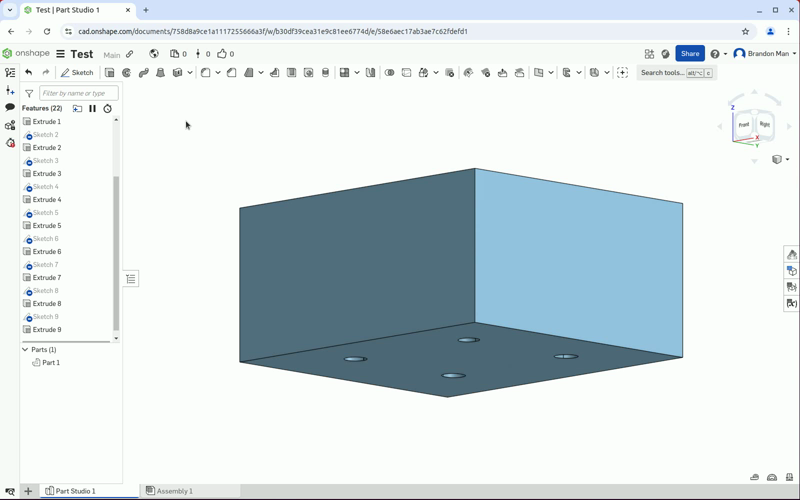
key(left, 3)
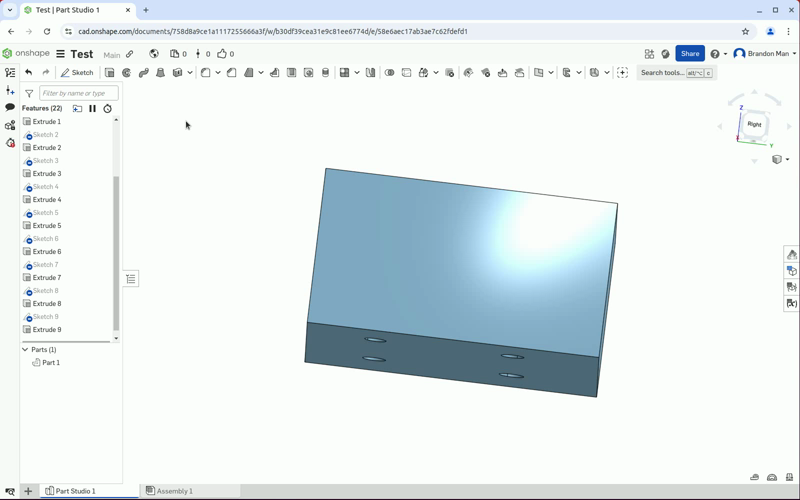
key(right, 3)
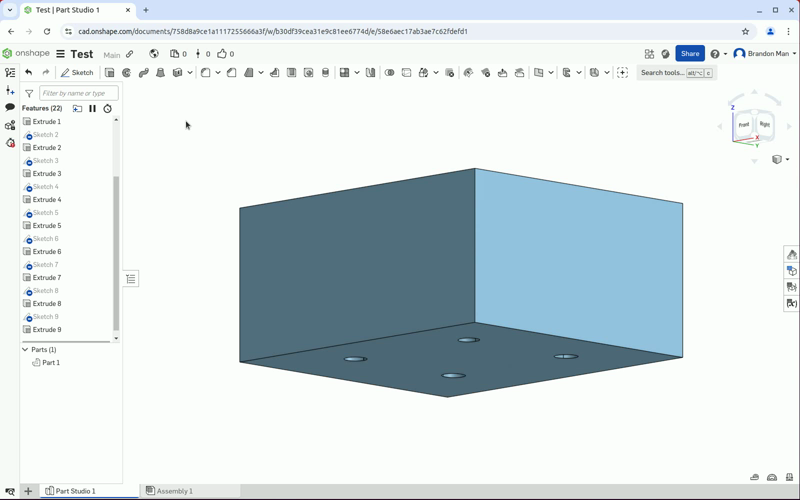
key(down, 3)
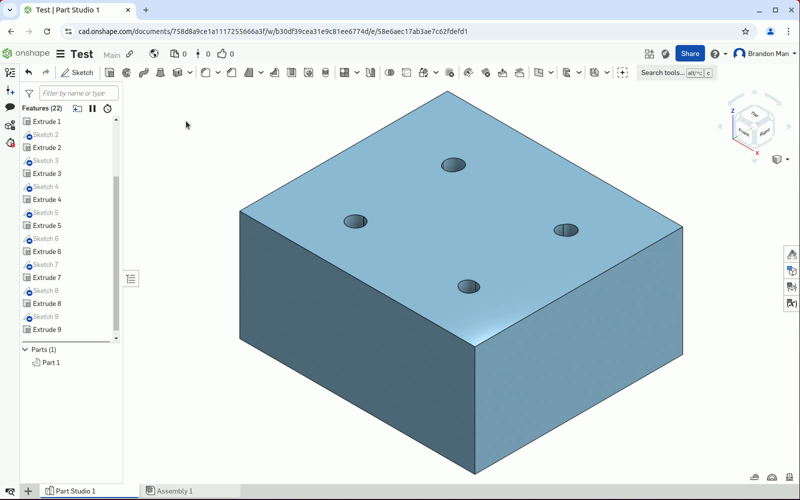
mouse_move(69, 111)
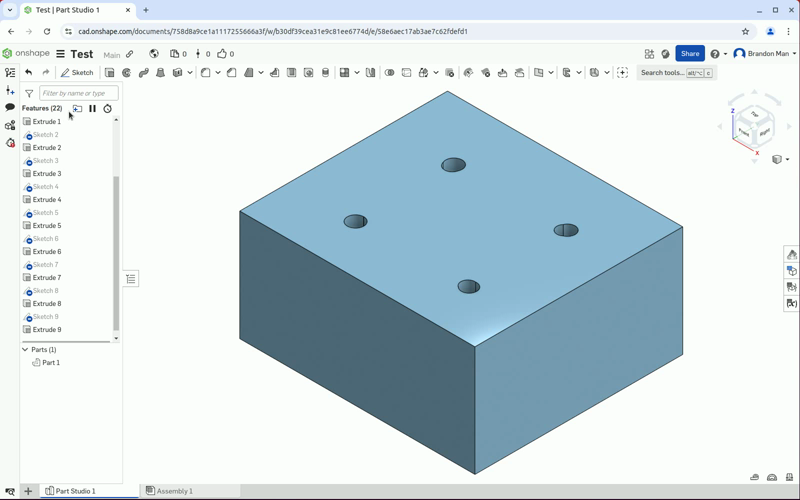
click(69, 111)